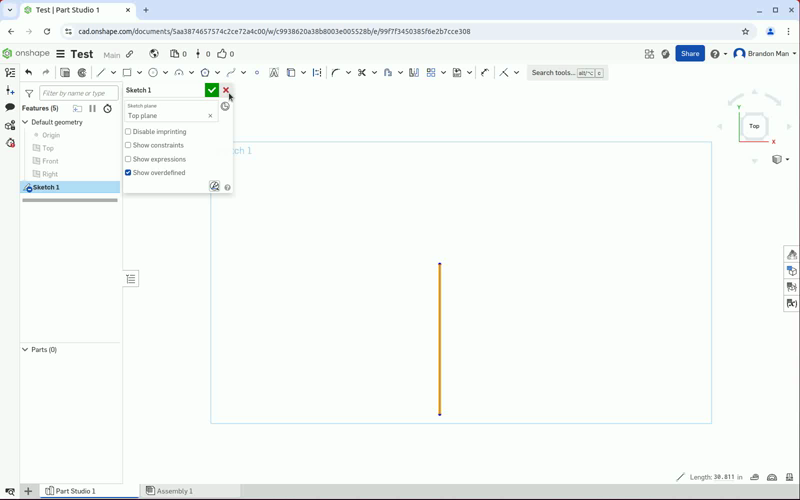
key(shift+h)
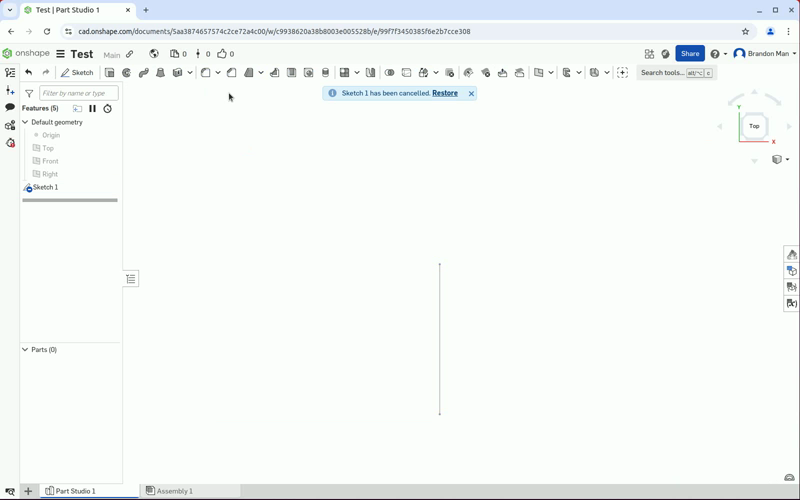
key(shift+s)
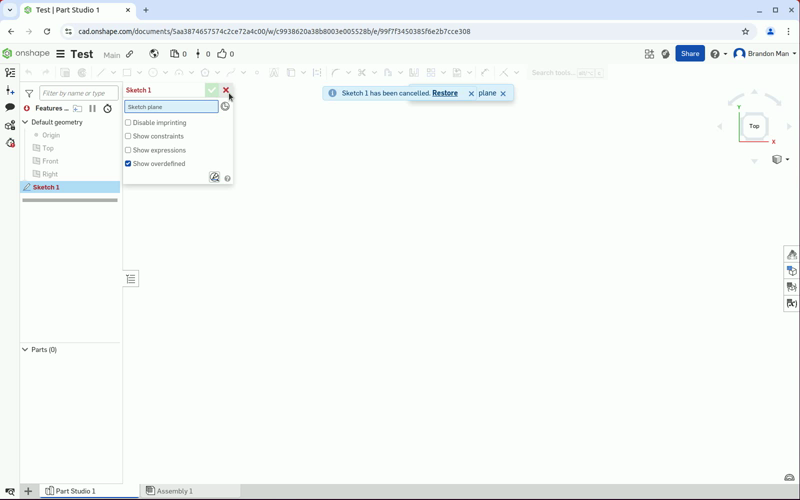
mouse_move(73, 150)
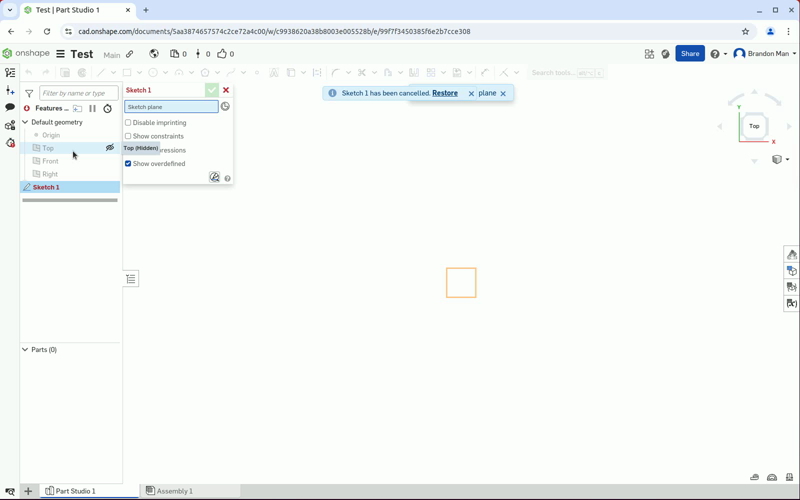
click(73, 150)
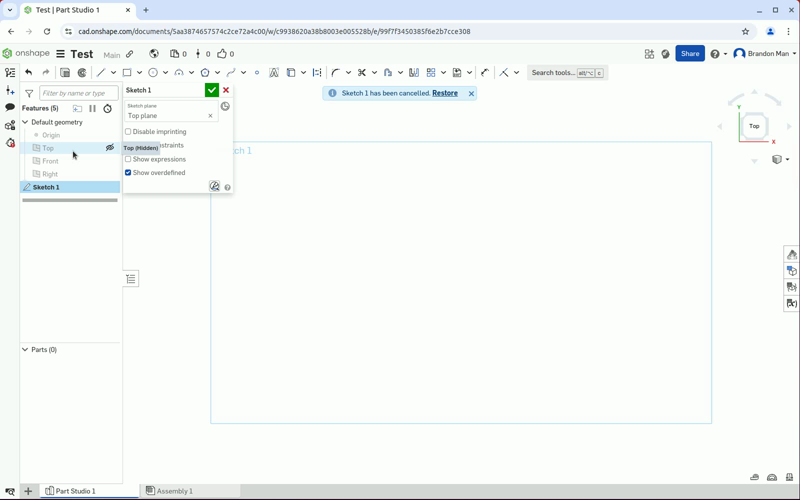
mouse_move(73, 352)
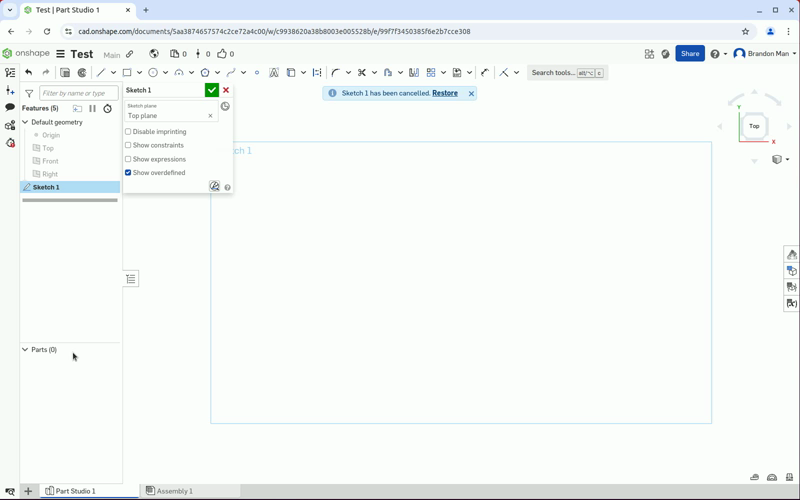
key(y)
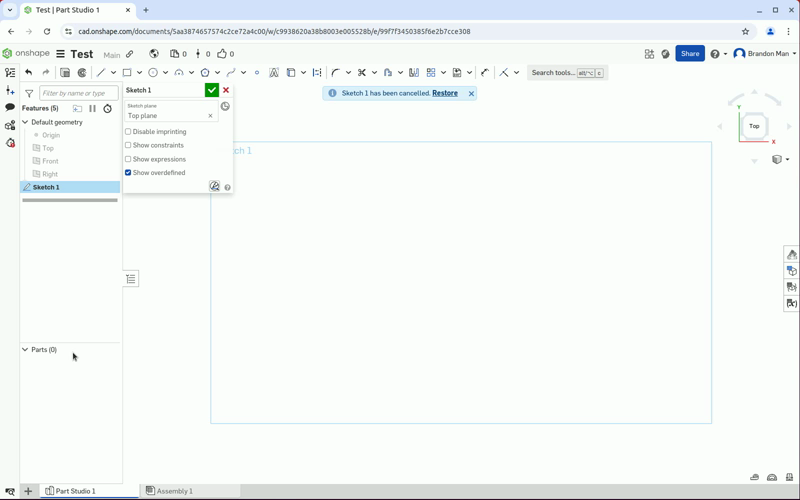
key(l)
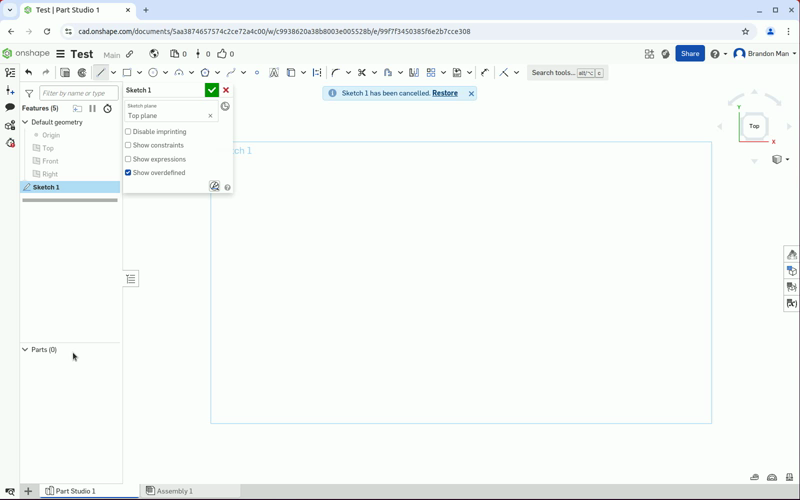
key_down(shift)
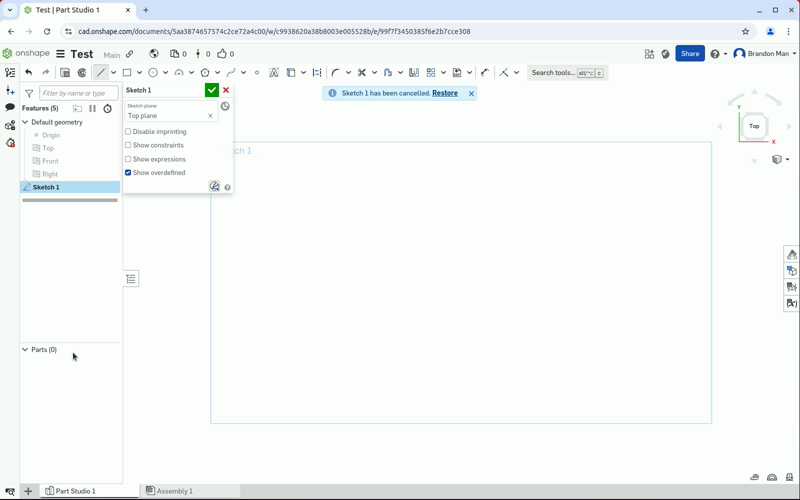
mouse_move(380, 375)
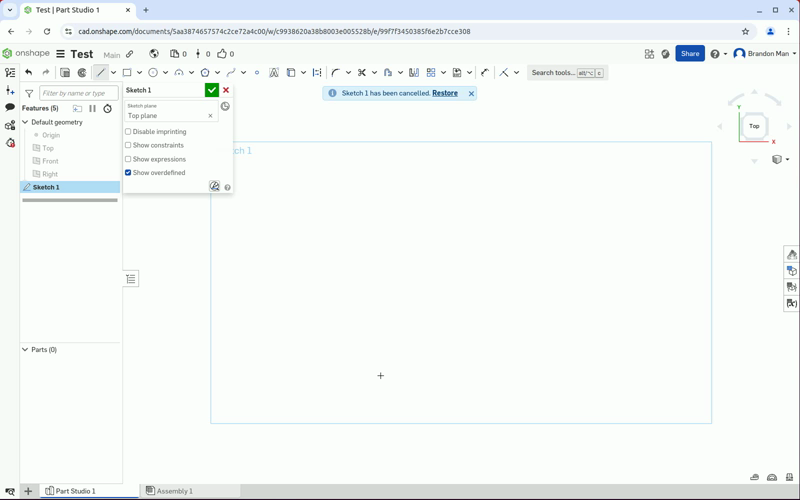
click(380, 375)
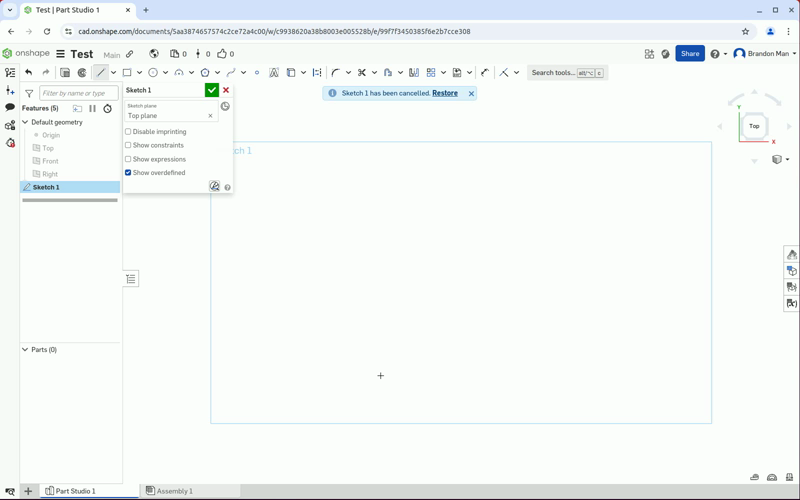
key_up(shift)
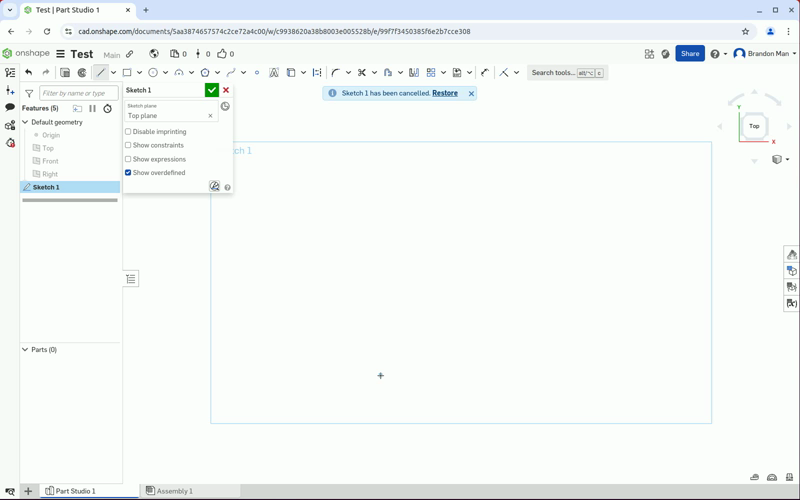
key_down(shift)
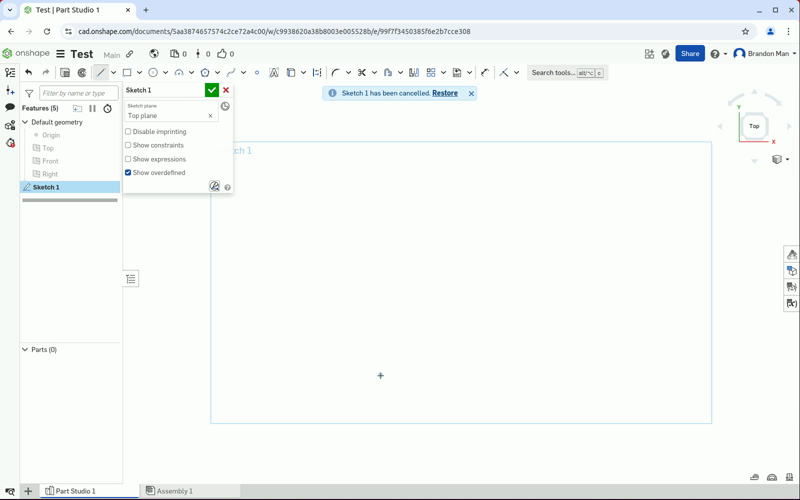
mouse_move(495, 375)
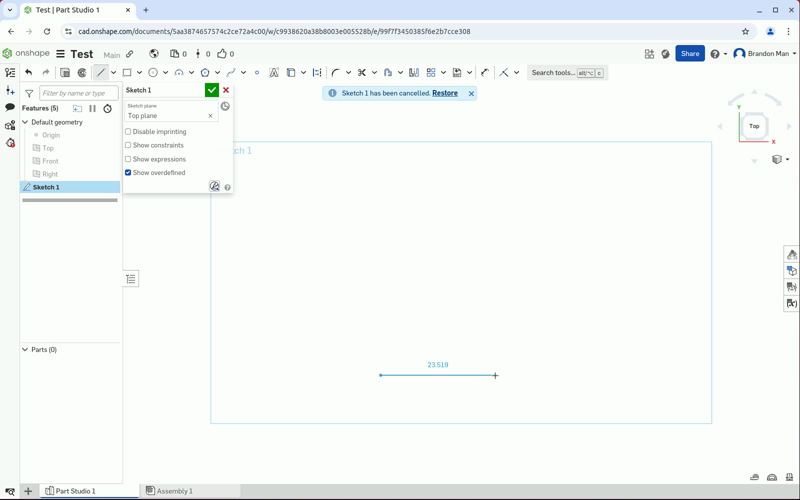
click(495, 375)
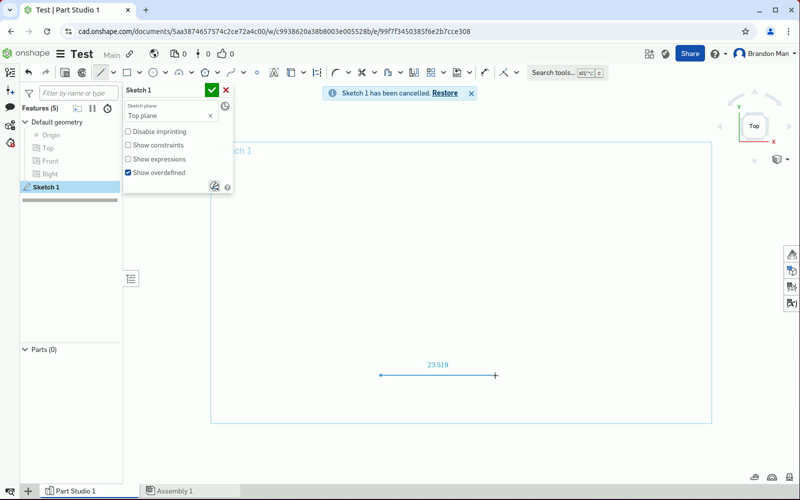
key_up(shift)
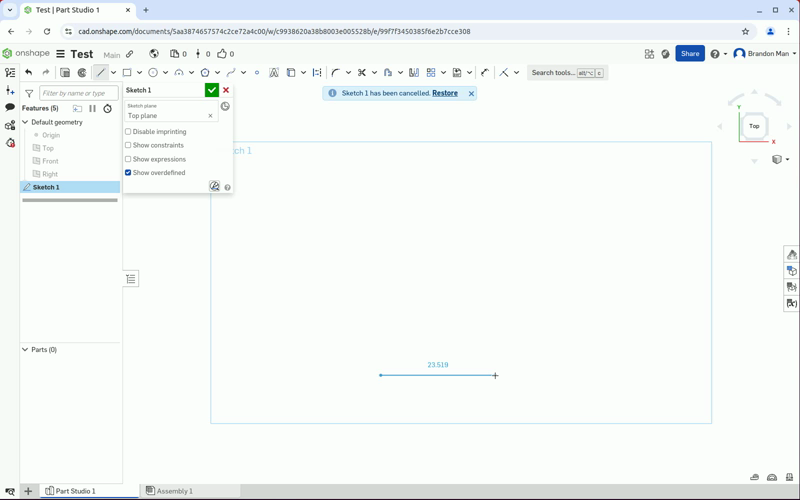
key_down(shift)
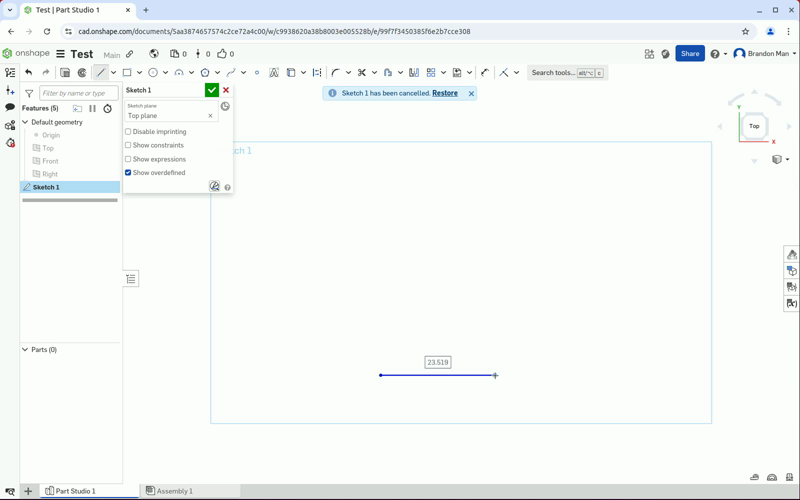
mouse_move(495, 171)
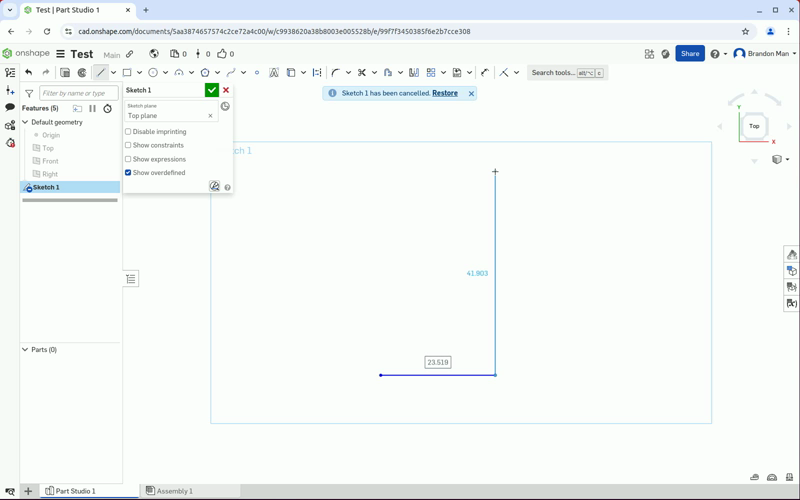
click(495, 171)
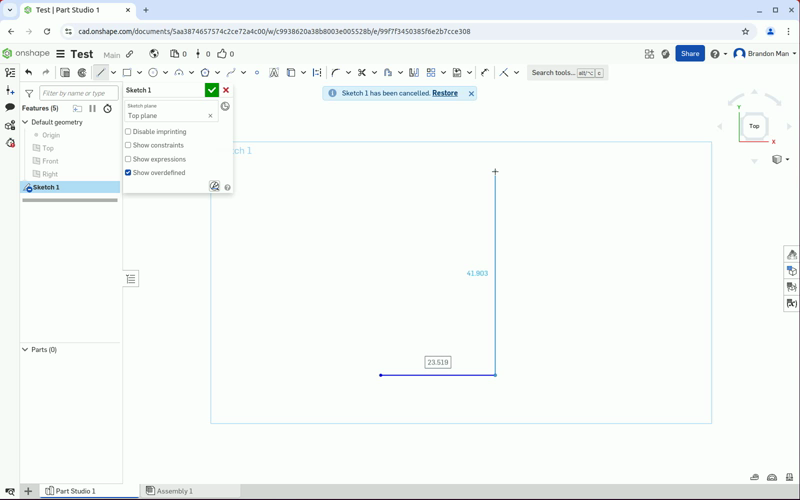
key_up(shift)
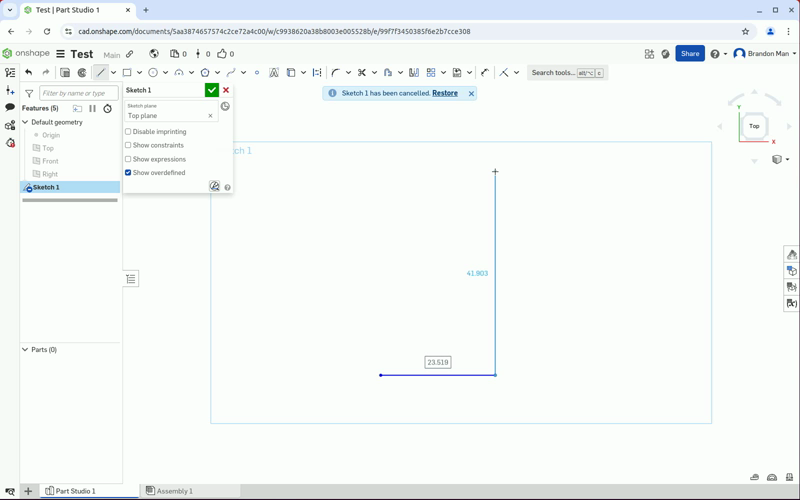
key_down(shift)
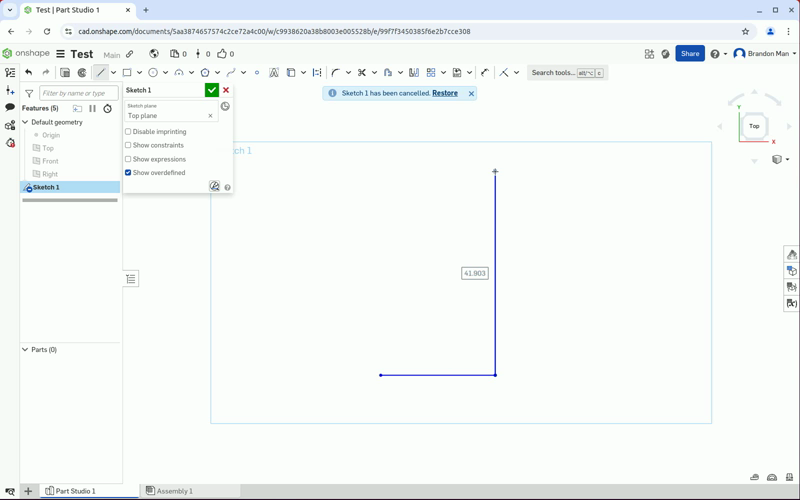
mouse_move(380, 171)
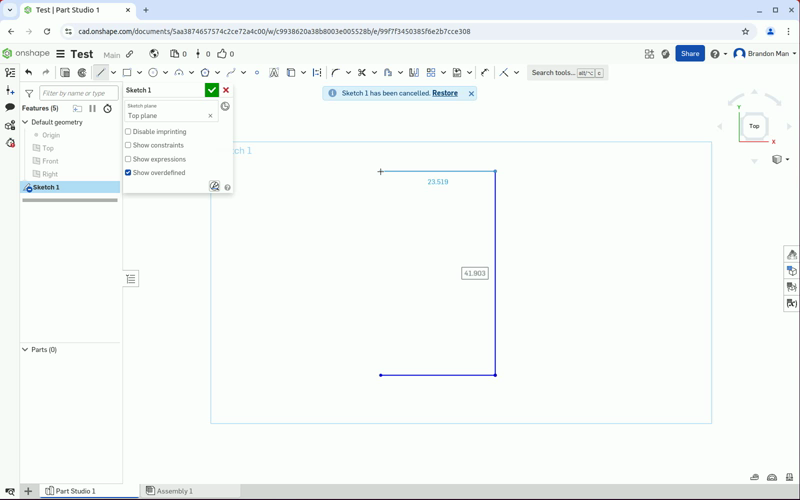
click(380, 171)
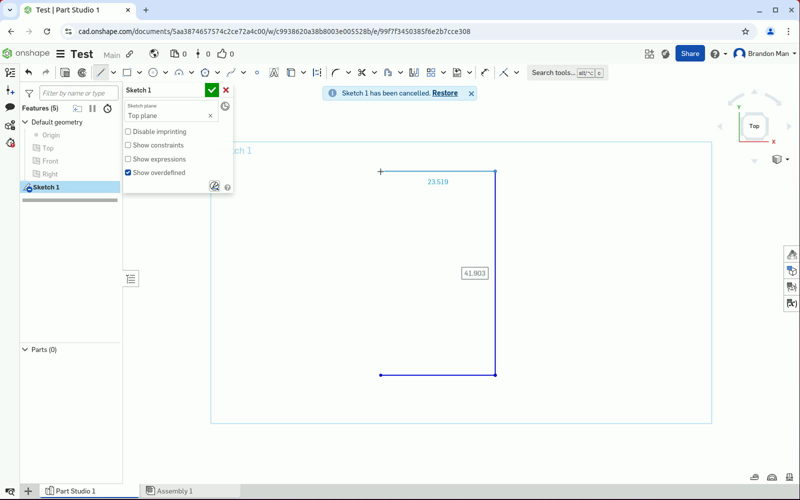
key_up(shift)
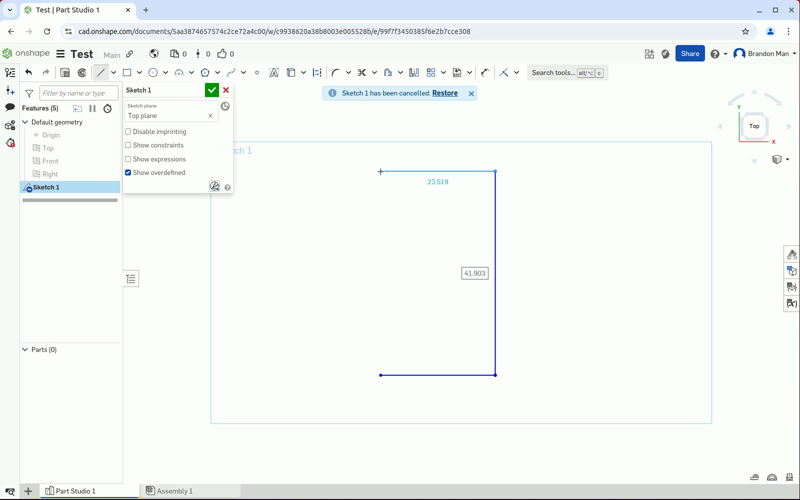
key_down(shift)
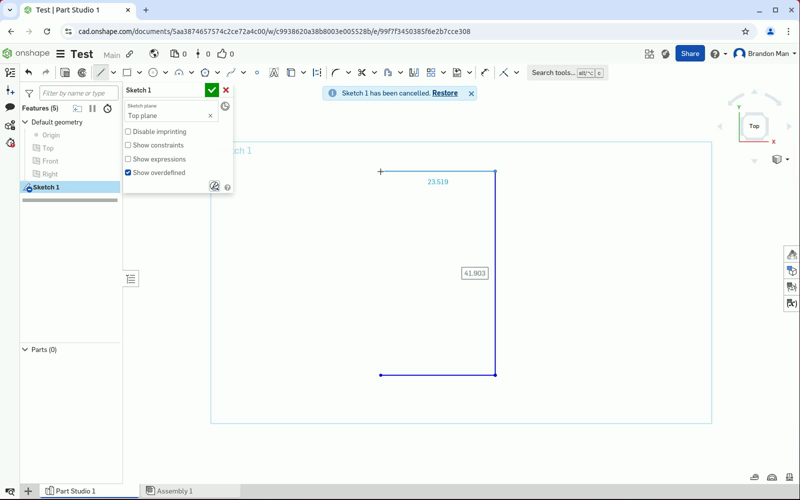
mouse_move(380, 375)
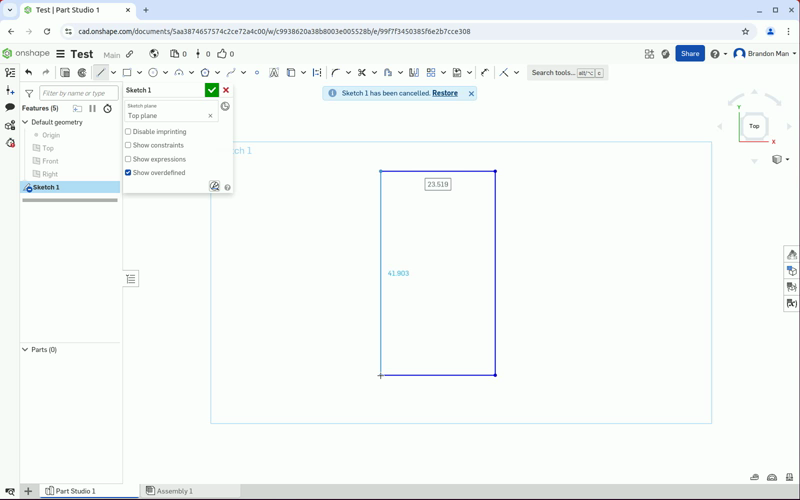
key_up(shift)
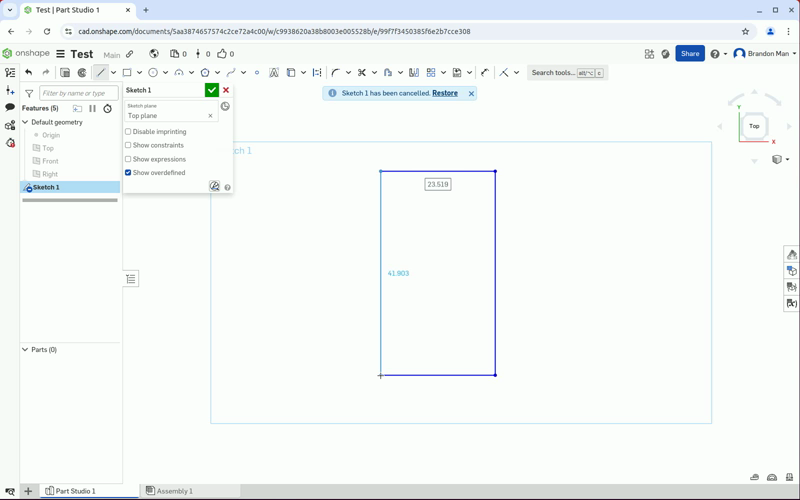
click(380, 375)
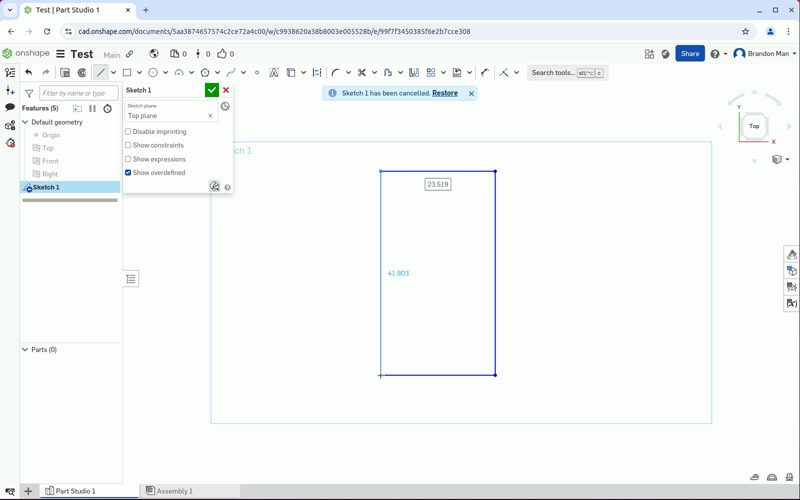
key(esc)
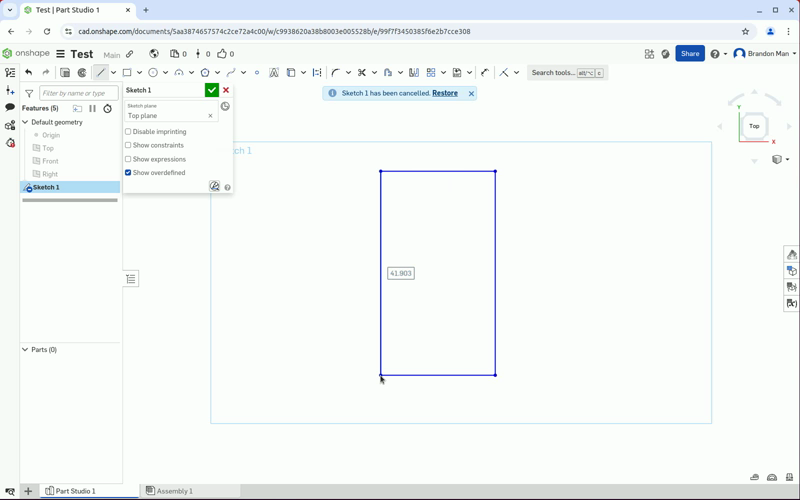
mouse_move(447, 313)
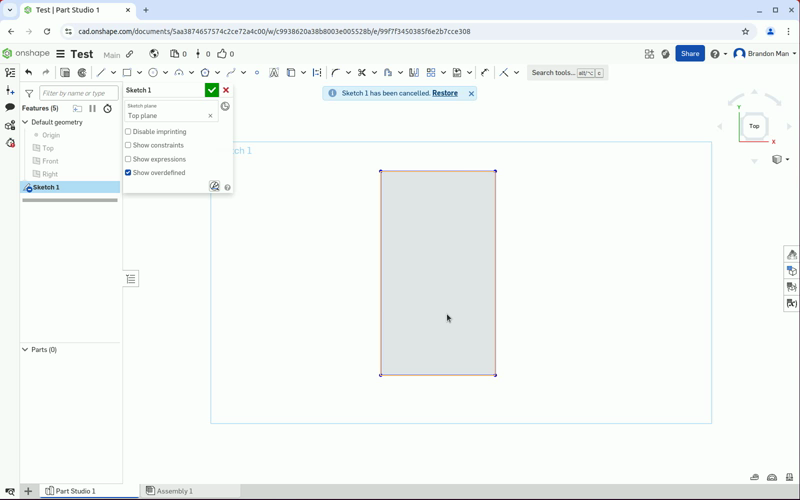
click(447, 313)
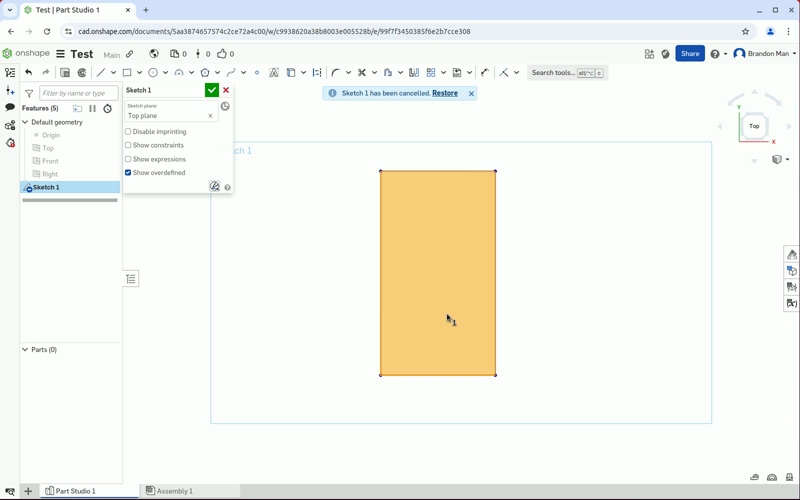
mouse_move(73, 352)
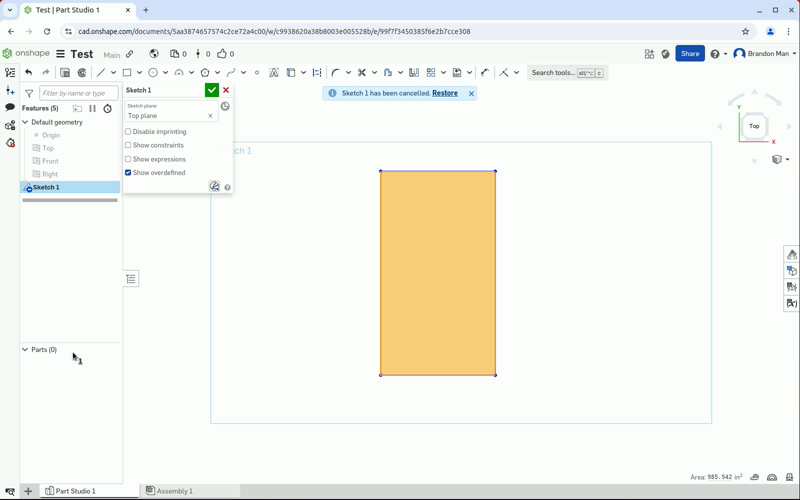
key(shift+y)
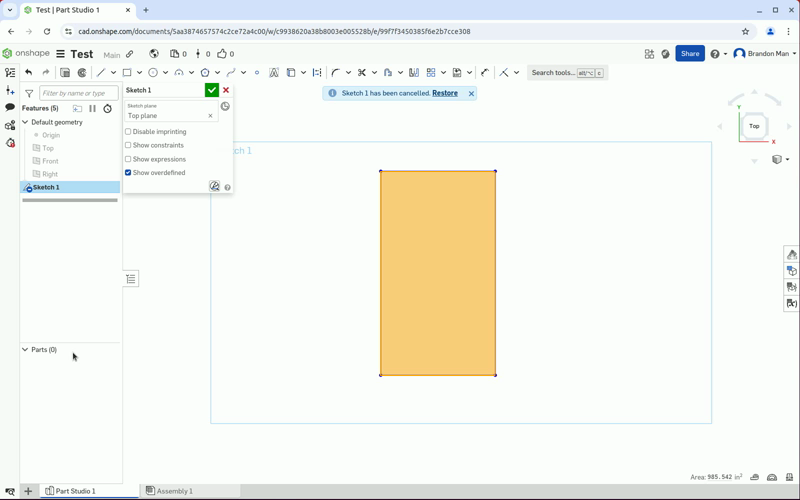
key(shift+e)
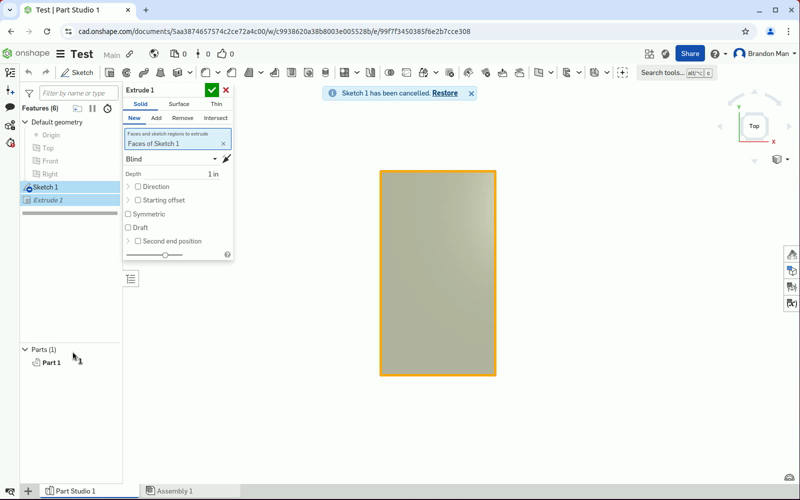
mouse_move(143, 106)
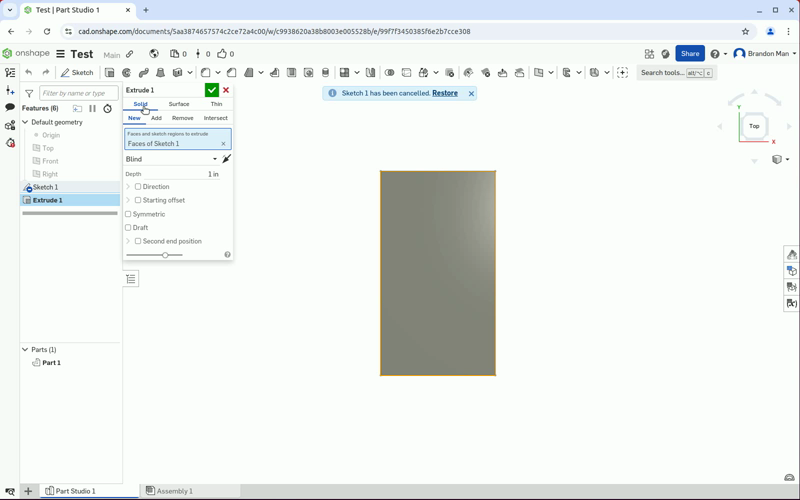
click(143, 106)
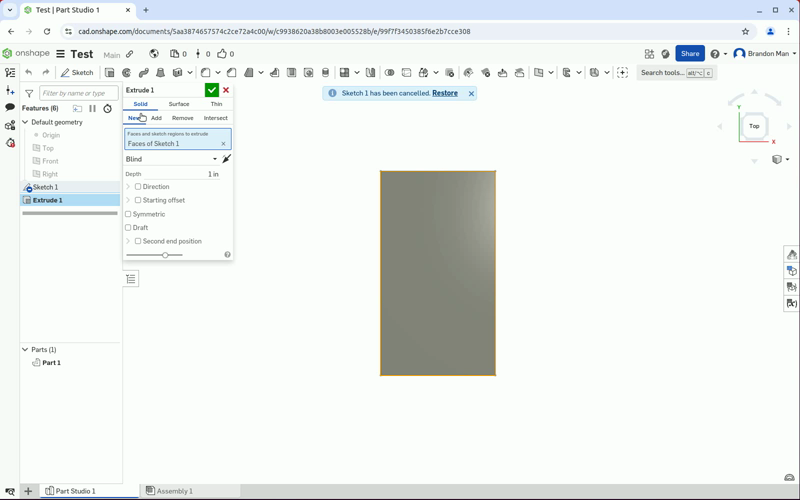
mouse_move(137, 120)
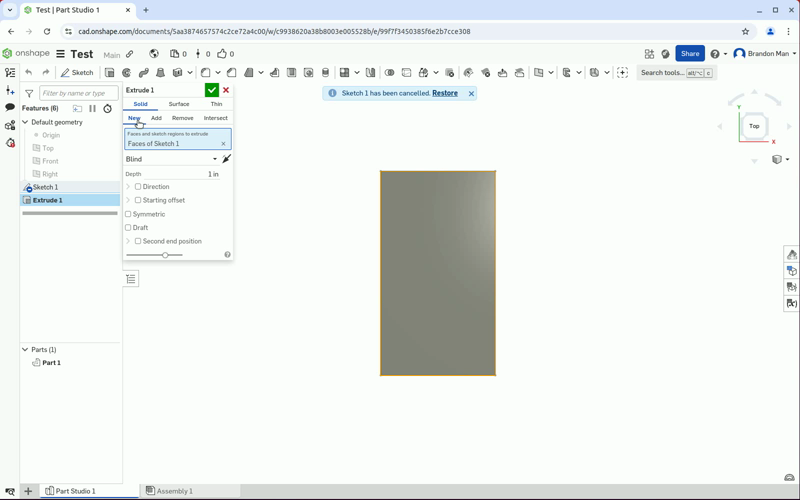
click(137, 120)
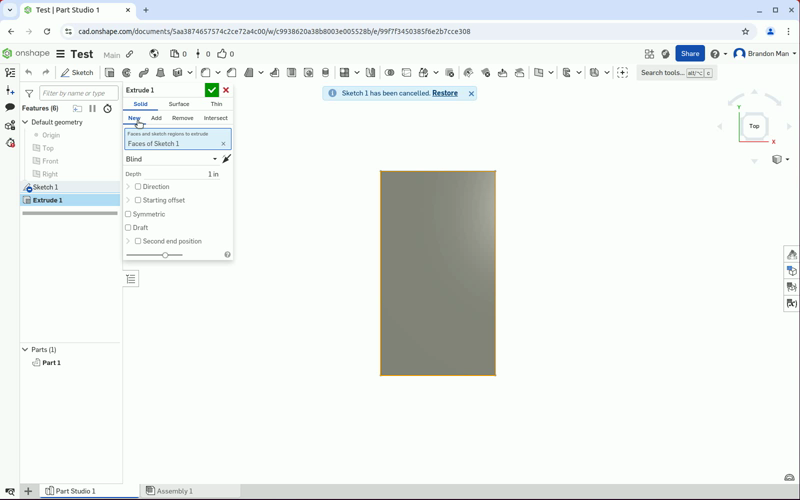
key(tab, 4)
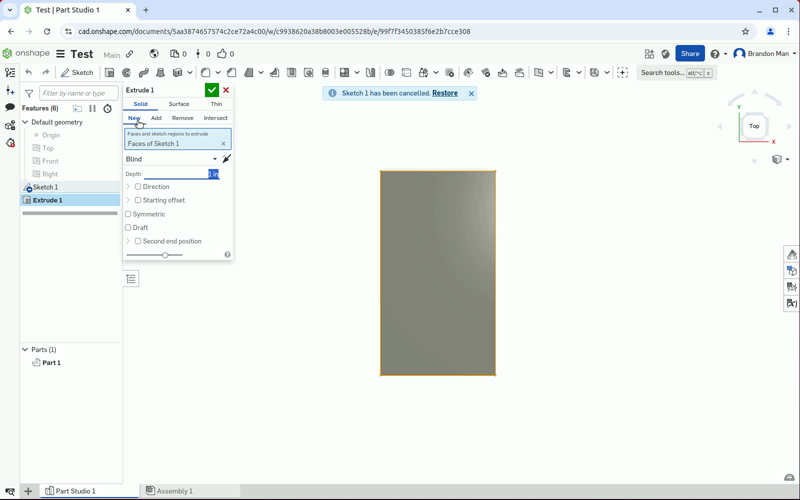
text(16.85)
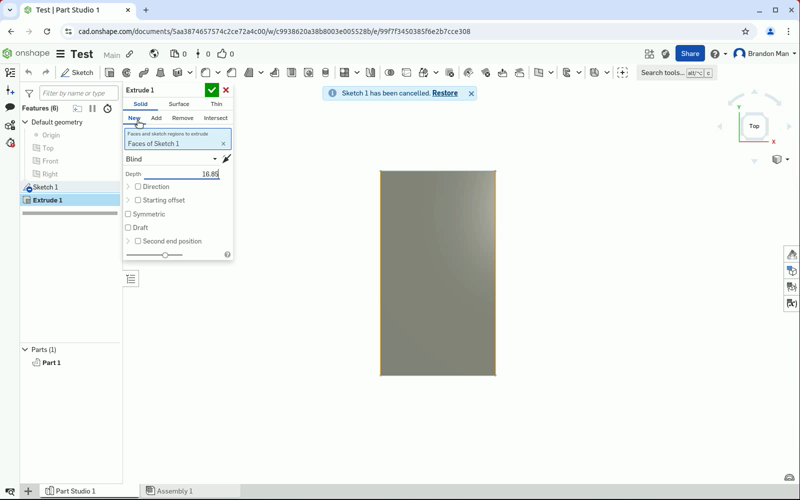
key(enter)
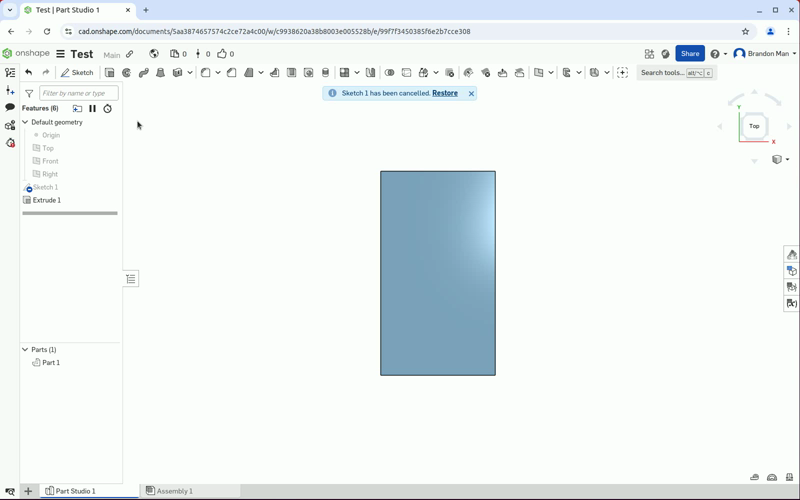
key(shift+h)
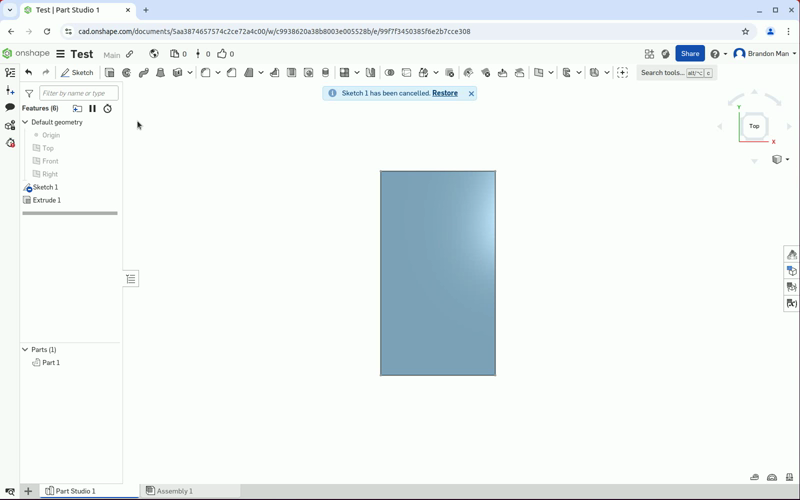
key(shift+h)
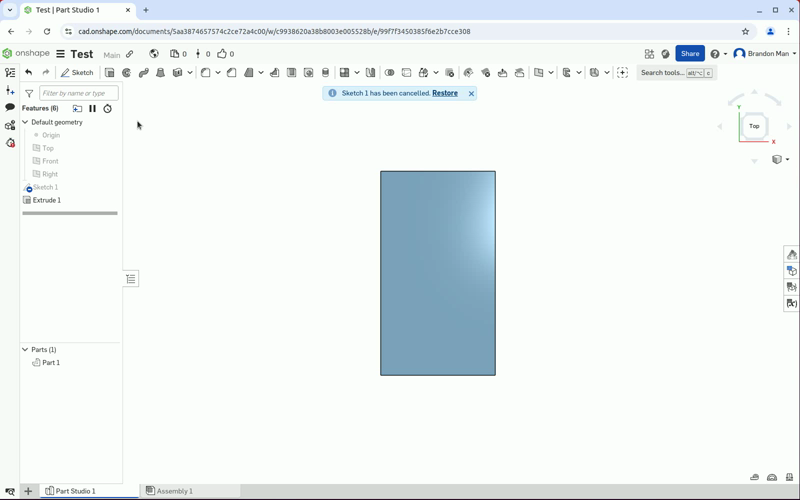
mouse_move(73, 189)
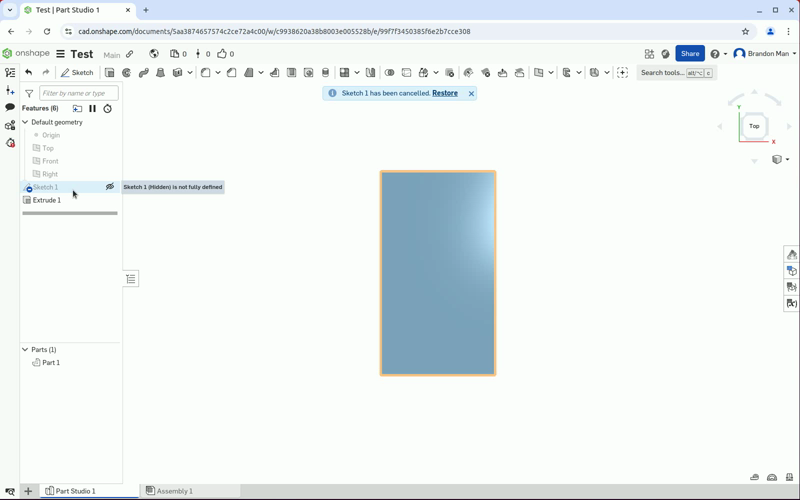
click(73, 189)
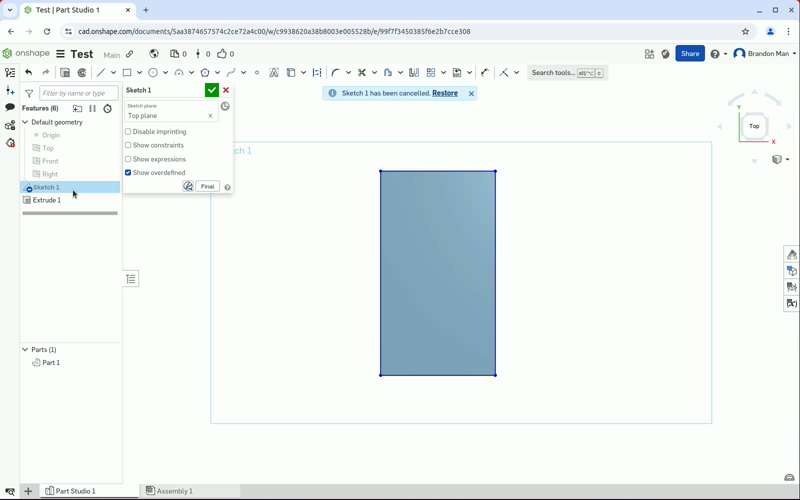
mouse_move(229, 92)
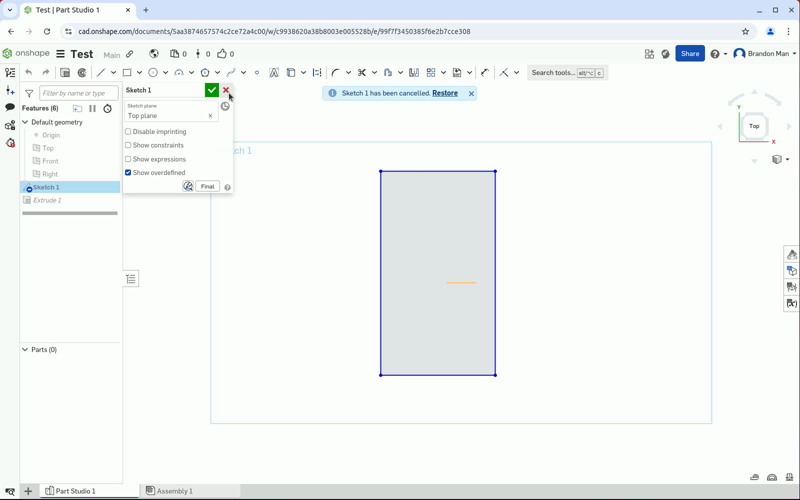
click(229, 92)
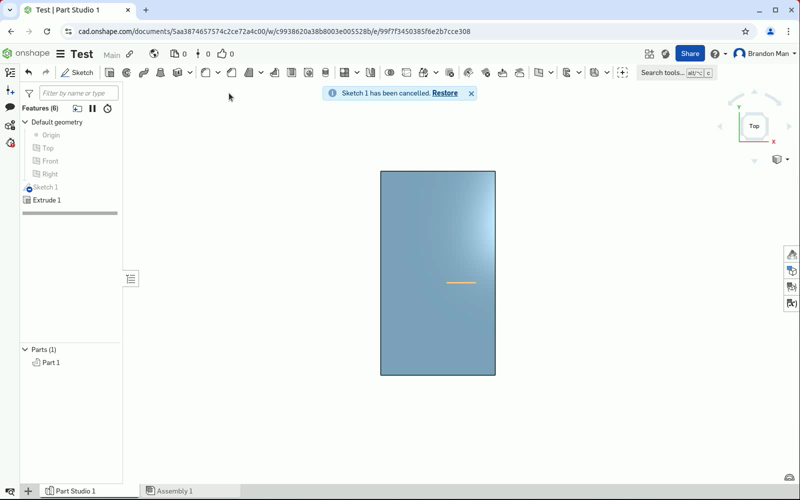
mouse_move(541, 75)
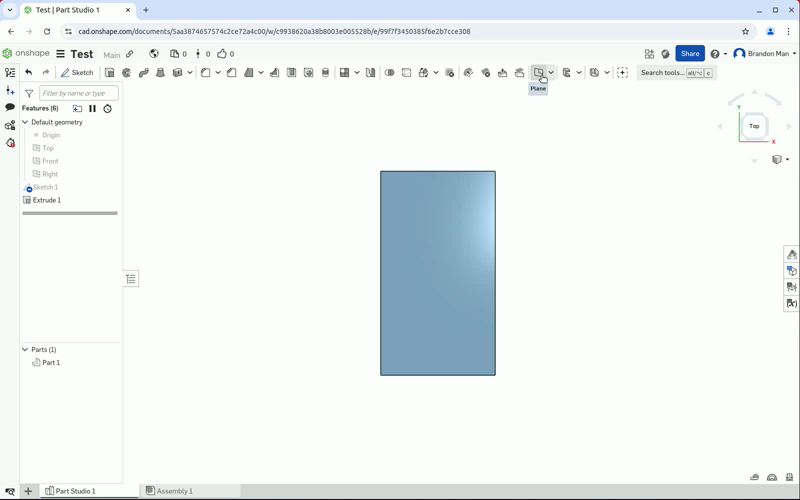
click(541, 75)
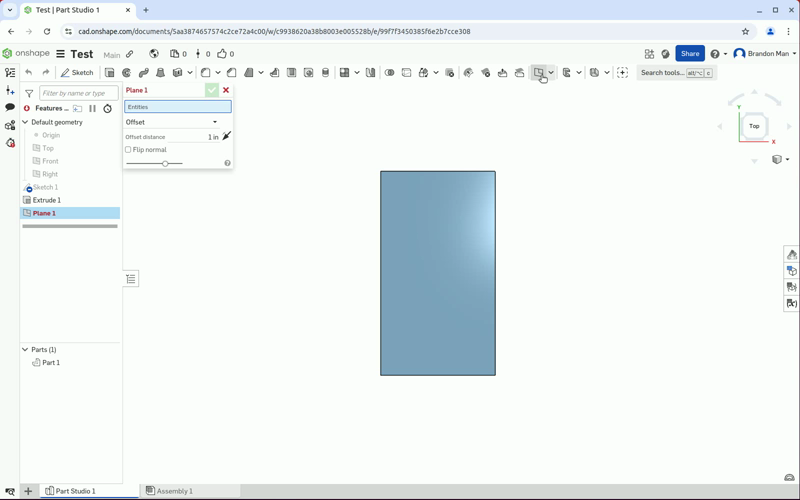
mouse_move(73, 150)
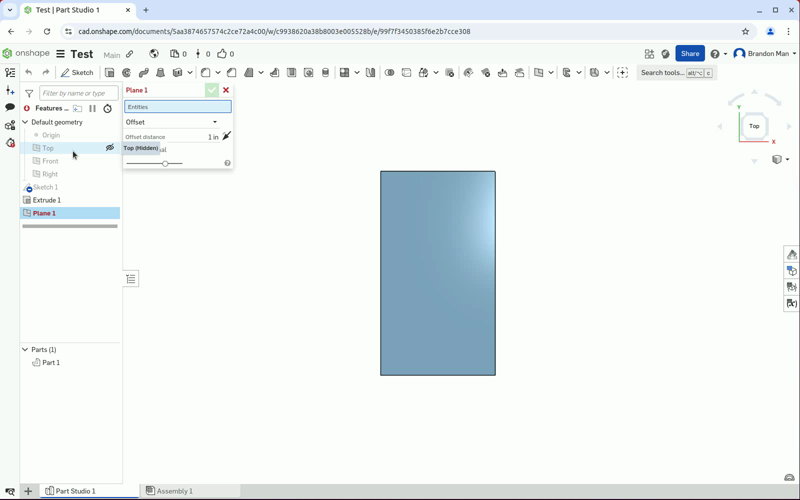
click(73, 150)
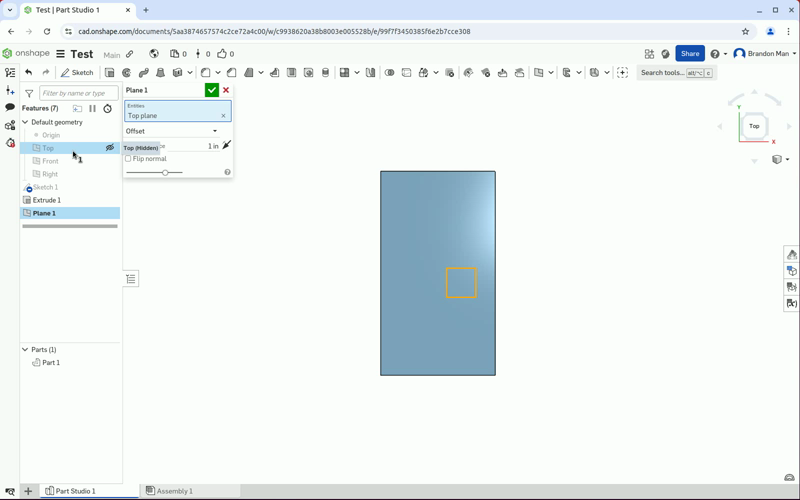
key(tab, 2)
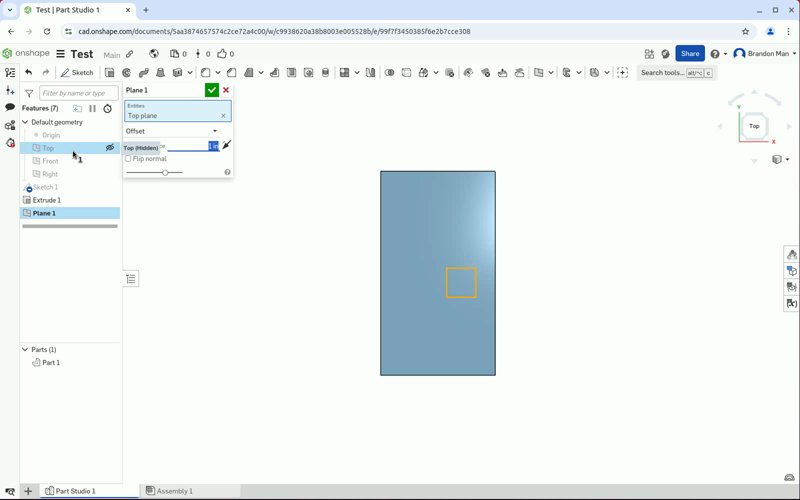
text(16.854)
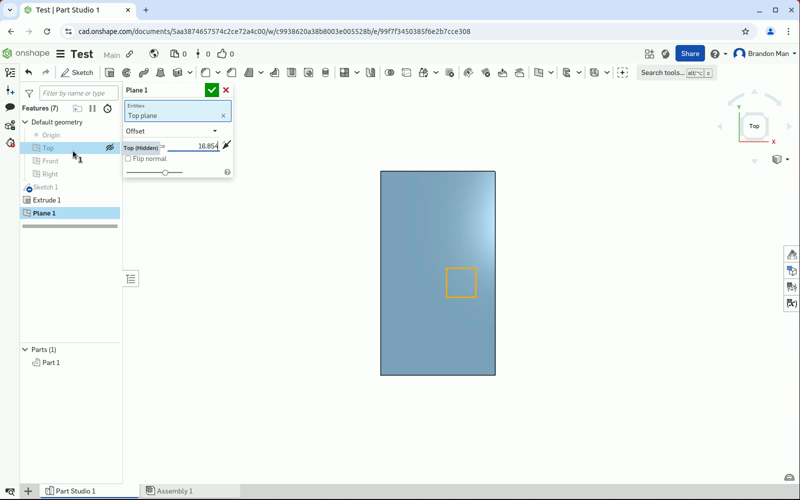
key(enter, 2)
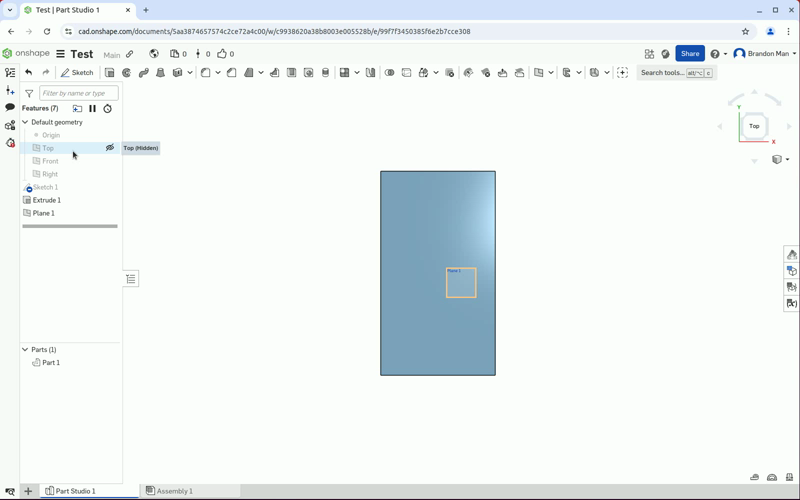
key(shift+s)
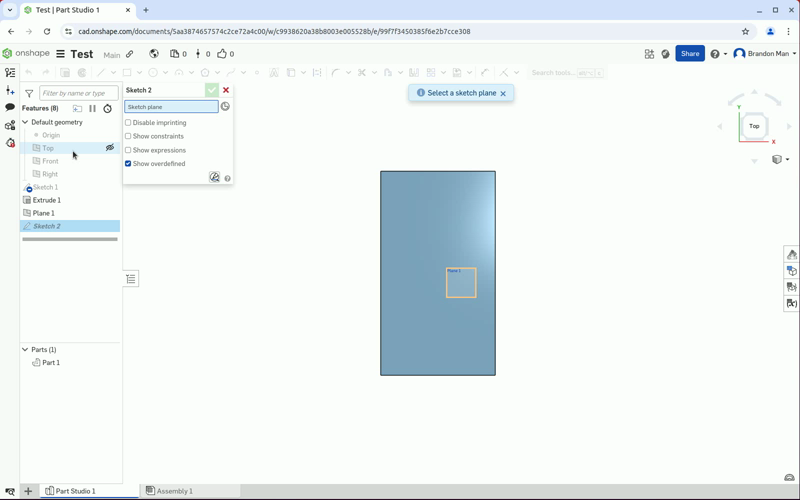
mouse_move(73, 215)
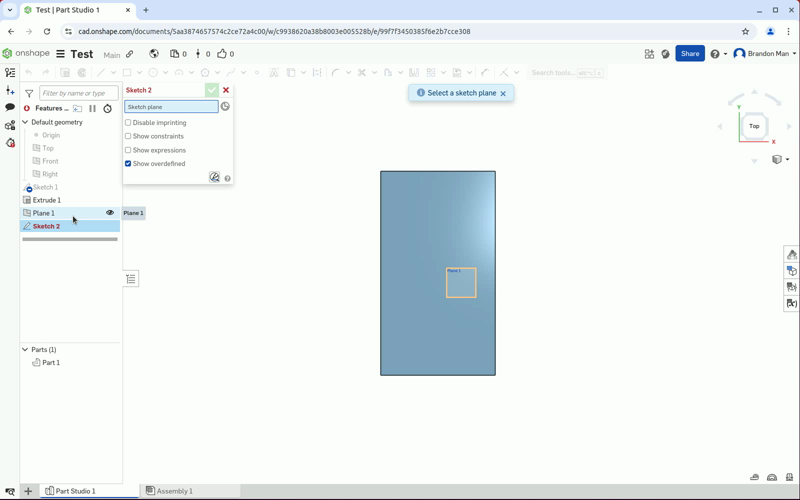
click(73, 215)
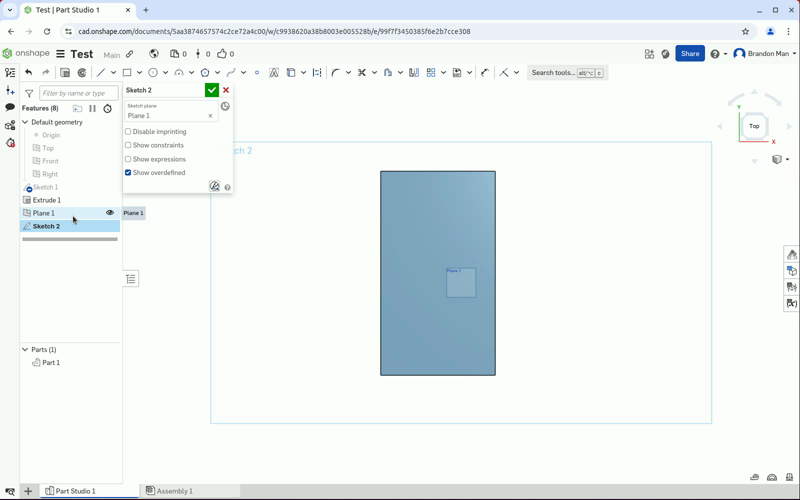
mouse_move(73, 352)
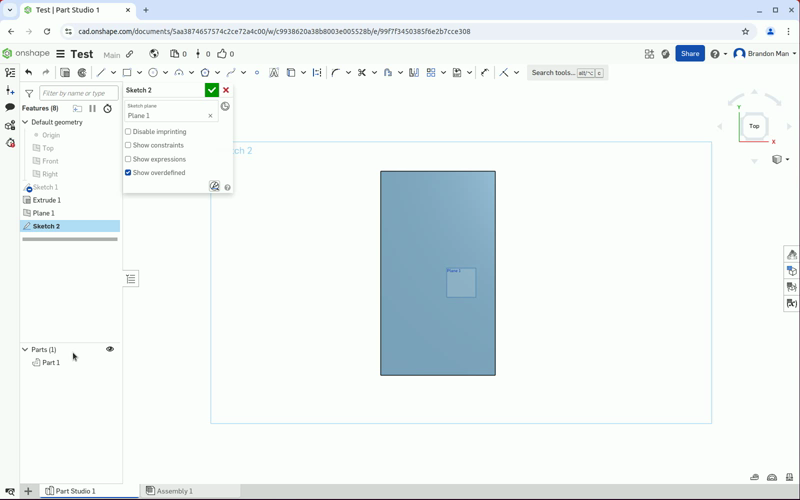
key(y)
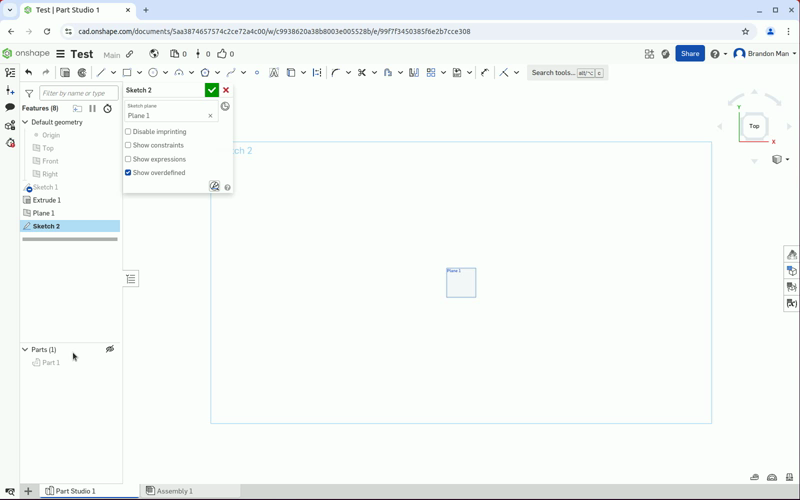
key(l)
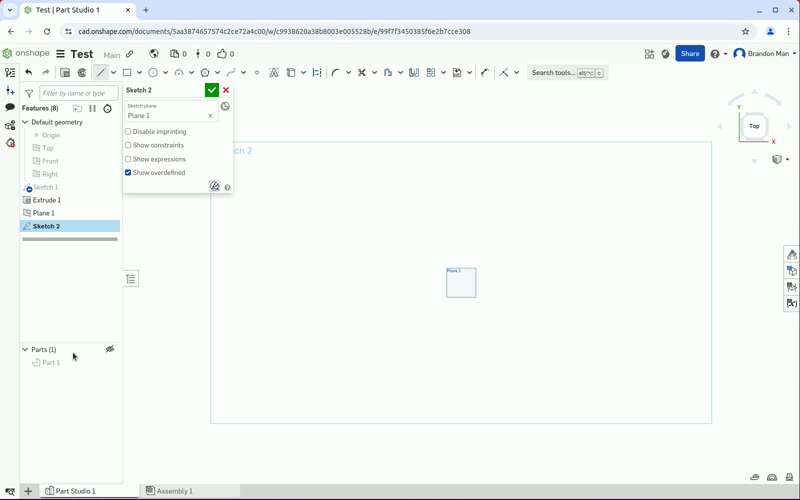
key_down(shift)
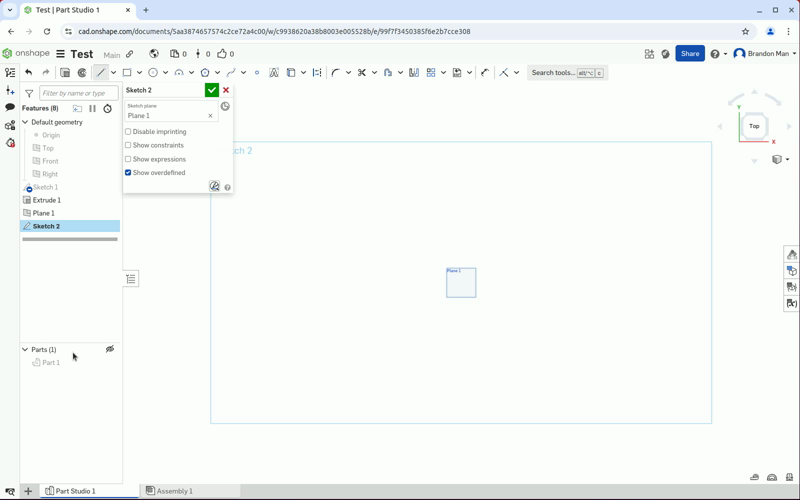
mouse_move(439, 230)
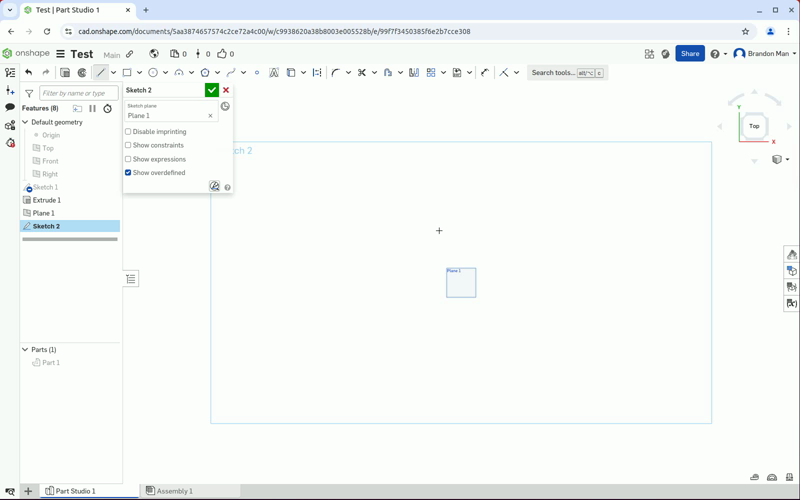
click(439, 230)
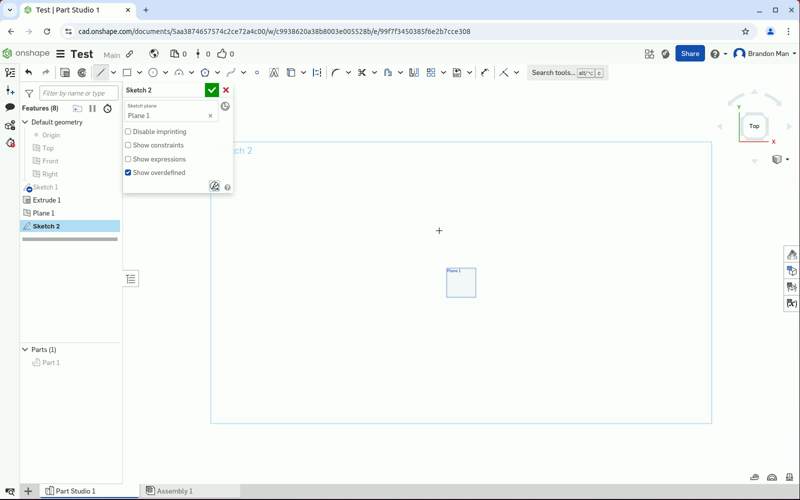
key_up(shift)
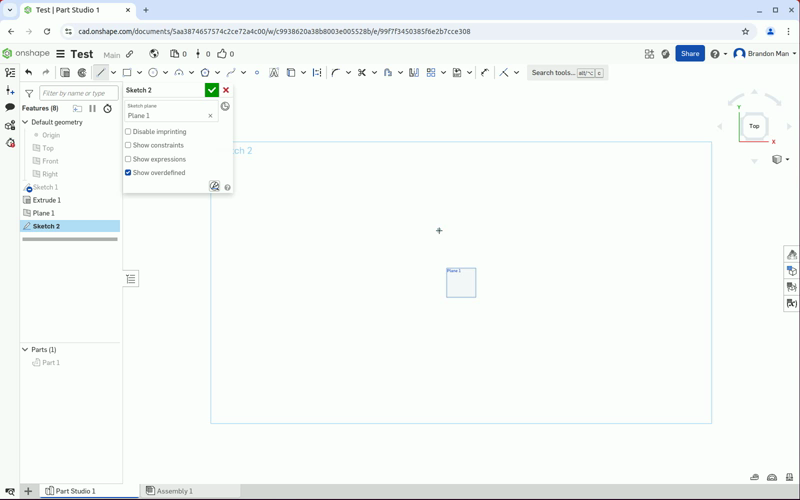
key_down(shift)
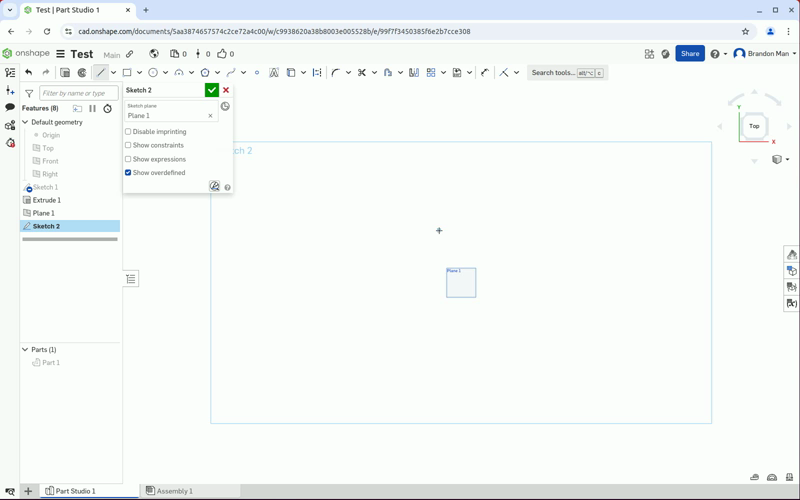
mouse_move(469, 230)
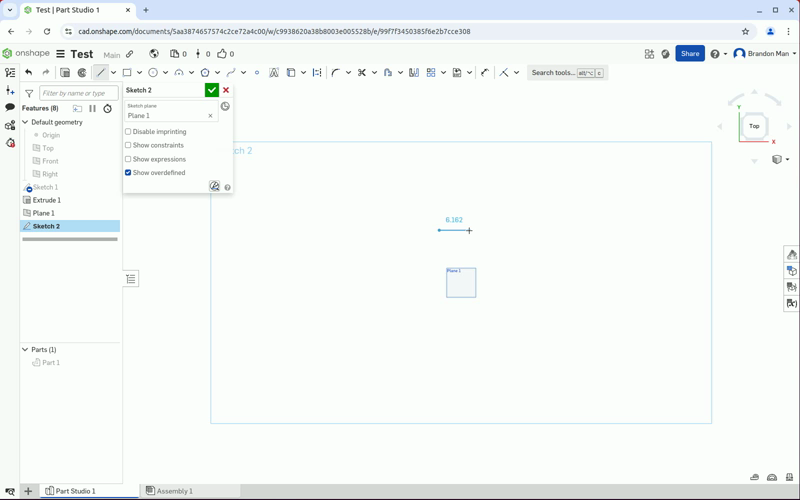
mouse_move(469, 230)
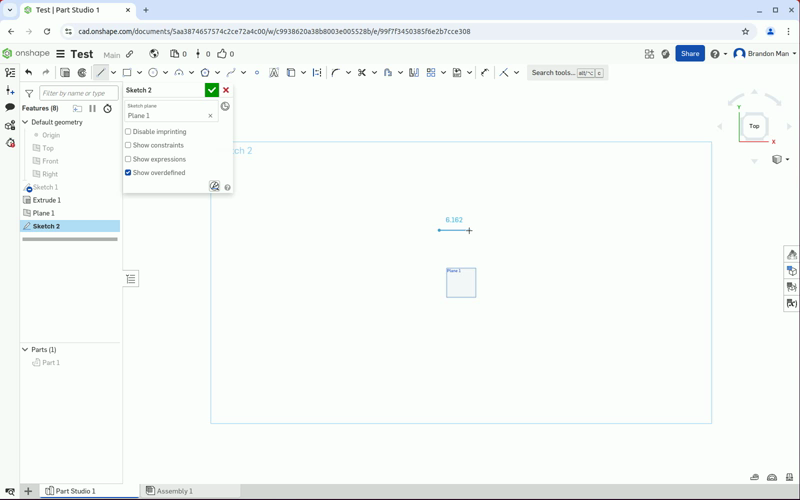
click(469, 230)
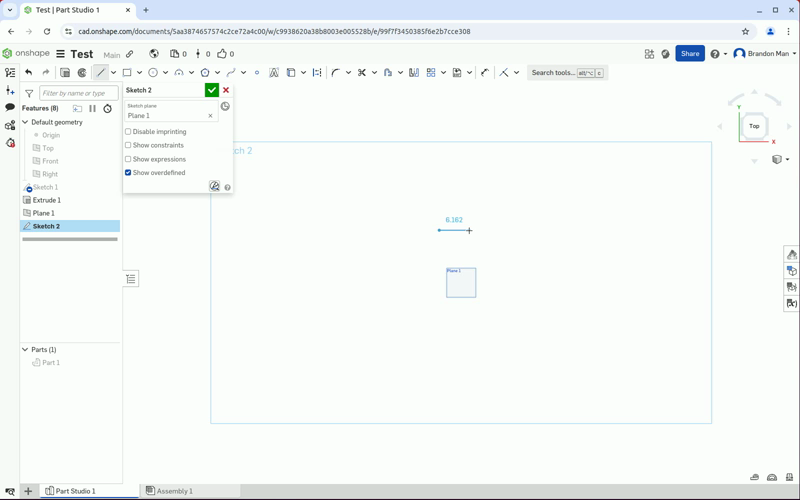
key_up(shift)
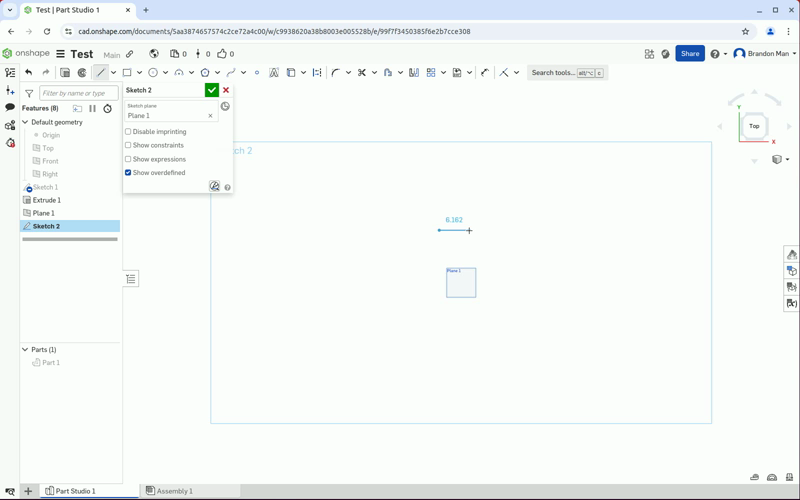
key_down(shift)
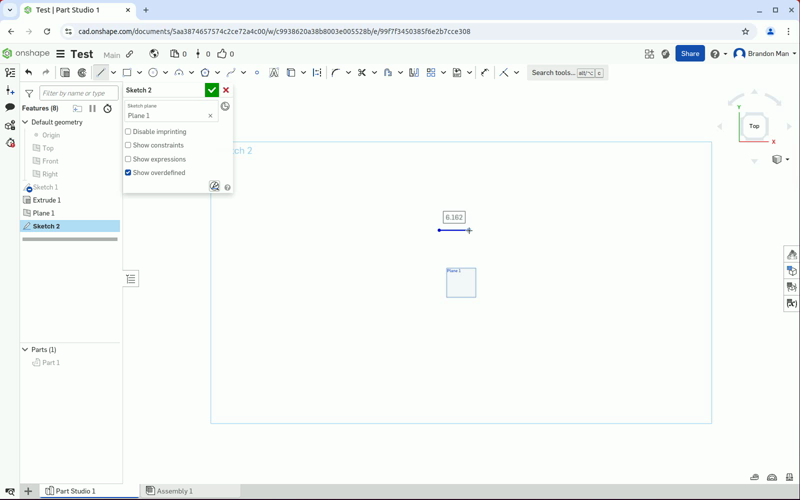
mouse_move(499, 230)
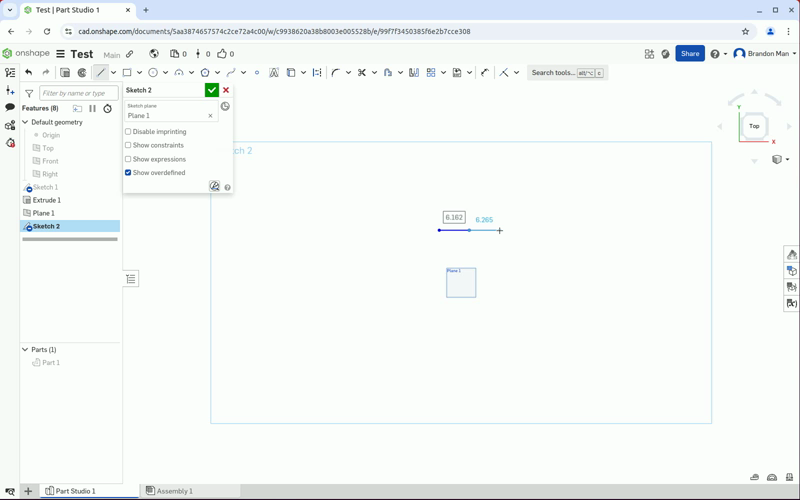
mouse_move(469, 249)
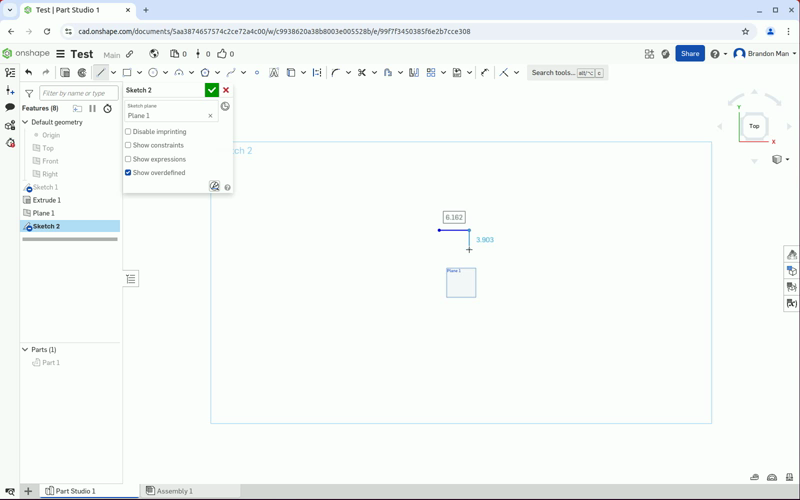
click(469, 249)
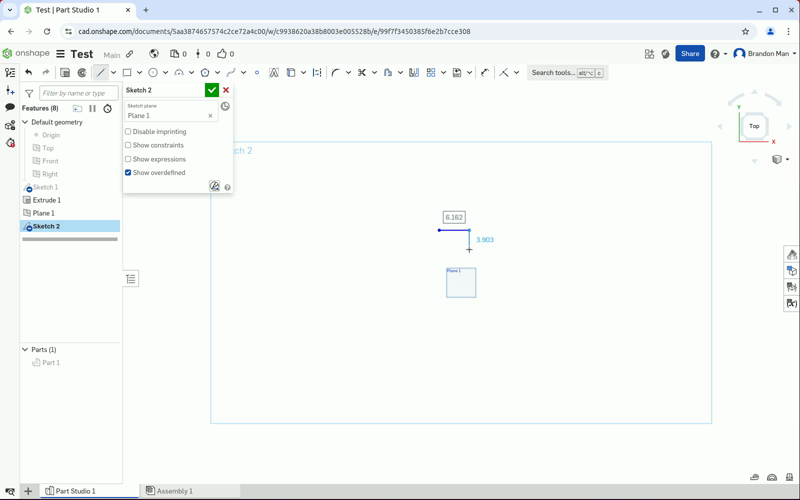
key_up(shift)
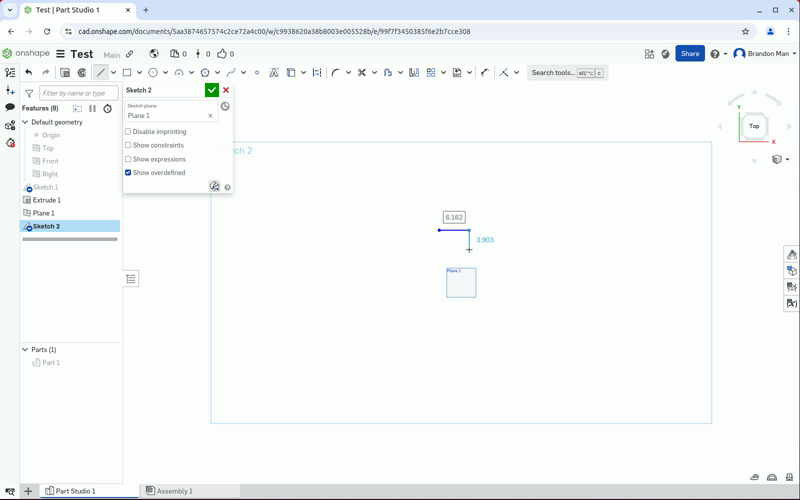
key_down(shift)
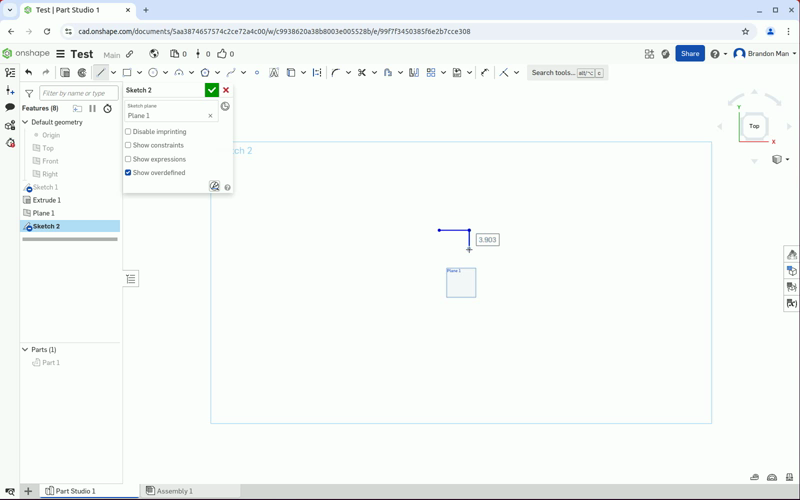
mouse_move(499, 249)
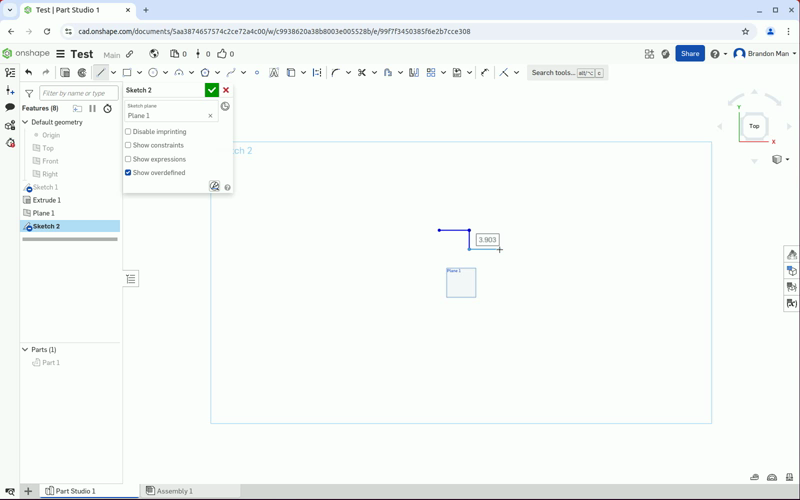
mouse_move(484, 249)
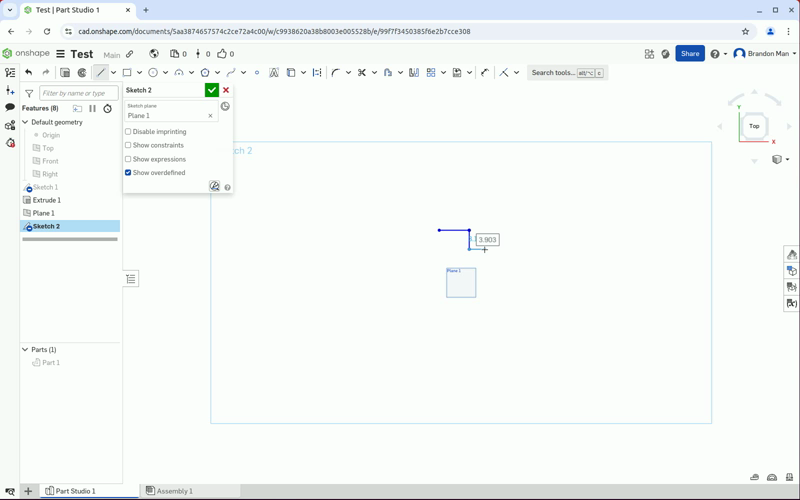
click(484, 249)
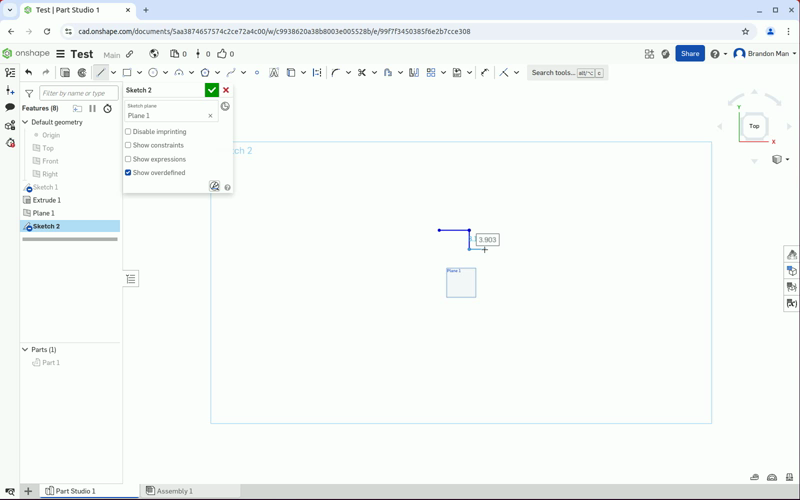
key_up(shift)
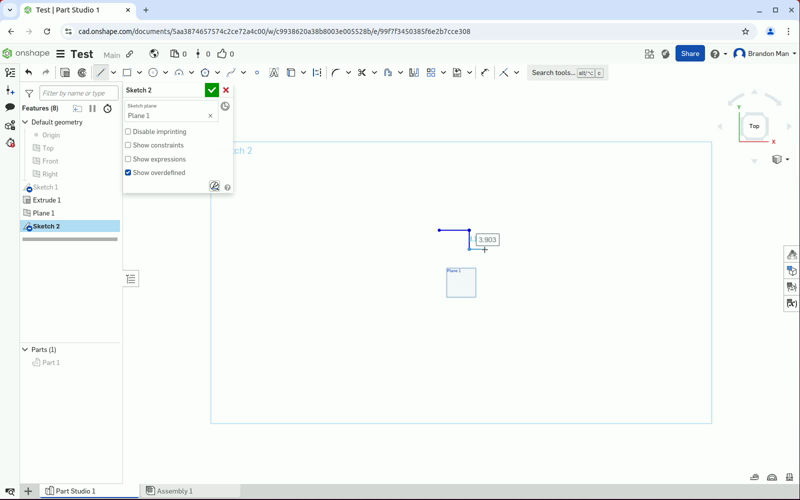
key_down(shift)
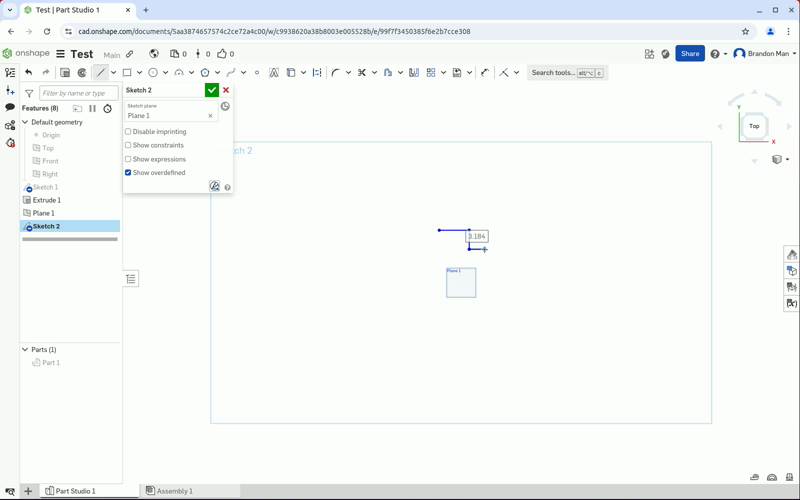
mouse_move(439, 186)
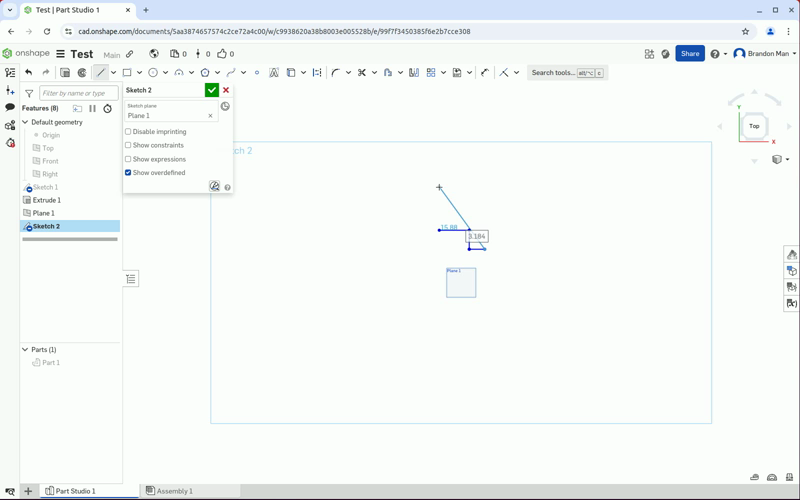
click(439, 186)
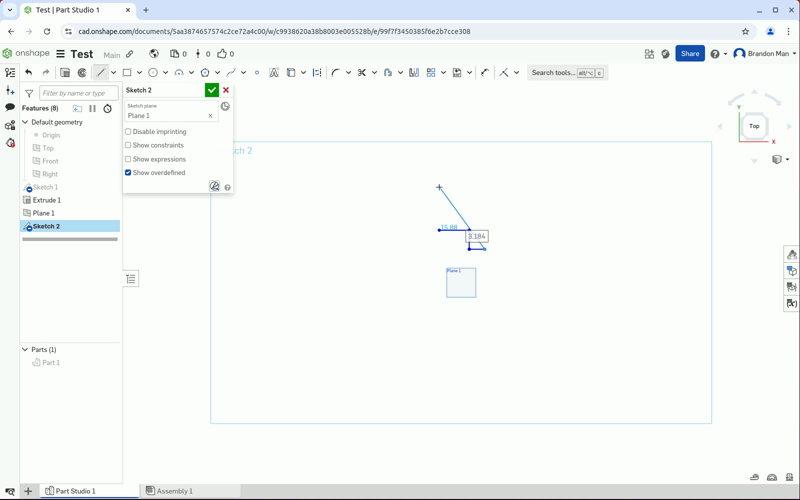
key_up(shift)
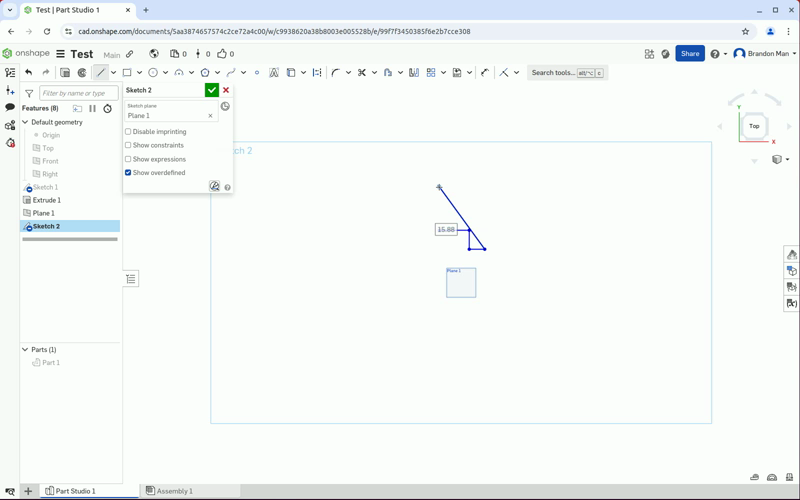
mouse_move(469, 186)
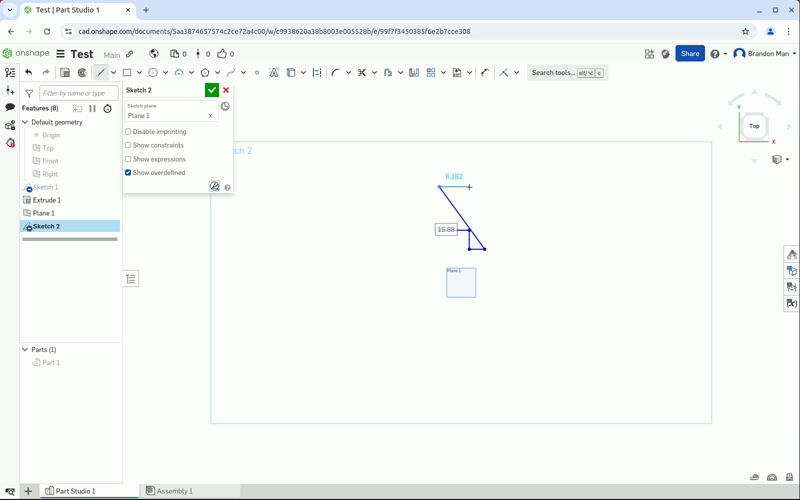
key_down(shift)
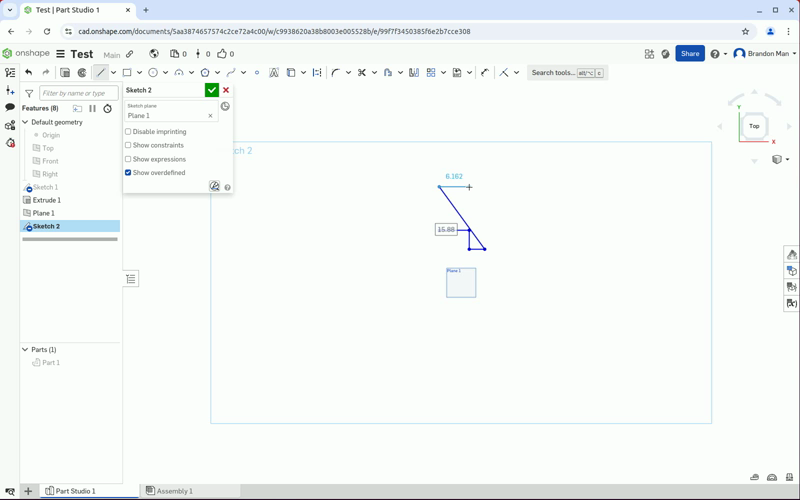
mouse_move(439, 230)
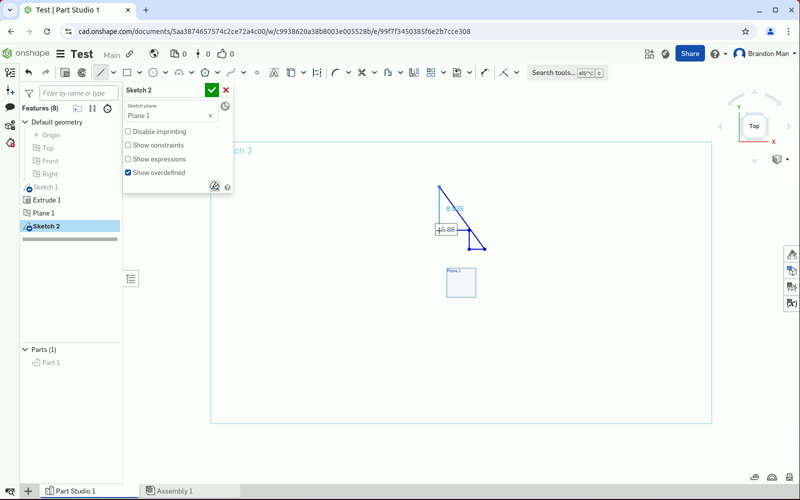
key_up(shift)
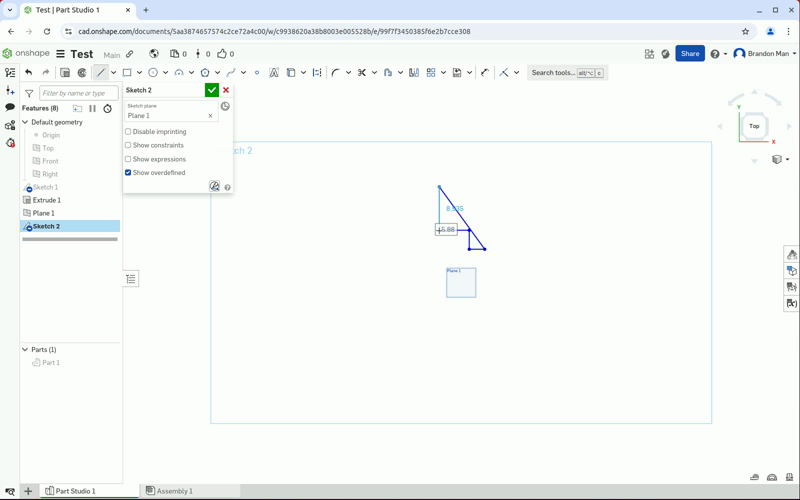
click(439, 230)
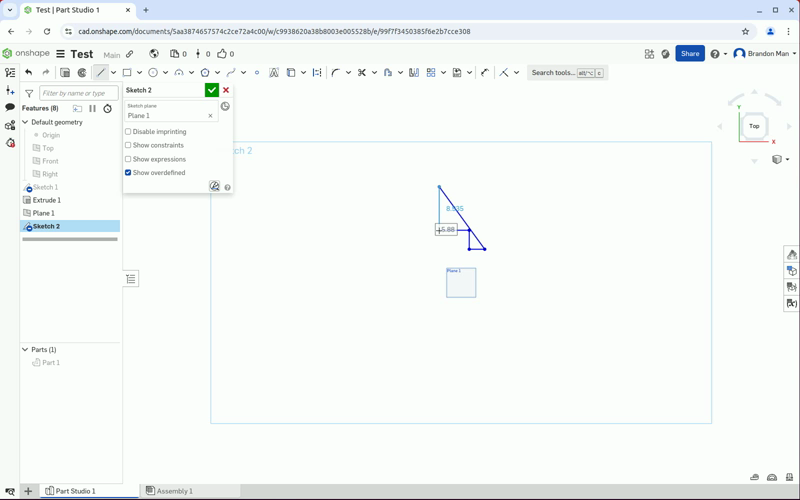
key(esc)
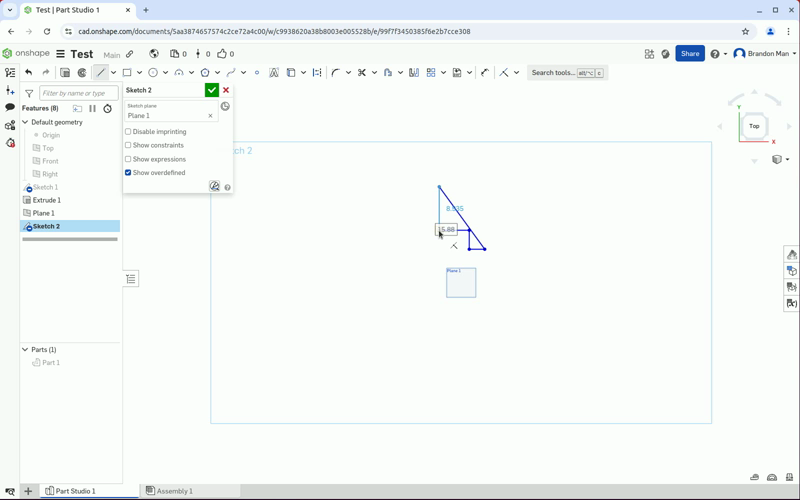
mouse_move(471, 236)
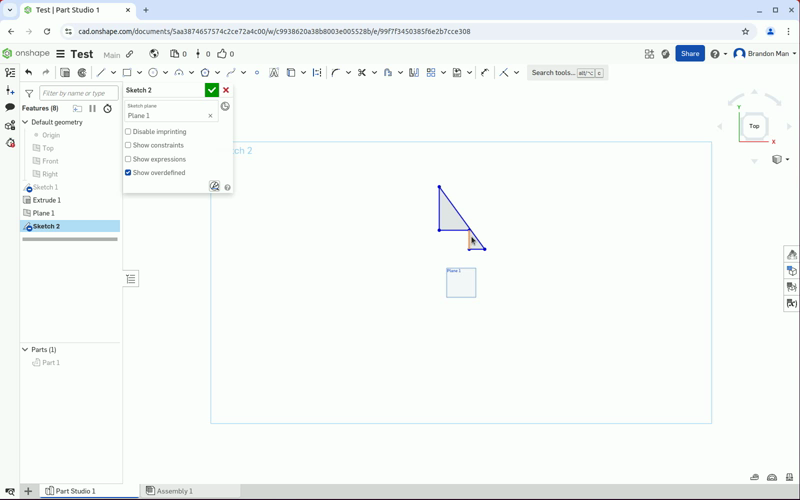
scroll(6)
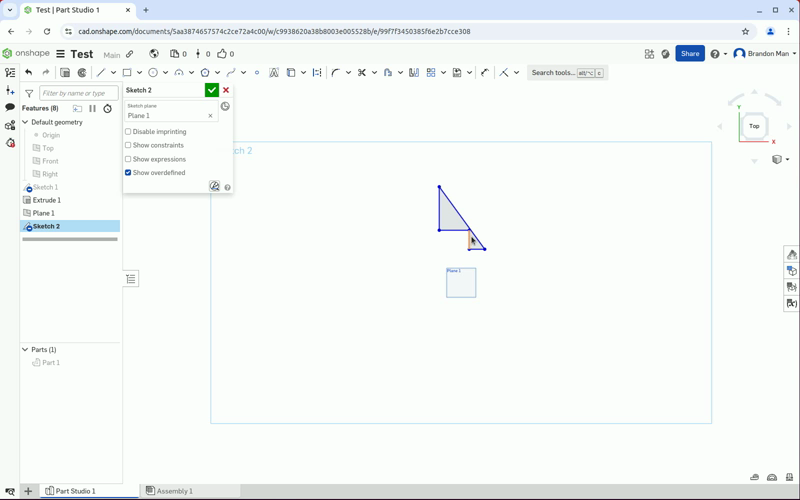
scroll(6)
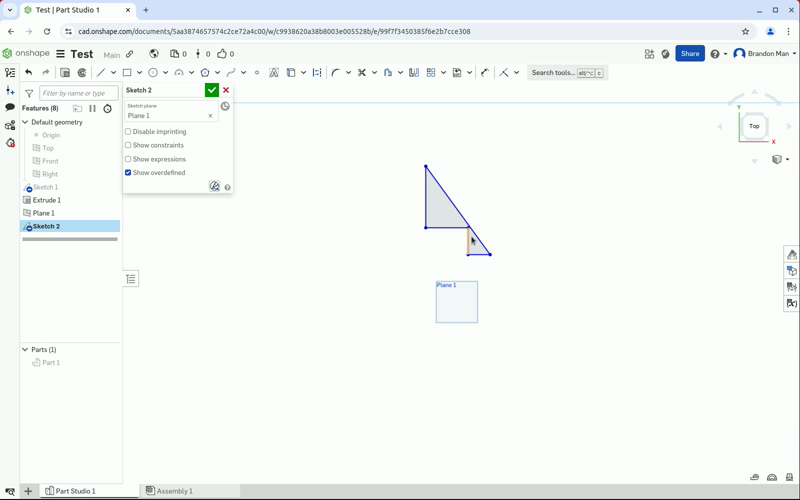
scroll(6)
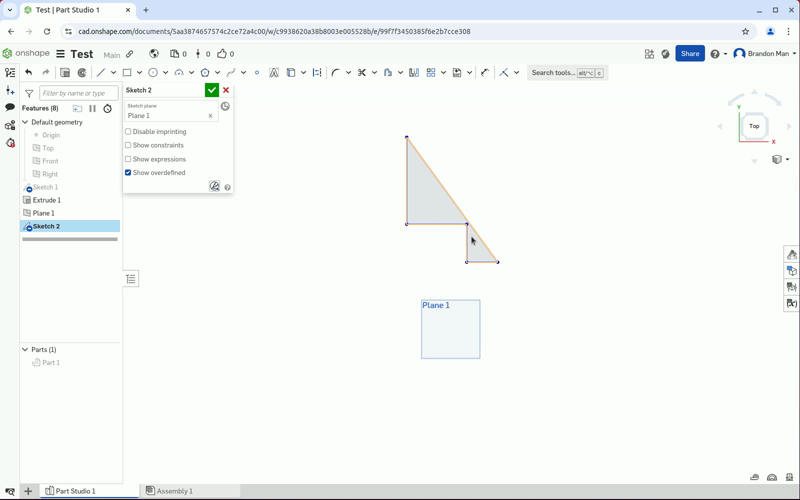
scroll(6)
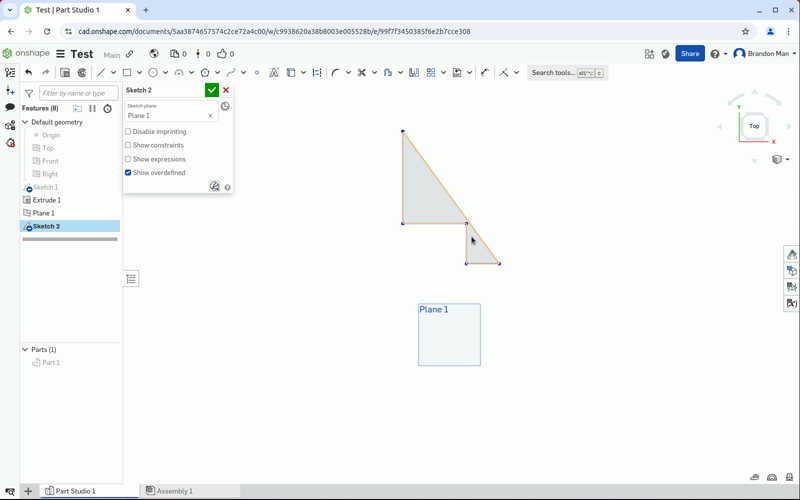
scroll(6)
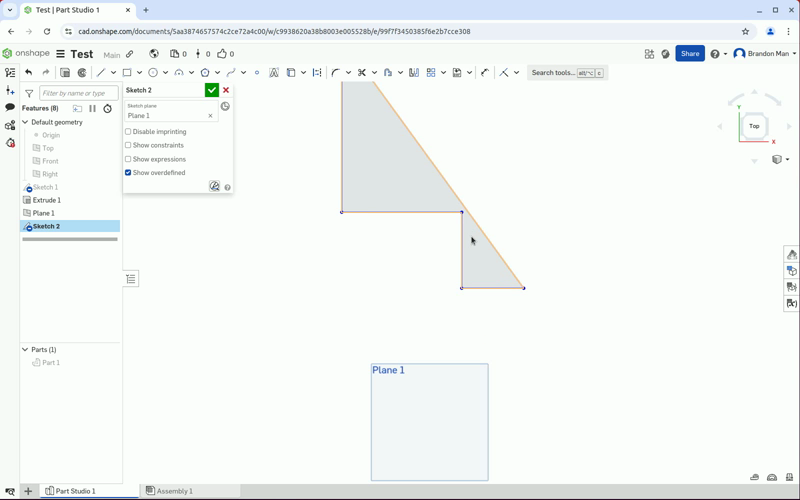
scroll(6)
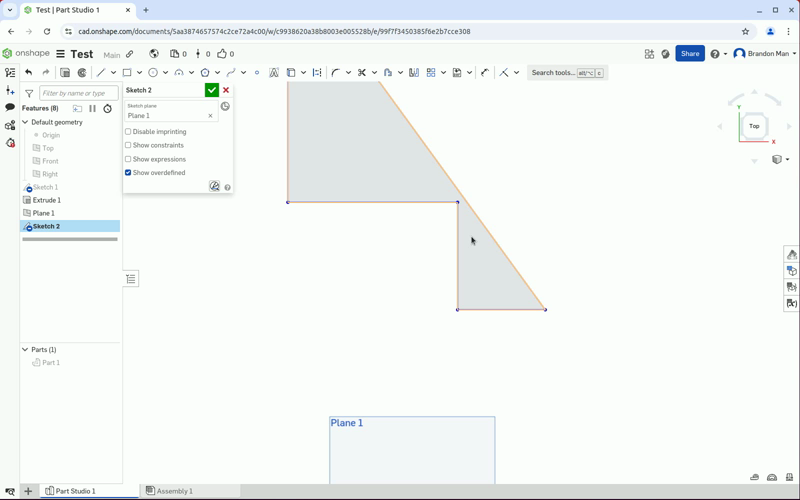
scroll(6)
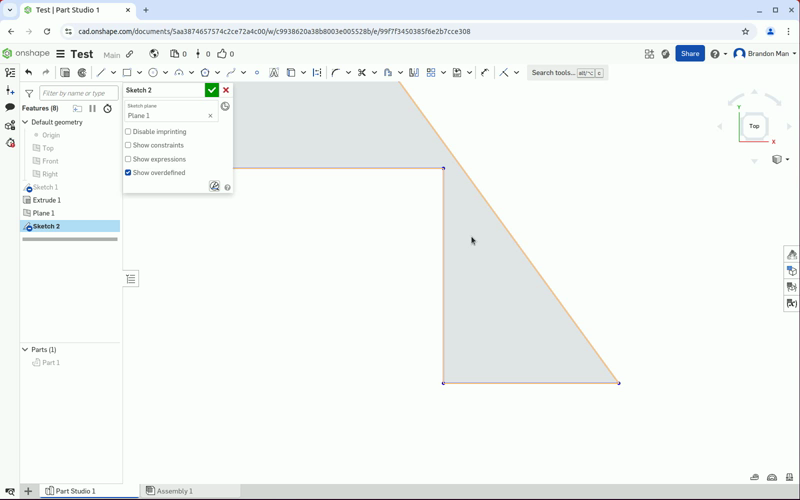
click(471, 236)
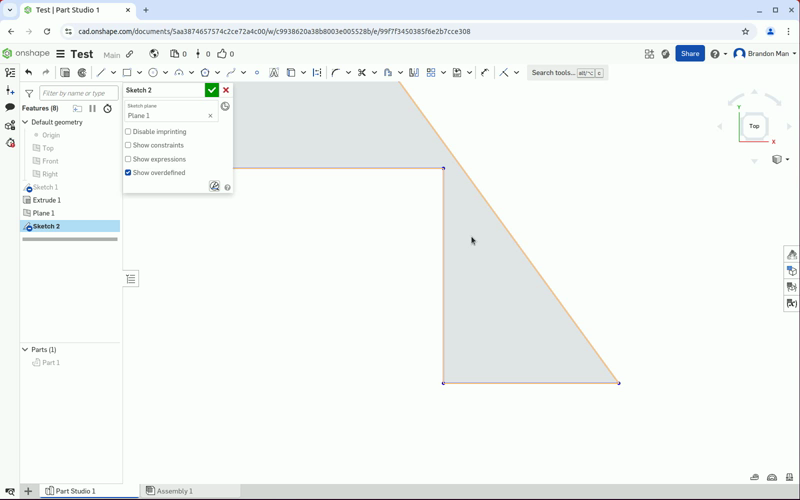
scroll(-6)
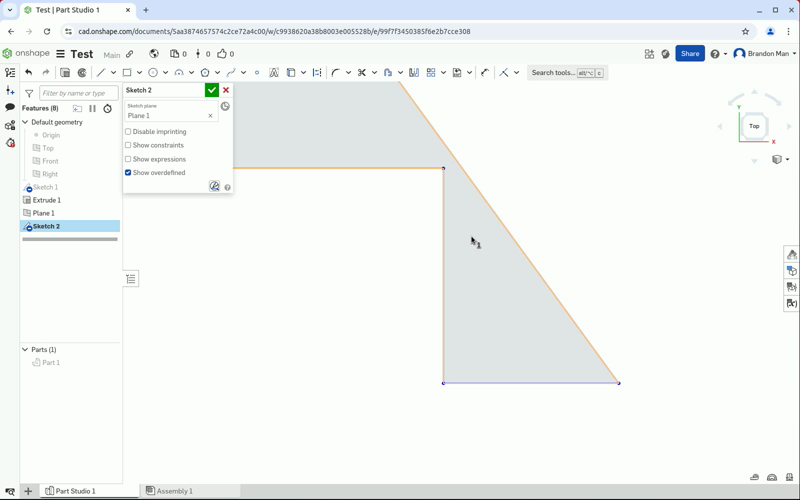
scroll(-6)
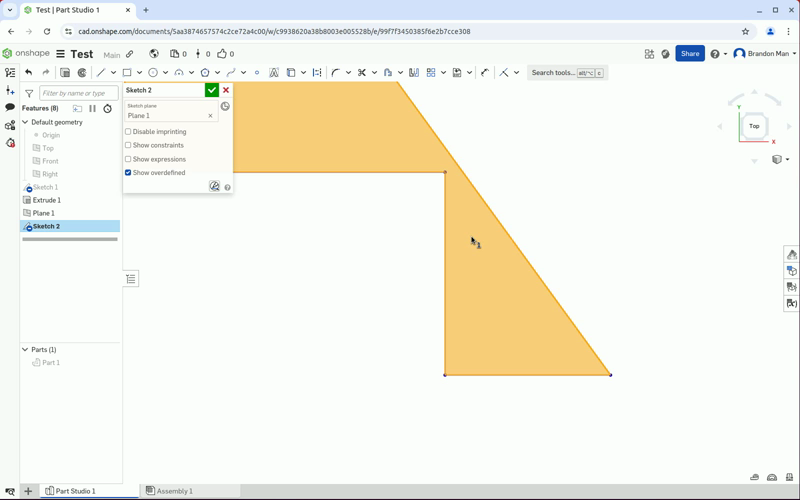
scroll(-6)
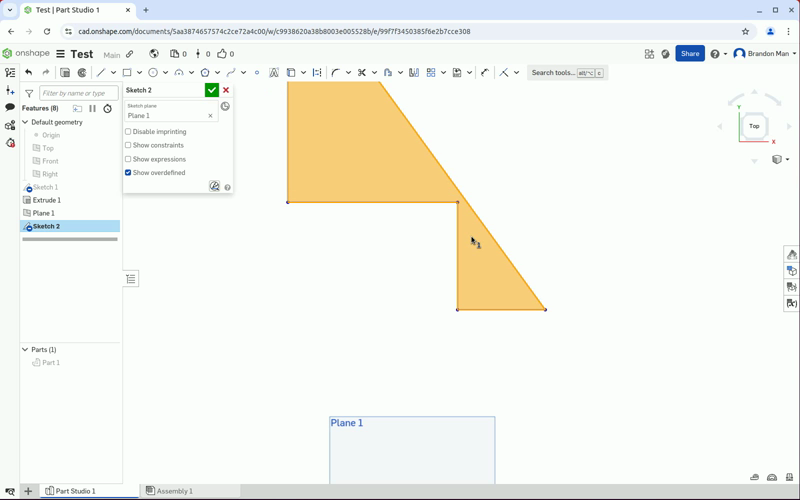
scroll(-6)
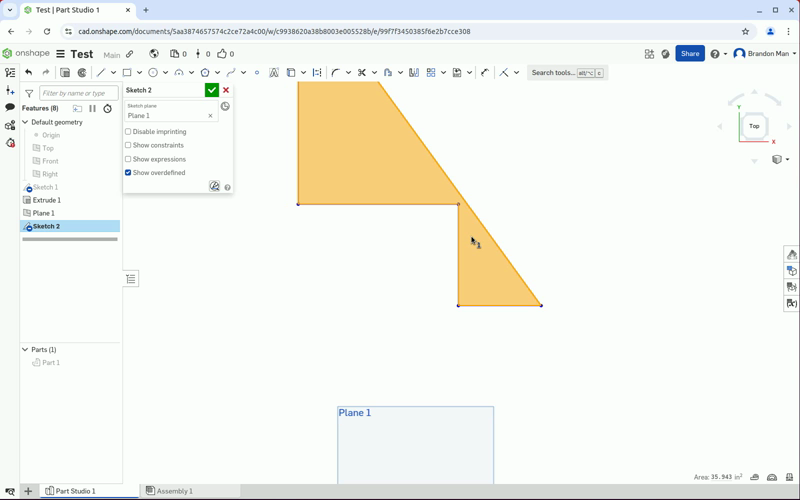
scroll(-6)
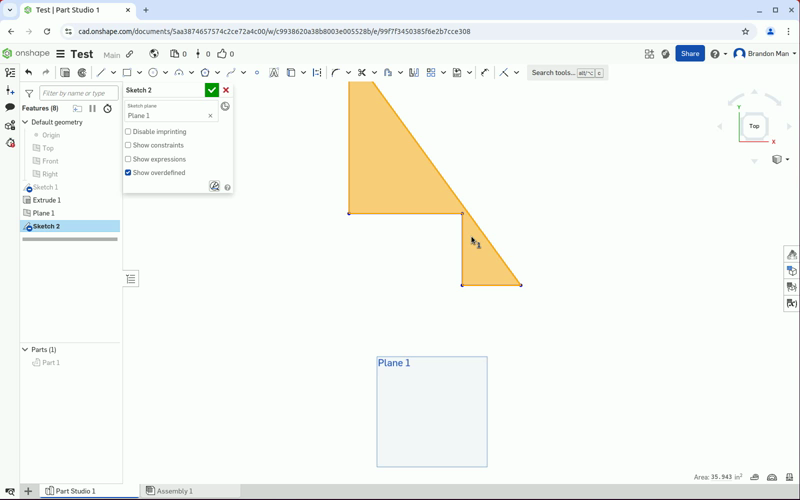
scroll(-6)
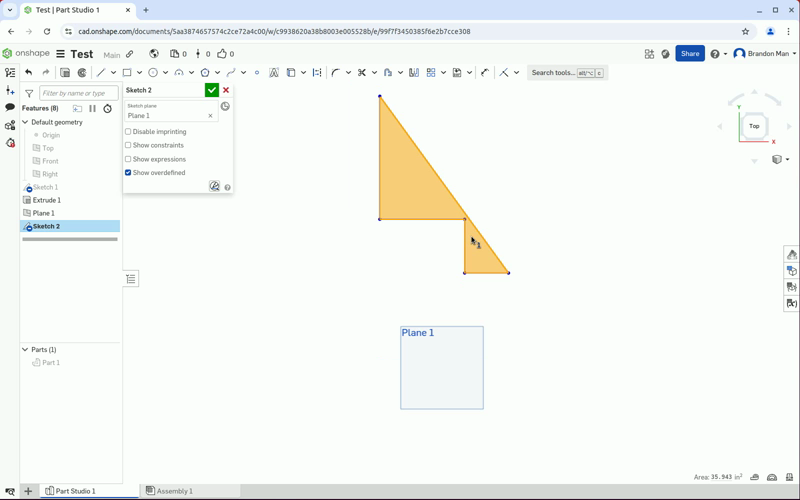
scroll(-6)
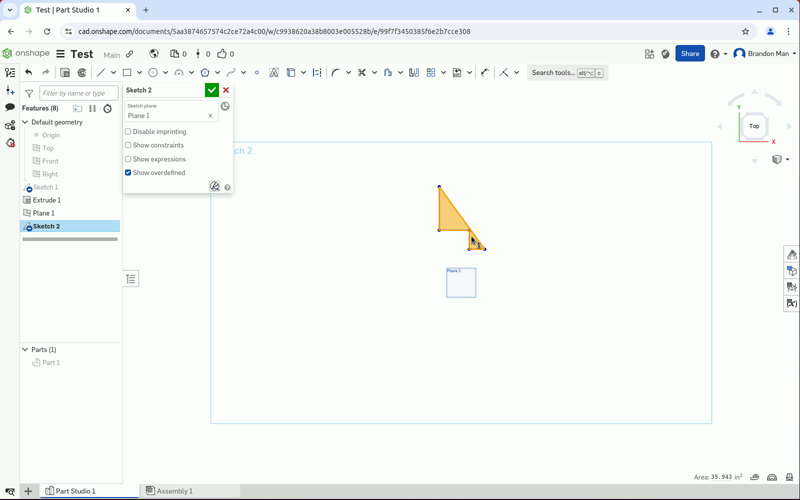
mouse_move(73, 352)
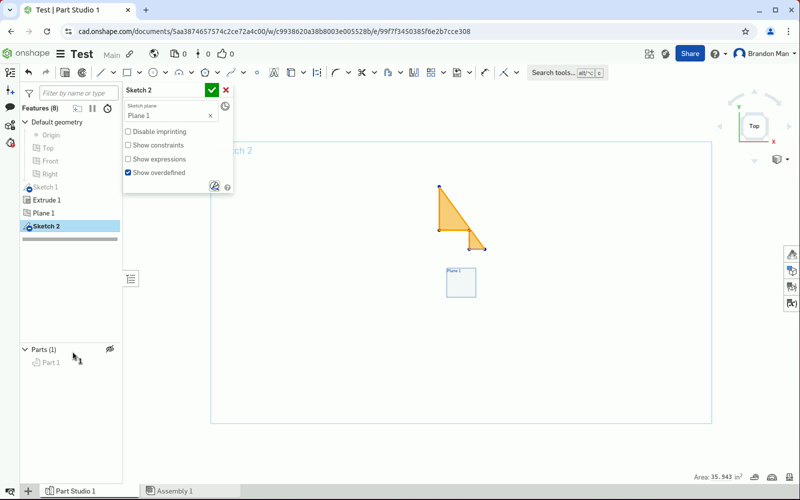
key(shift+y)
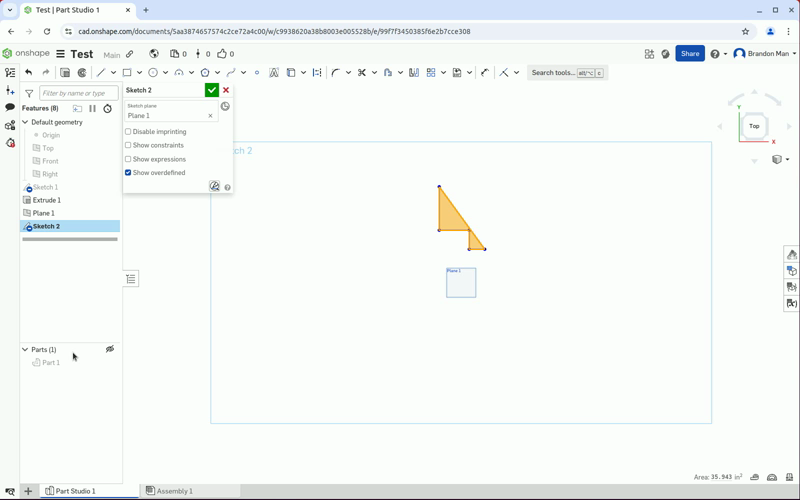
key(shift+e)
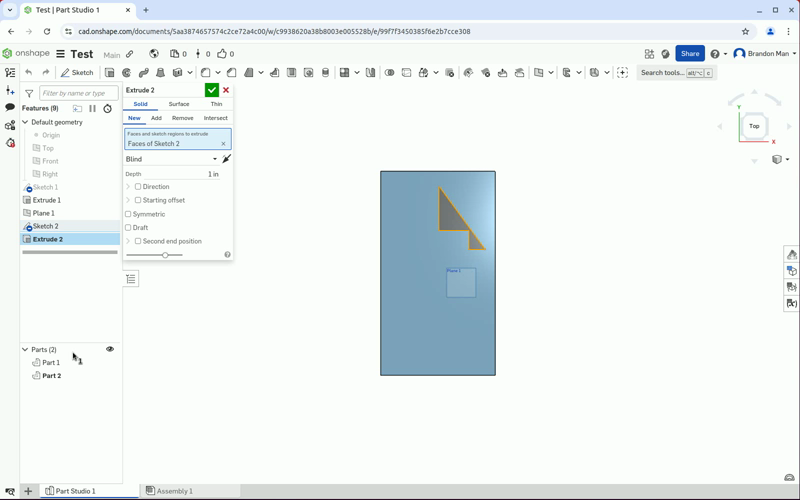
mouse_move(143, 106)
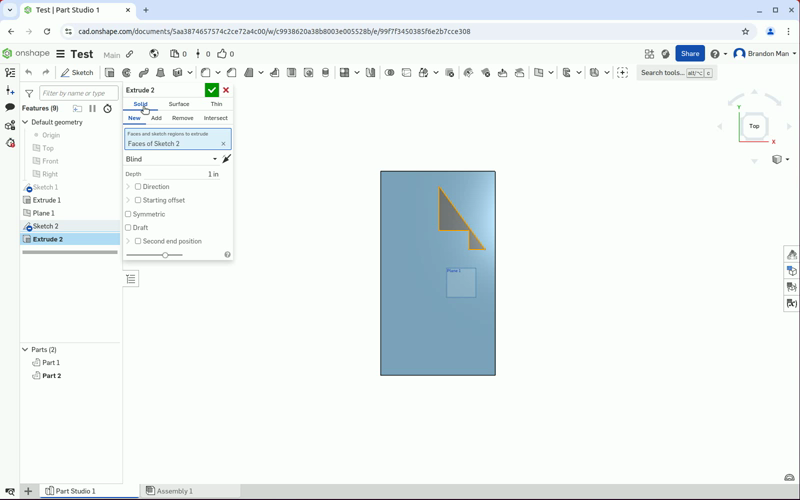
click(143, 106)
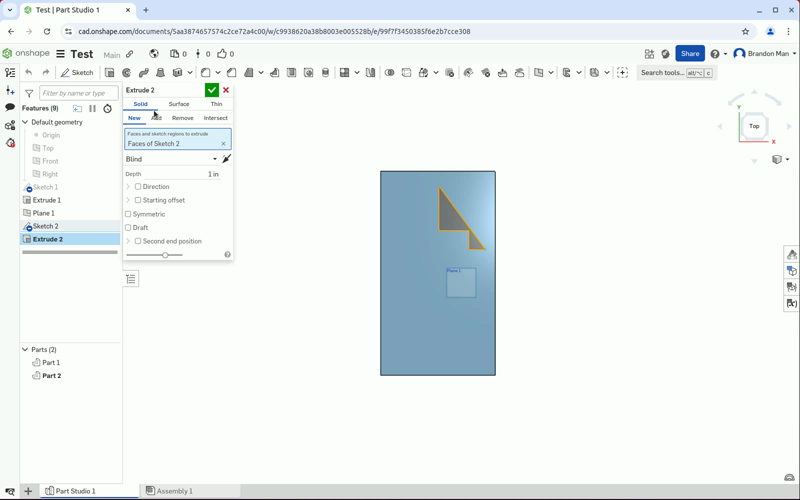
mouse_move(186, 120)
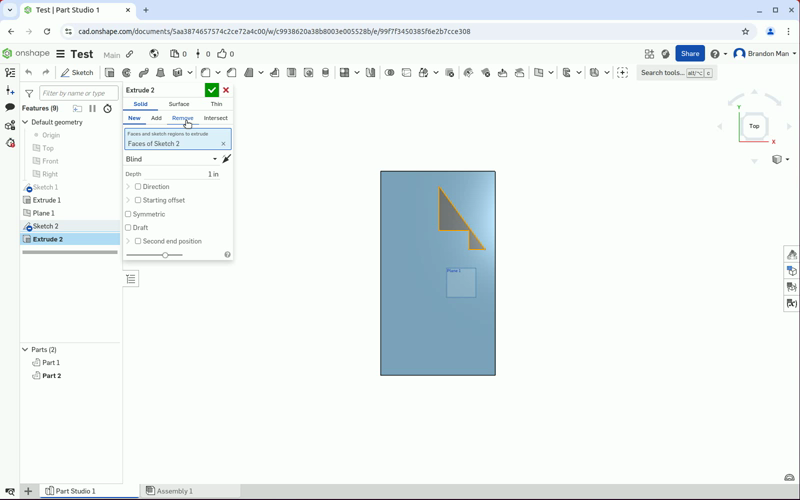
click(186, 120)
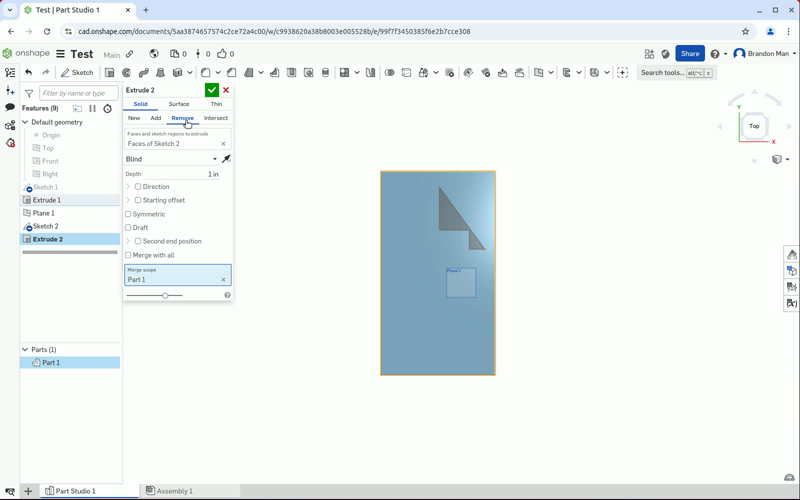
key(tab, 4)
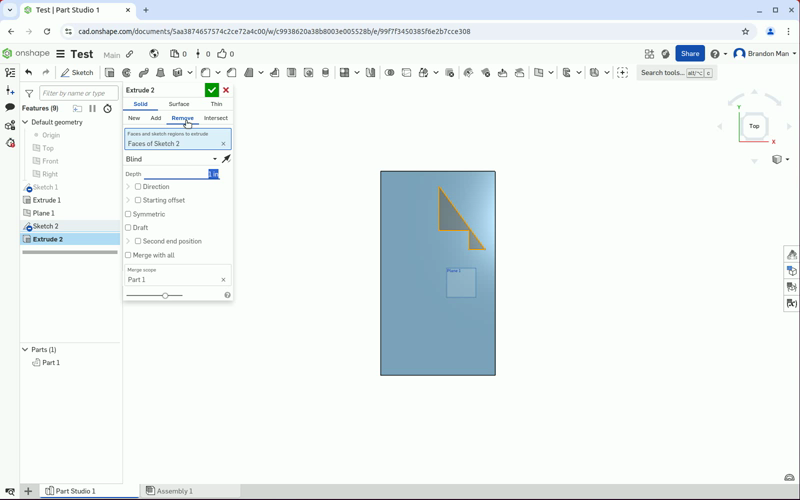
text(15.165)
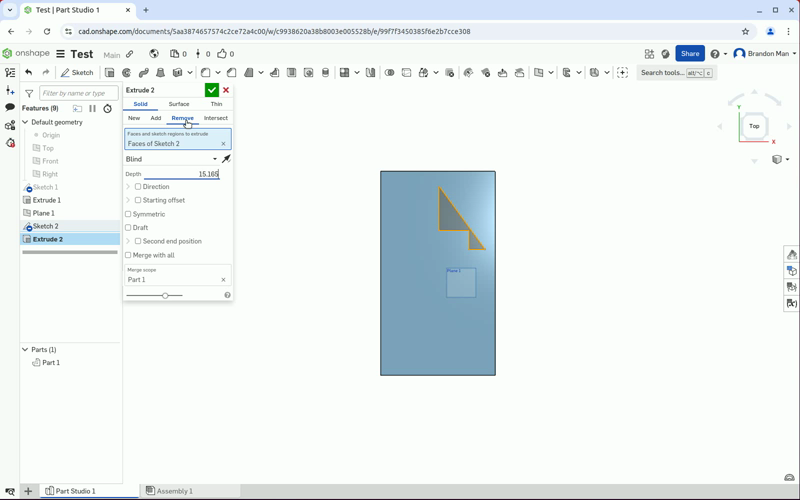
key(tab, 6)
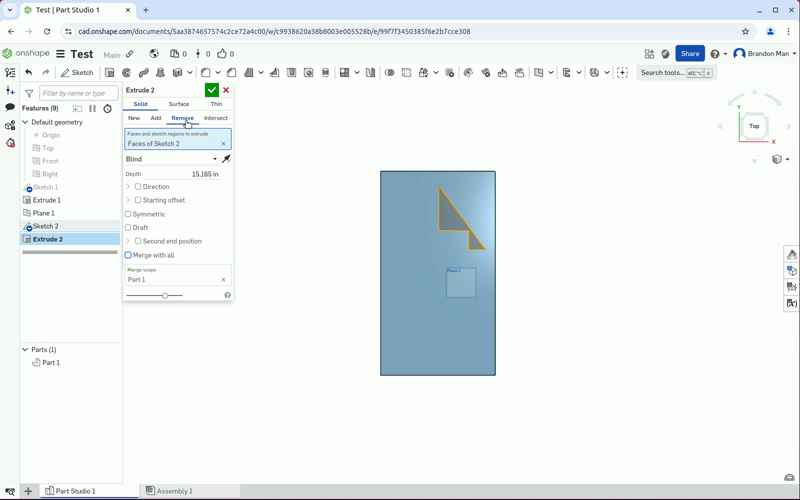
key(space)
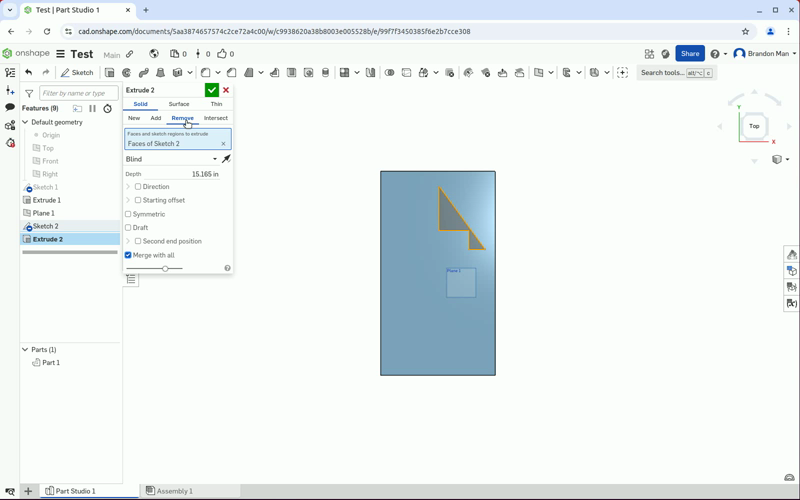
key(enter)
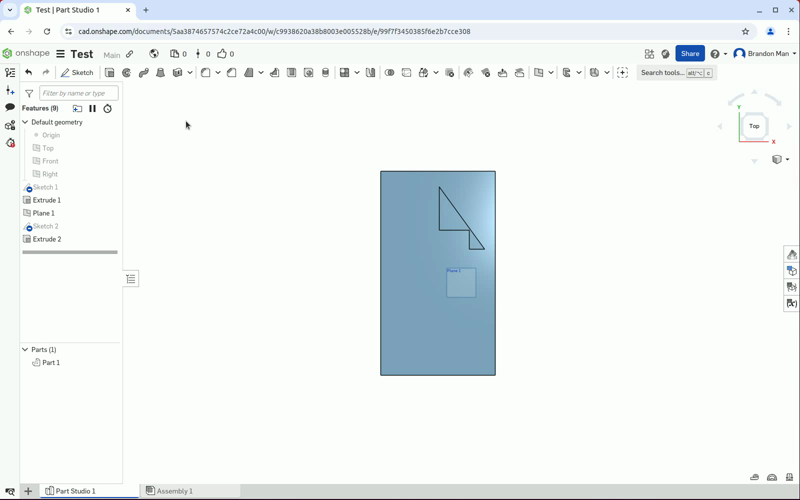
key(shift+h)
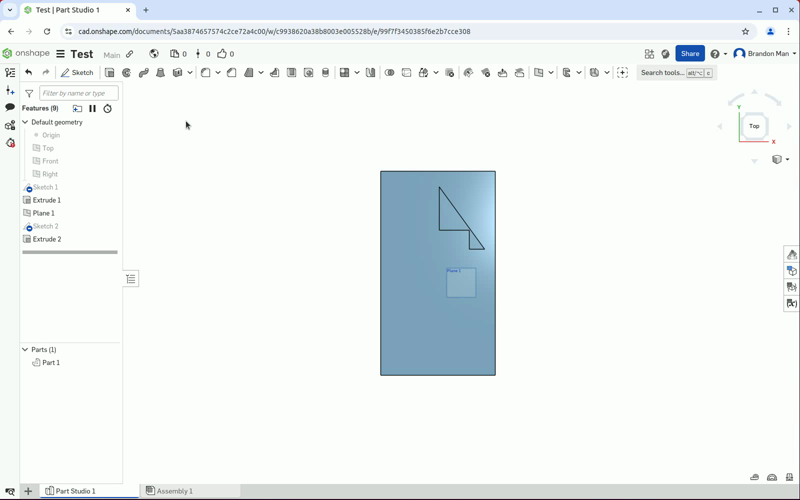
key(shift+h)
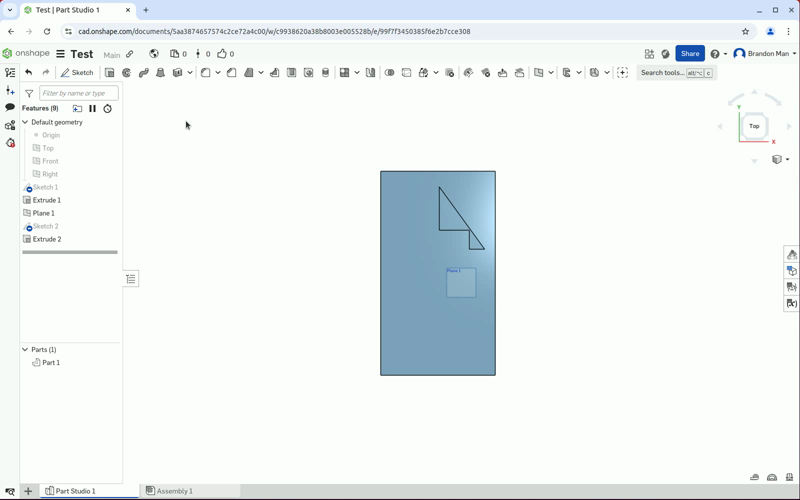
mouse_move(73, 189)
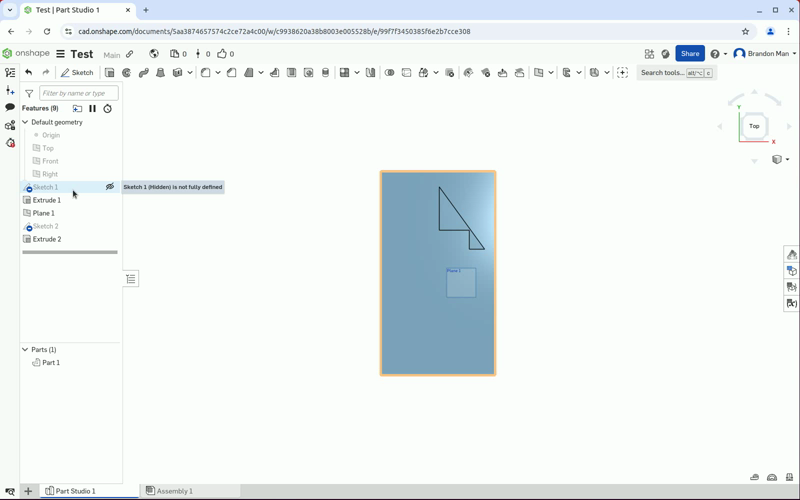
click(73, 189)
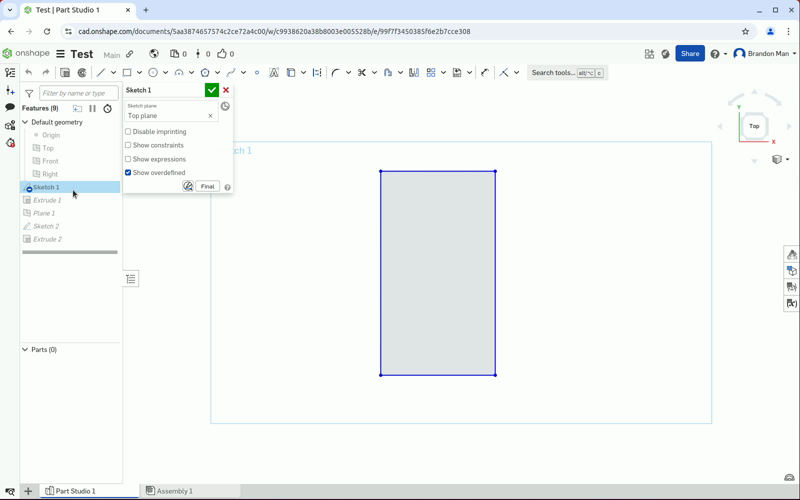
mouse_move(229, 92)
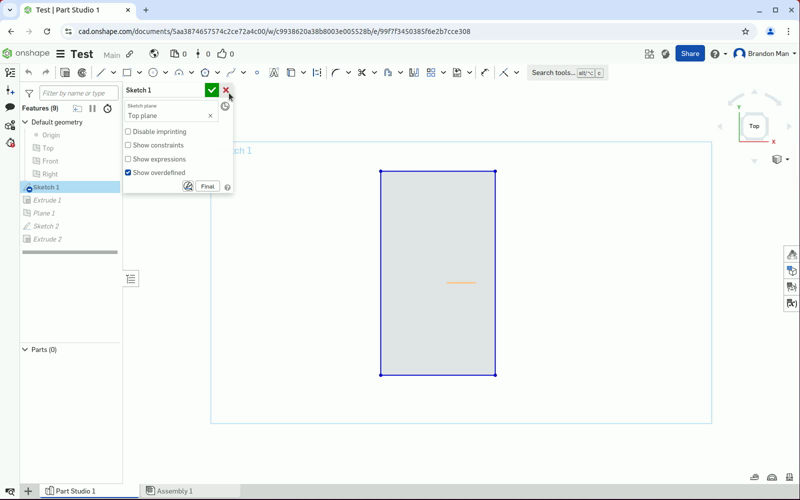
click(229, 92)
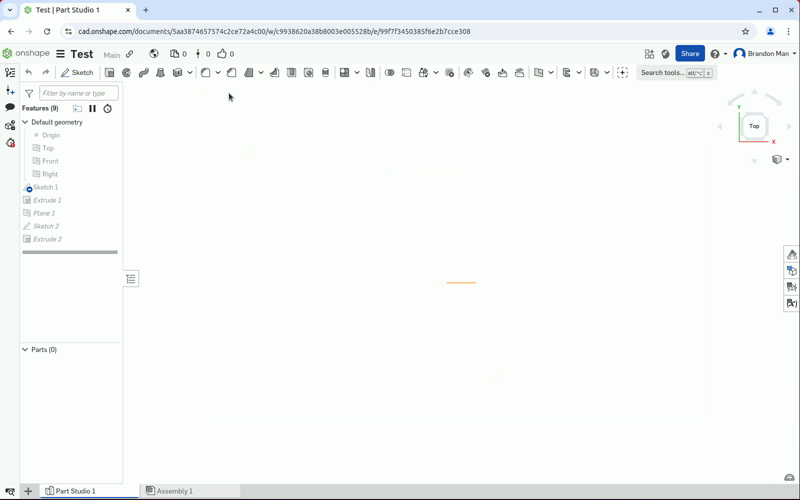
key(shift+s)
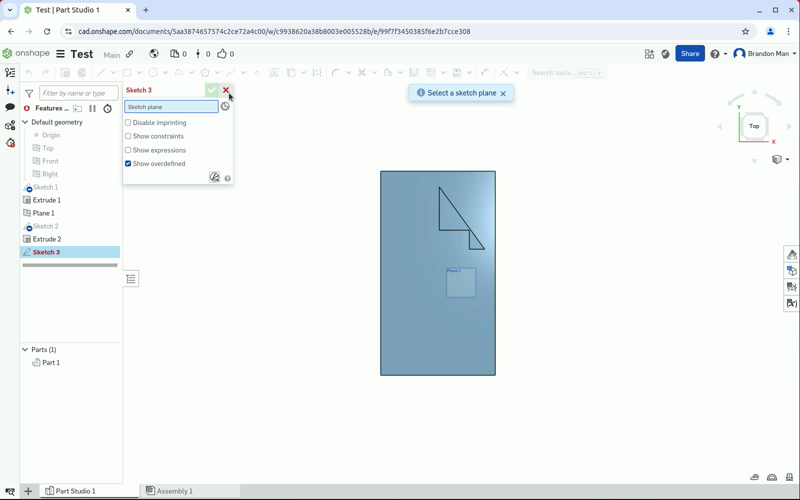
mouse_move(73, 215)
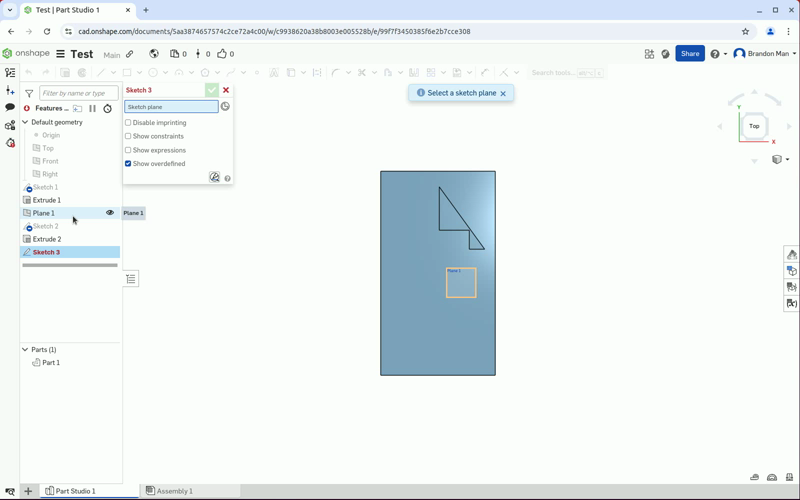
click(73, 215)
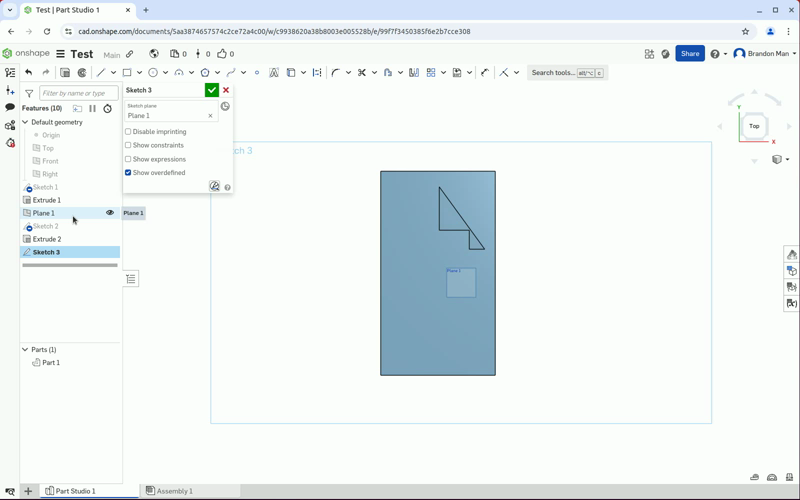
mouse_move(73, 352)
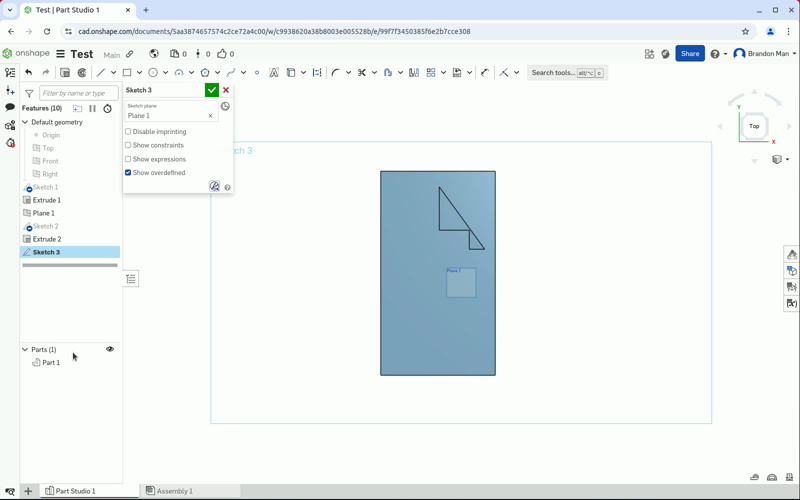
key(y)
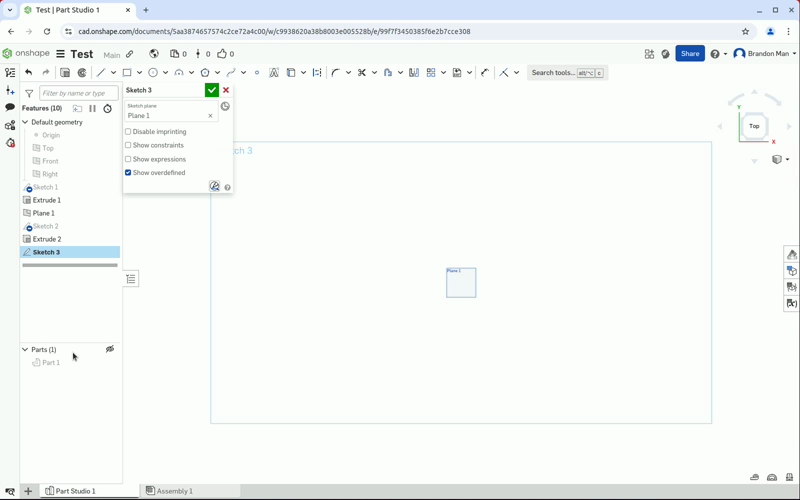
key(l)
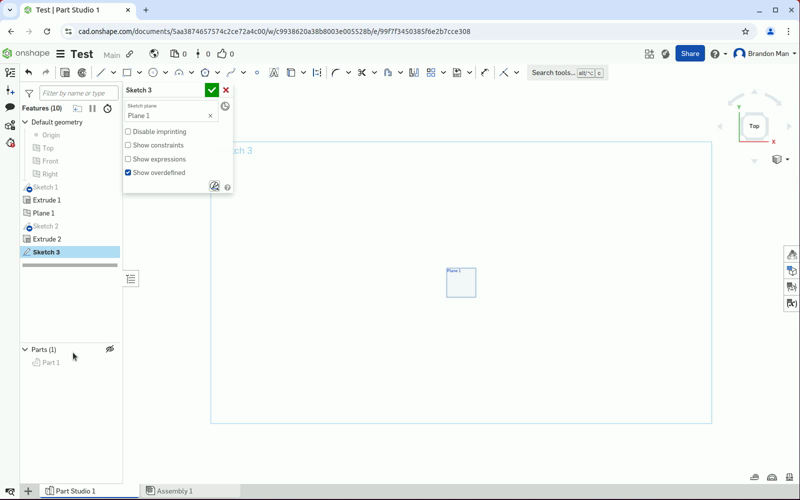
key_down(shift)
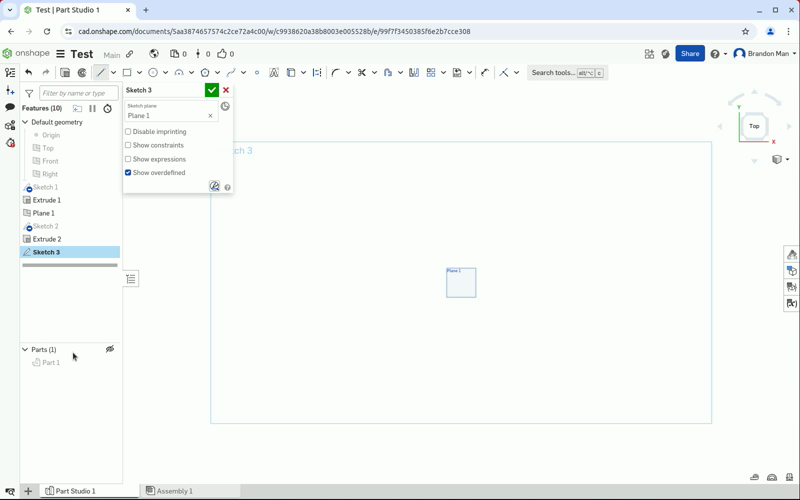
mouse_move(395, 249)
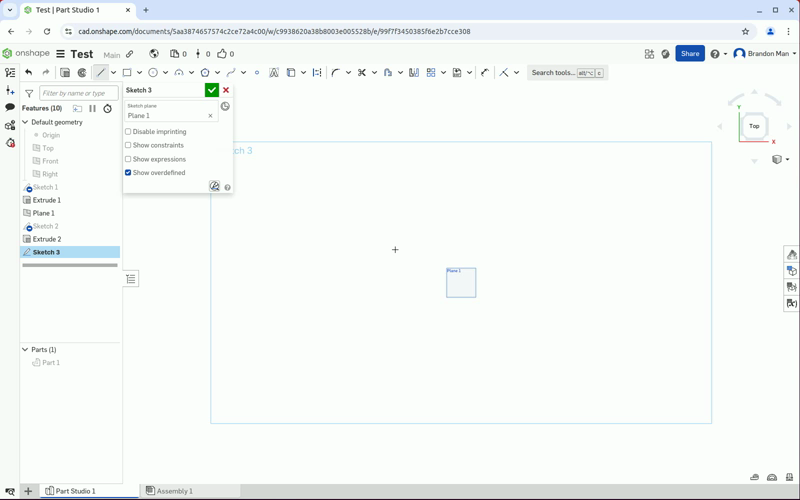
click(395, 249)
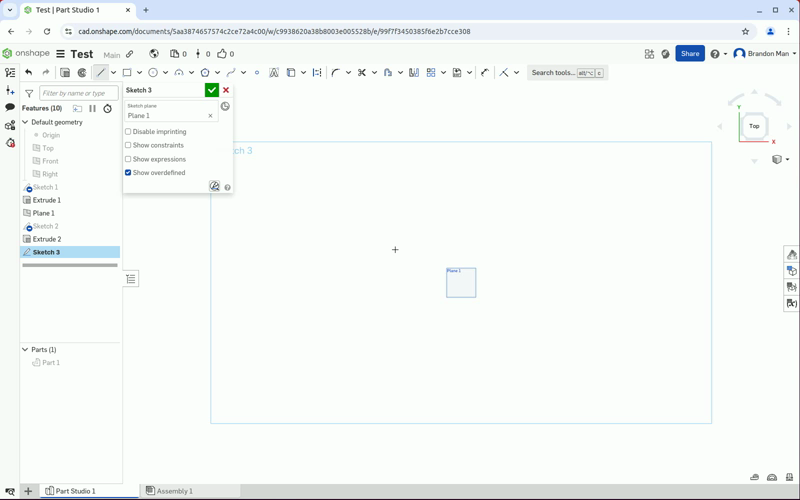
key_up(shift)
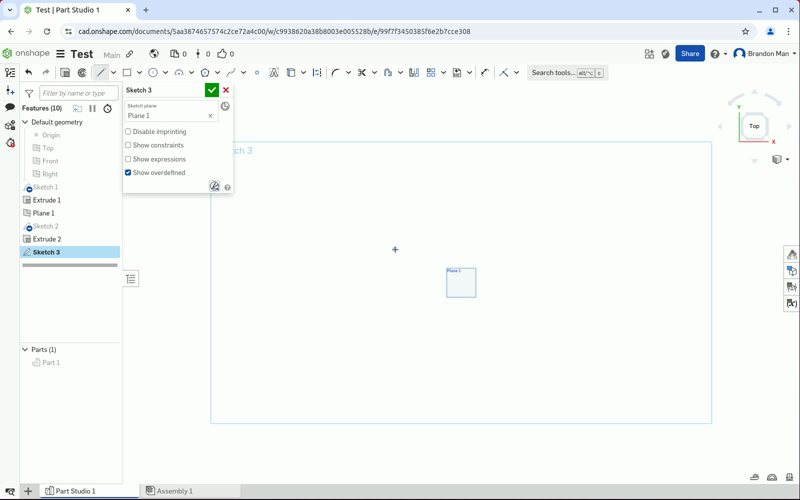
key_down(shift)
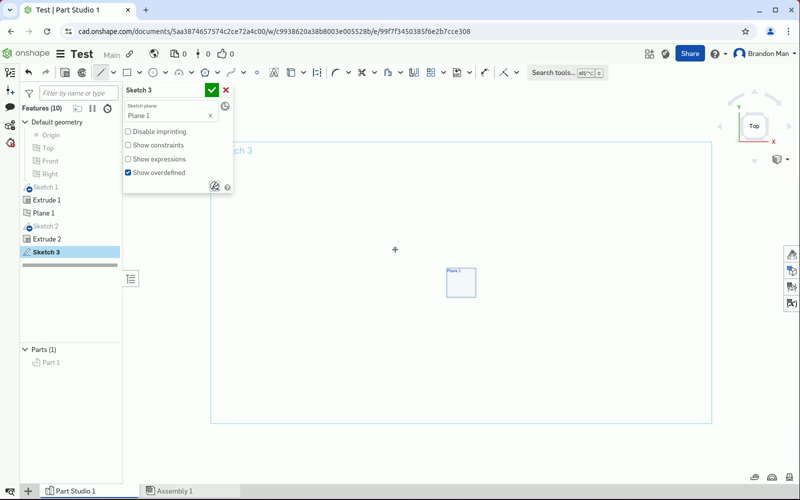
mouse_move(425, 249)
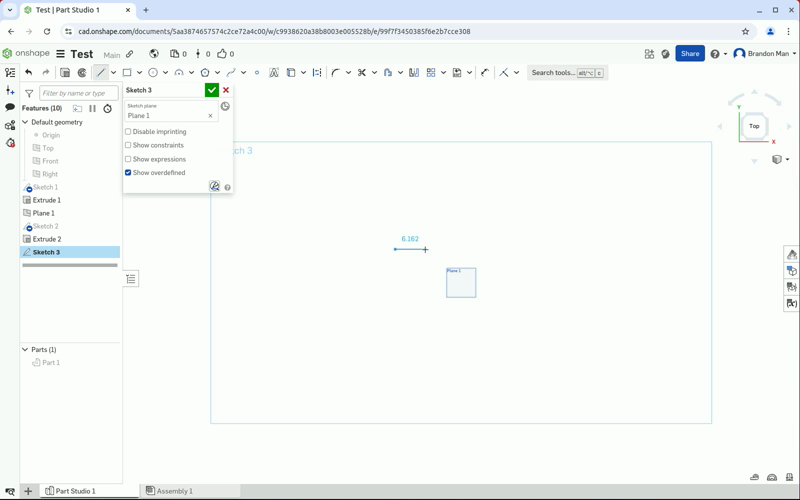
mouse_move(410, 249)
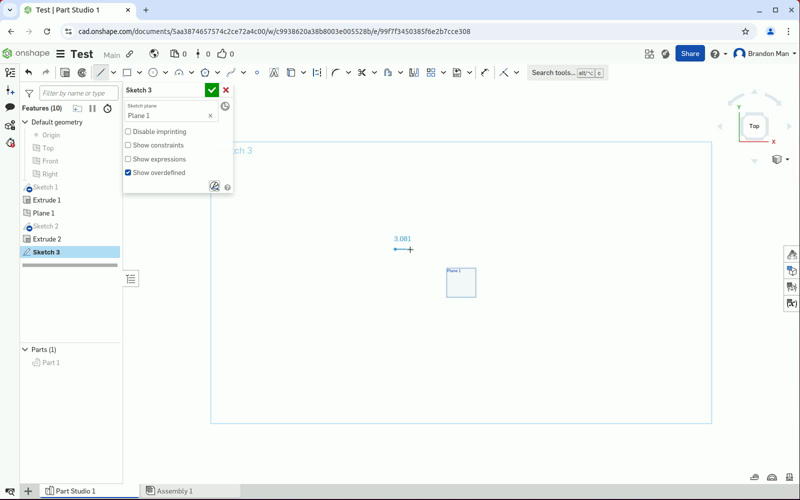
click(410, 249)
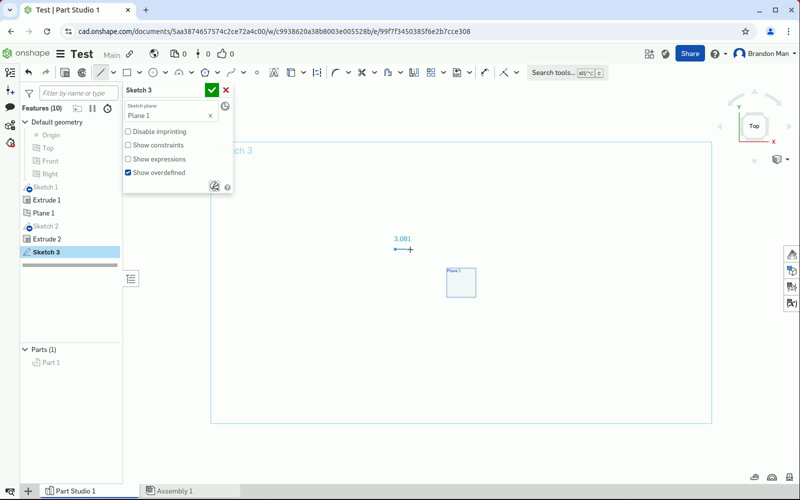
key_up(shift)
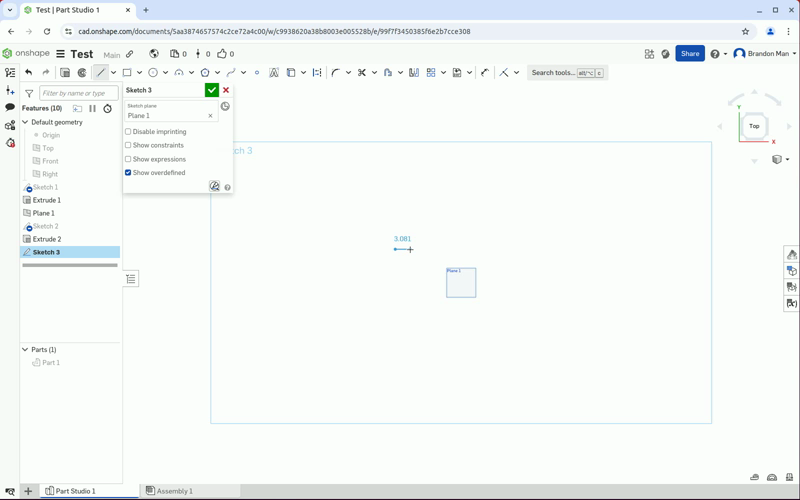
key_down(shift)
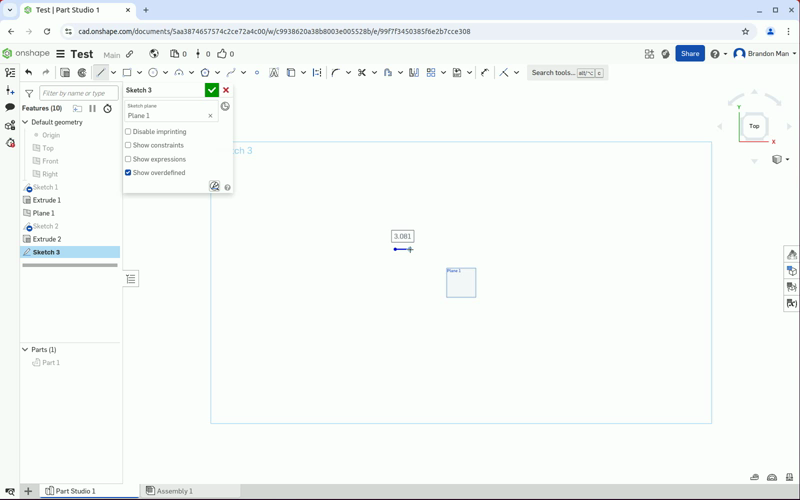
mouse_move(440, 249)
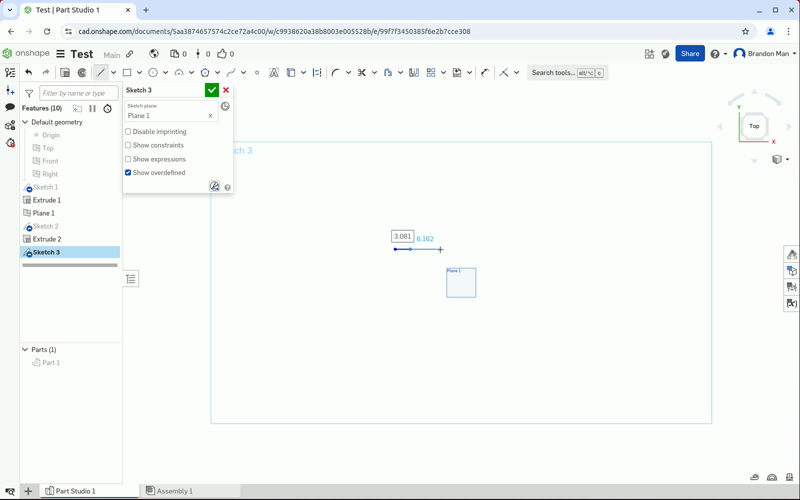
mouse_move(410, 230)
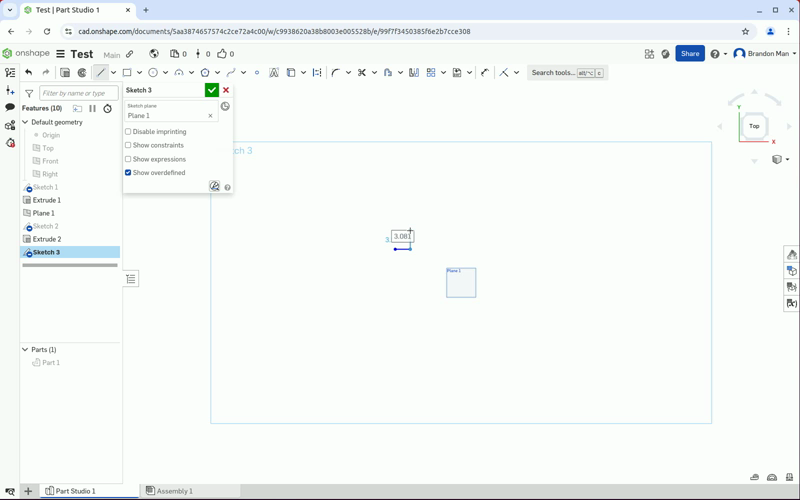
click(410, 230)
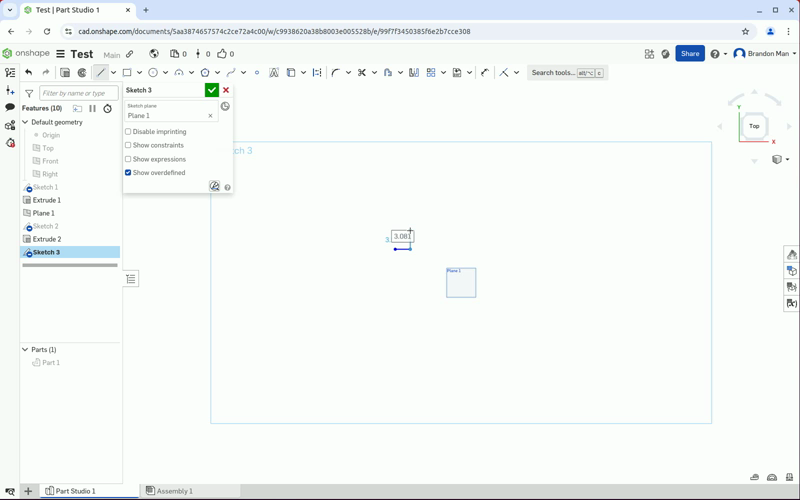
key_up(shift)
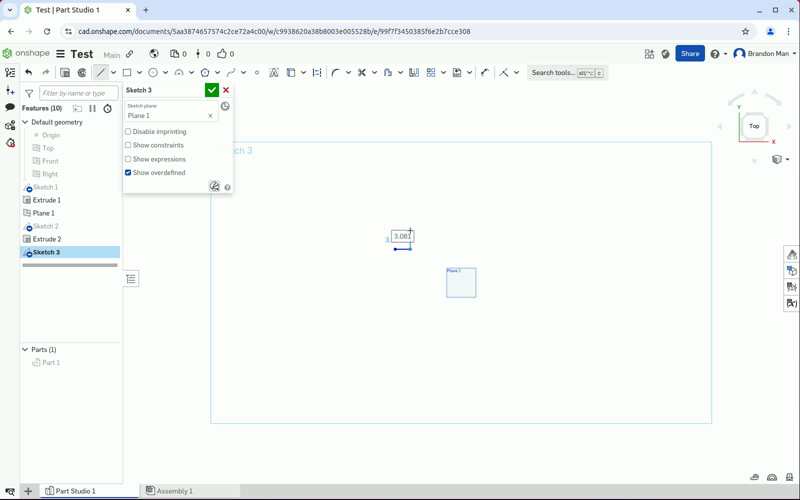
key_down(shift)
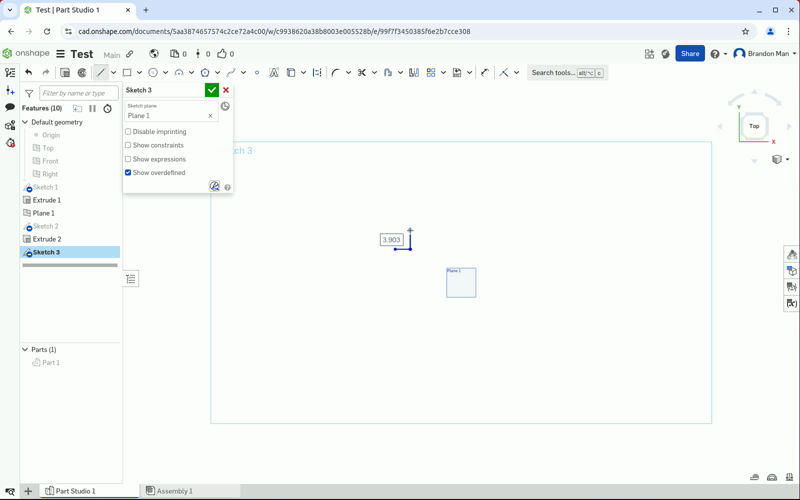
mouse_move(440, 230)
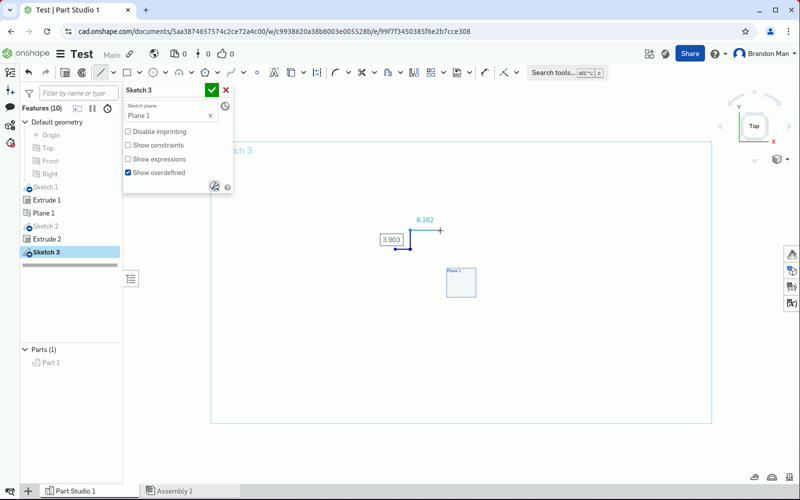
mouse_move(439, 230)
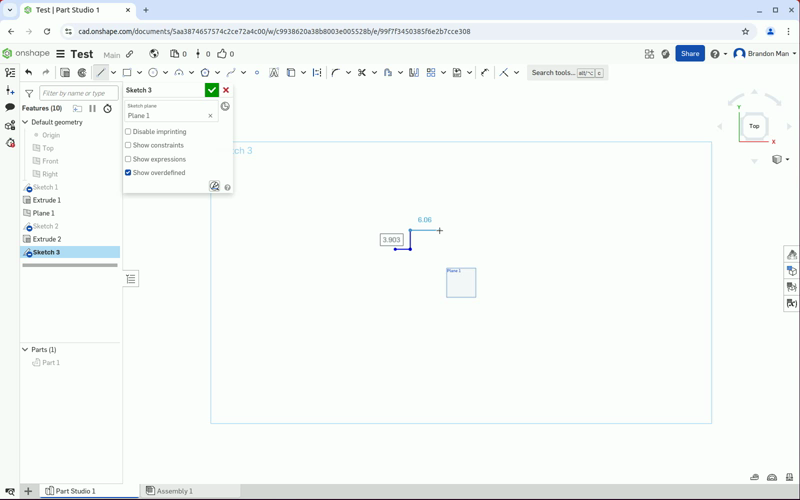
click(439, 230)
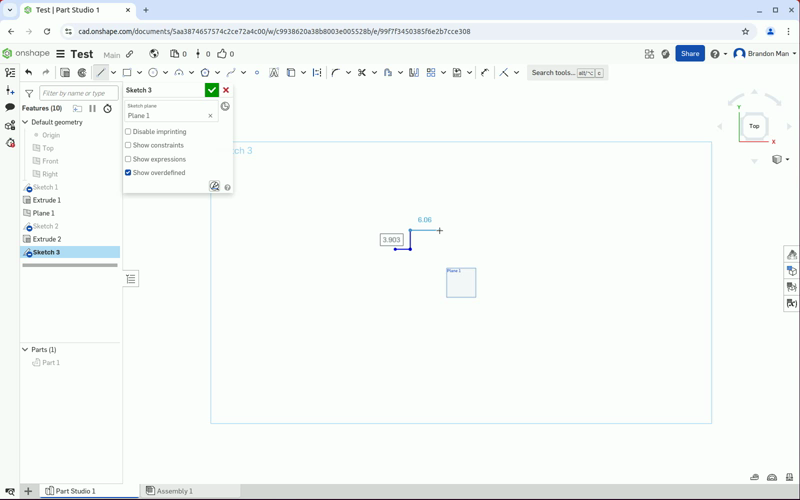
key_up(shift)
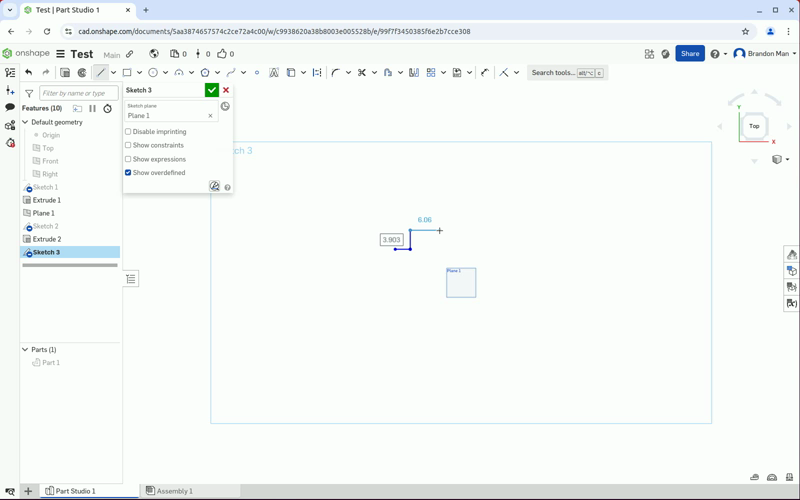
key_down(shift)
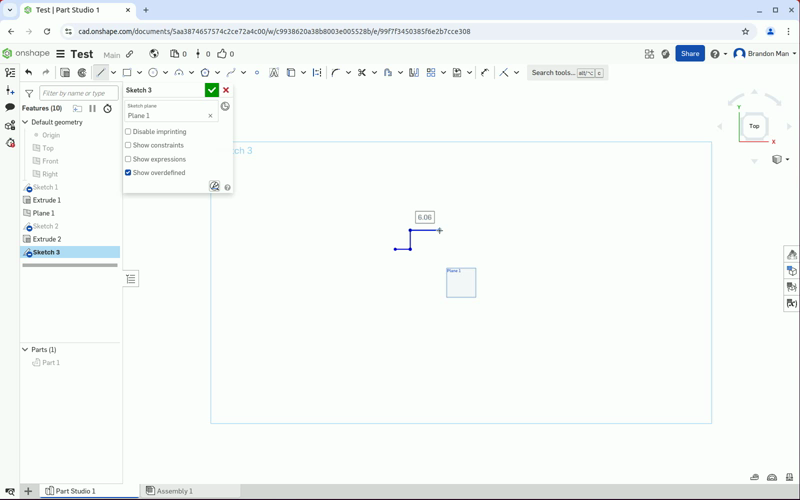
mouse_move(469, 230)
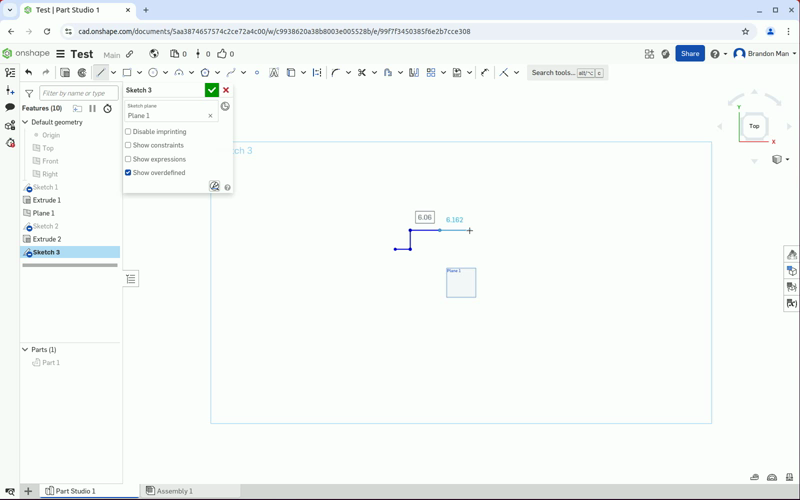
mouse_move(439, 187)
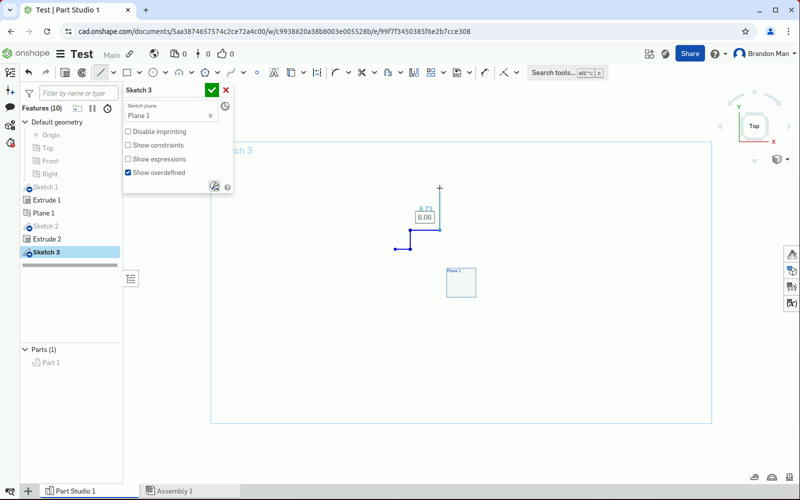
click(439, 187)
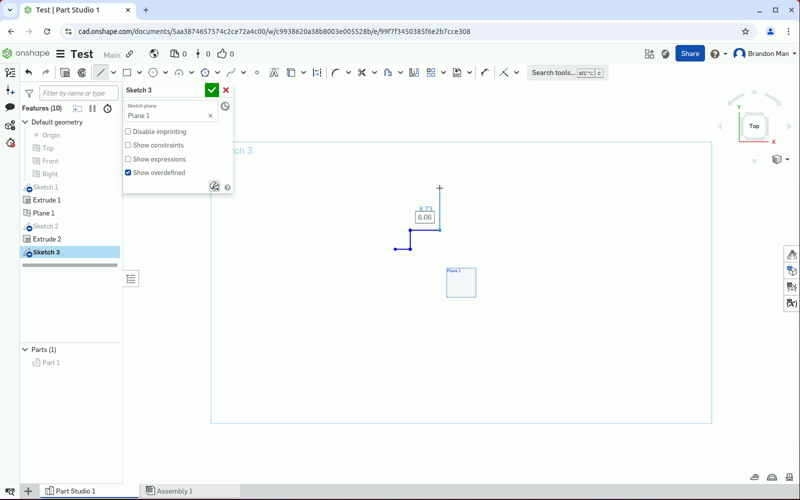
key_up(shift)
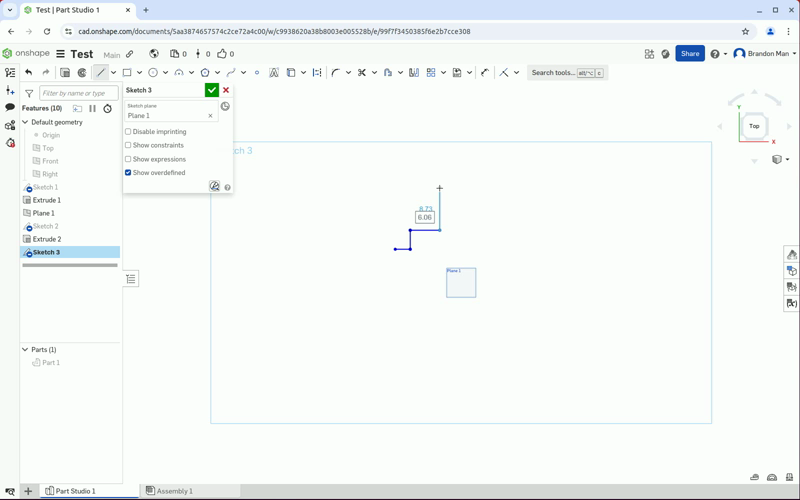
key_down(shift)
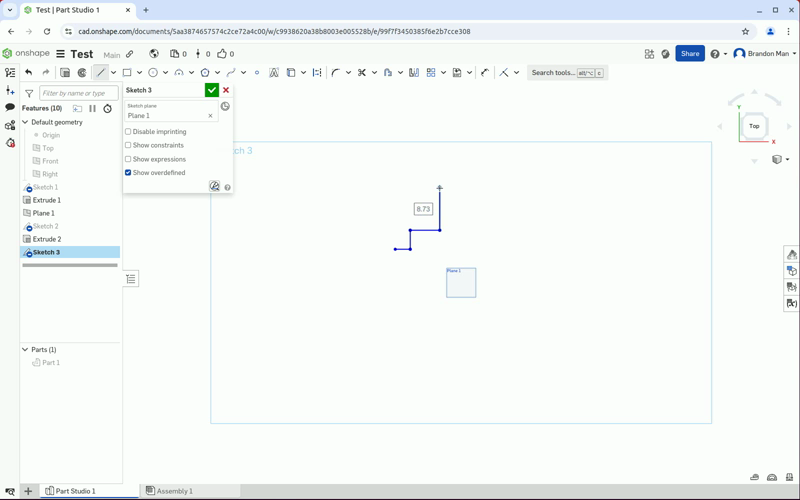
mouse_move(395, 249)
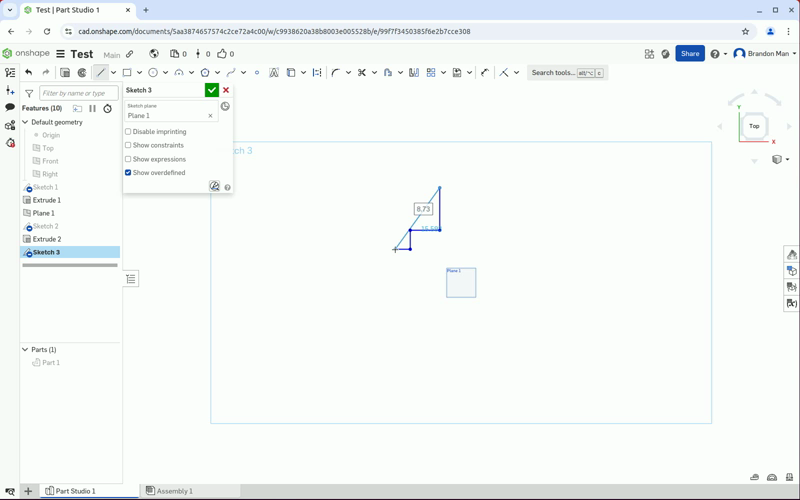
key_up(shift)
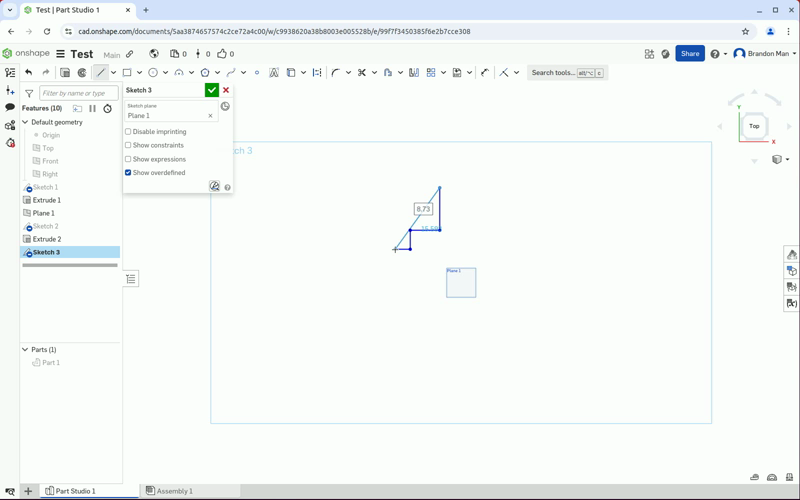
click(395, 249)
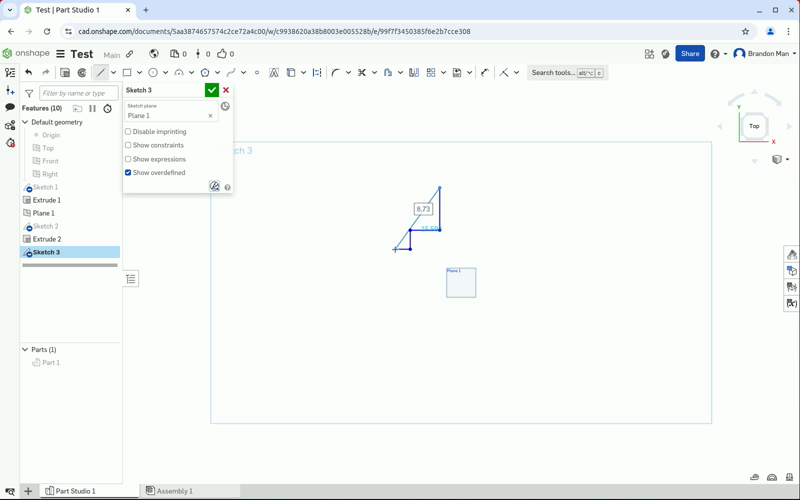
key(esc)
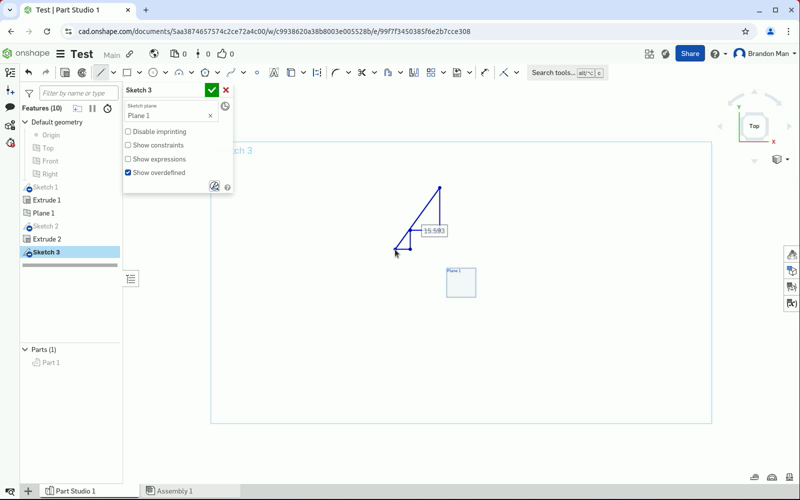
mouse_move(436, 199)
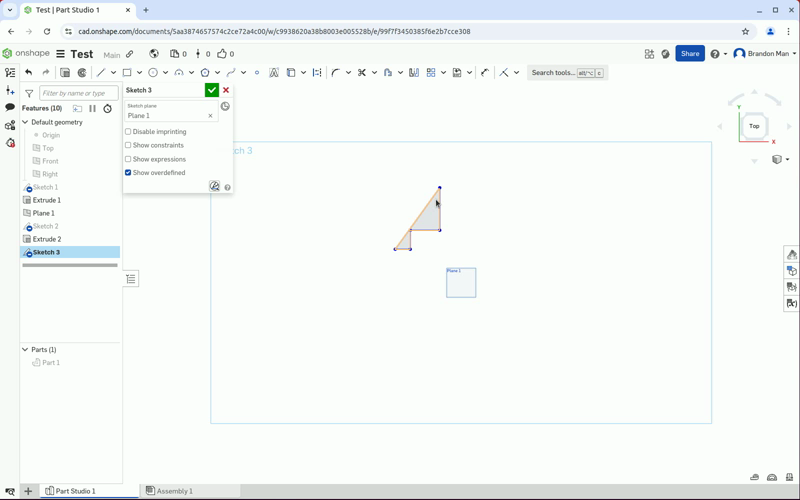
scroll(6)
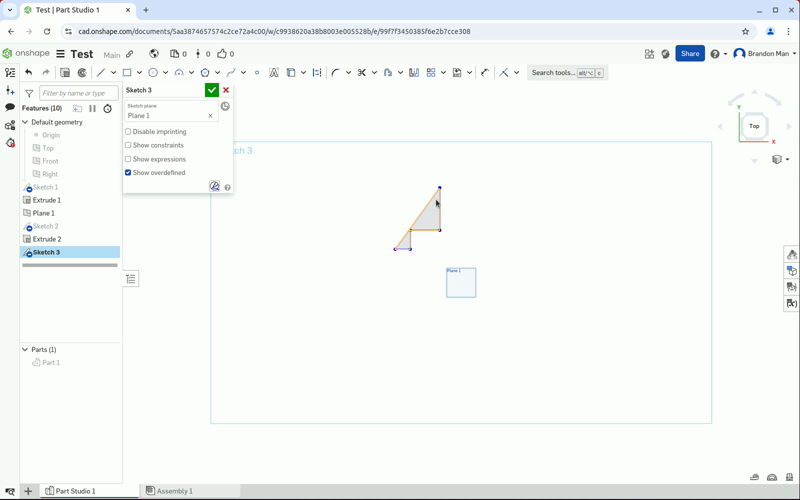
scroll(6)
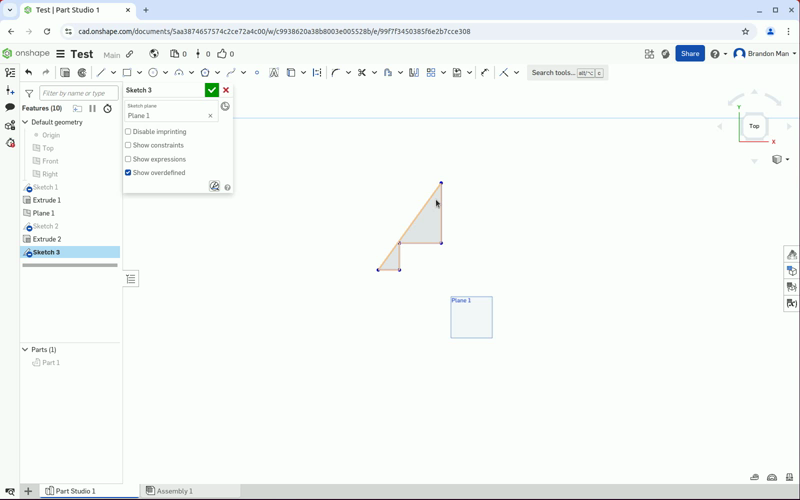
scroll(6)
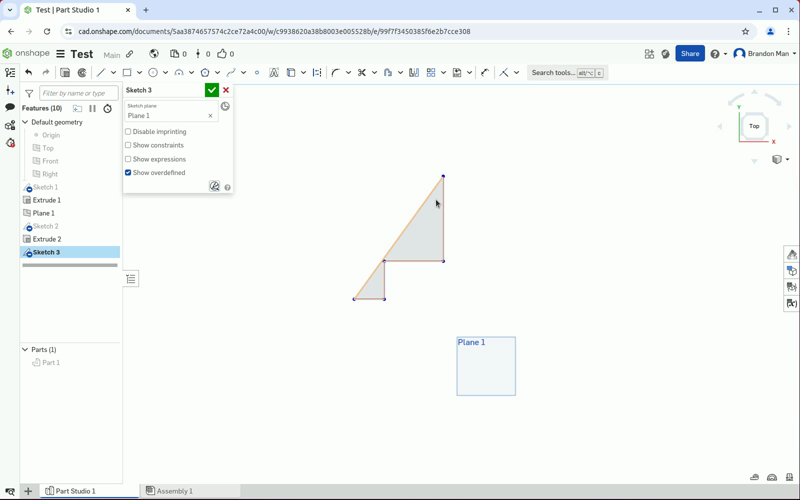
scroll(6)
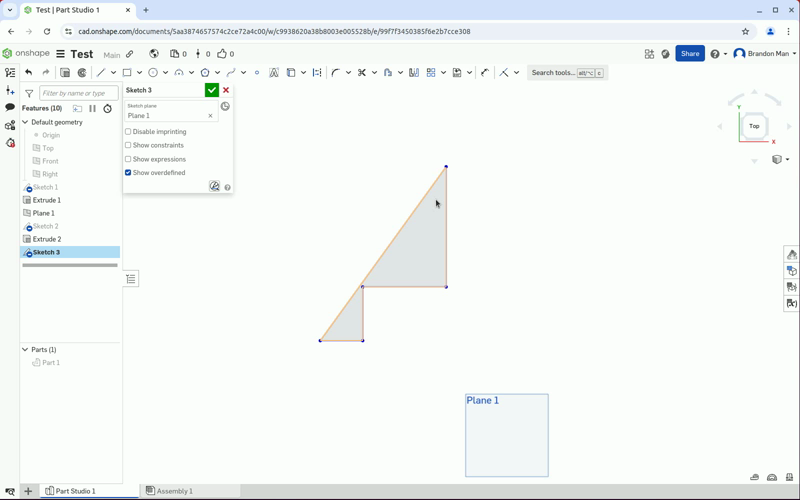
scroll(6)
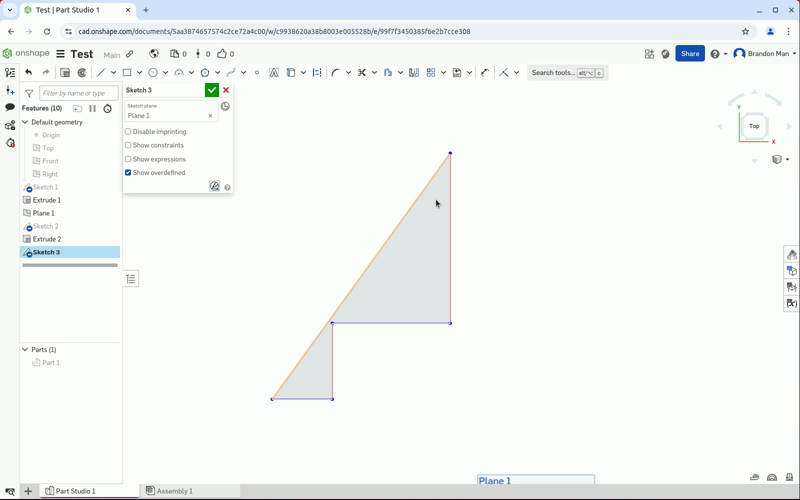
scroll(6)
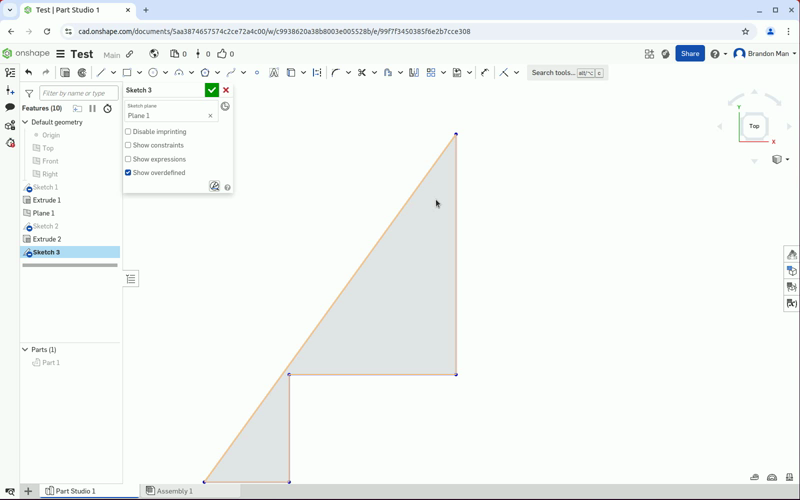
scroll(6)
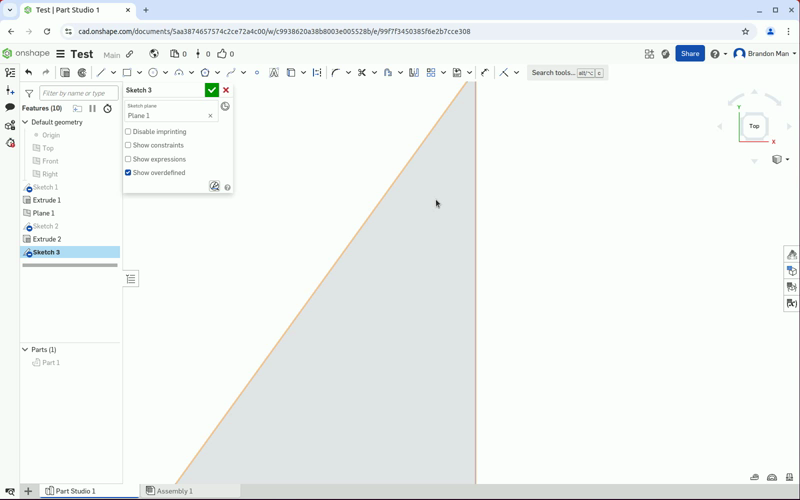
click(436, 199)
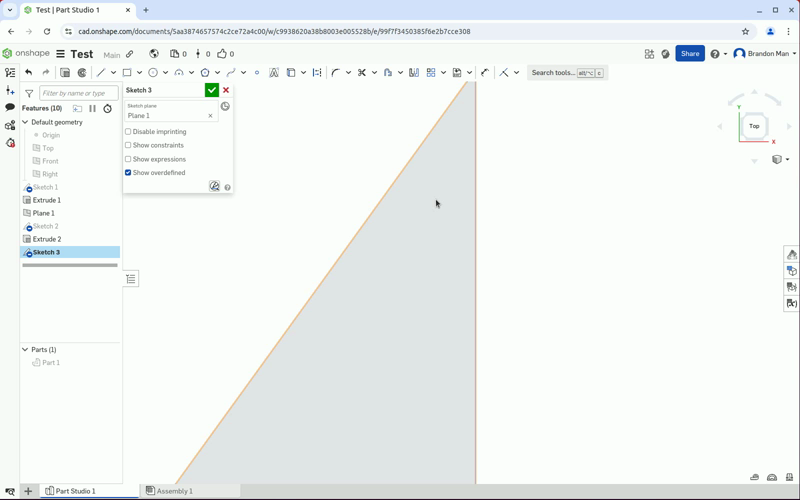
scroll(-6)
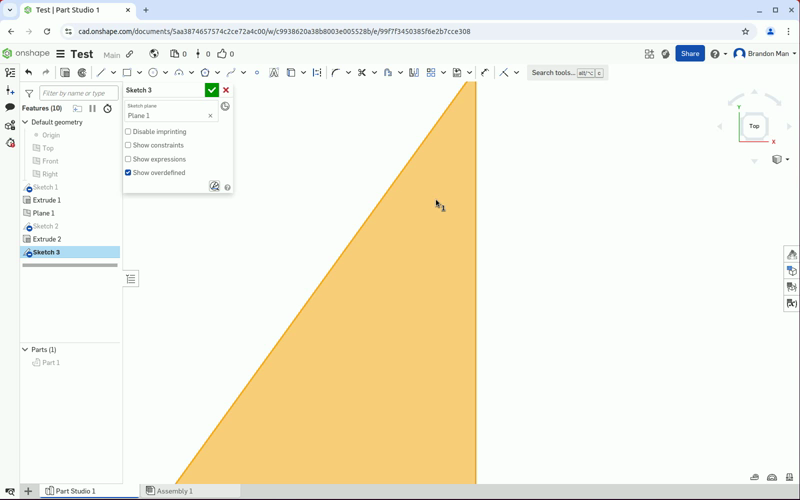
scroll(-6)
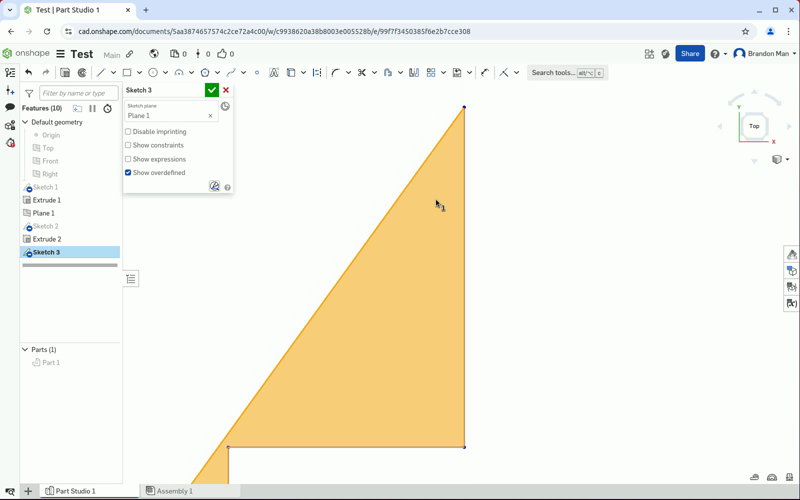
scroll(-6)
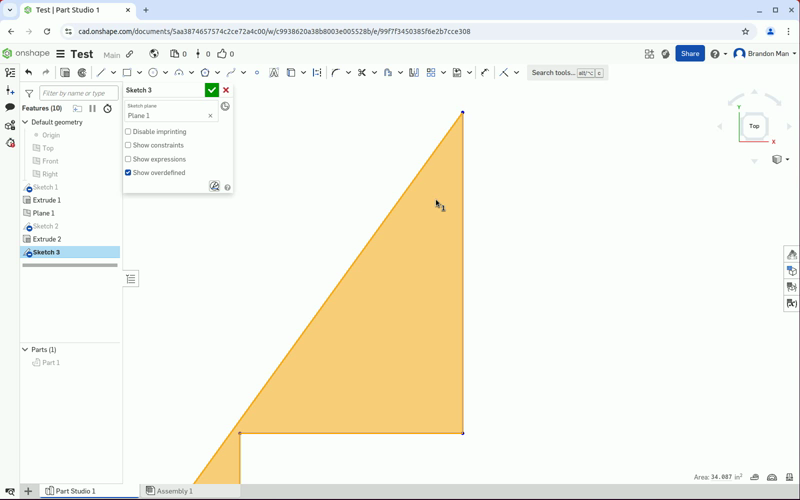
scroll(-6)
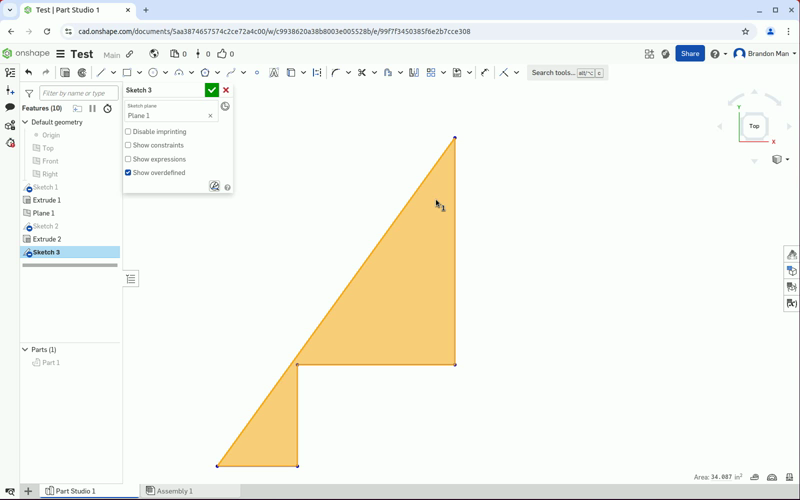
scroll(-6)
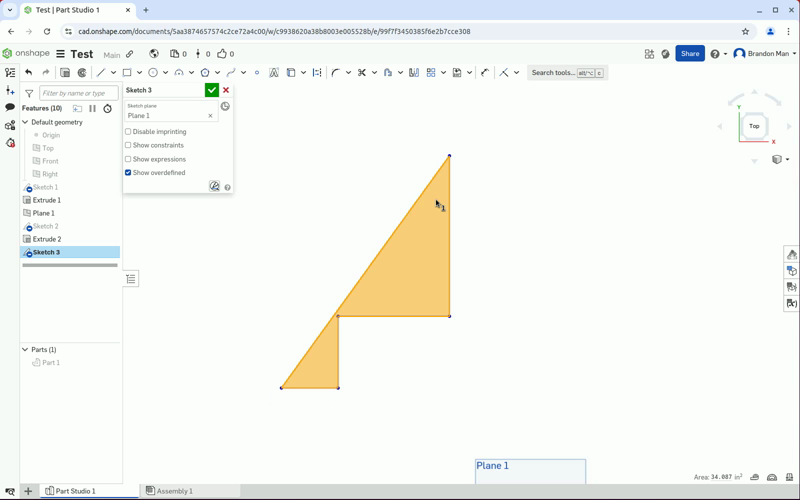
scroll(-6)
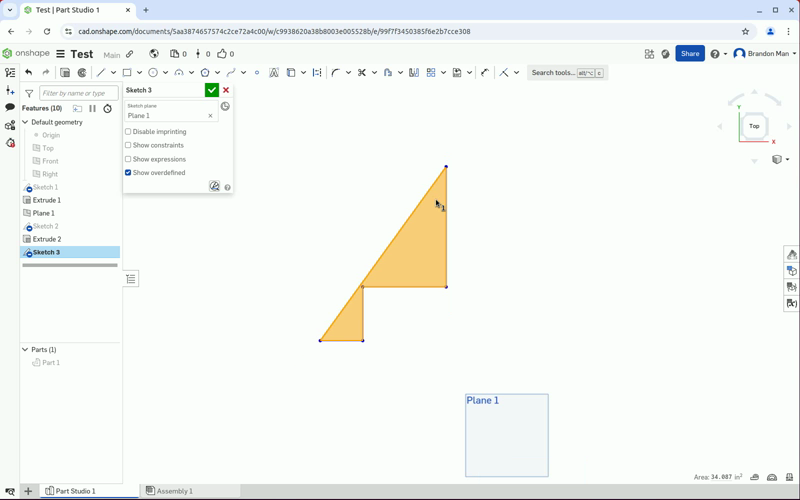
scroll(-6)
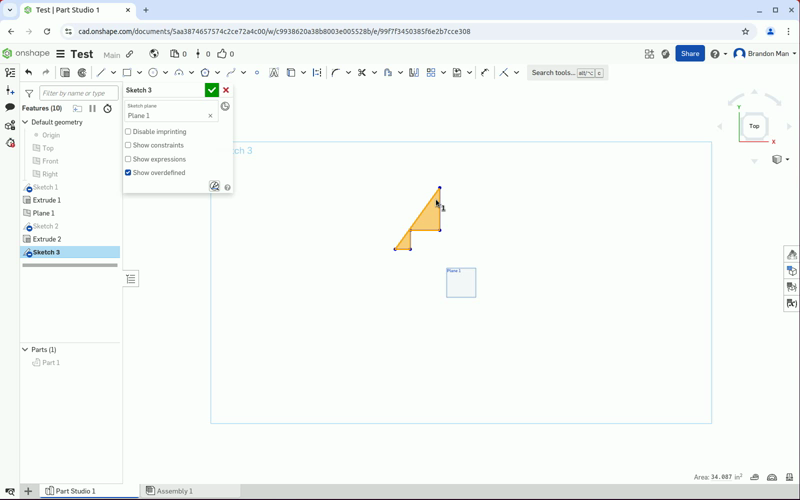
mouse_move(73, 352)
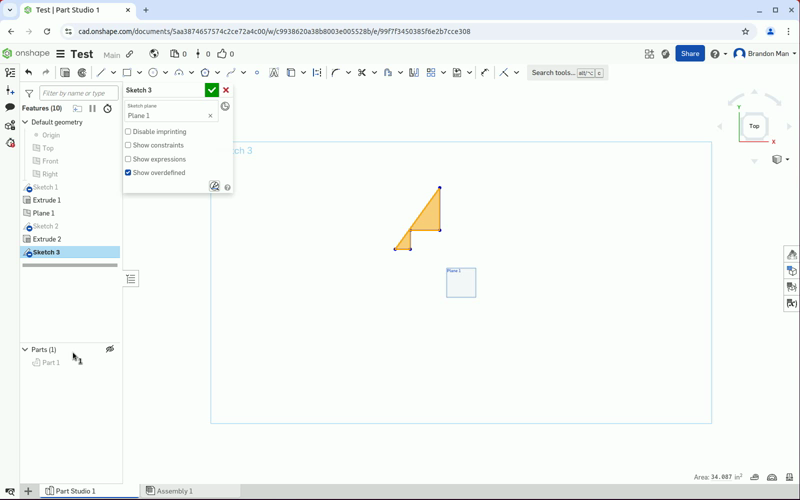
key(shift+y)
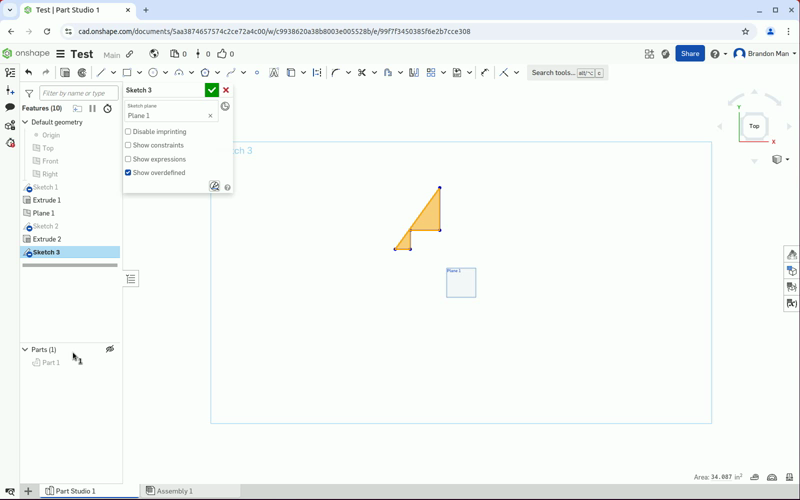
key(shift+e)
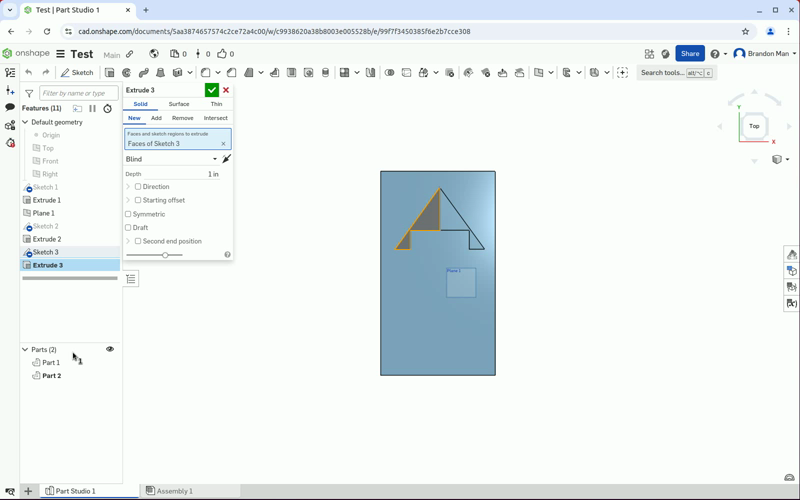
mouse_move(143, 106)
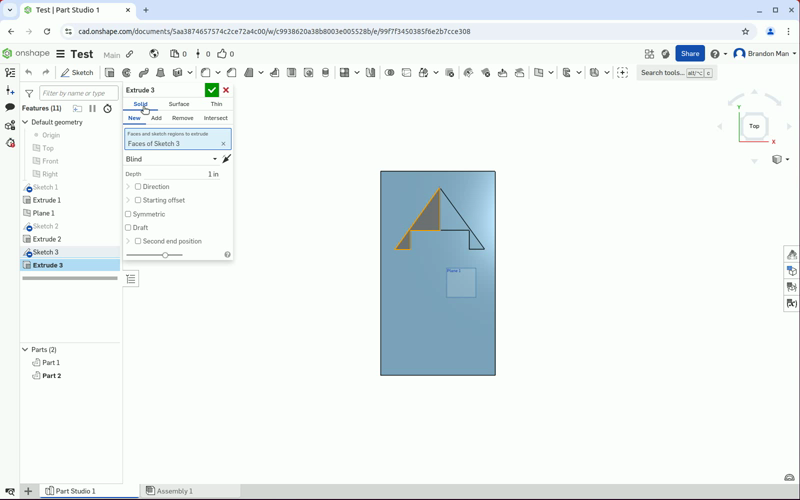
click(143, 106)
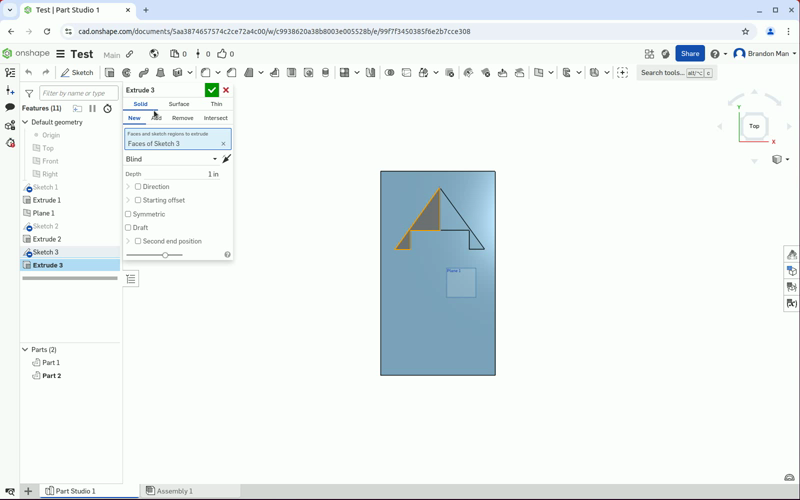
mouse_move(186, 120)
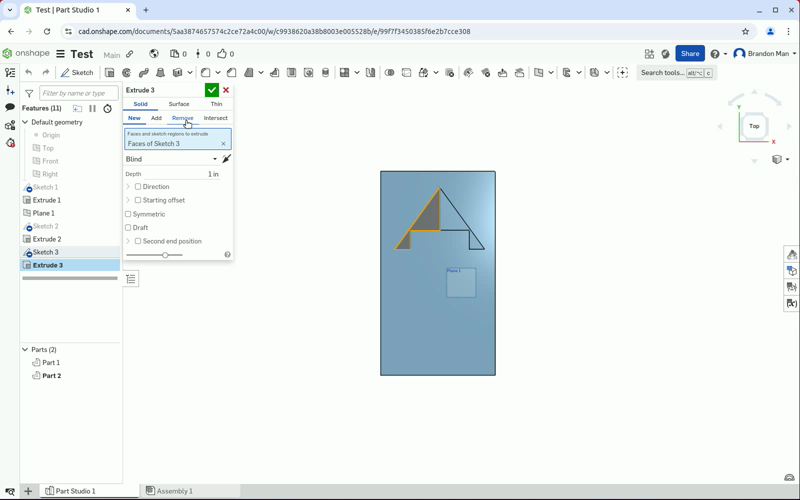
click(186, 120)
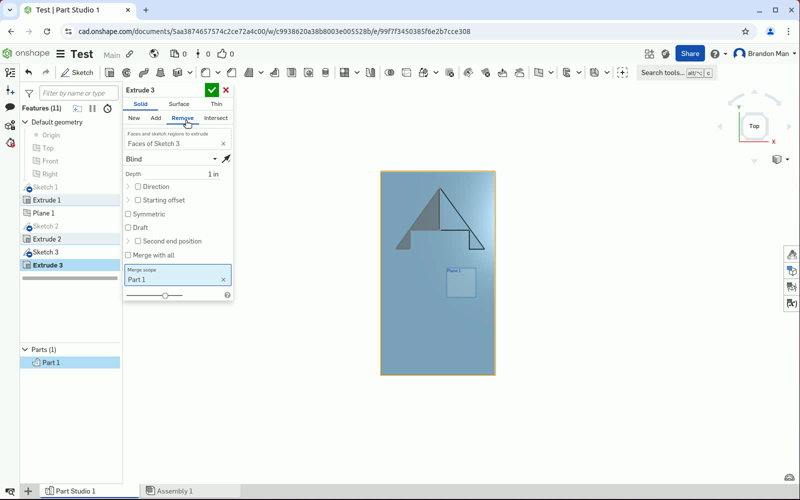
key(tab, 4)
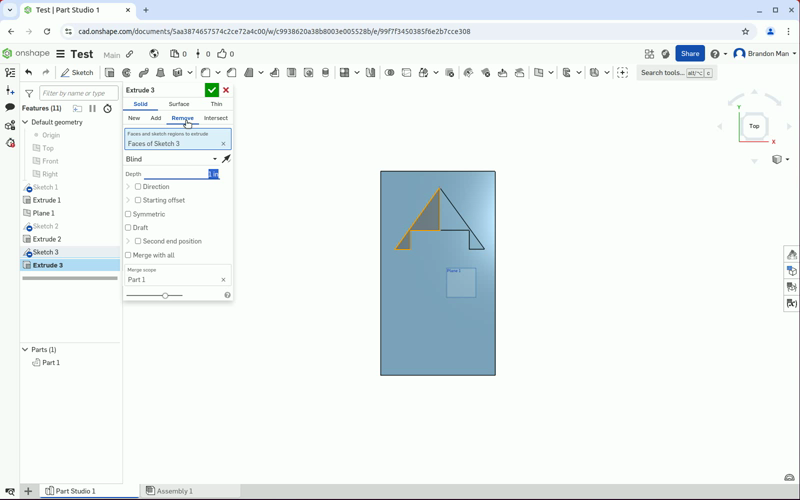
text(15.165)
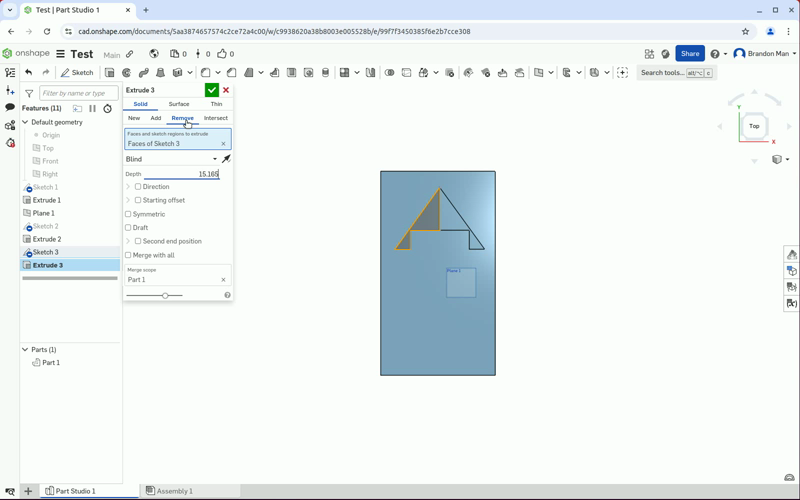
key(tab, 6)
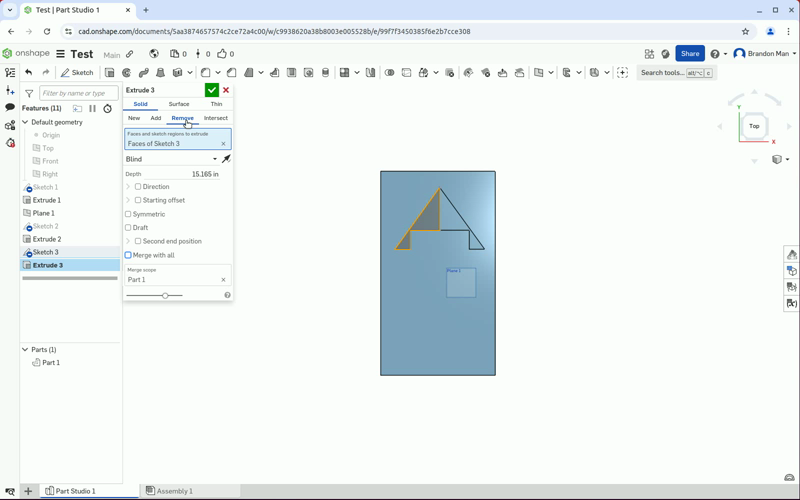
key(space)
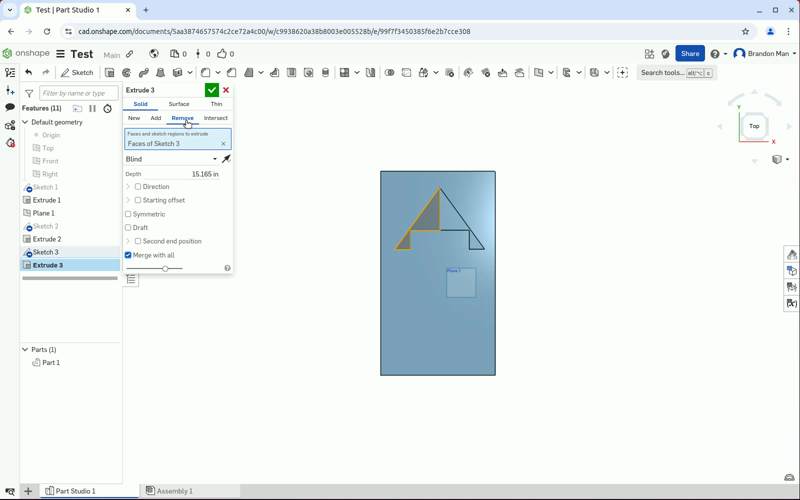
key(enter)
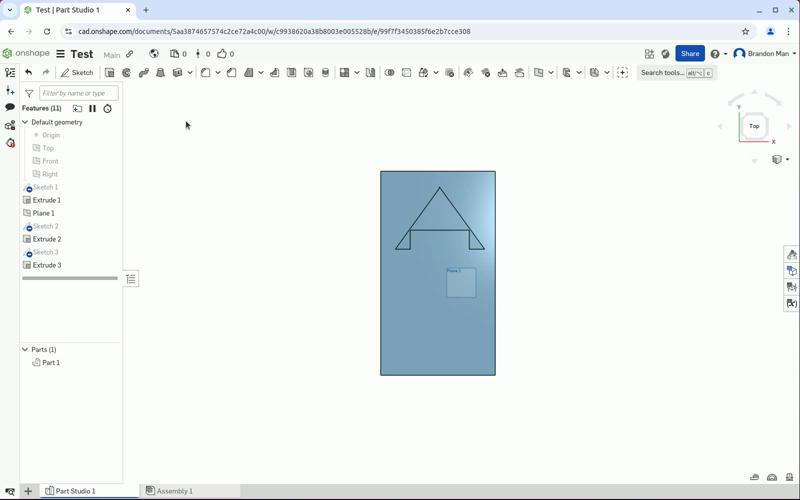
key(shift+h)
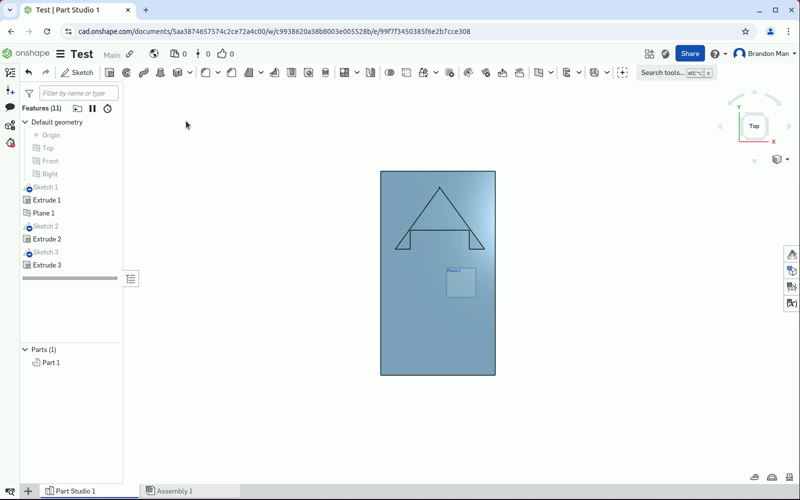
key(shift+h)
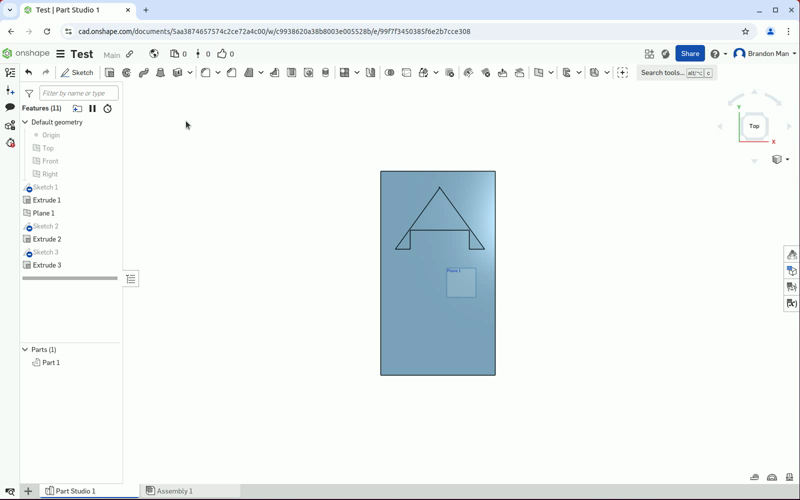
mouse_move(73, 189)
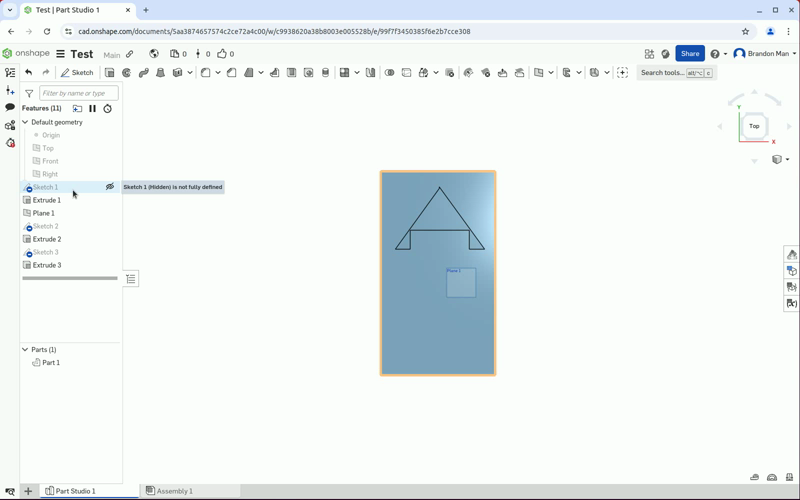
click(73, 189)
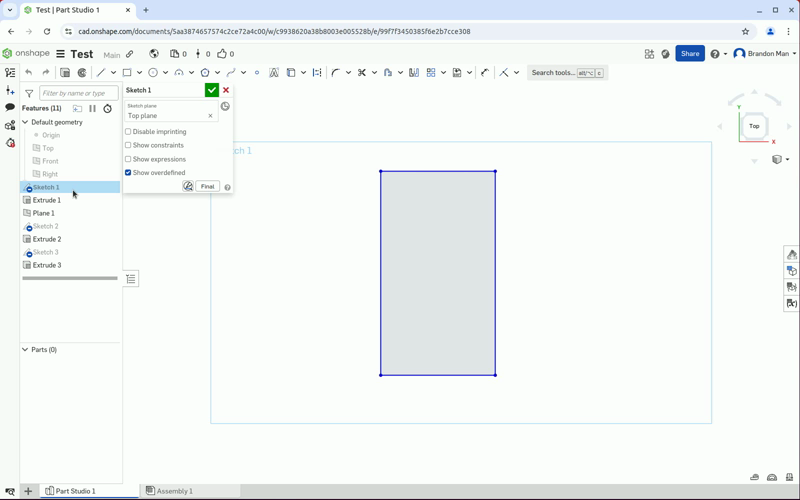
mouse_move(229, 92)
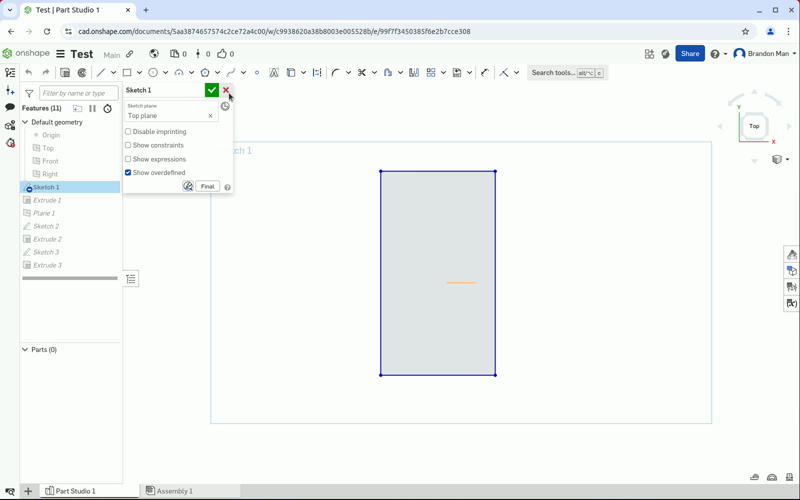
click(229, 92)
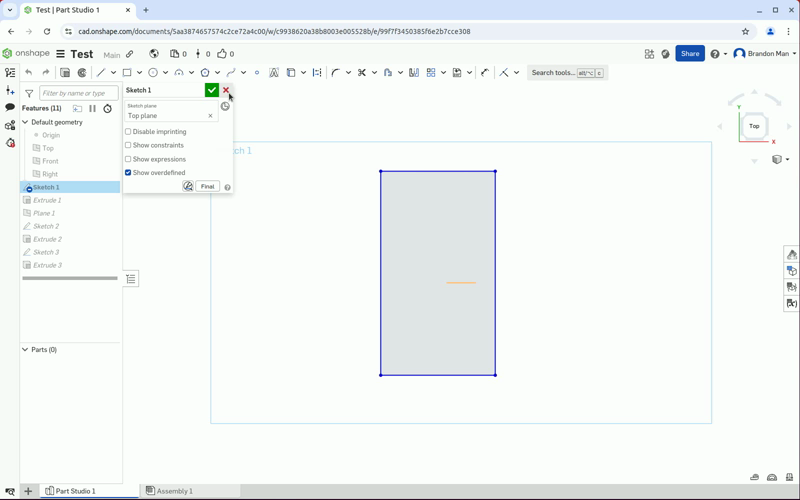
key(shift+s)
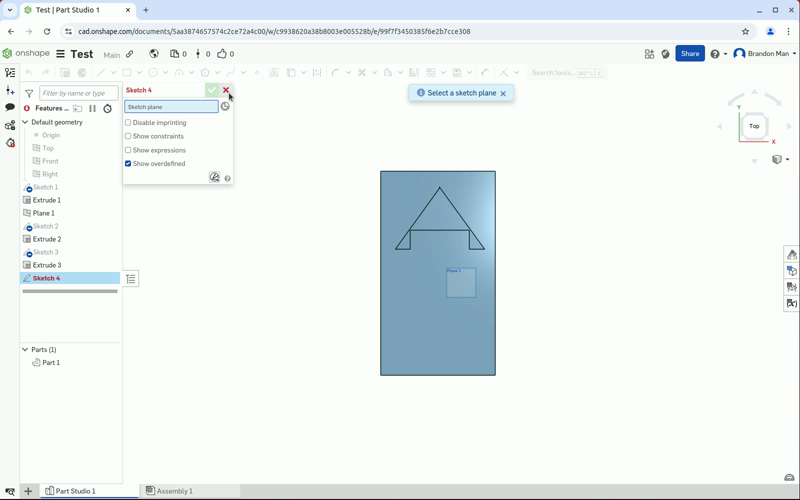
mouse_move(73, 215)
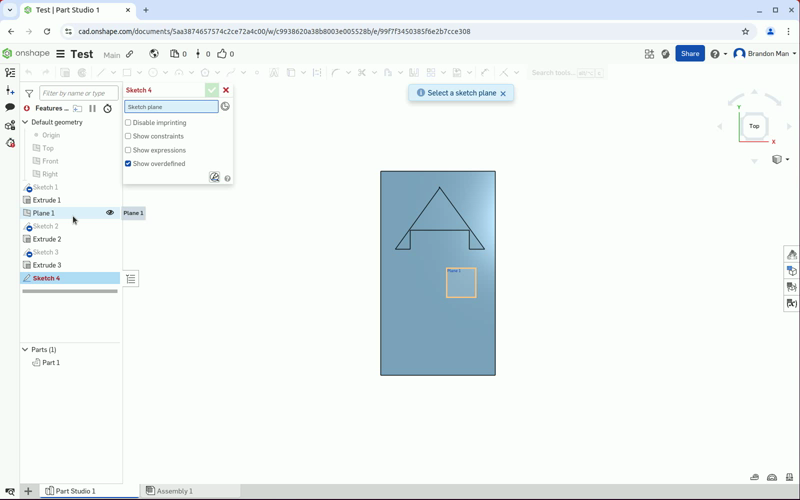
click(73, 215)
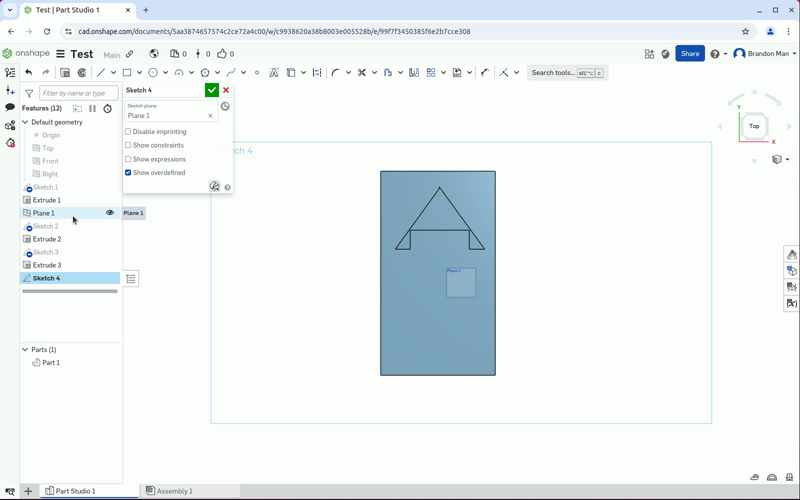
mouse_move(73, 352)
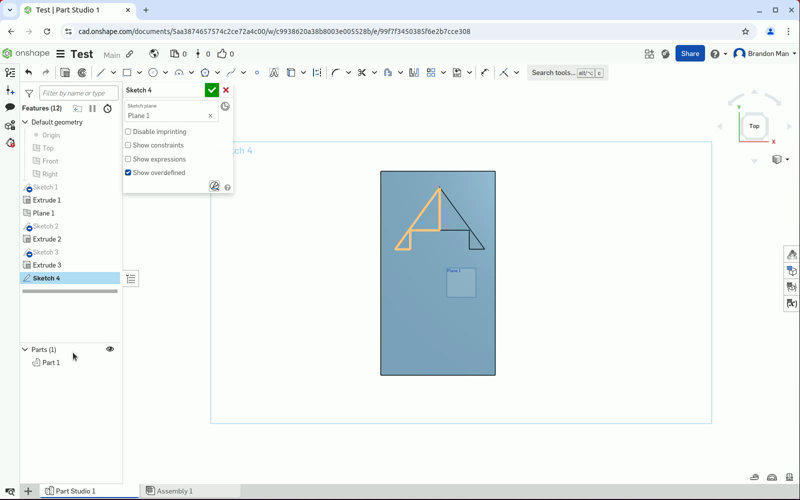
key(y)
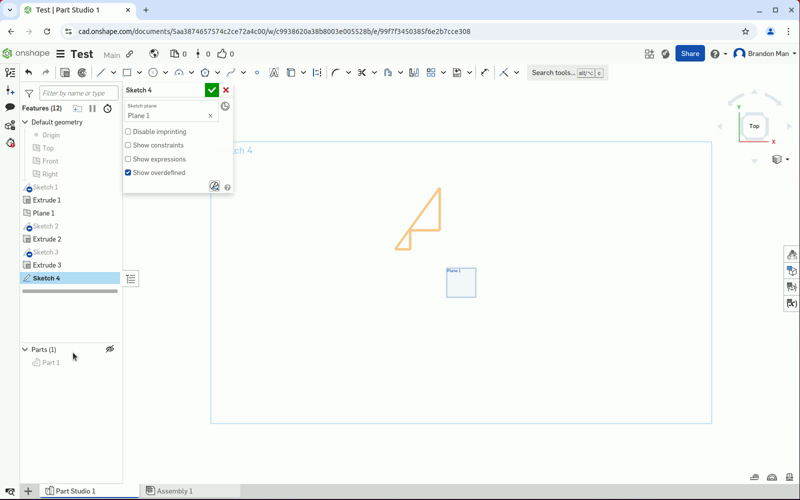
key(l)
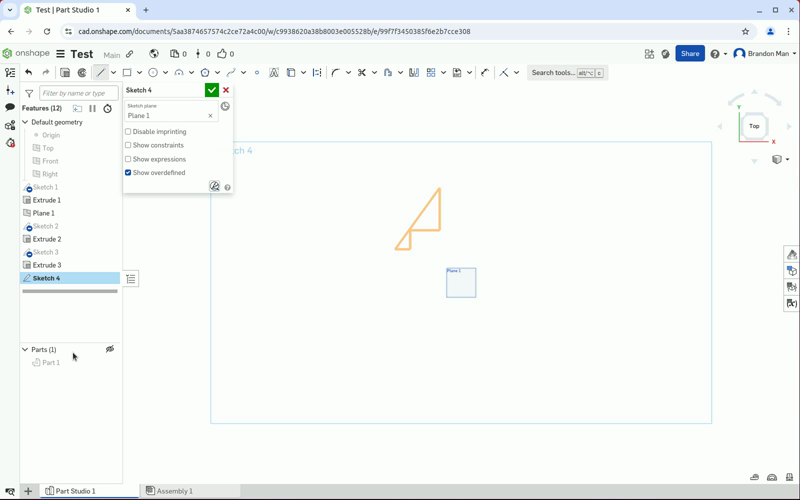
key_down(shift)
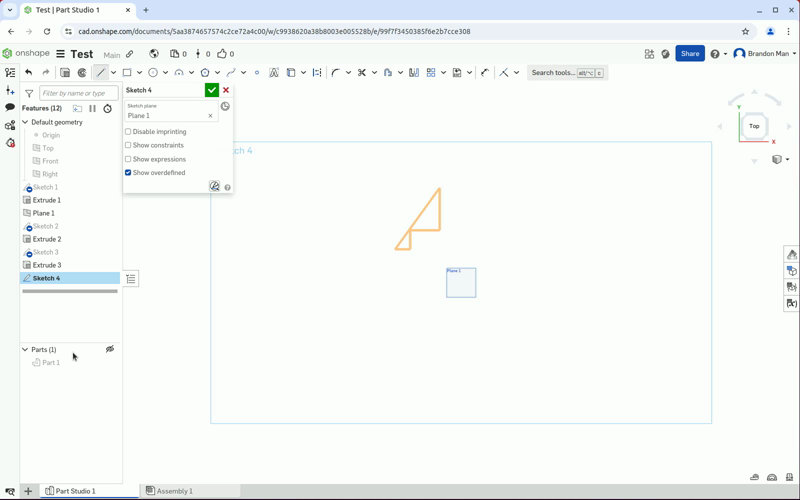
mouse_move(410, 249)
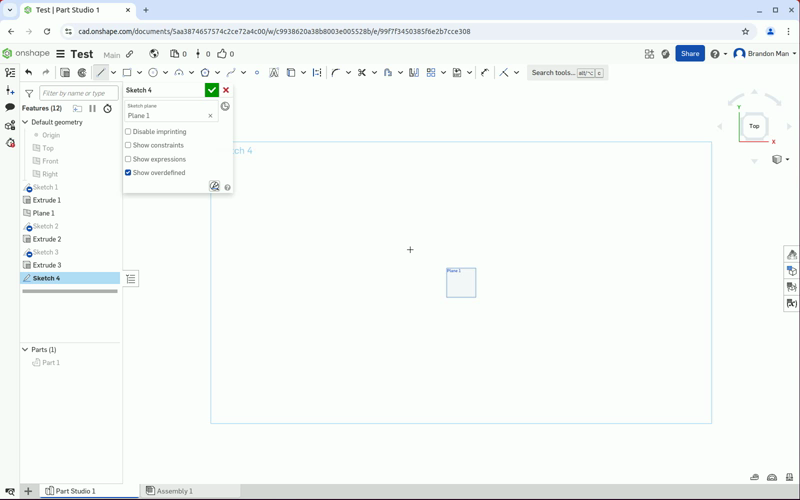
click(410, 249)
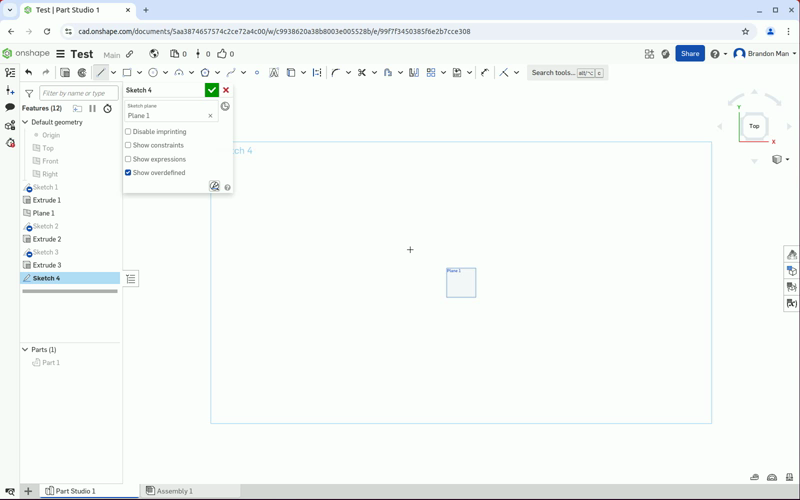
key_up(shift)
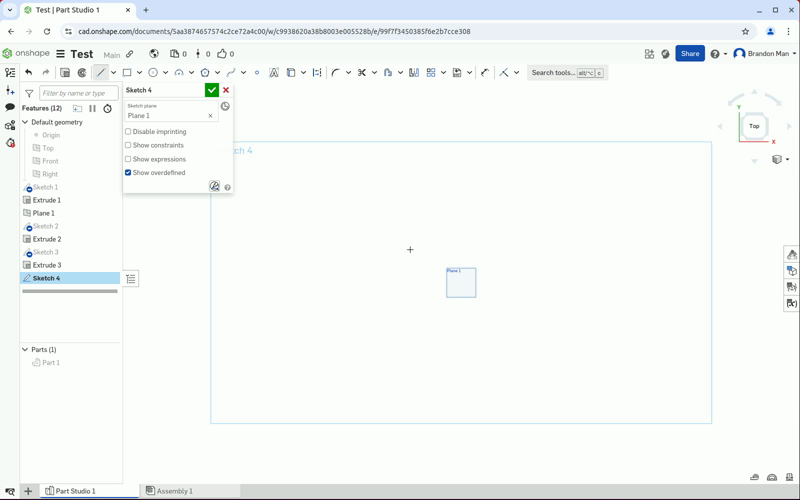
key_down(shift)
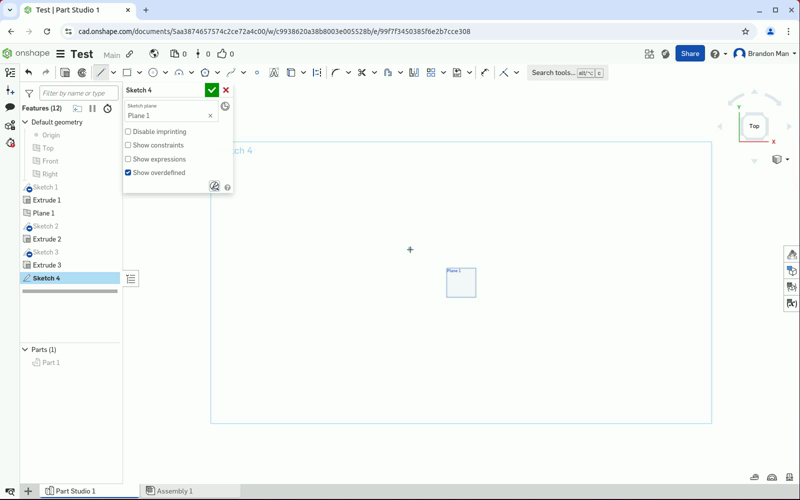
mouse_move(440, 249)
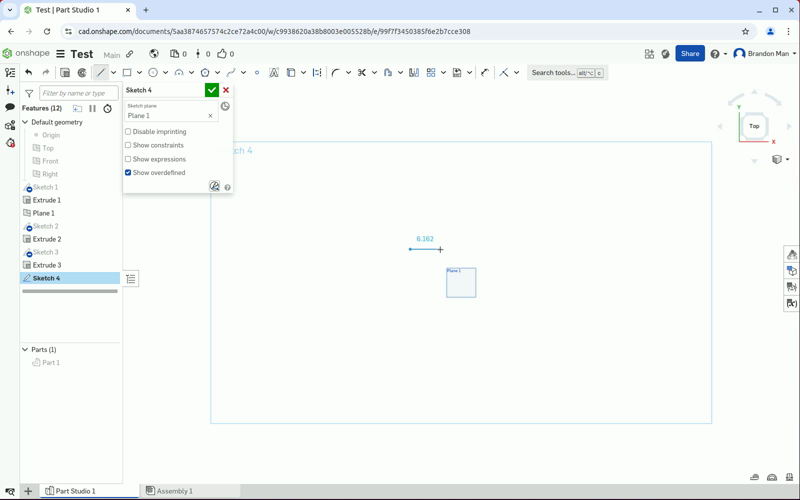
mouse_move(440, 249)
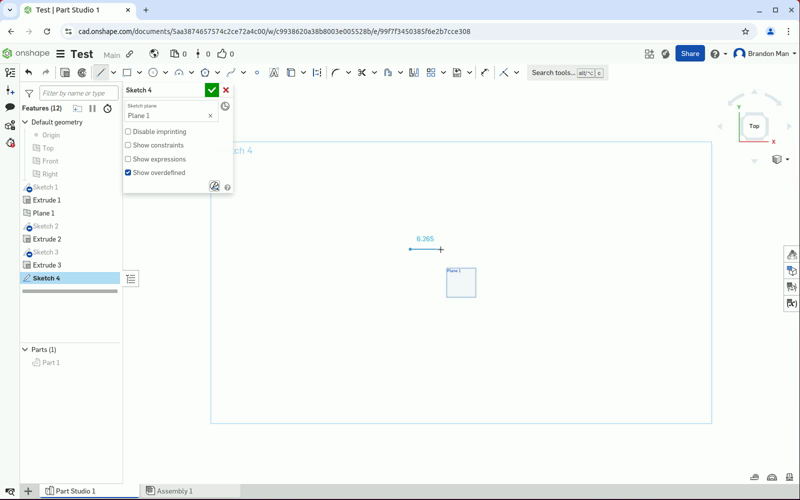
click(440, 249)
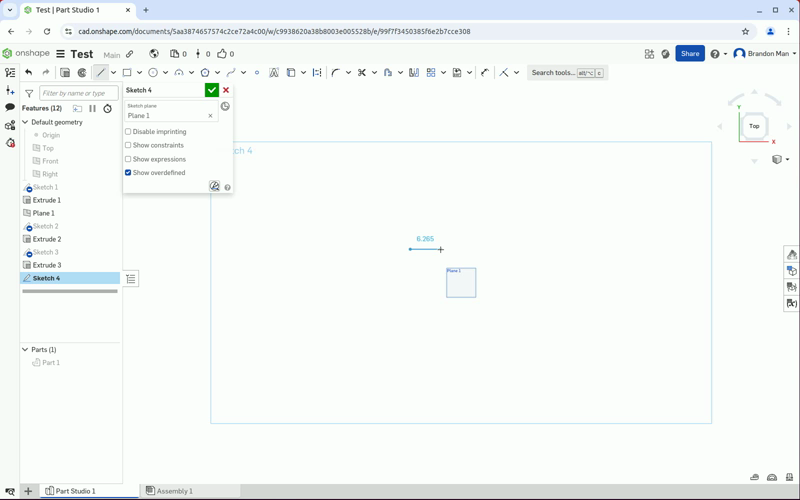
key_up(shift)
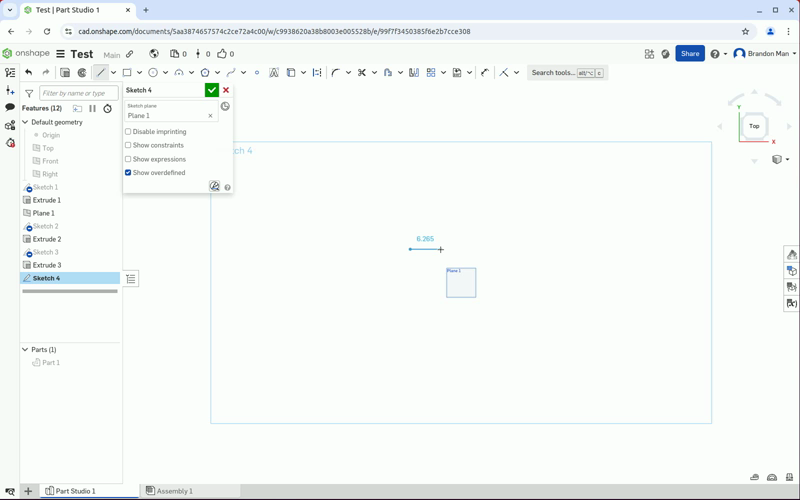
key_down(shift)
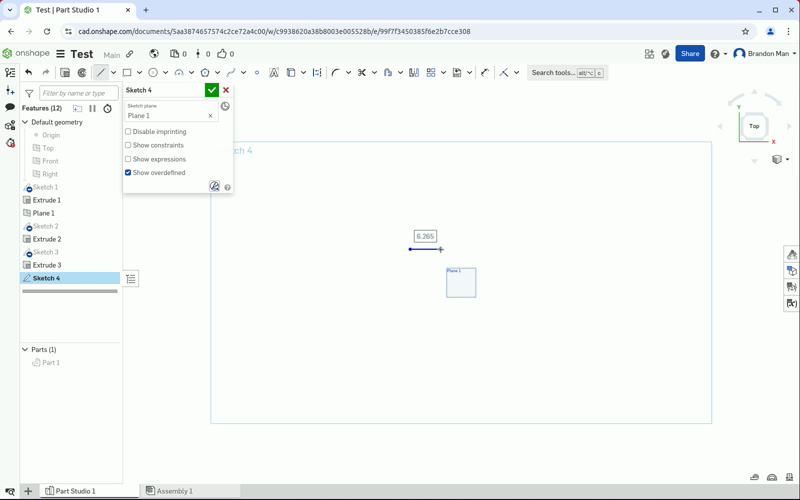
mouse_move(470, 249)
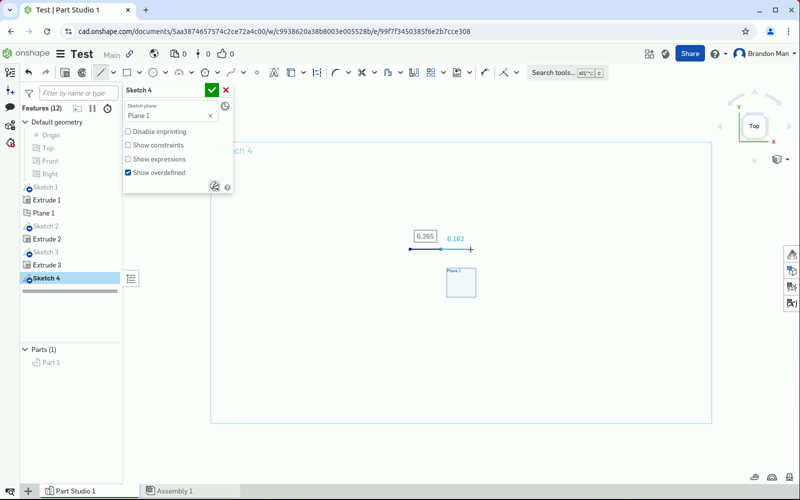
mouse_move(440, 229)
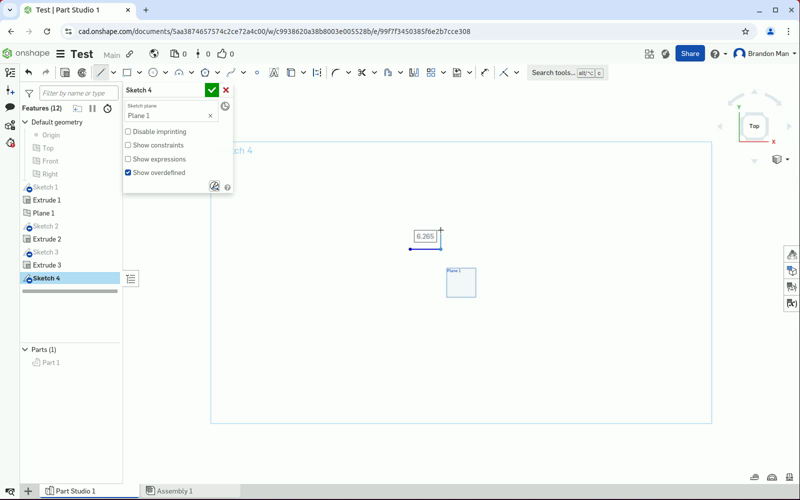
click(440, 229)
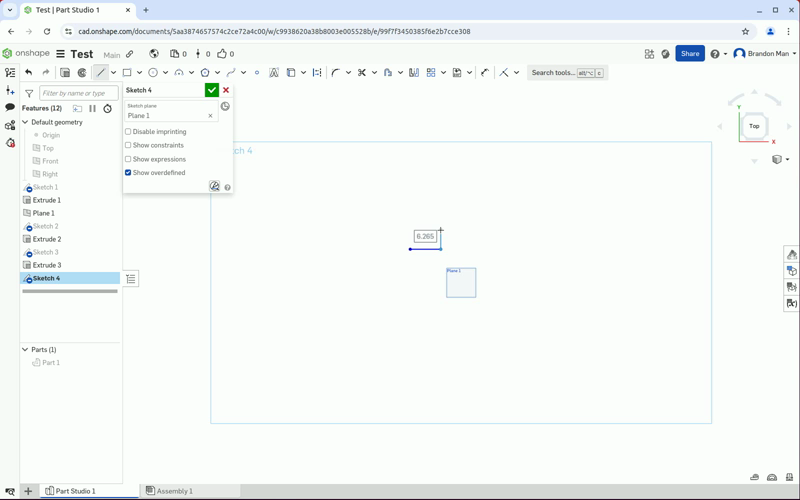
key_up(shift)
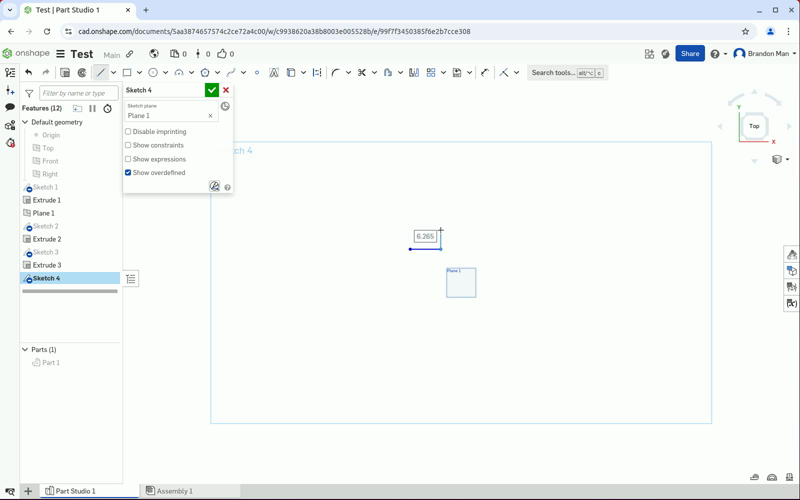
key_down(shift)
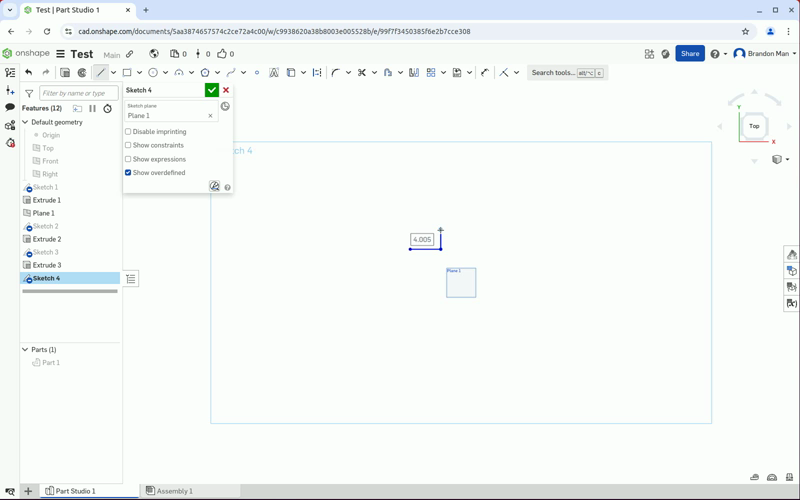
mouse_move(470, 229)
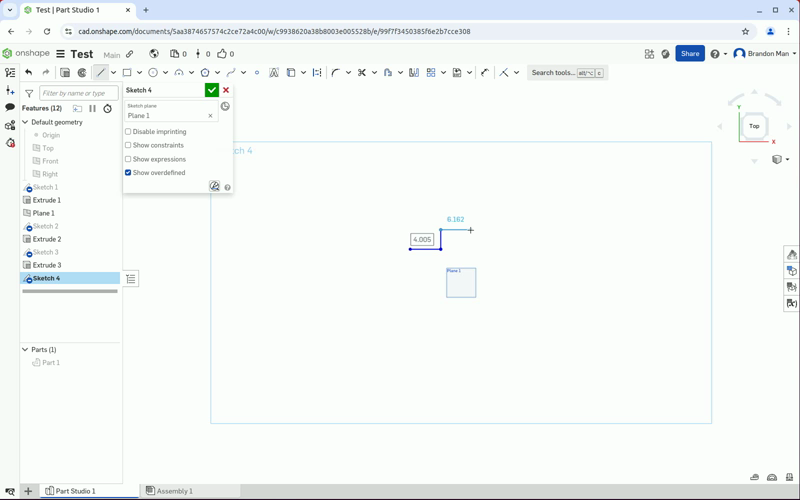
mouse_move(410, 229)
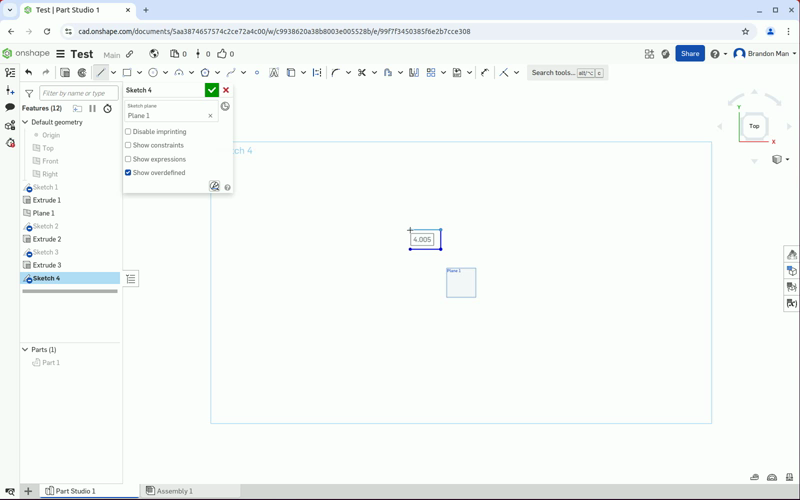
click(410, 229)
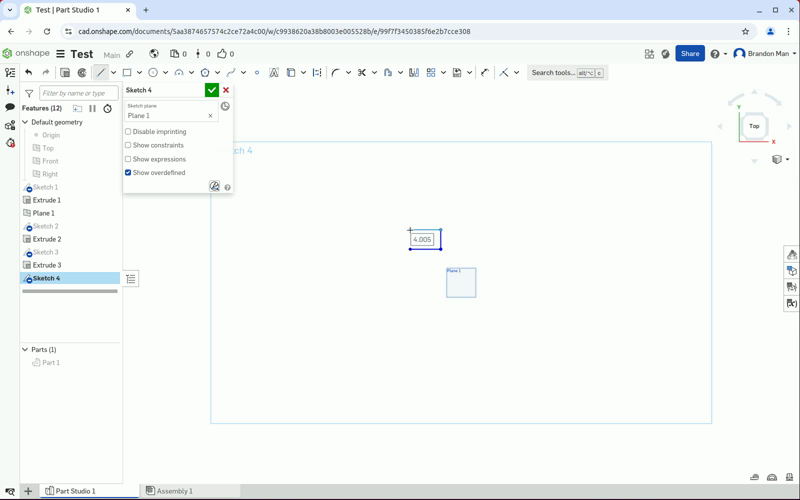
key_up(shift)
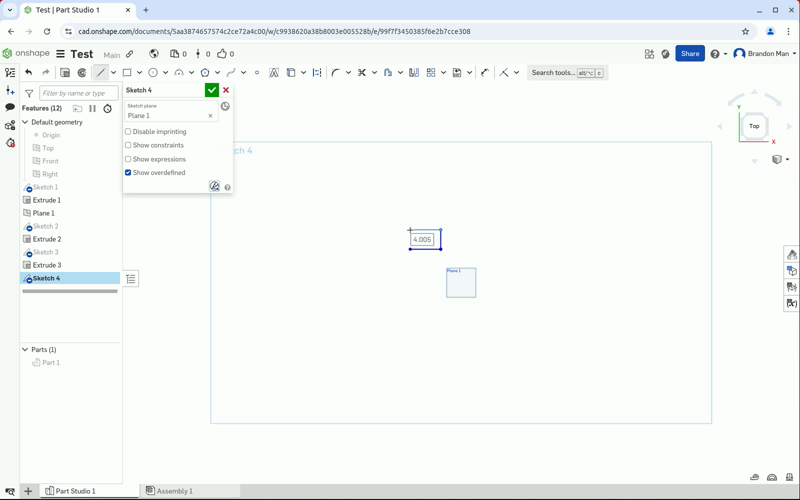
mouse_move(440, 229)
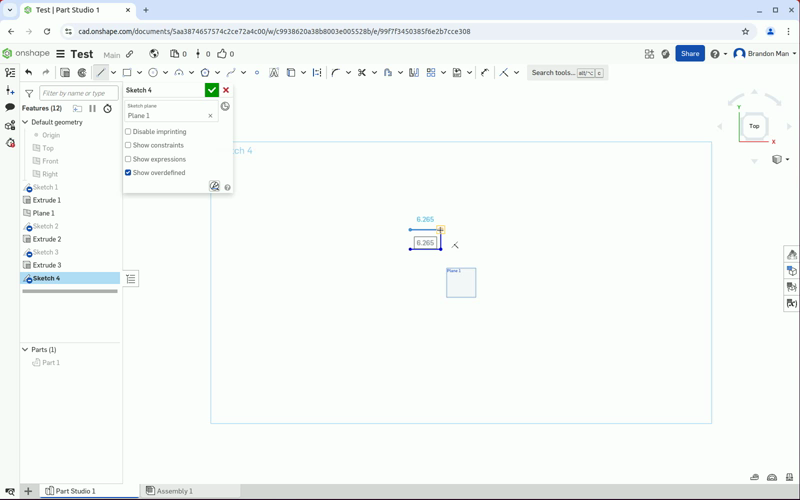
key_down(shift)
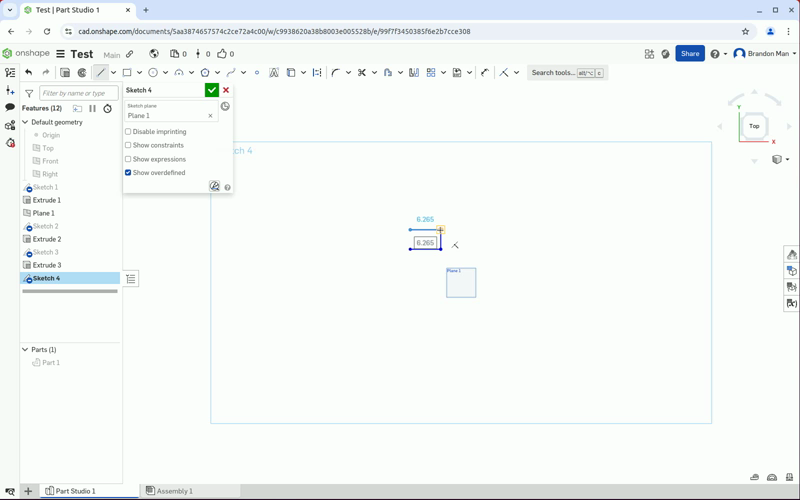
mouse_move(410, 249)
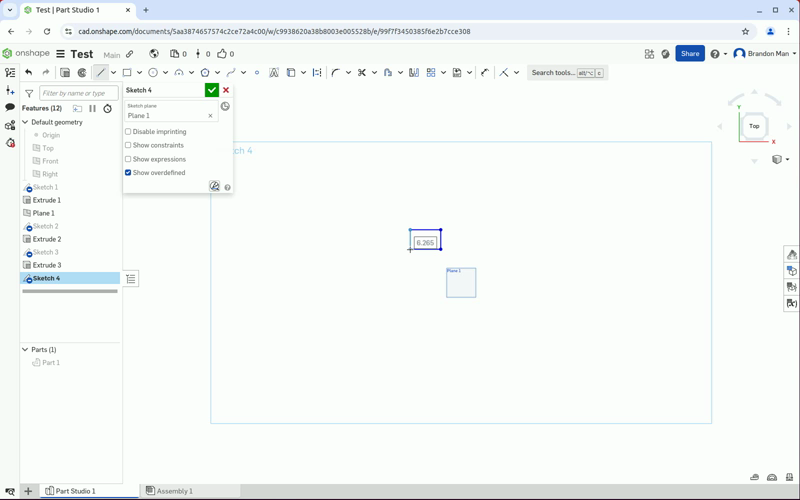
key_up(shift)
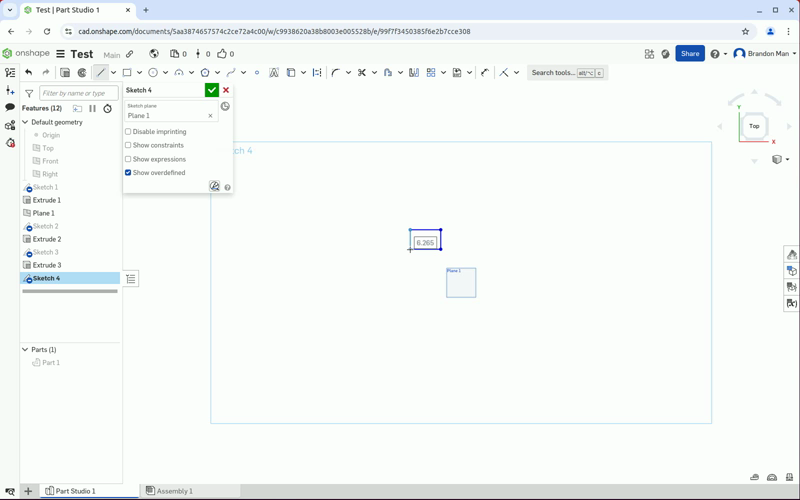
click(410, 249)
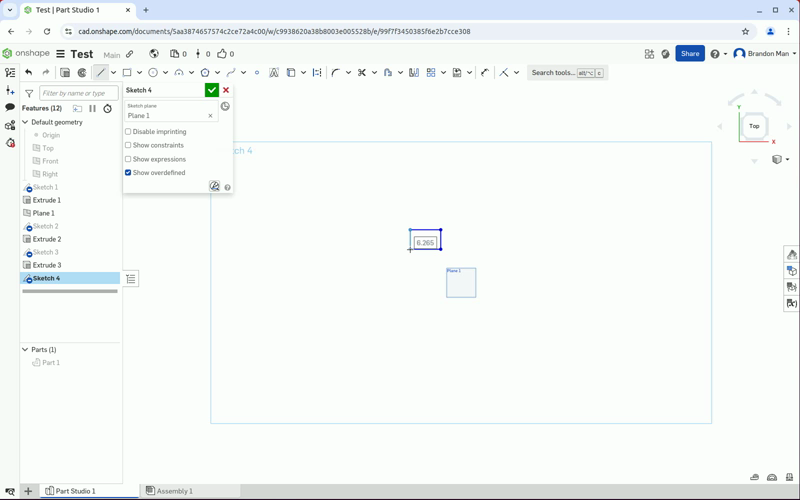
key(esc)
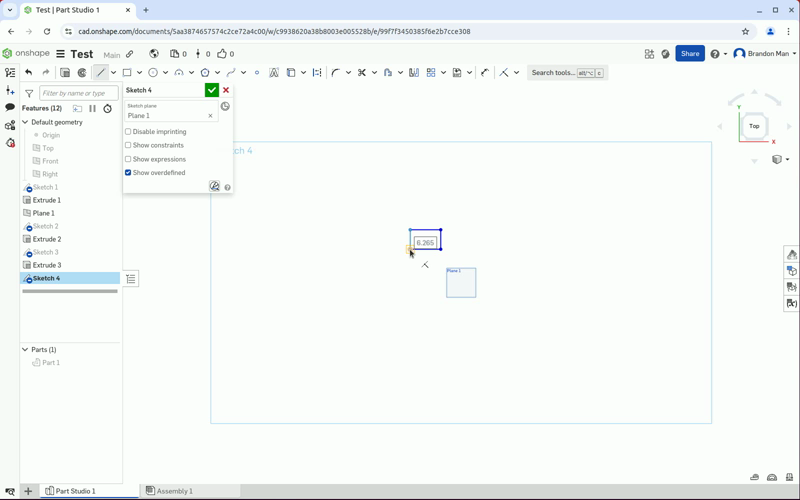
mouse_move(430, 232)
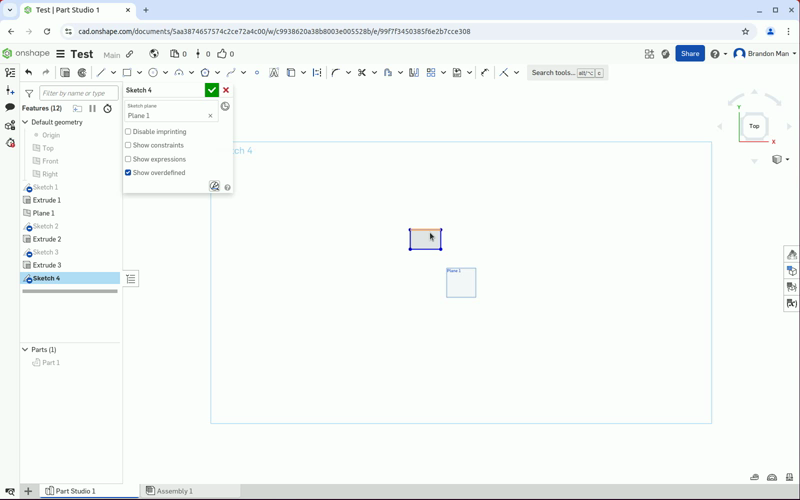
scroll(6)
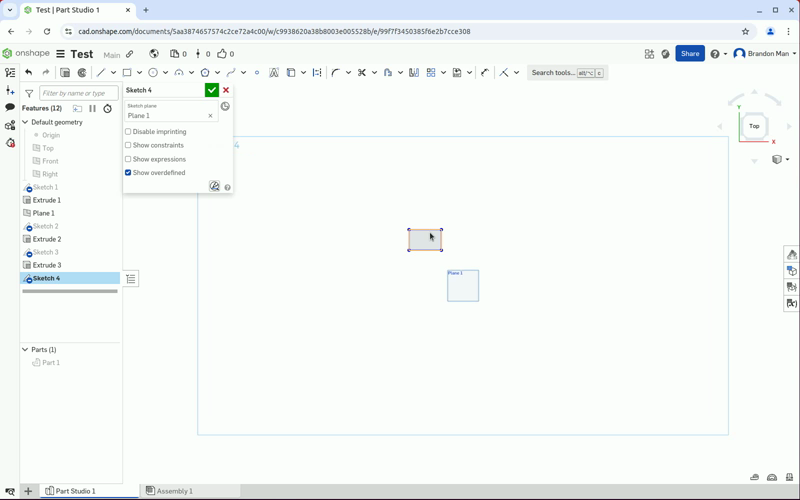
scroll(6)
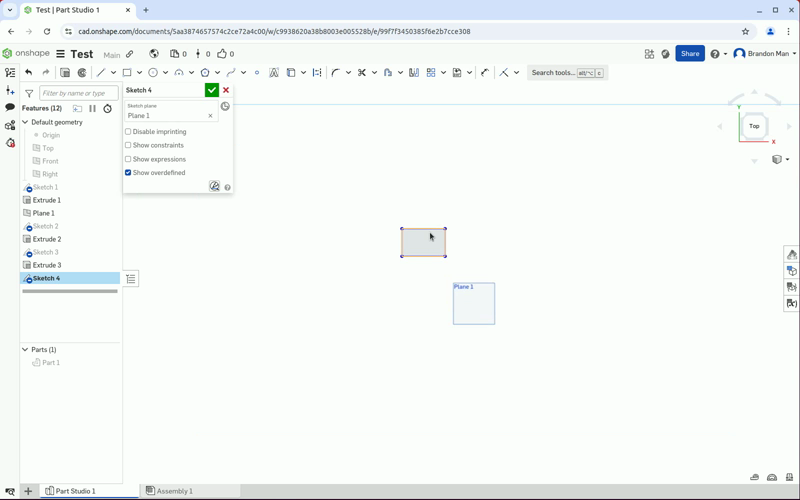
scroll(6)
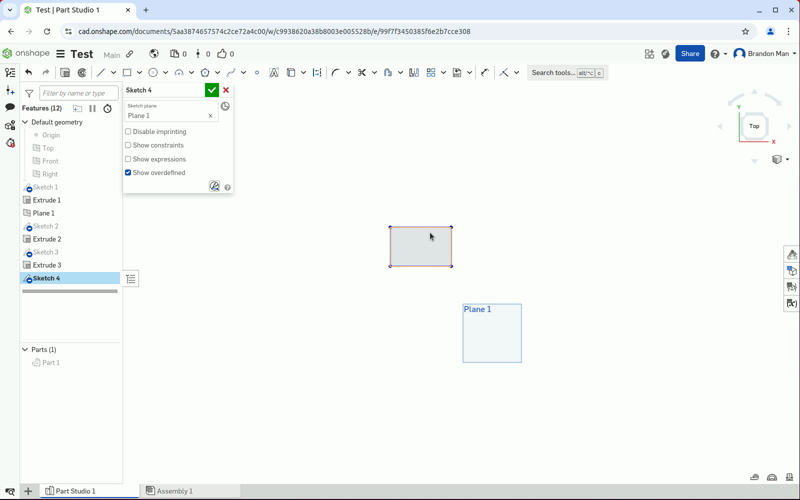
scroll(6)
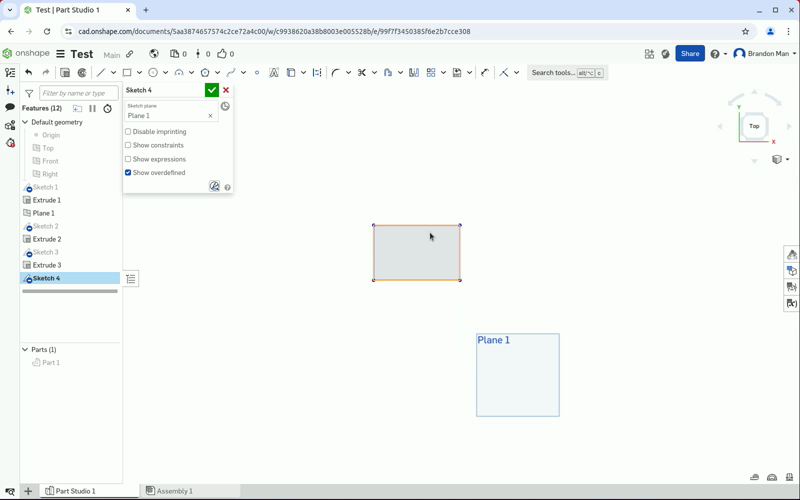
scroll(6)
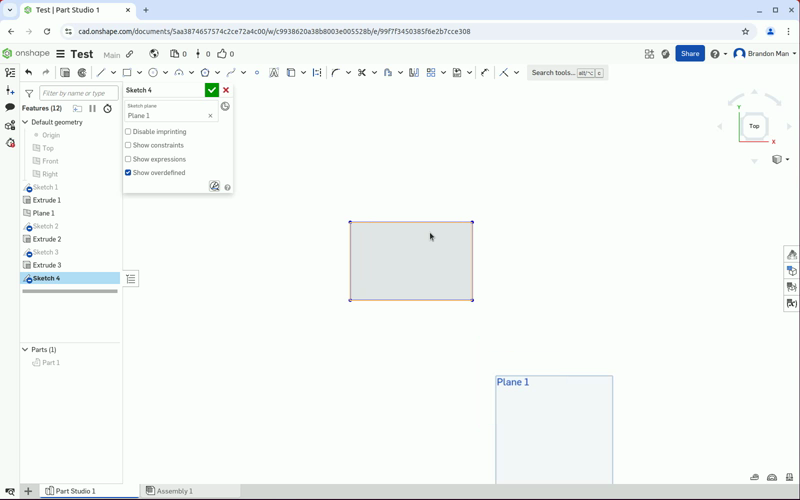
scroll(6)
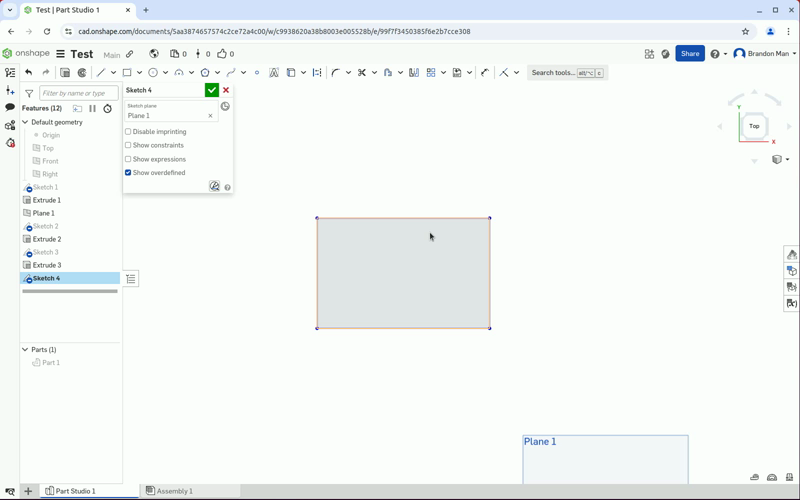
scroll(6)
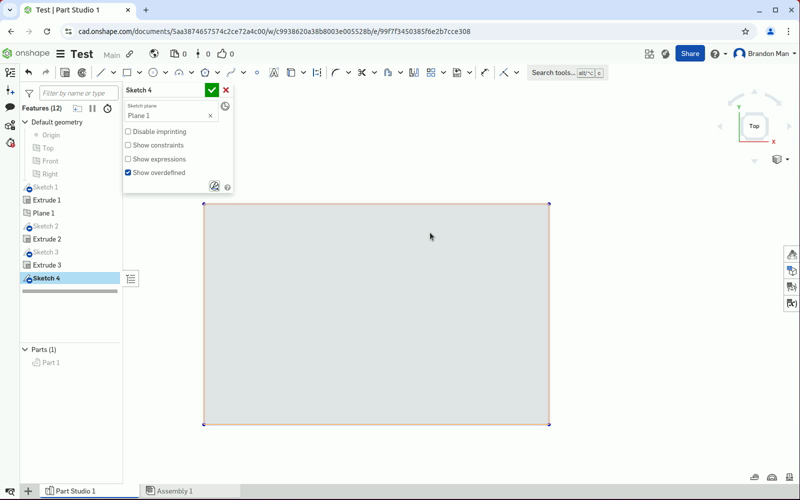
click(430, 232)
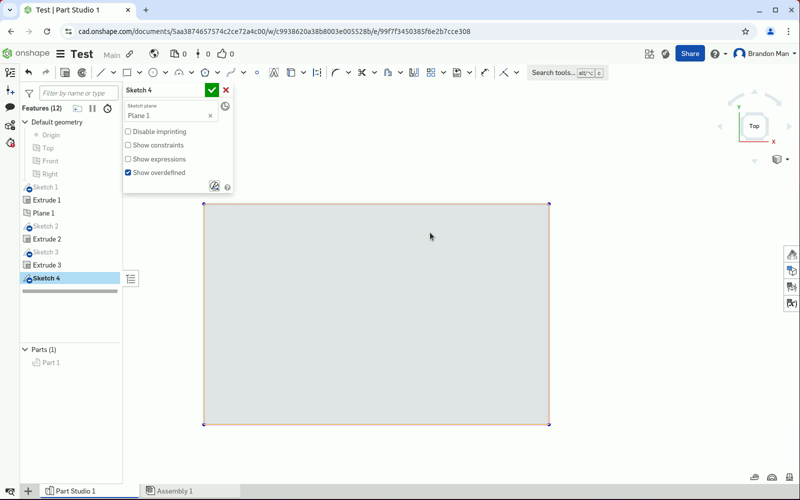
scroll(-6)
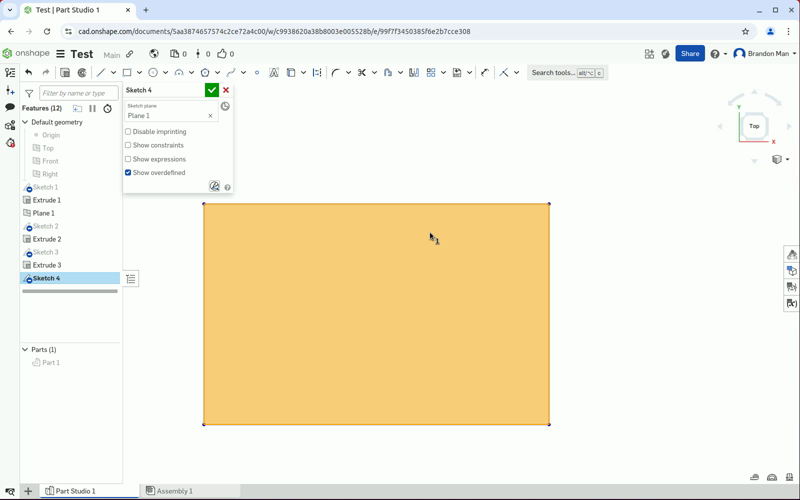
scroll(-6)
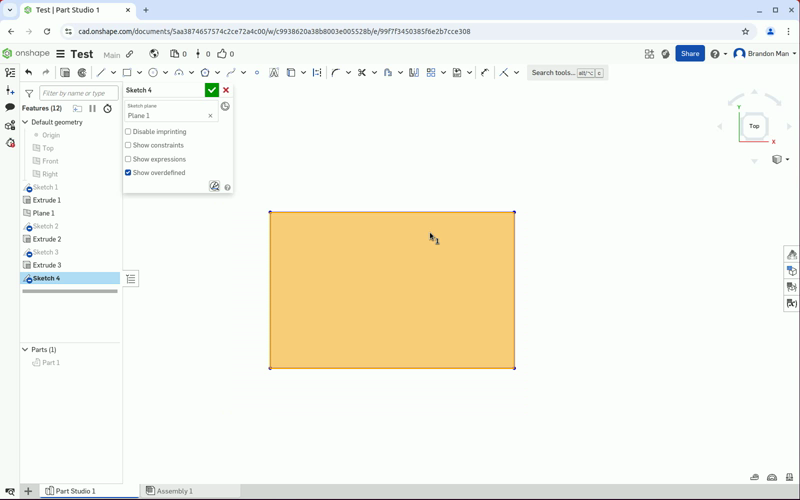
scroll(-6)
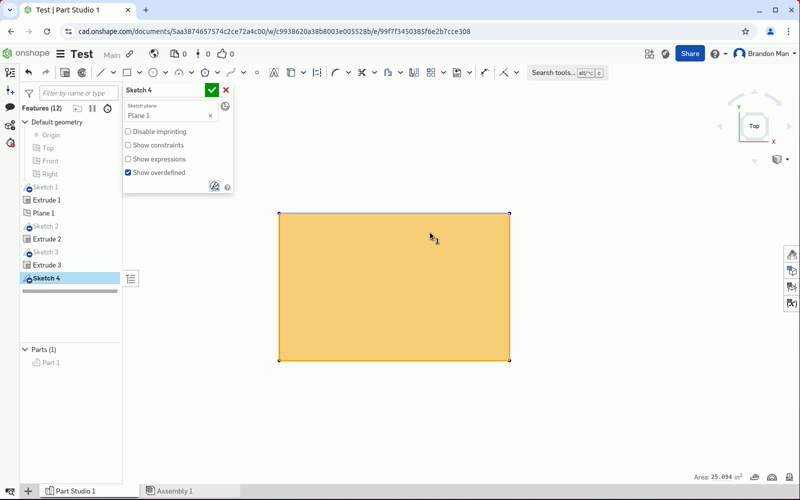
scroll(-6)
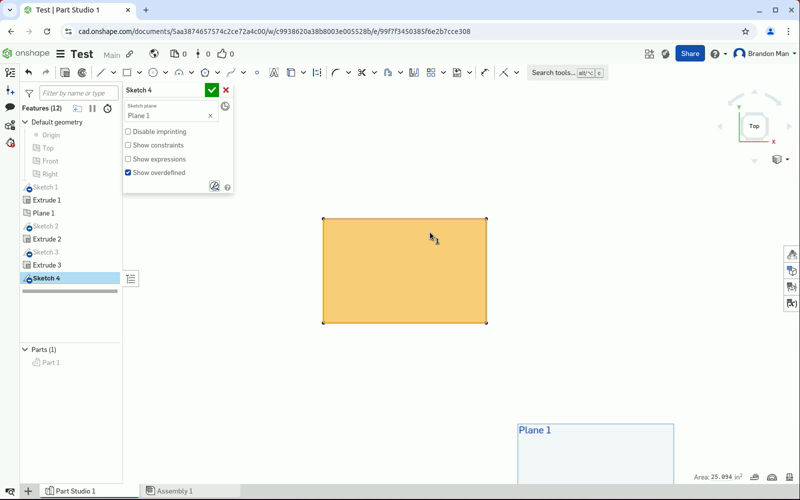
scroll(-6)
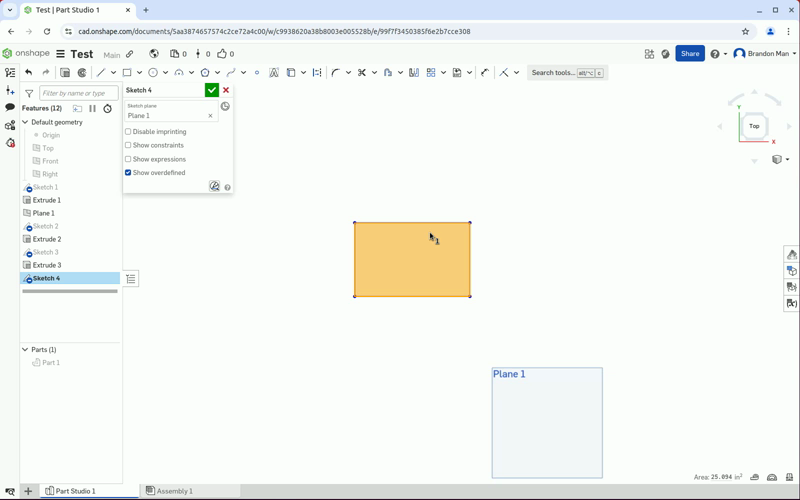
scroll(-6)
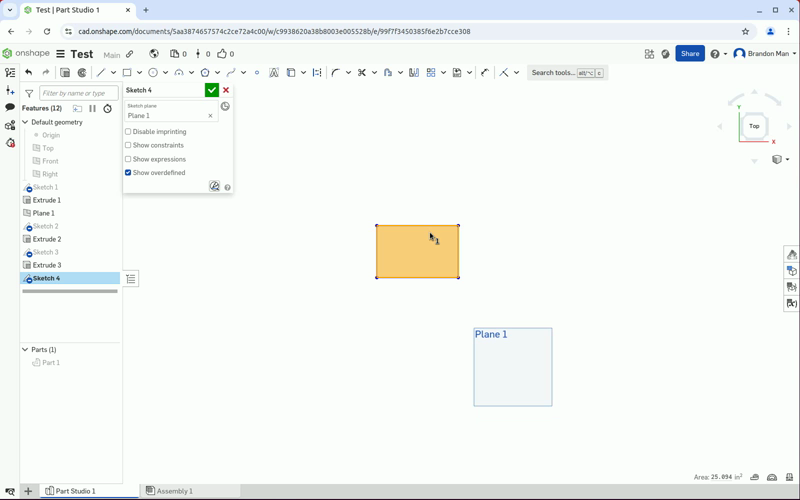
scroll(-6)
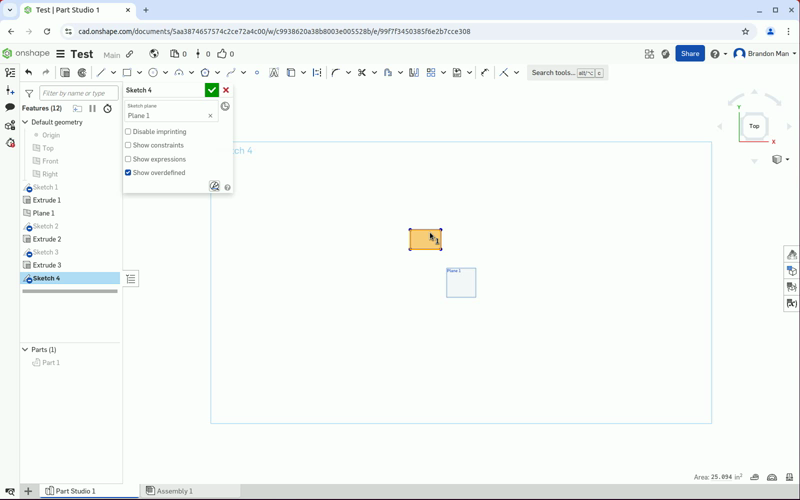
mouse_move(73, 352)
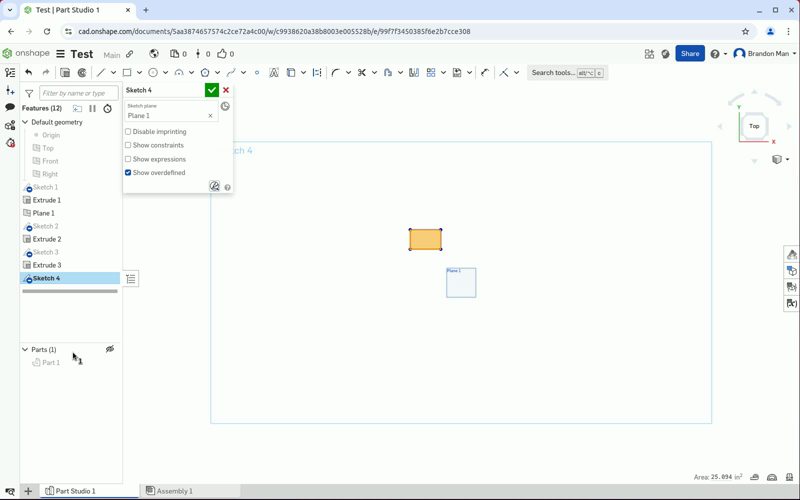
key(shift+y)
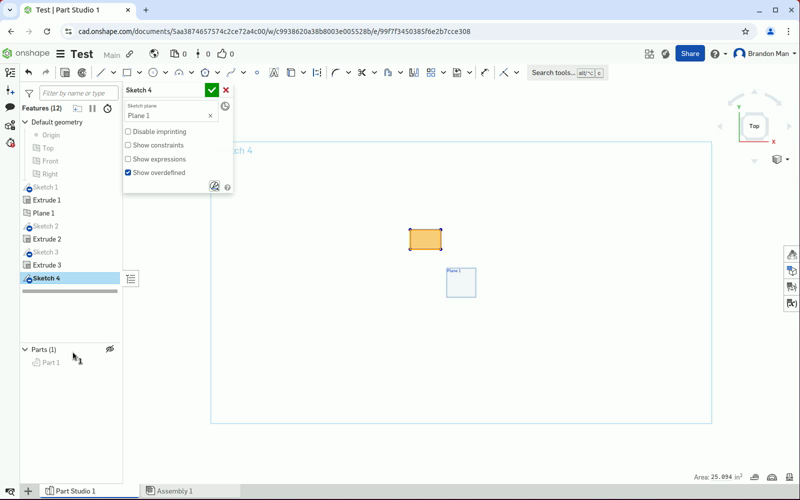
key(shift+e)
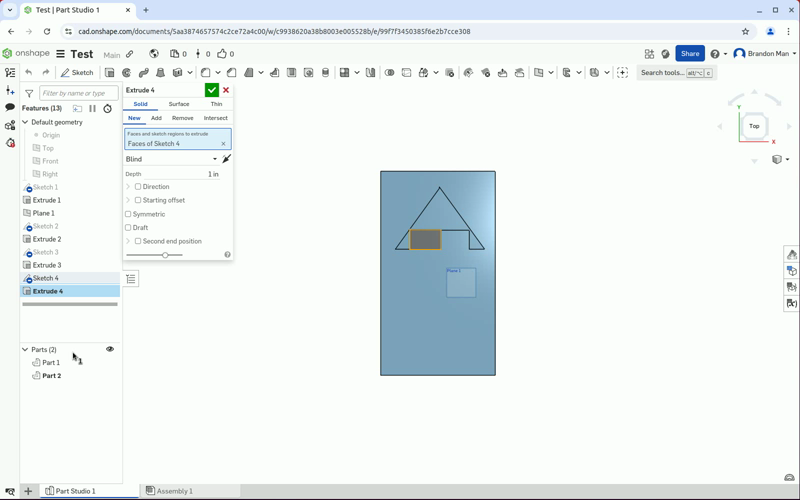
mouse_move(143, 106)
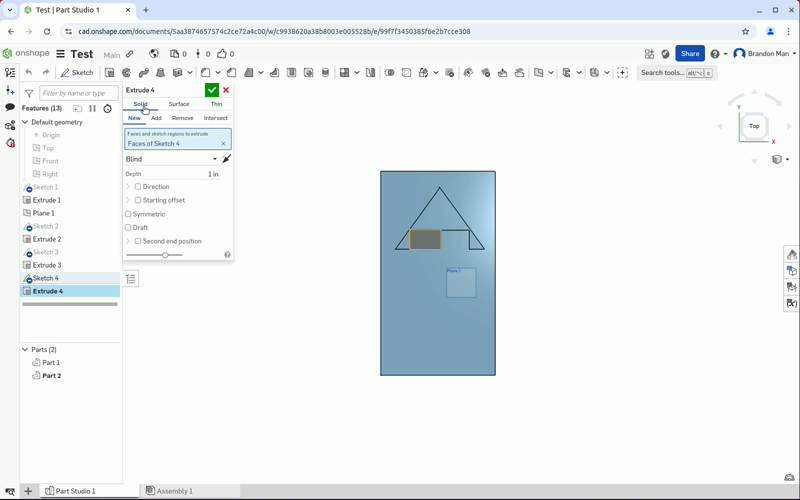
click(143, 106)
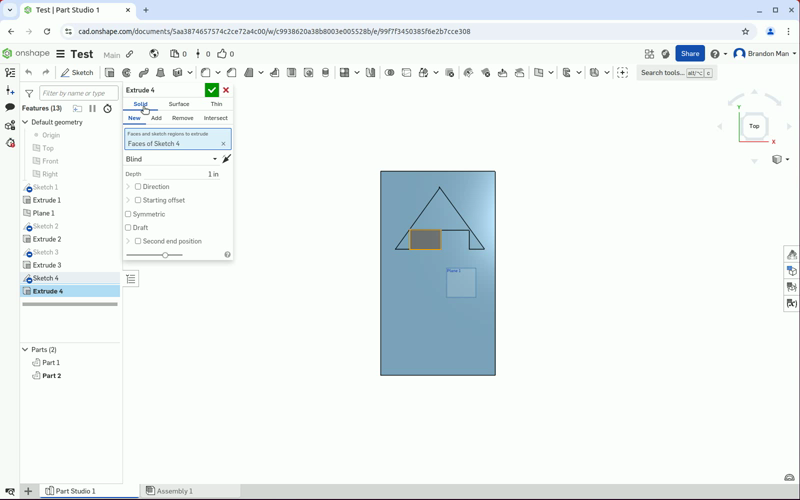
mouse_move(186, 120)
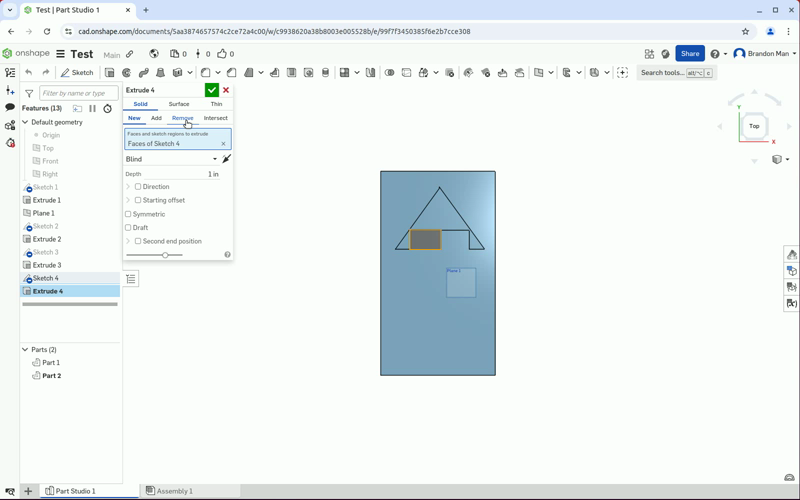
click(186, 120)
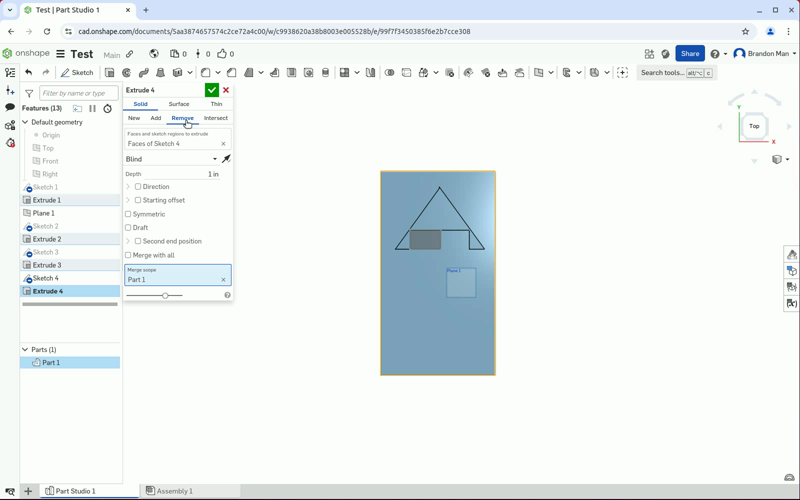
key(tab, 4)
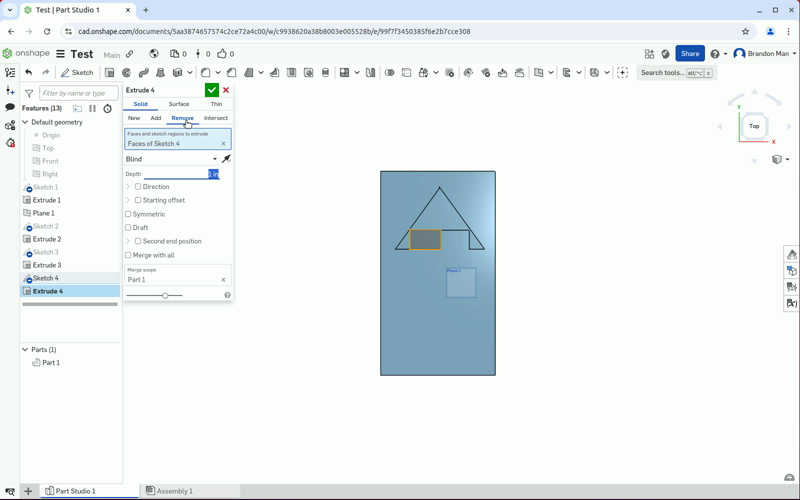
text(15.165)
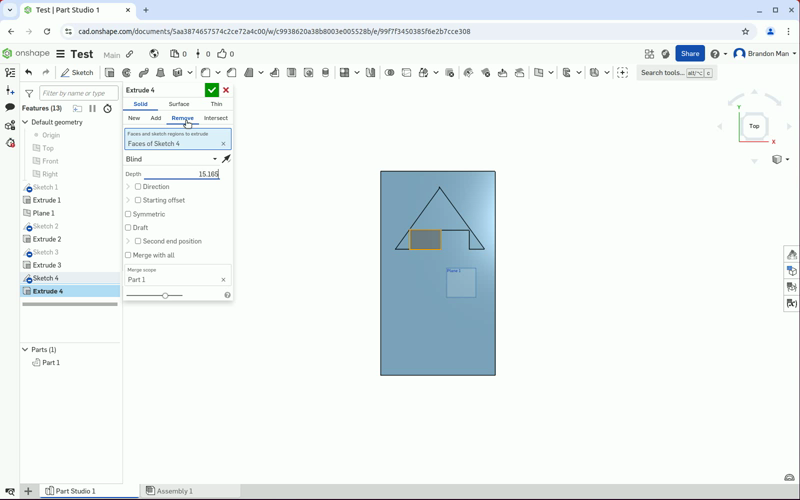
key(tab, 6)
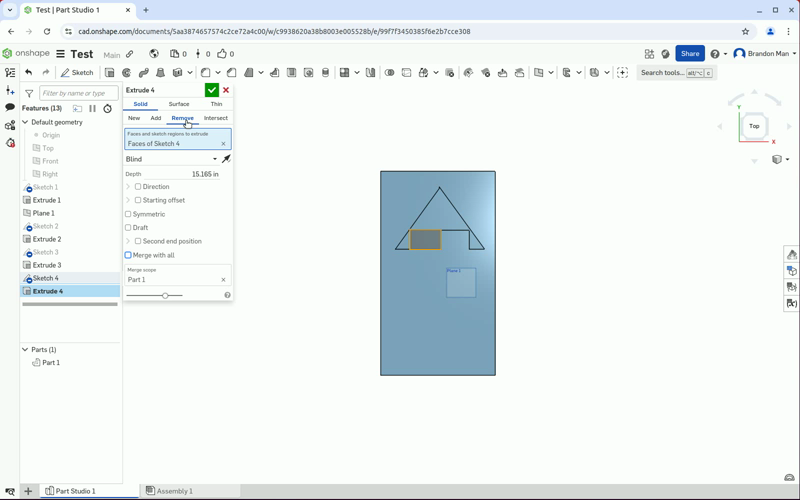
key(space)
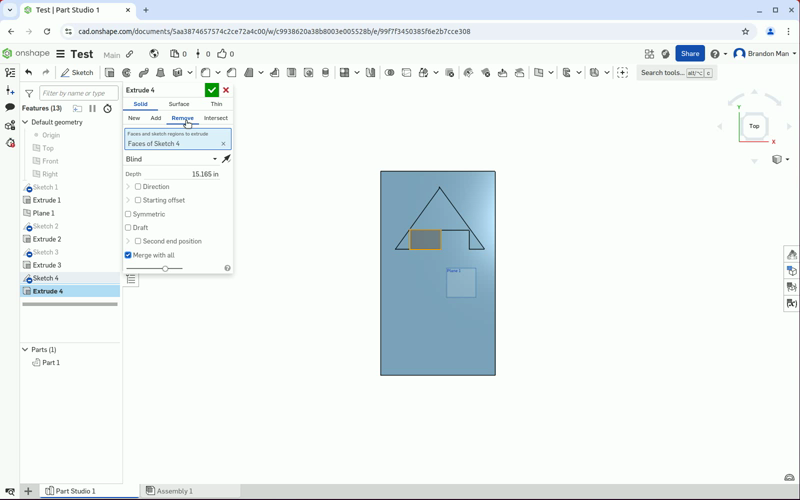
key(enter)
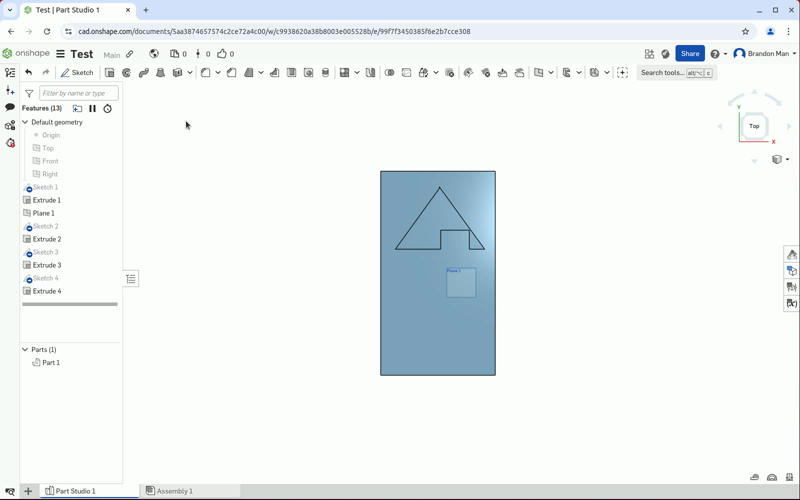
key(shift+h)
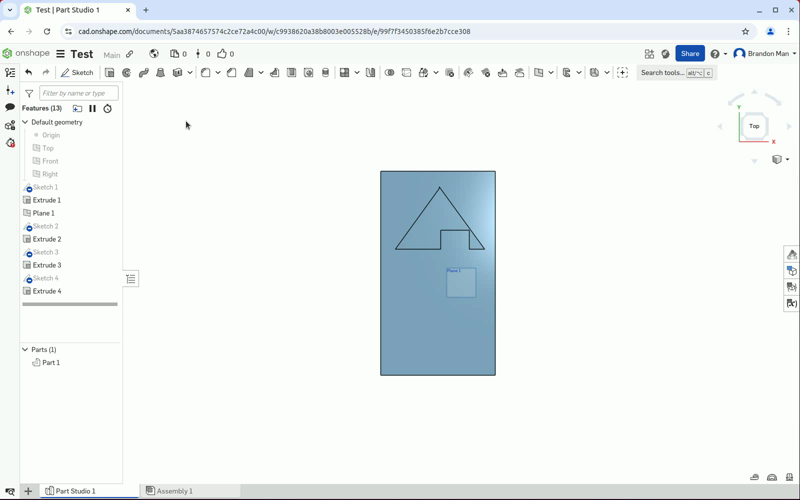
key(shift+h)
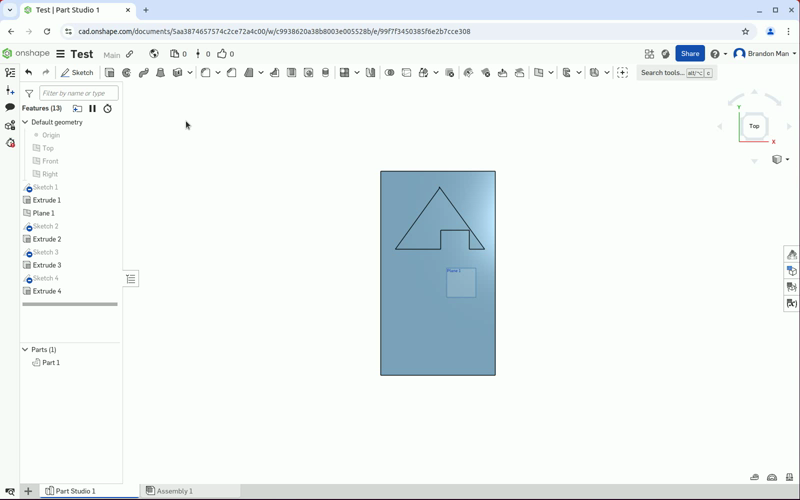
mouse_move(73, 189)
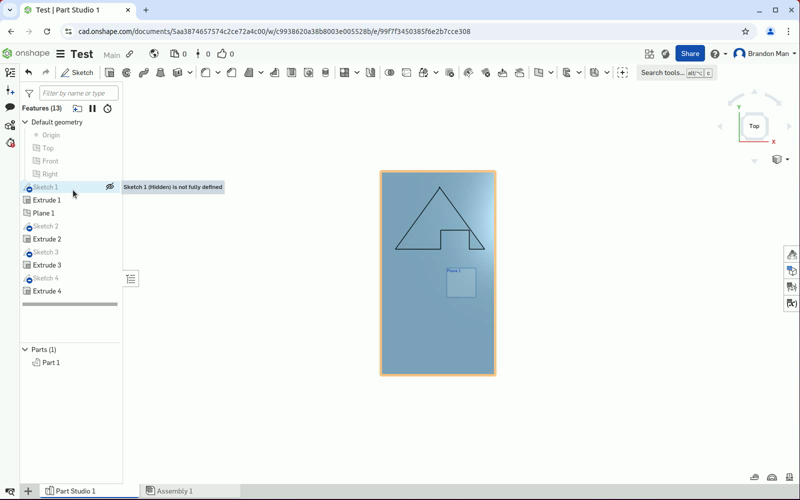
click(73, 189)
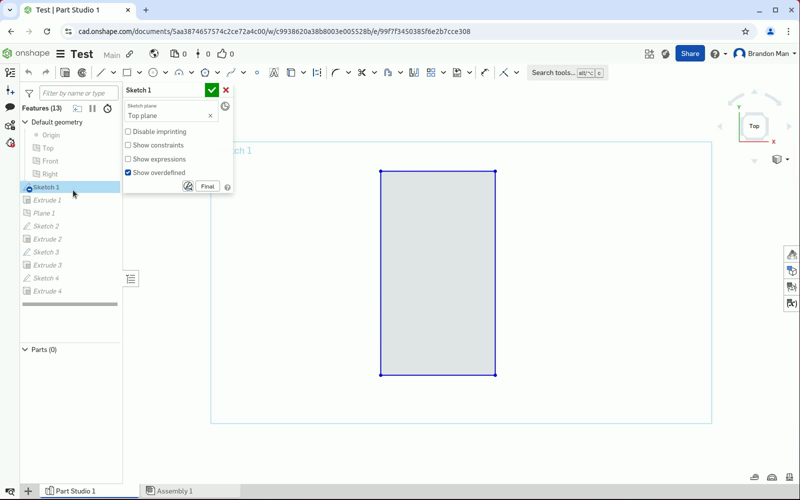
mouse_move(229, 92)
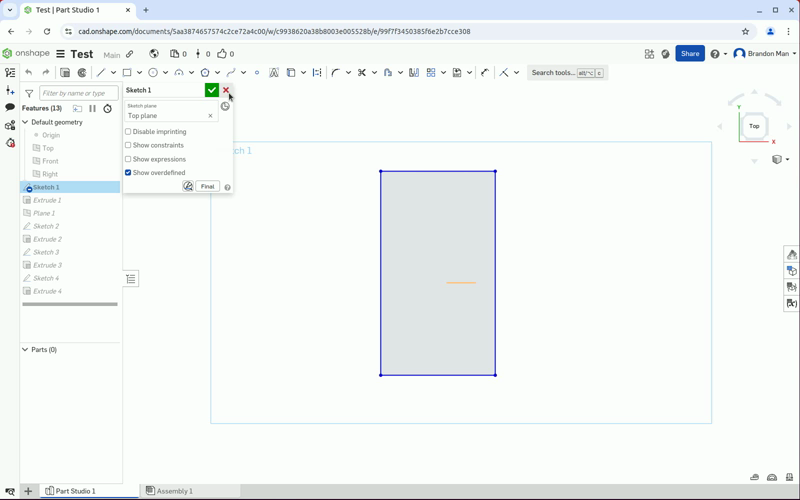
click(229, 92)
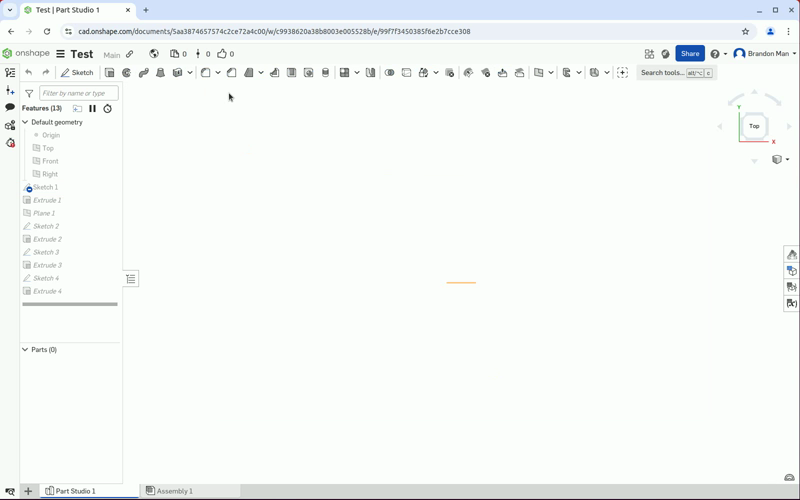
key(shift+s)
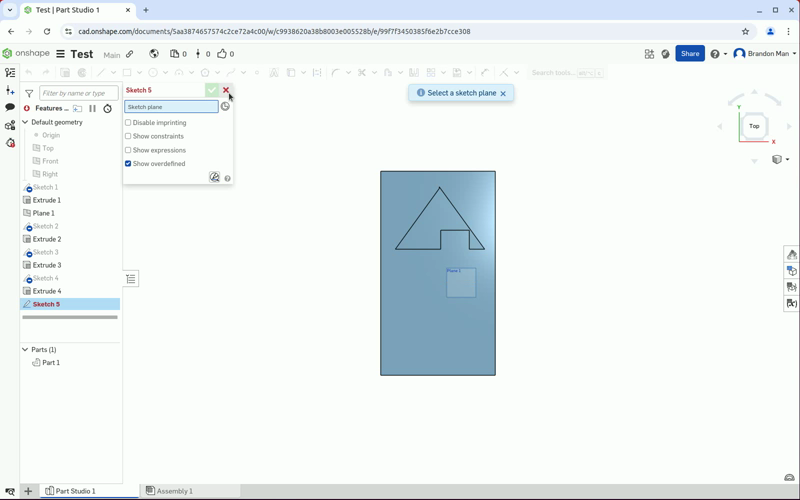
mouse_move(73, 215)
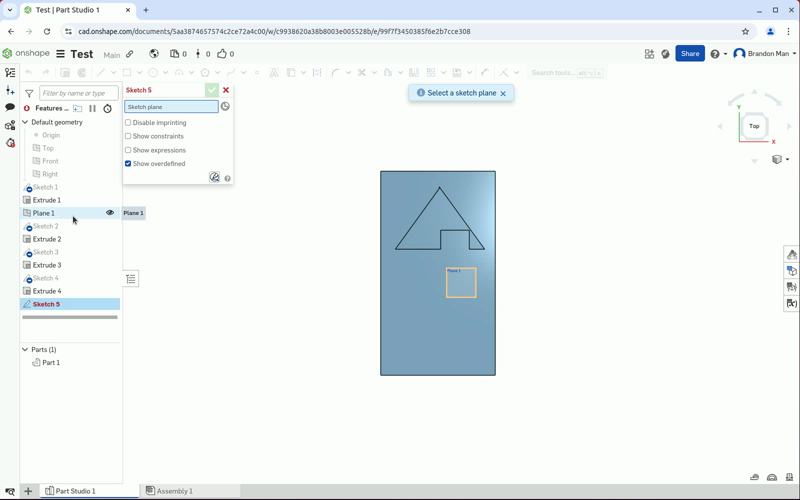
click(73, 215)
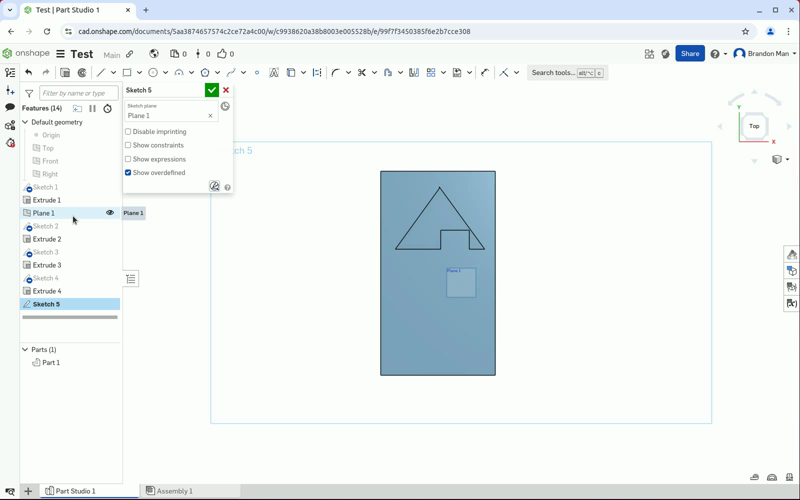
mouse_move(73, 352)
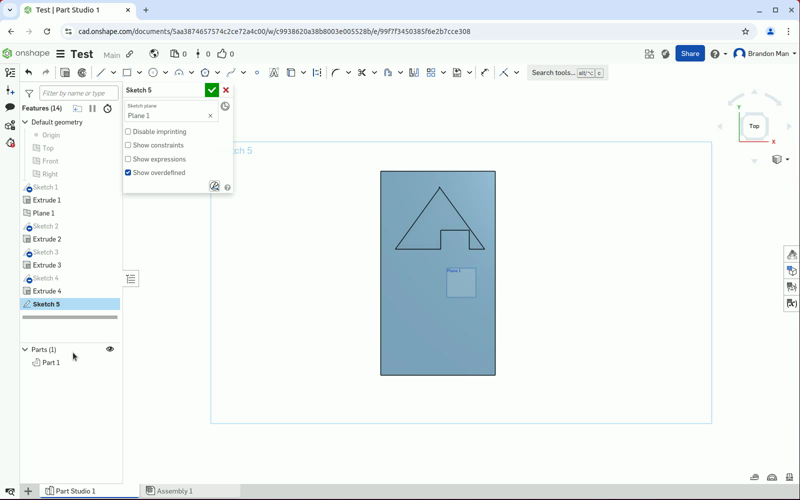
key(y)
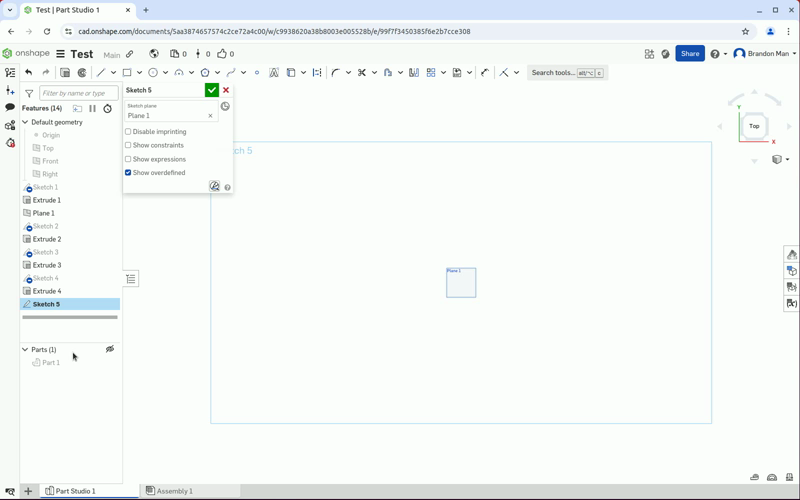
key(l)
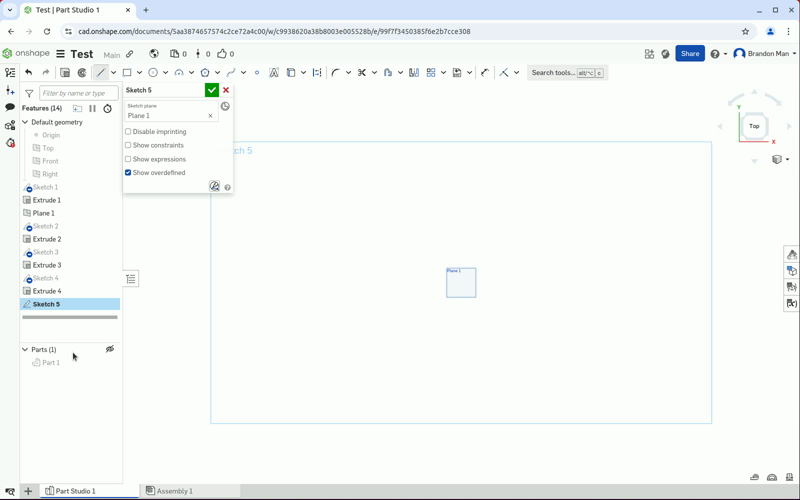
key_down(shift)
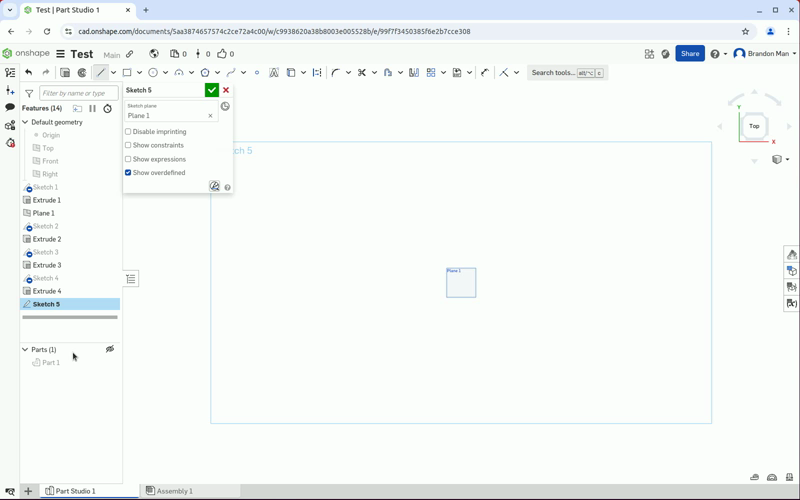
mouse_move(439, 249)
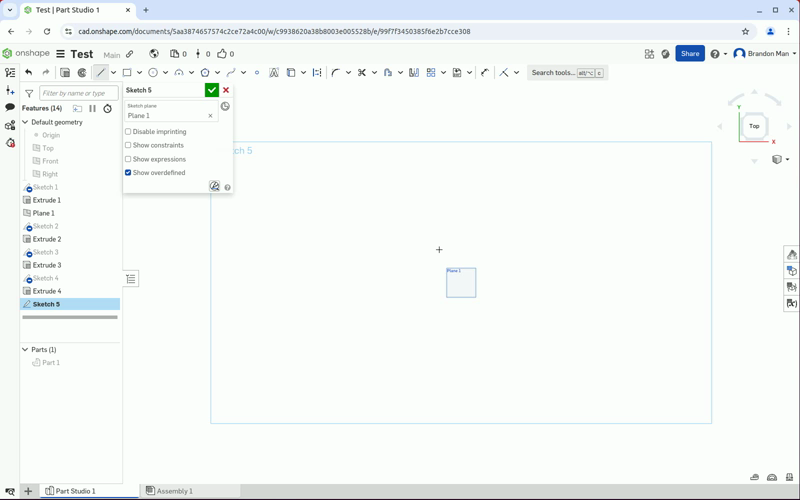
click(439, 249)
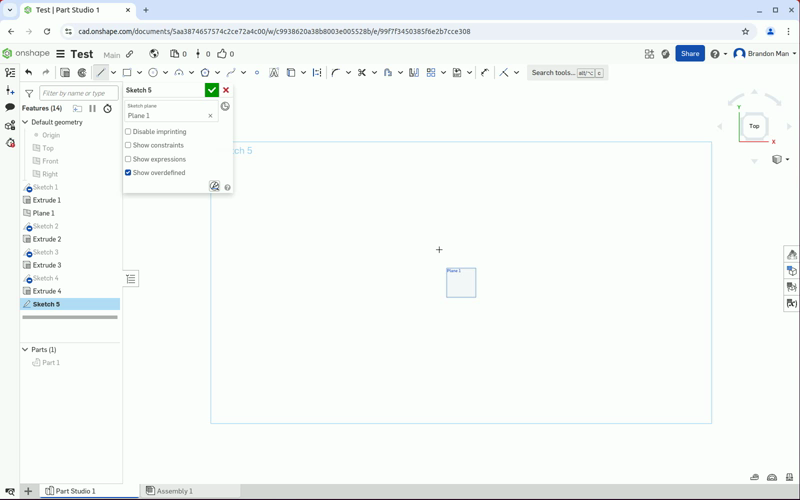
key_up(shift)
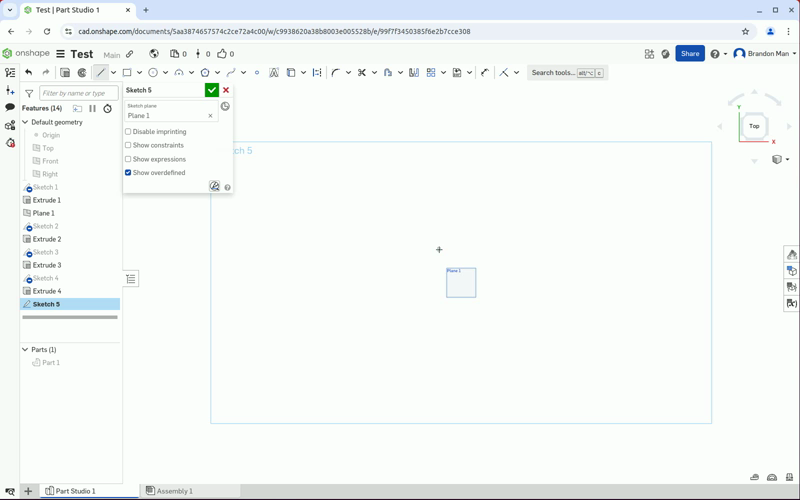
key_down(shift)
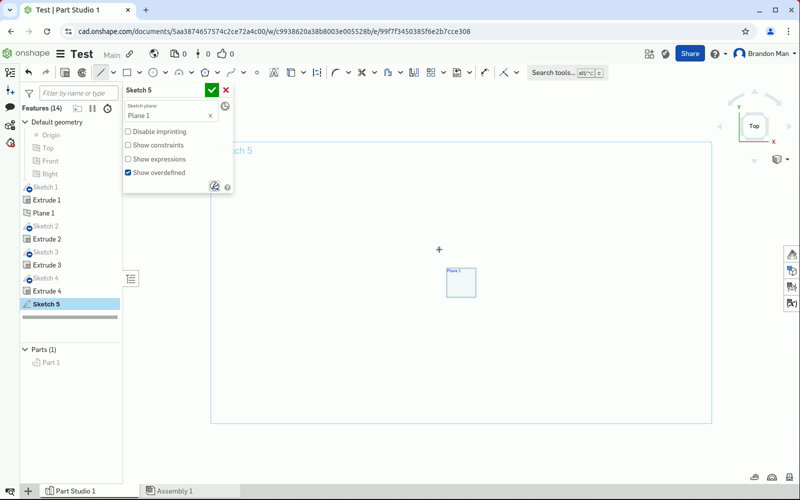
mouse_move(469, 249)
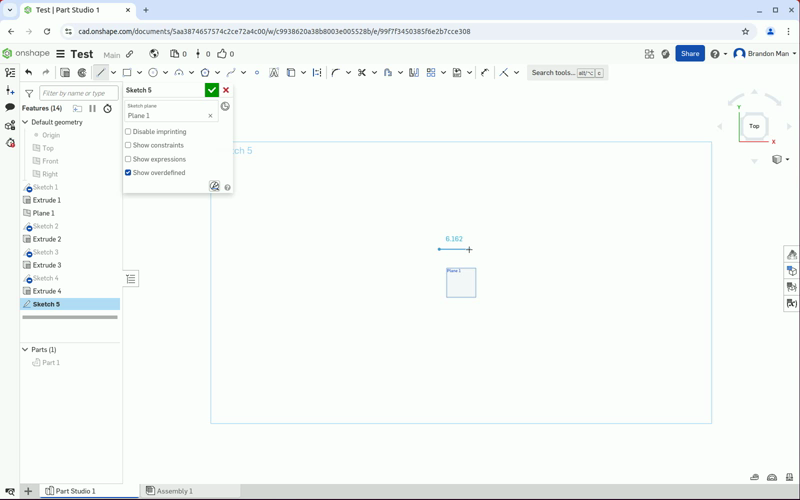
mouse_move(469, 249)
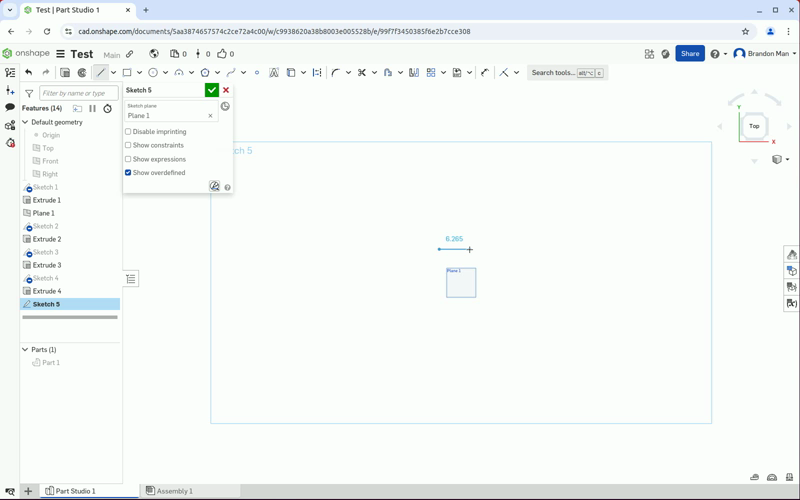
click(469, 249)
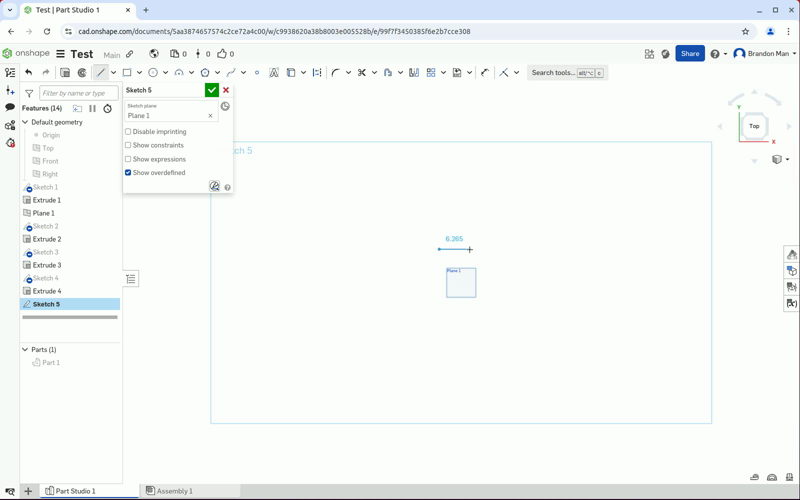
key_up(shift)
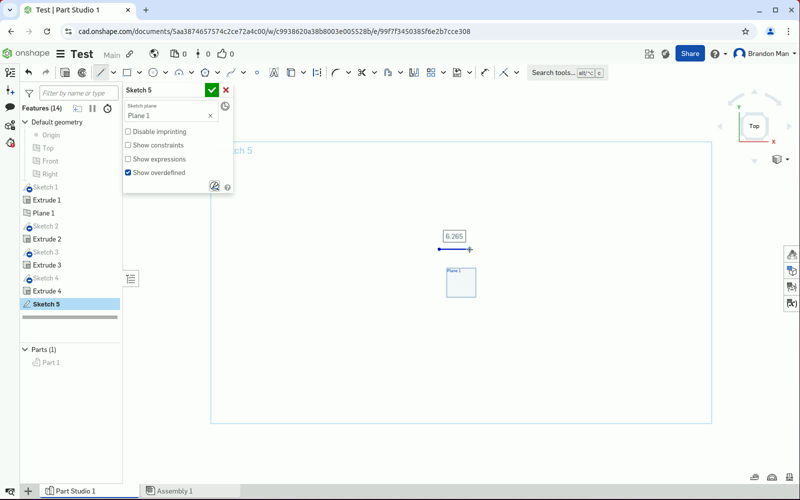
key_down(shift)
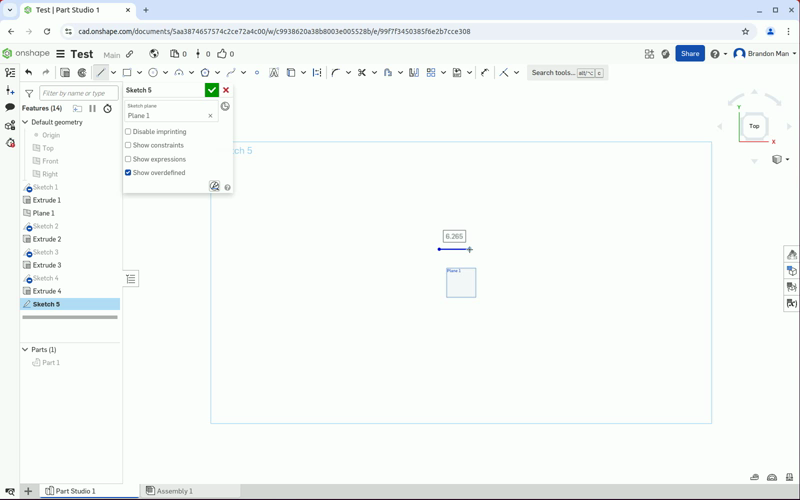
mouse_move(499, 249)
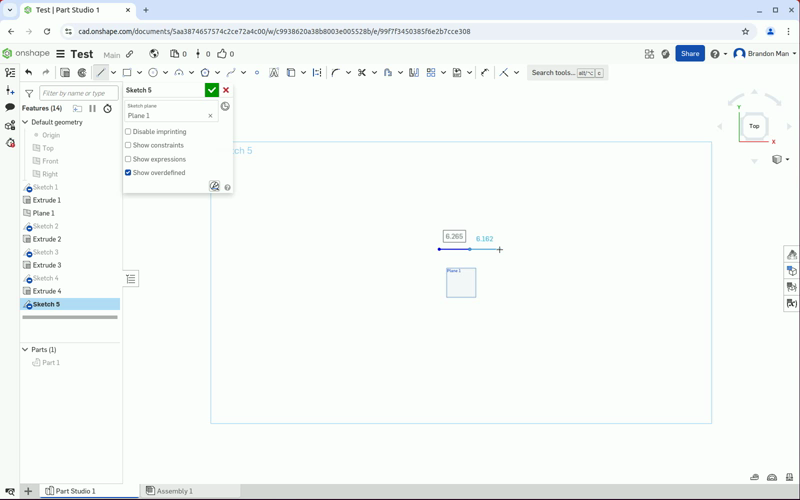
mouse_move(469, 229)
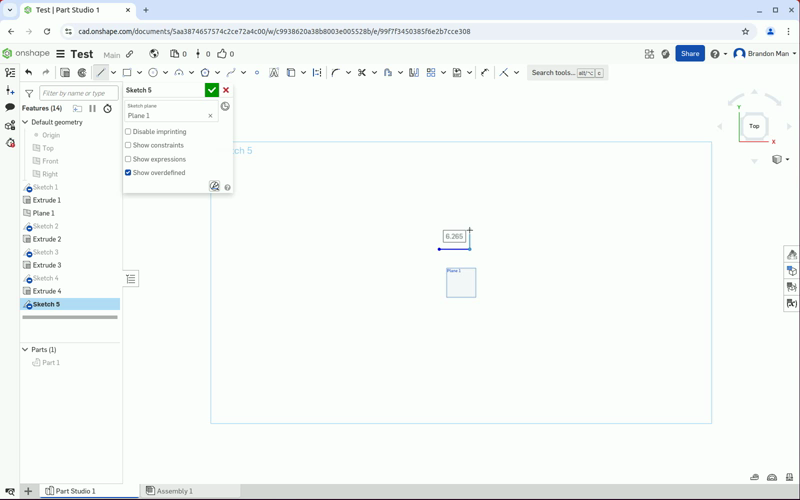
click(469, 229)
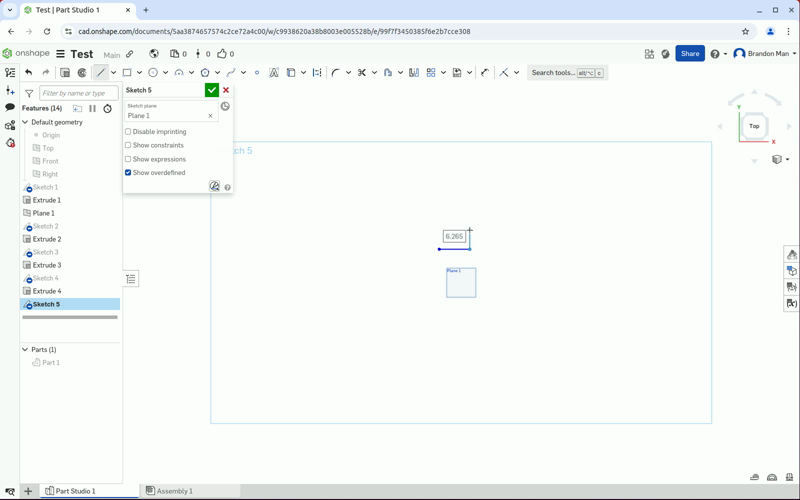
key_up(shift)
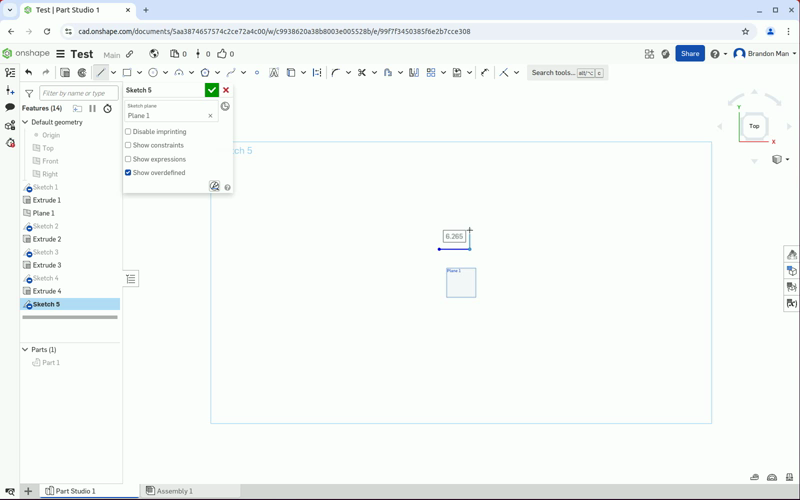
key_down(shift)
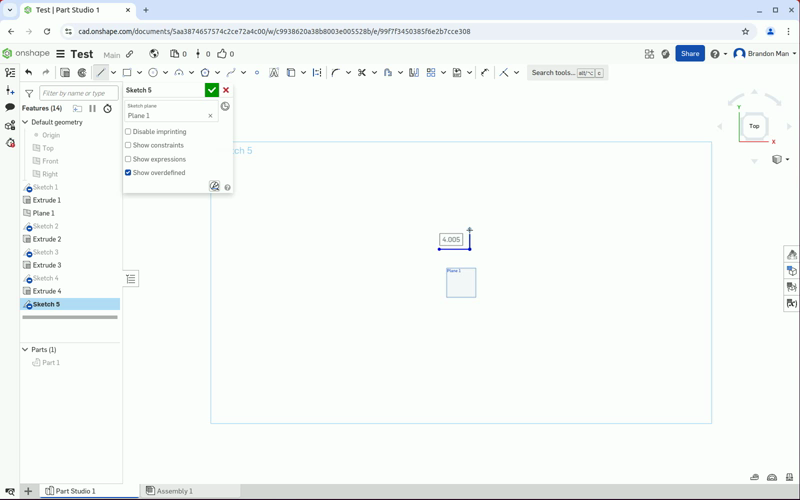
mouse_move(499, 229)
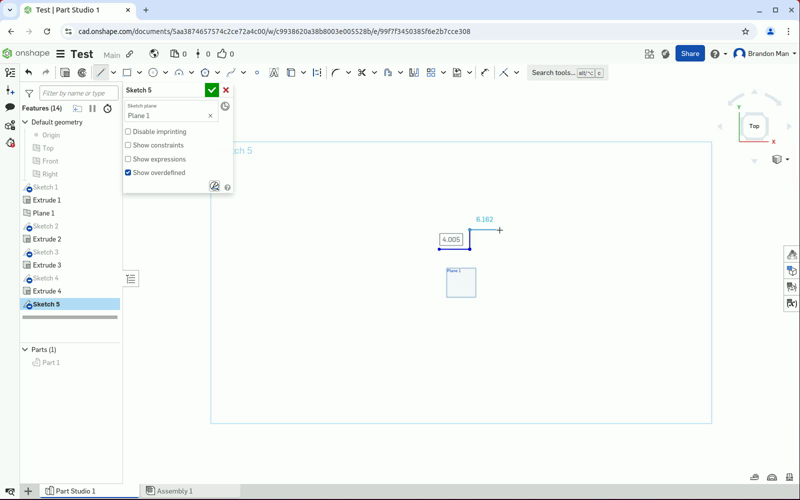
mouse_move(439, 229)
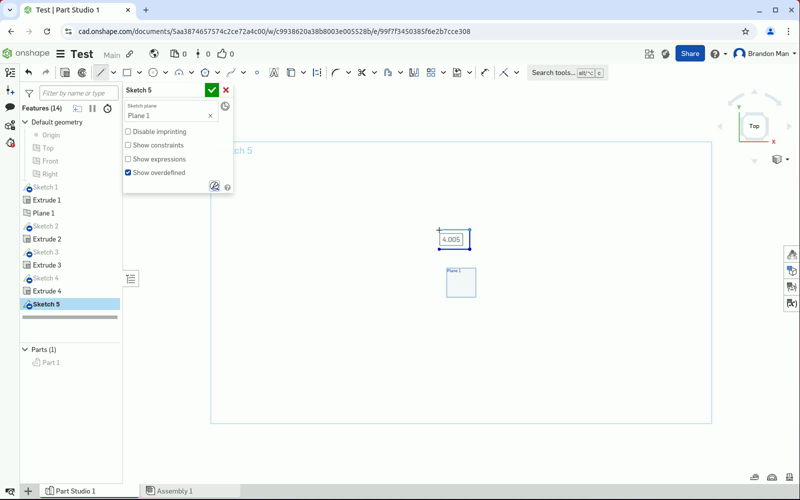
click(439, 229)
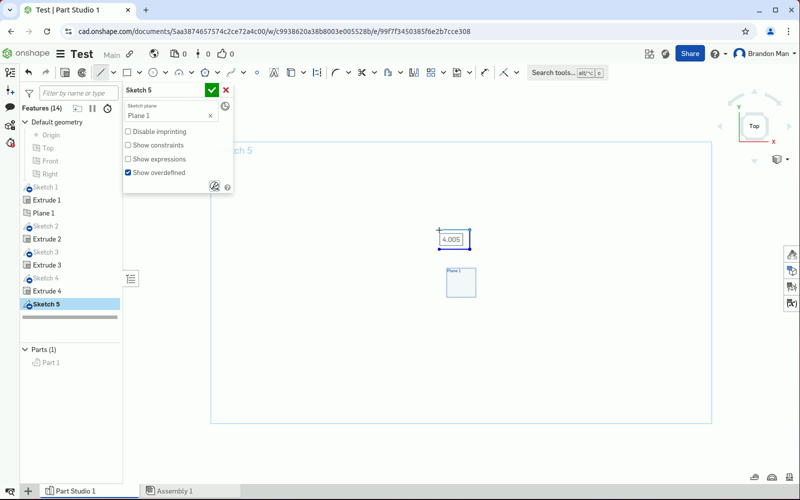
key_up(shift)
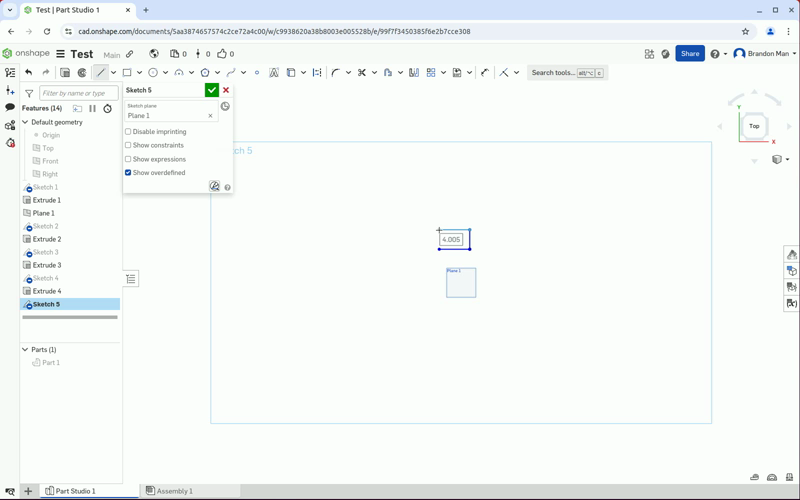
mouse_move(469, 229)
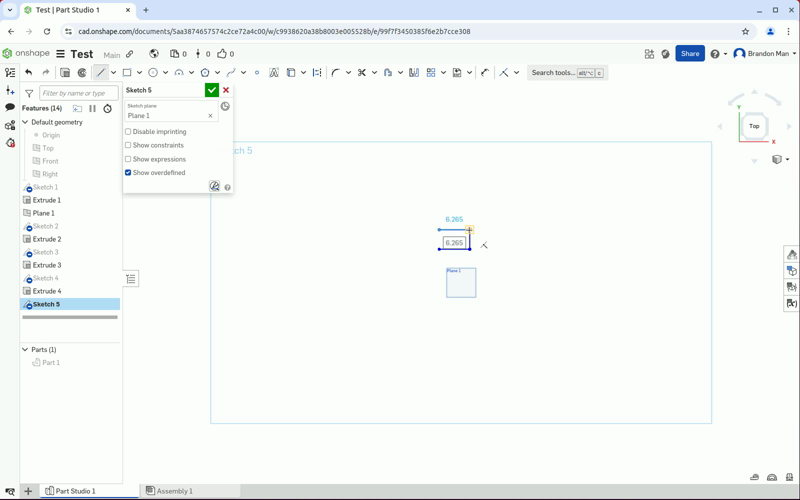
key_down(shift)
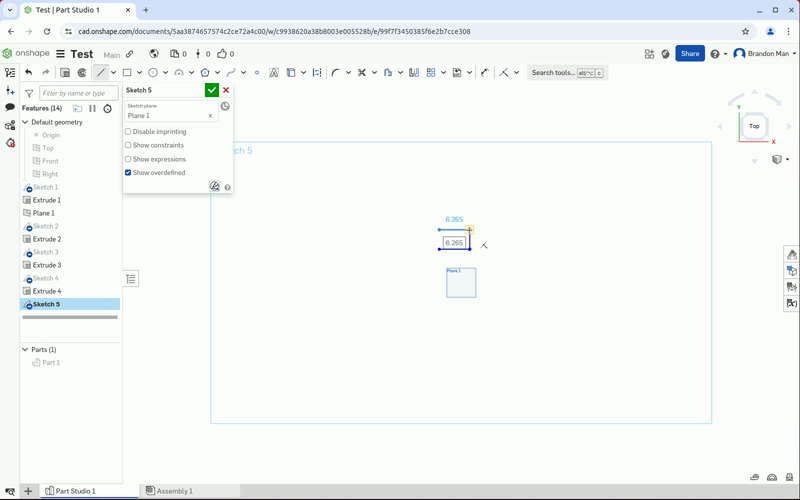
mouse_move(439, 249)
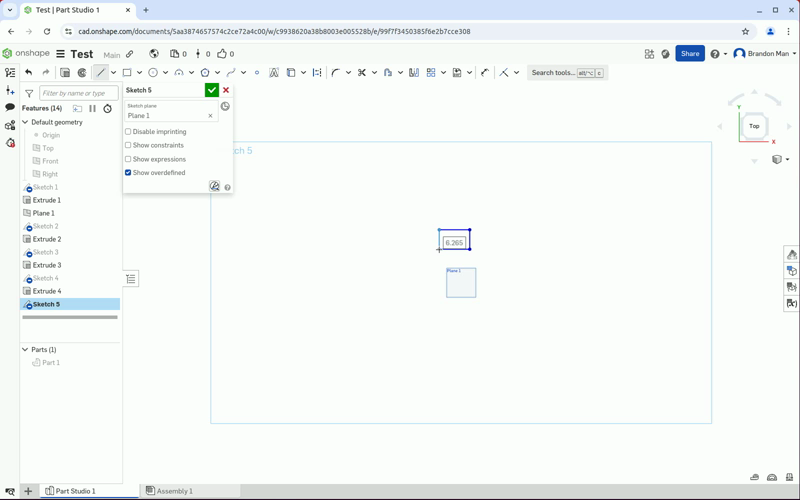
key_up(shift)
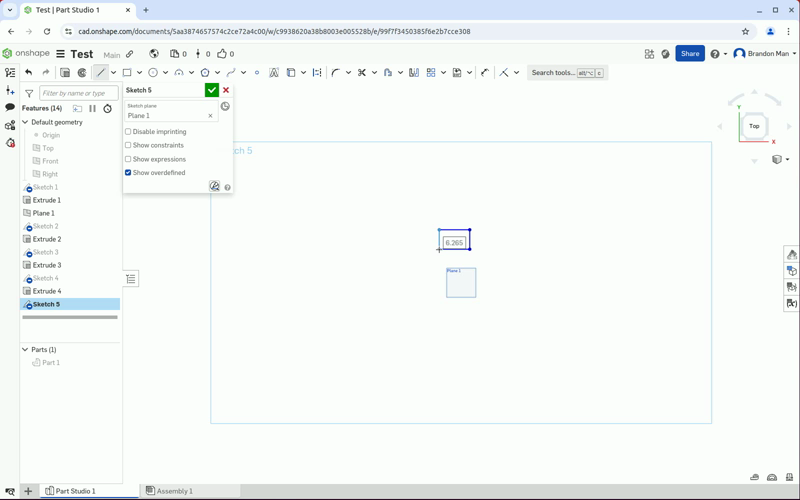
click(439, 249)
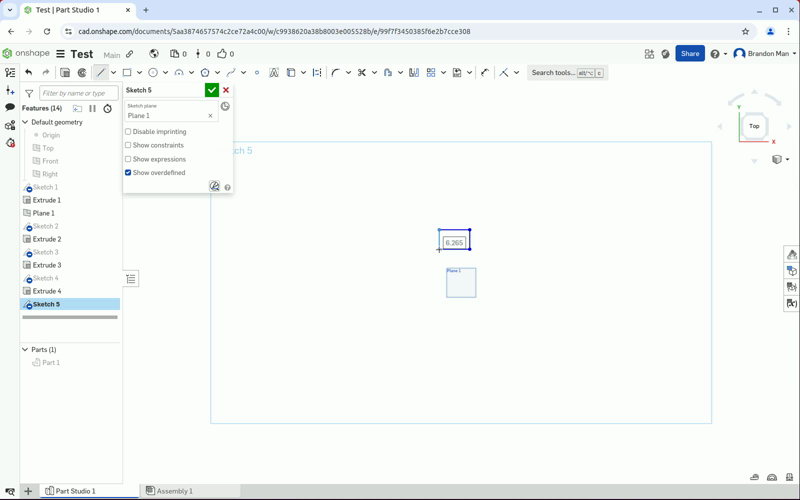
key(esc)
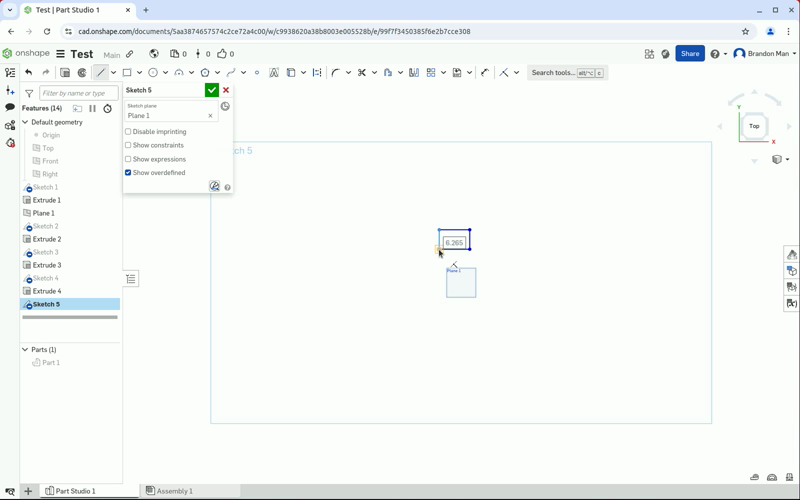
mouse_move(453, 240)
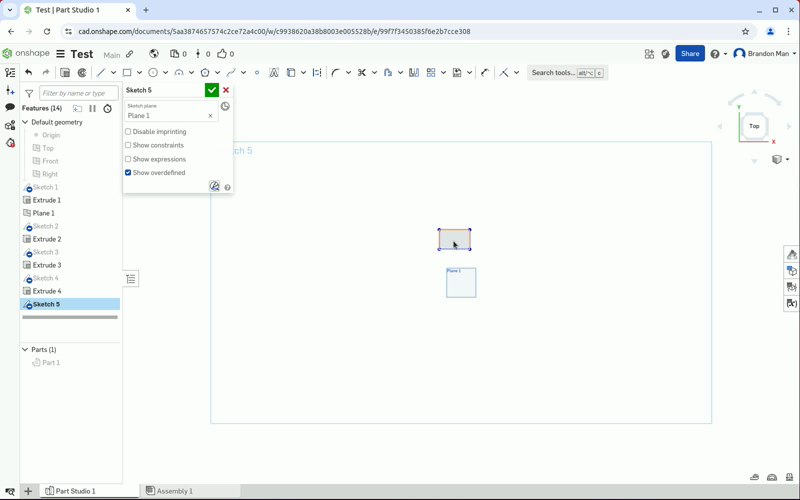
scroll(6)
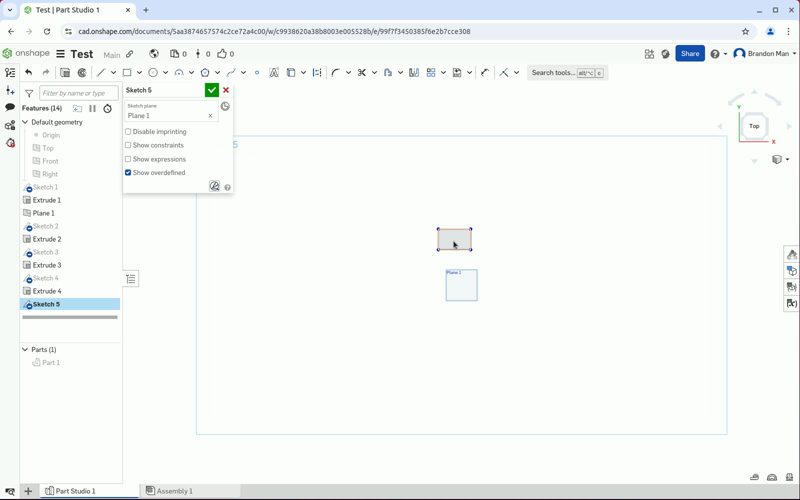
scroll(6)
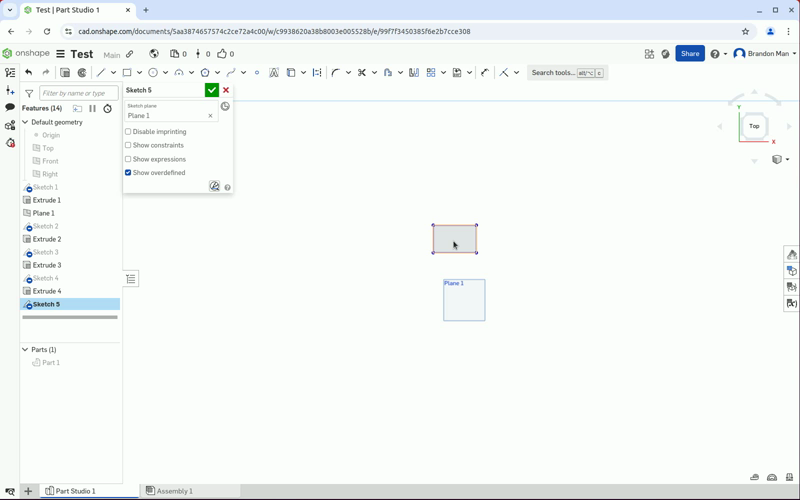
scroll(6)
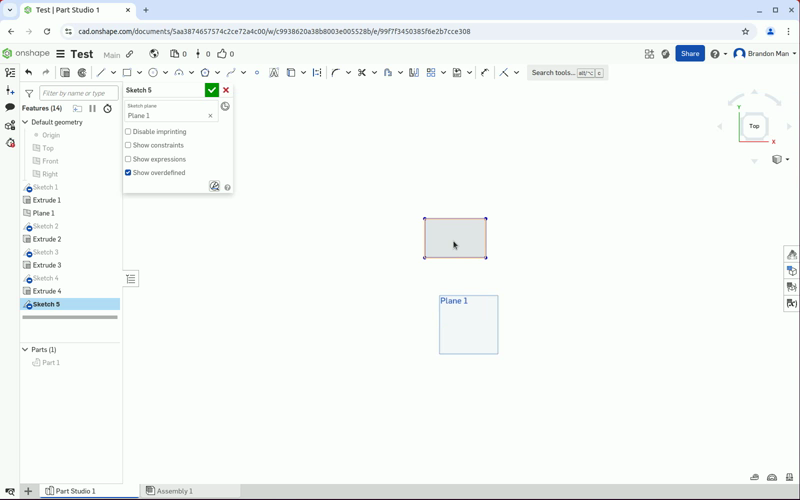
scroll(6)
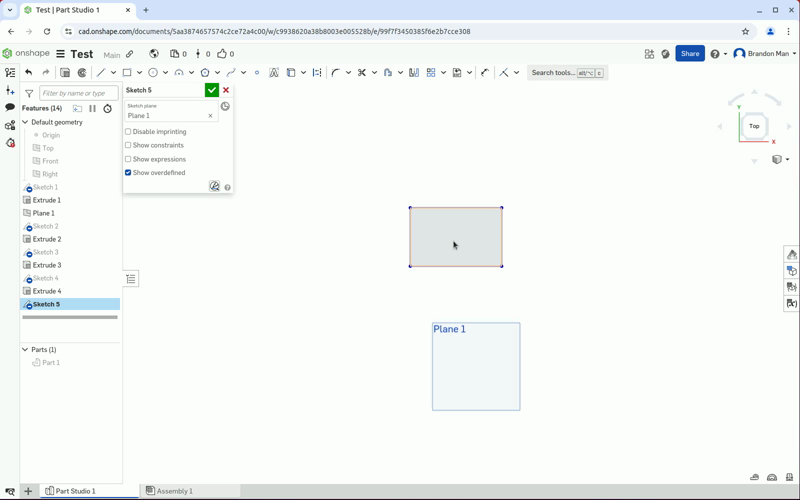
scroll(6)
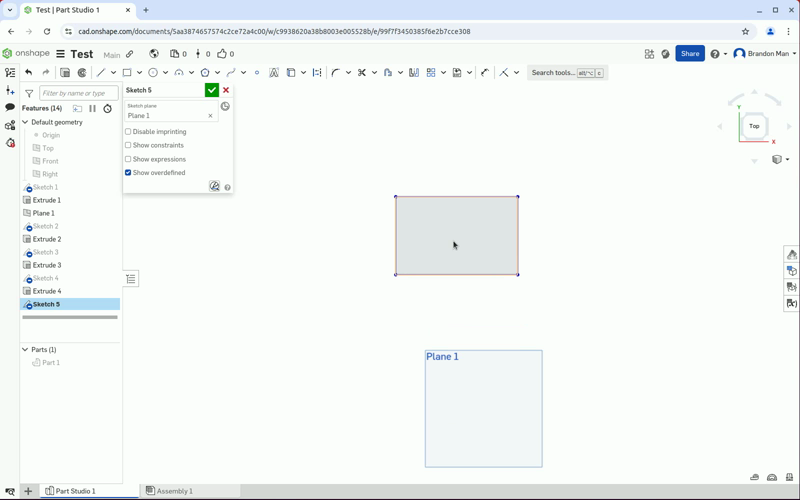
scroll(6)
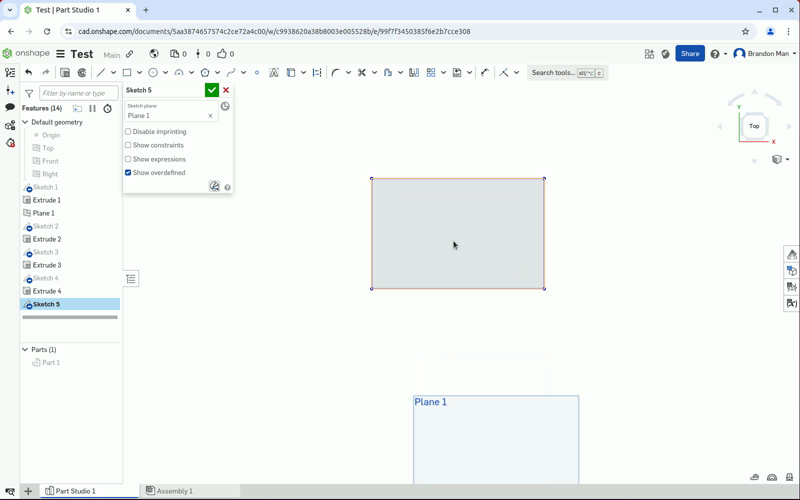
scroll(6)
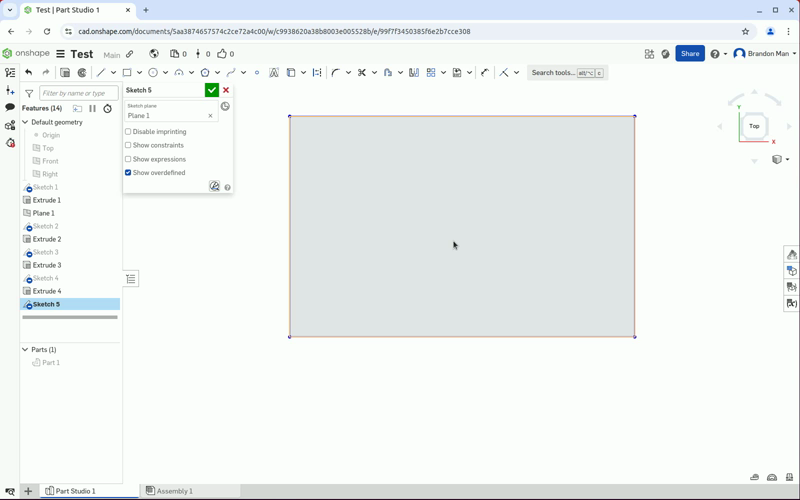
click(453, 240)
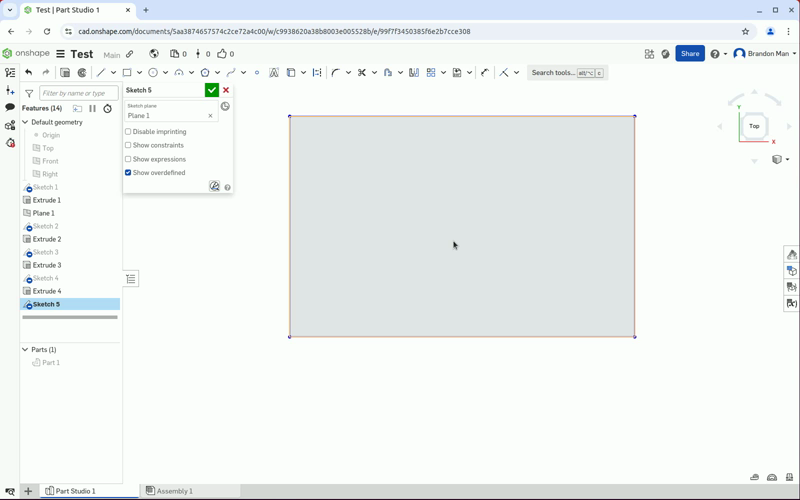
scroll(-6)
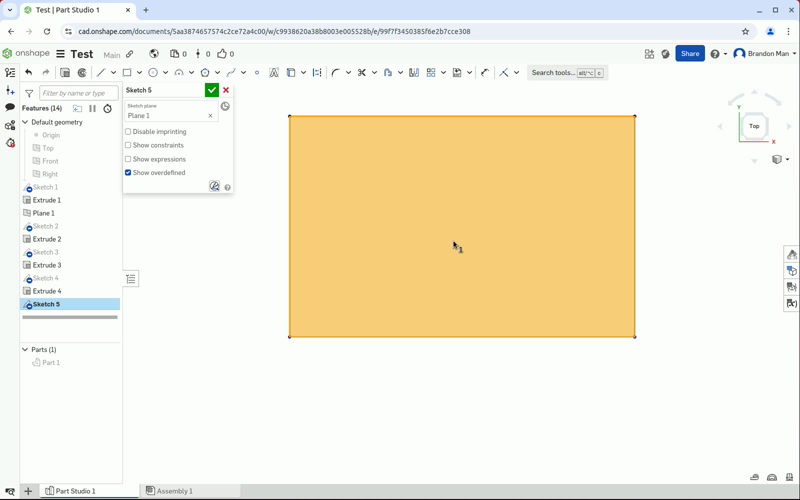
scroll(-6)
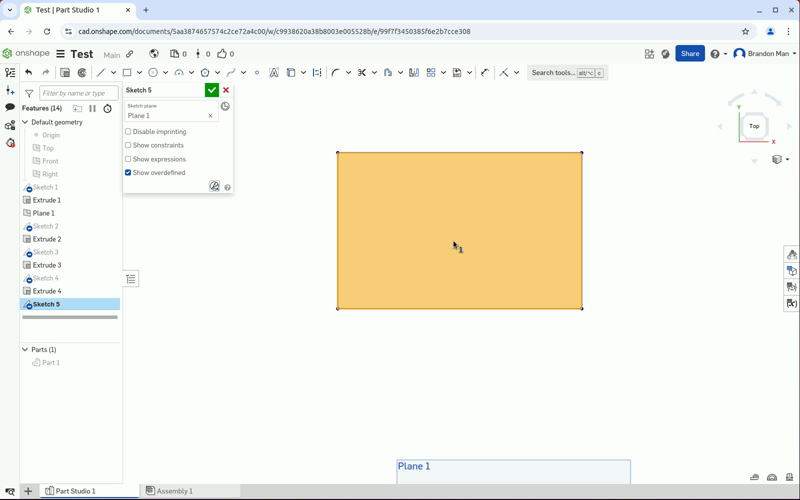
scroll(-6)
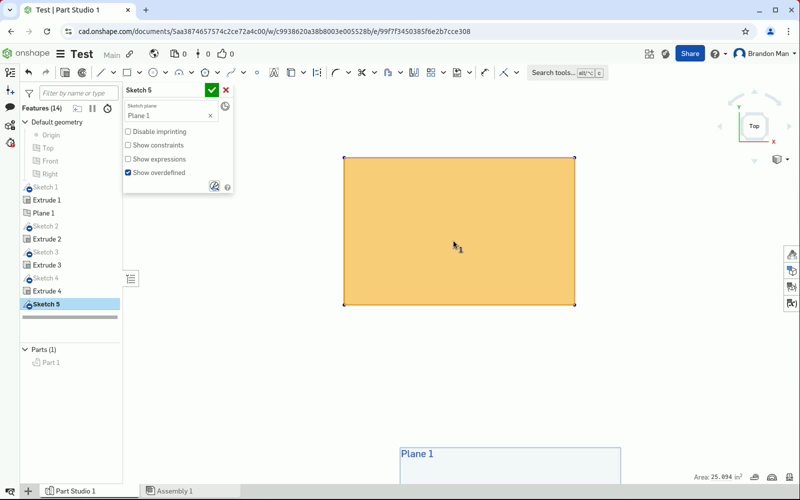
scroll(-6)
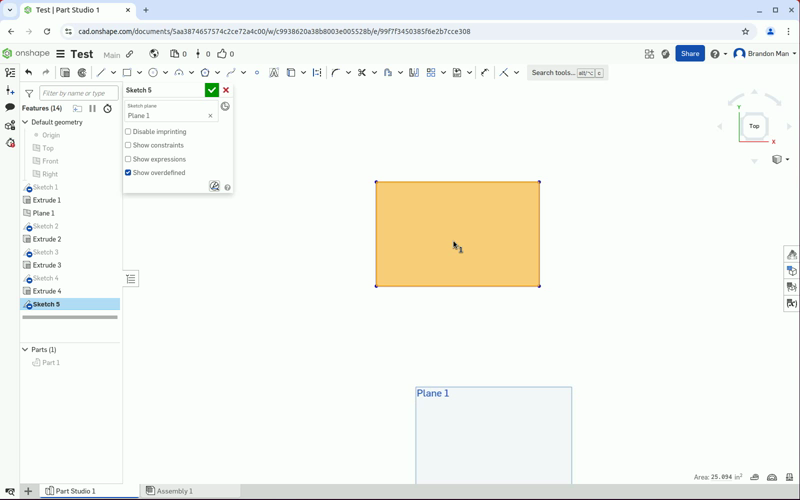
scroll(-6)
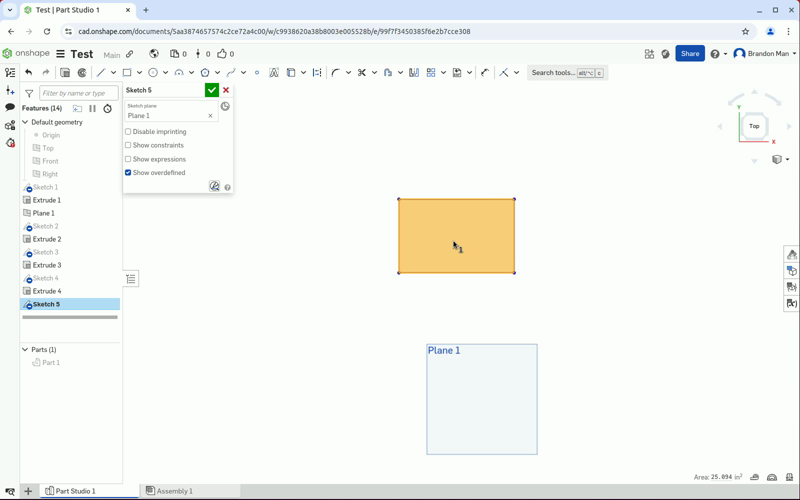
scroll(-6)
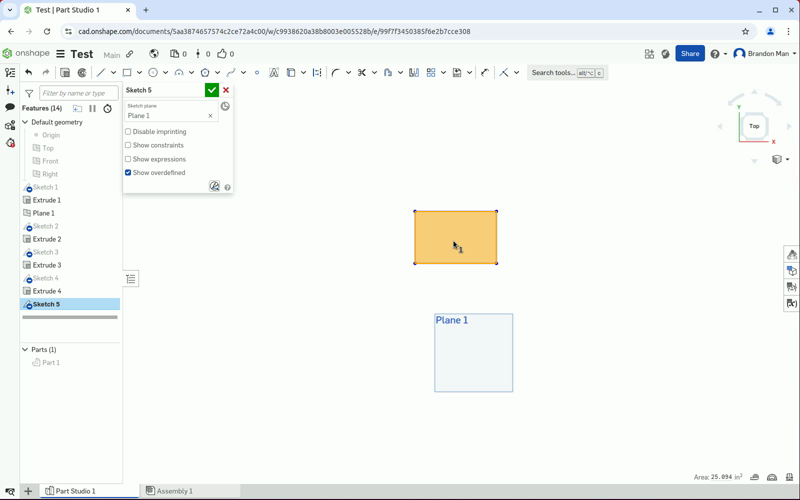
scroll(-6)
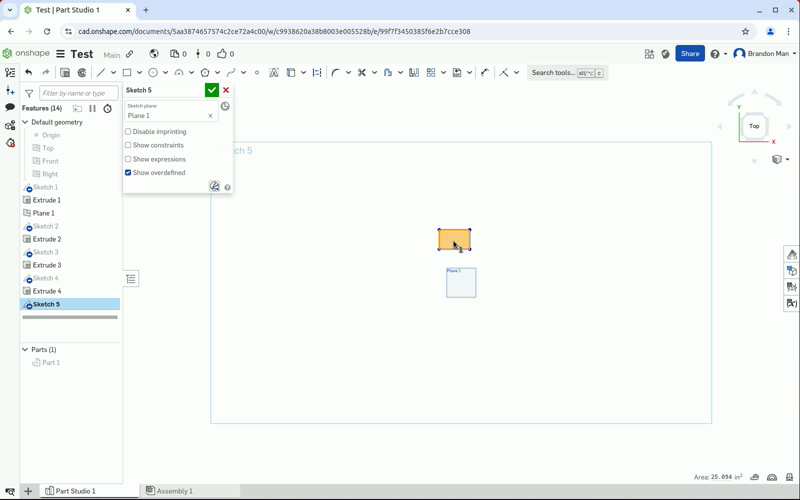
mouse_move(73, 352)
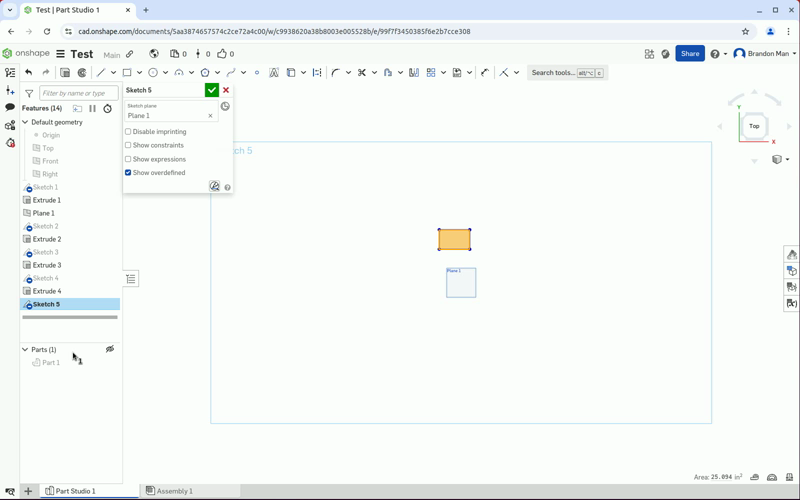
key(shift+y)
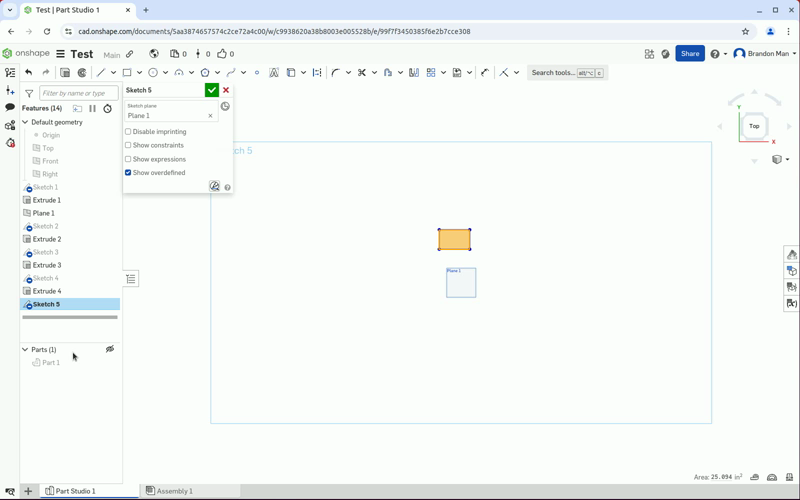
key(shift+e)
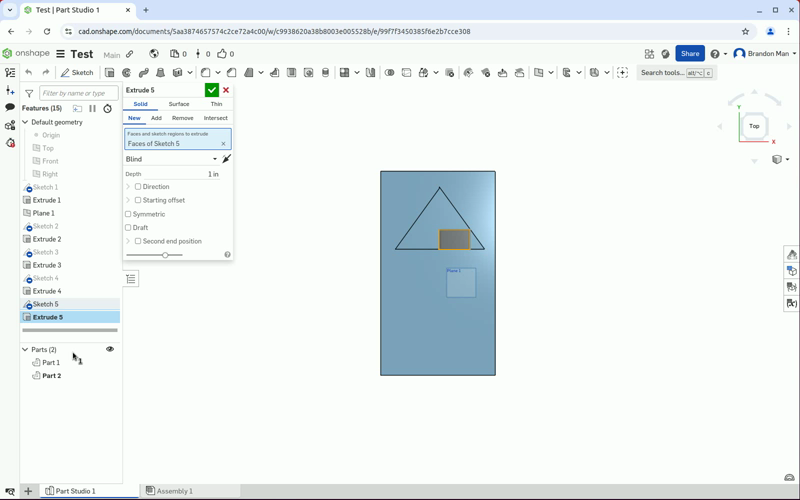
mouse_move(143, 106)
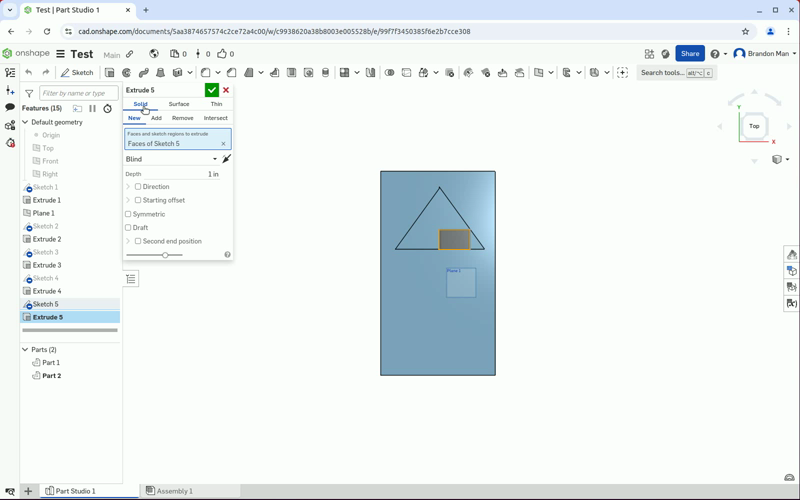
click(143, 106)
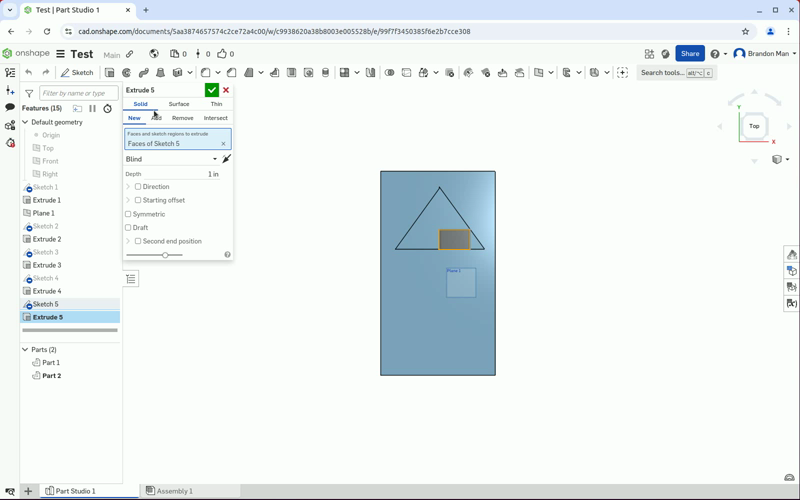
mouse_move(186, 120)
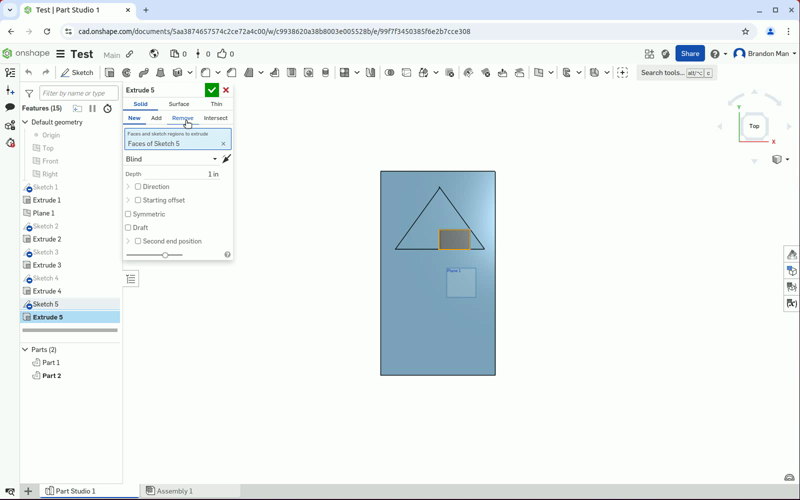
click(186, 120)
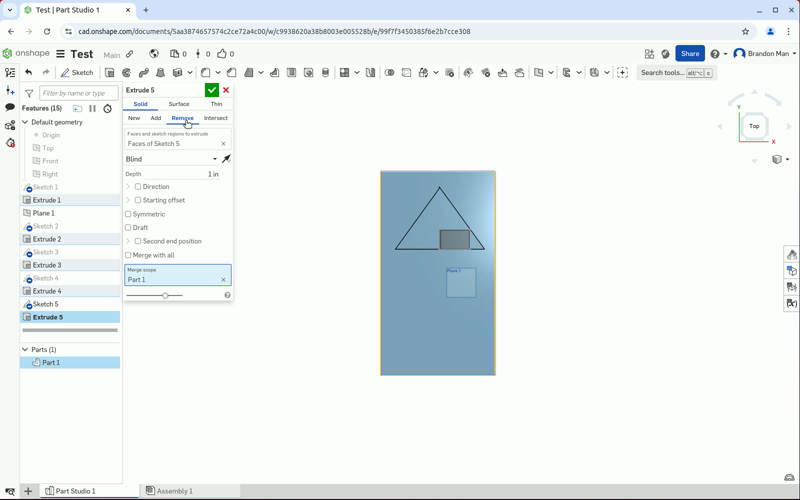
key(tab, 4)
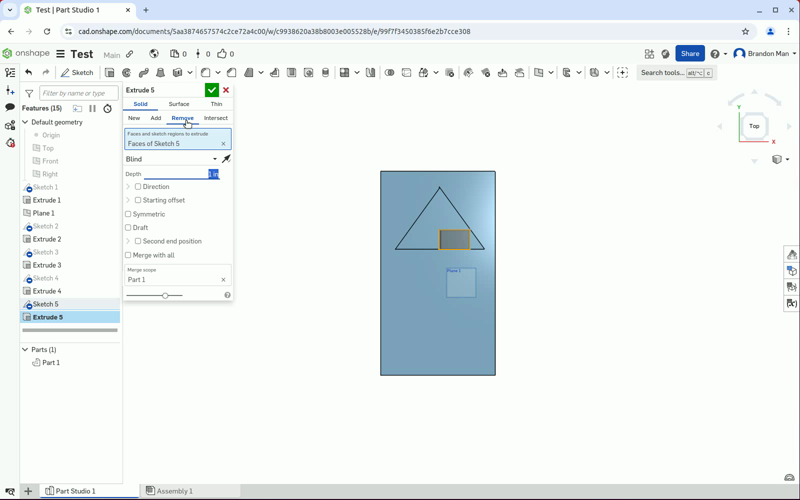
text(15.165)
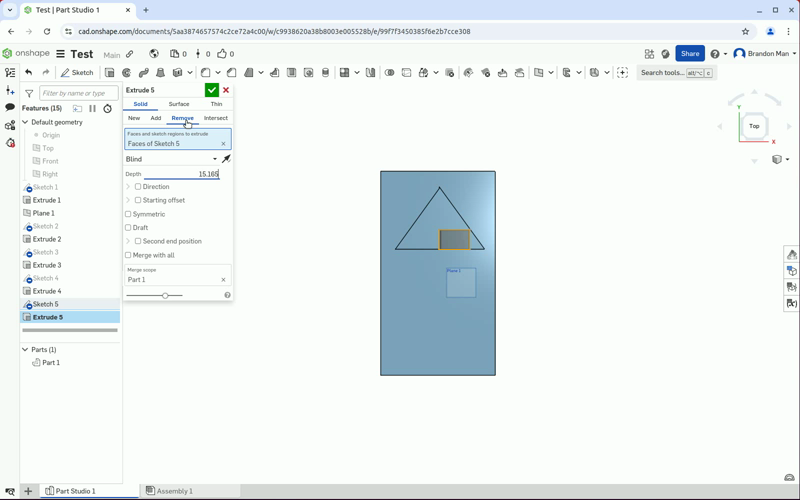
key(tab, 6)
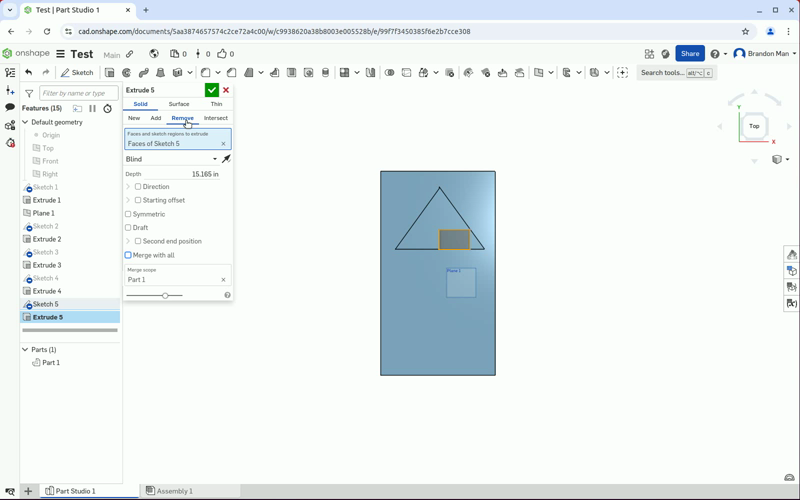
key(space)
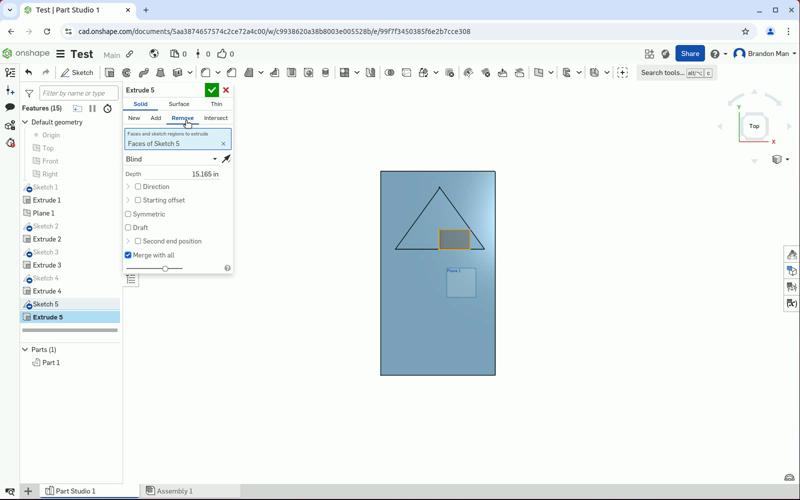
key(enter)
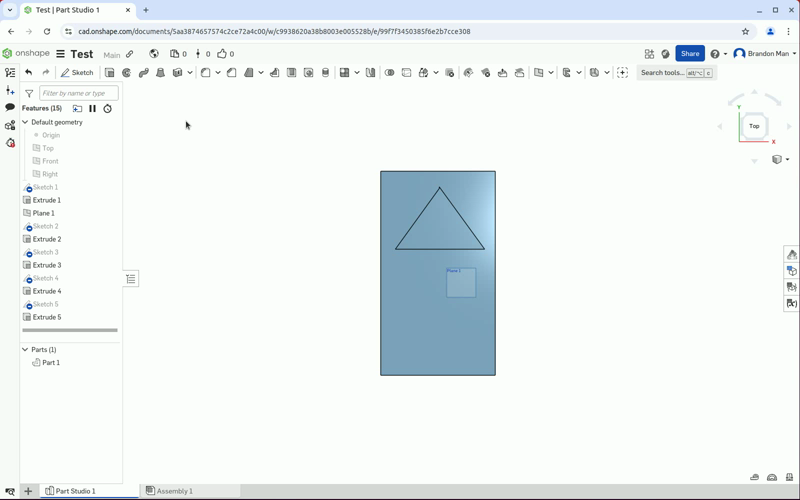
key(shift+h)
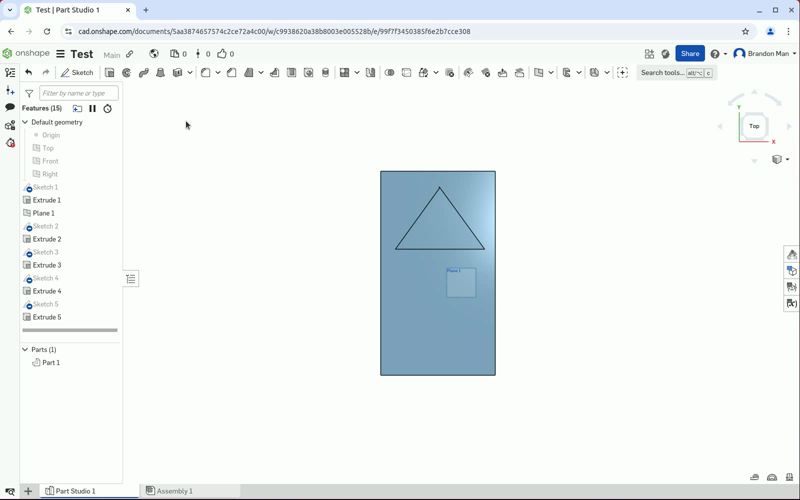
key(shift+h)
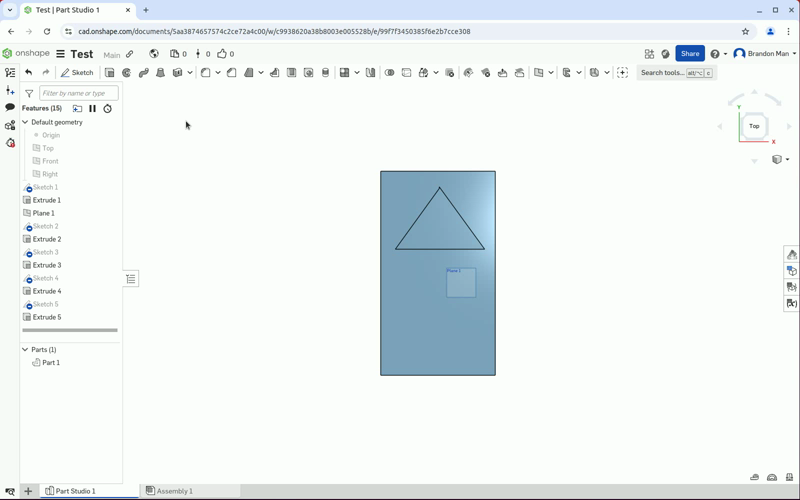
mouse_move(73, 189)
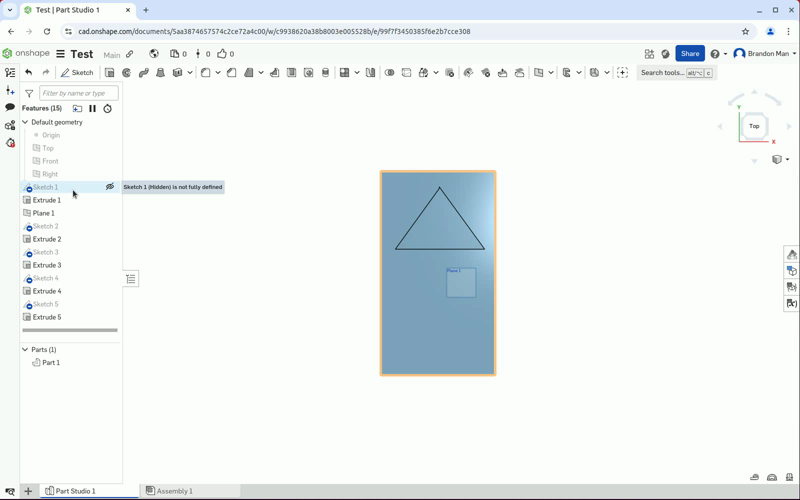
click(73, 189)
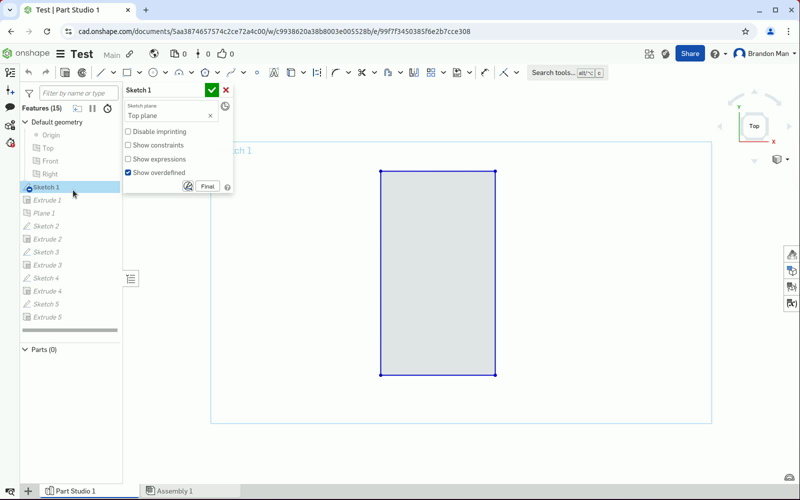
mouse_move(229, 92)
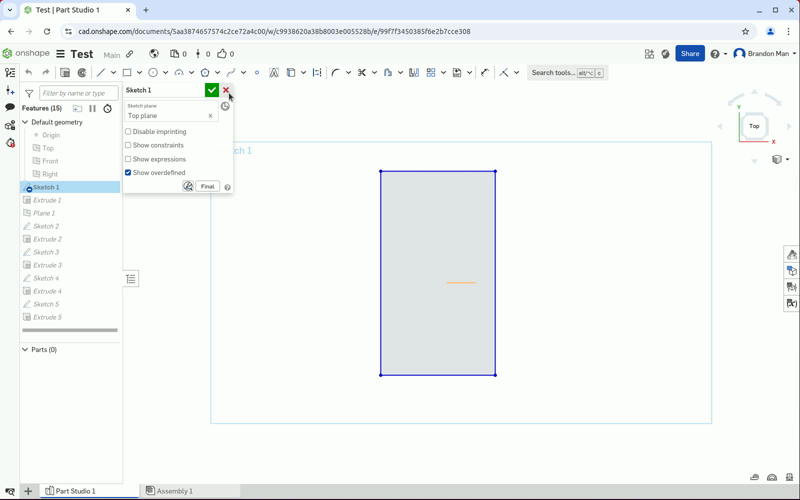
click(229, 92)
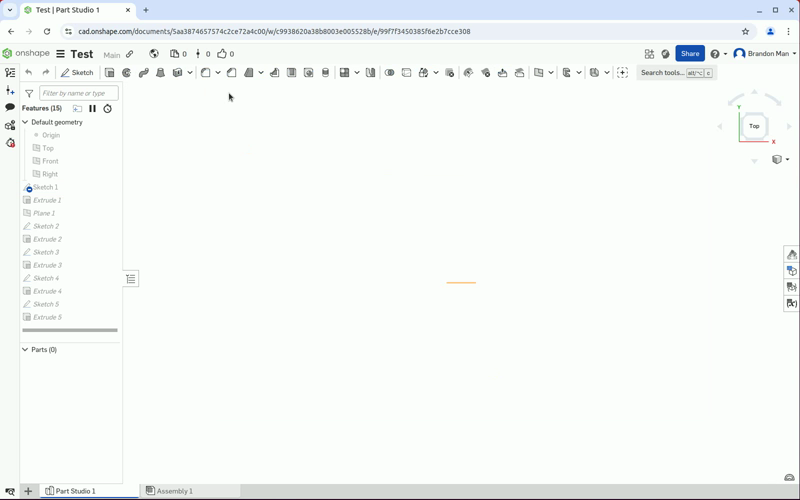
key(shift+s)
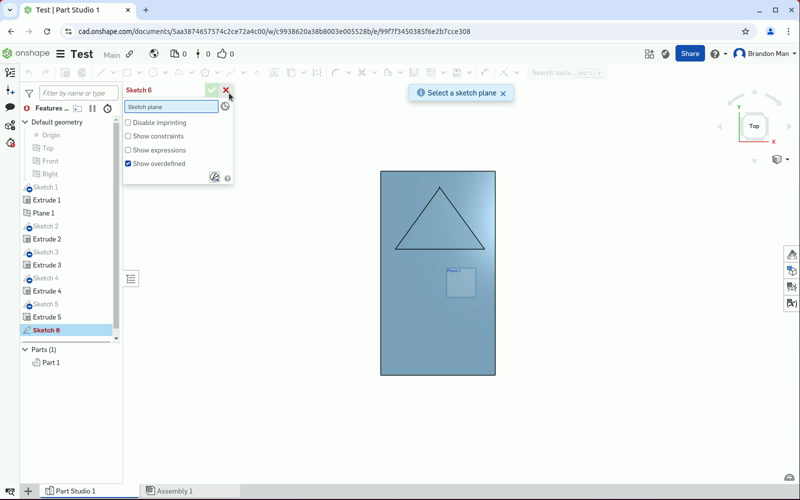
mouse_move(69, 215)
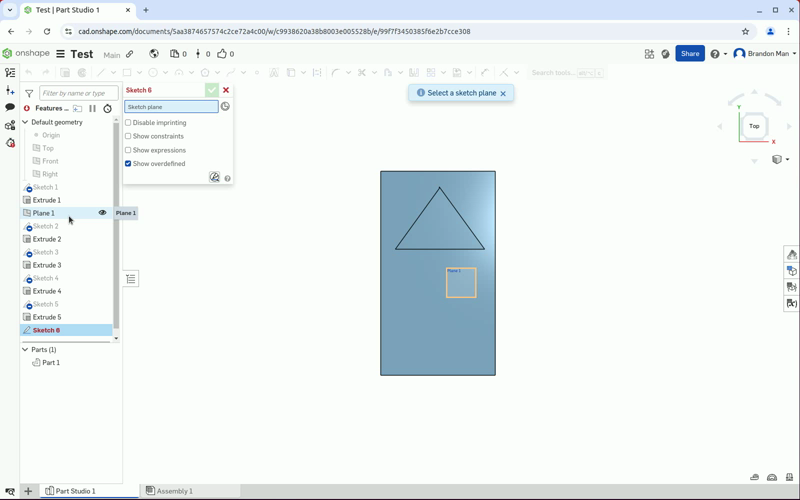
click(69, 215)
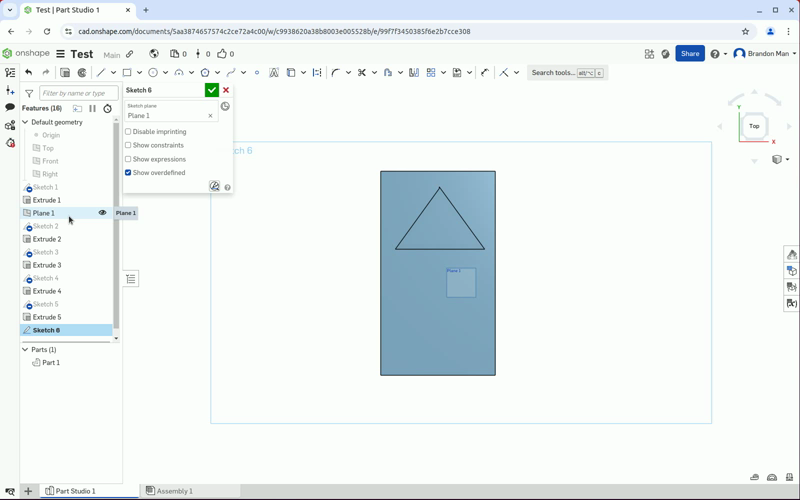
mouse_move(73, 352)
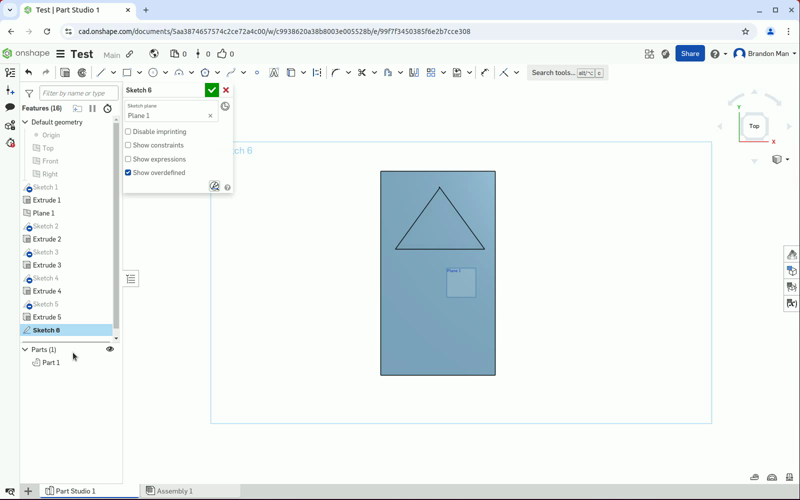
key(y)
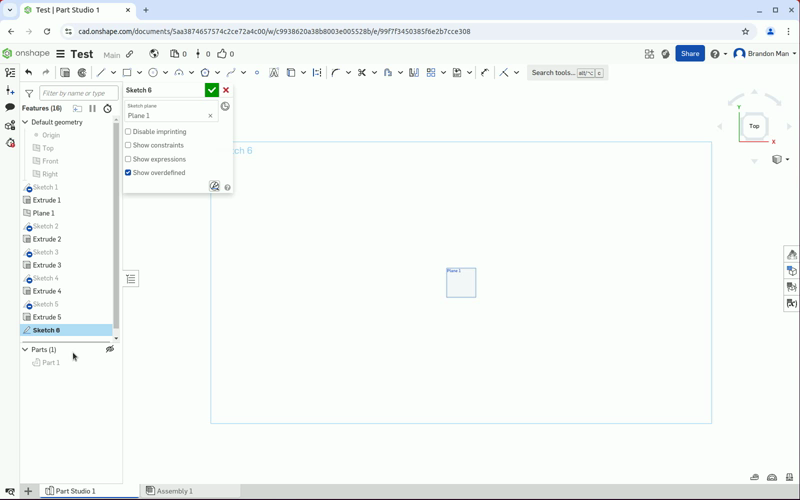
key(l)
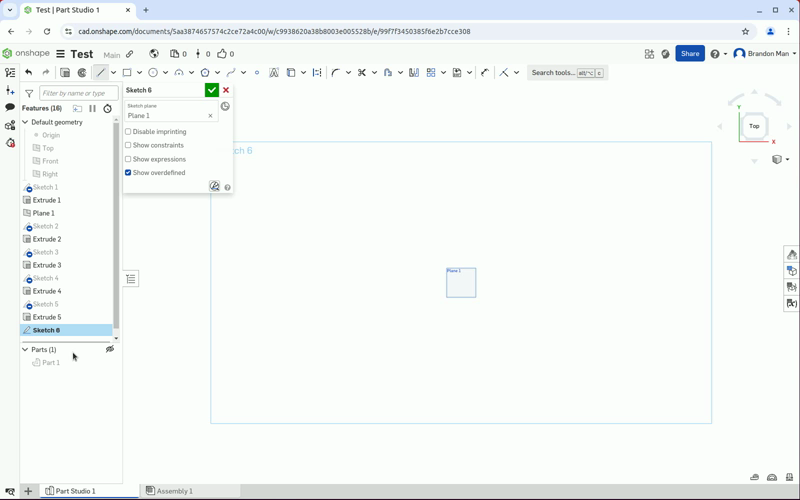
key_down(shift)
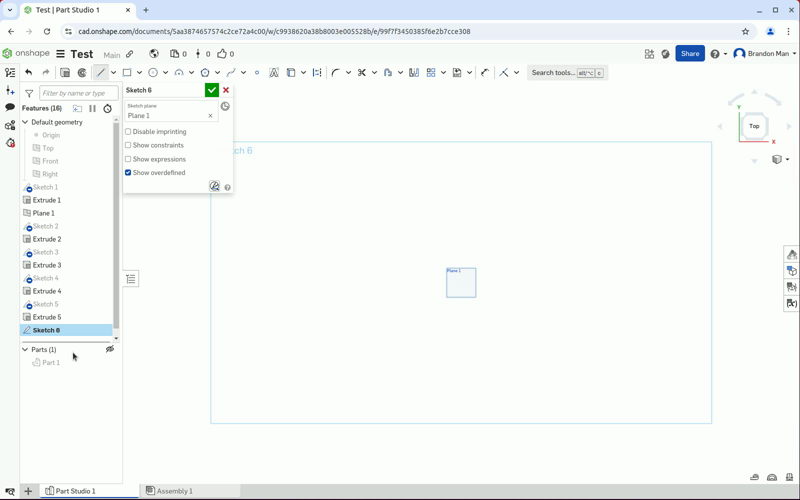
mouse_move(439, 351)
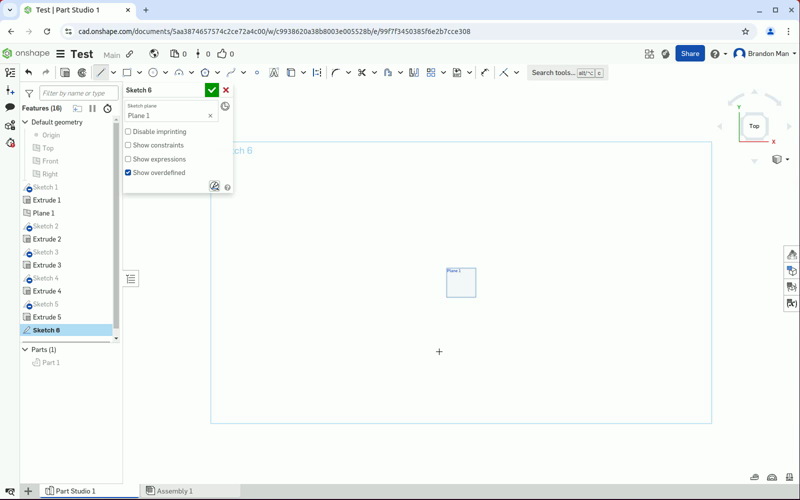
click(439, 351)
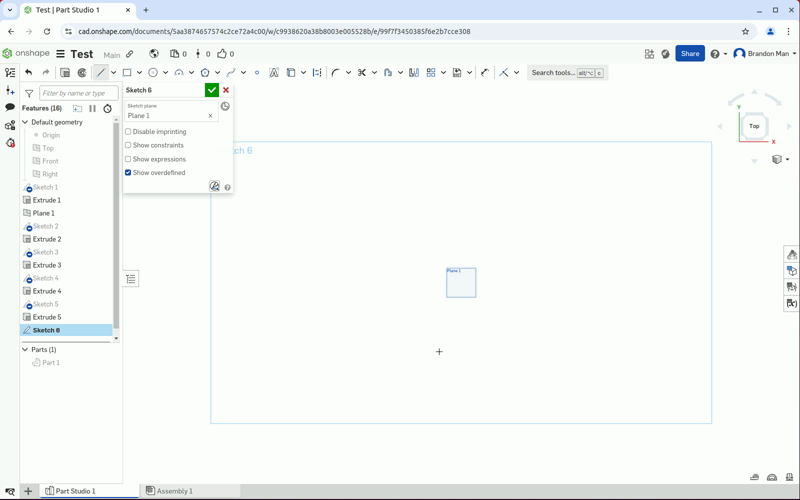
key_up(shift)
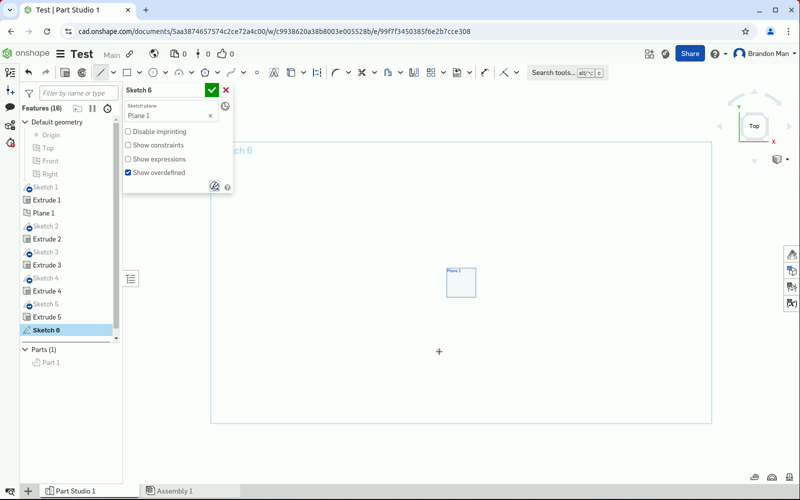
key_down(shift)
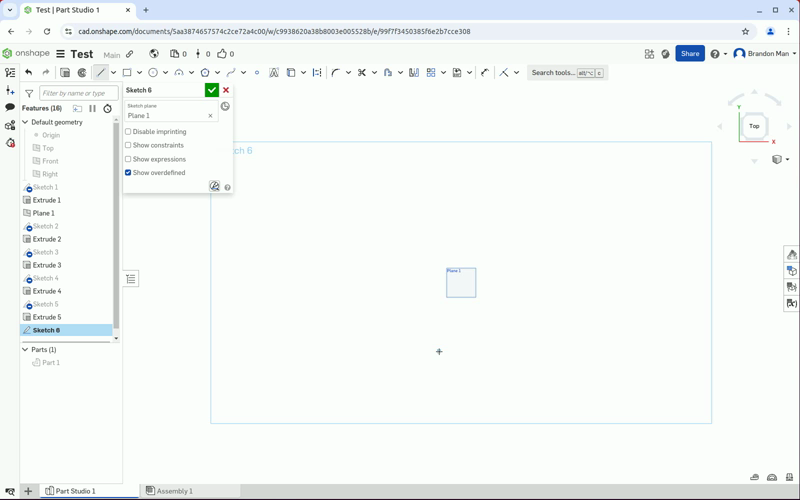
mouse_move(469, 351)
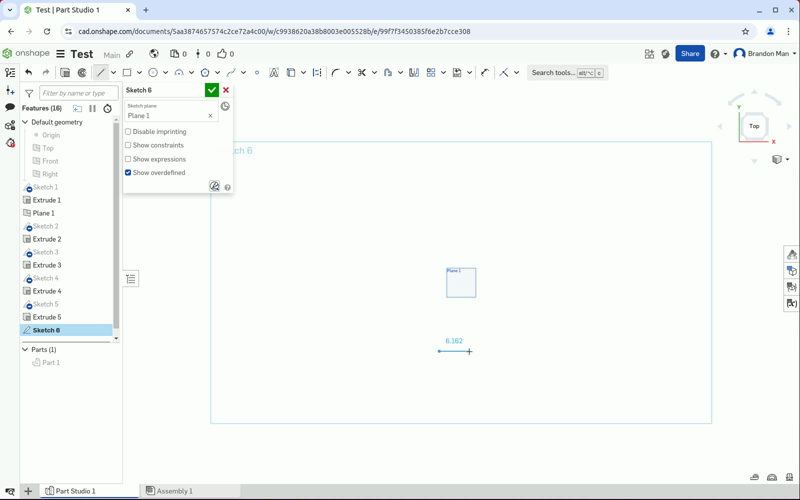
mouse_move(468, 351)
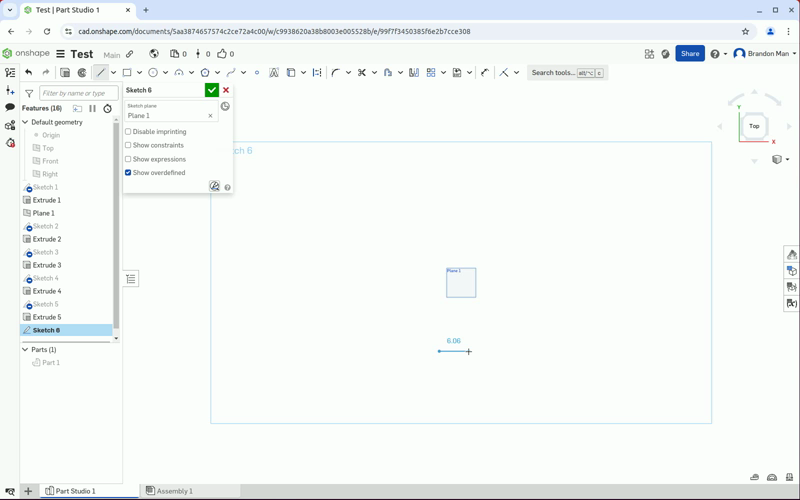
click(468, 351)
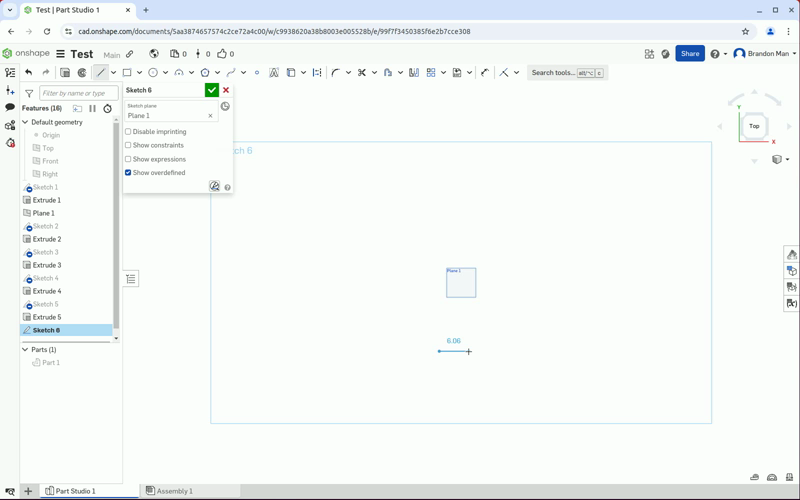
key_up(shift)
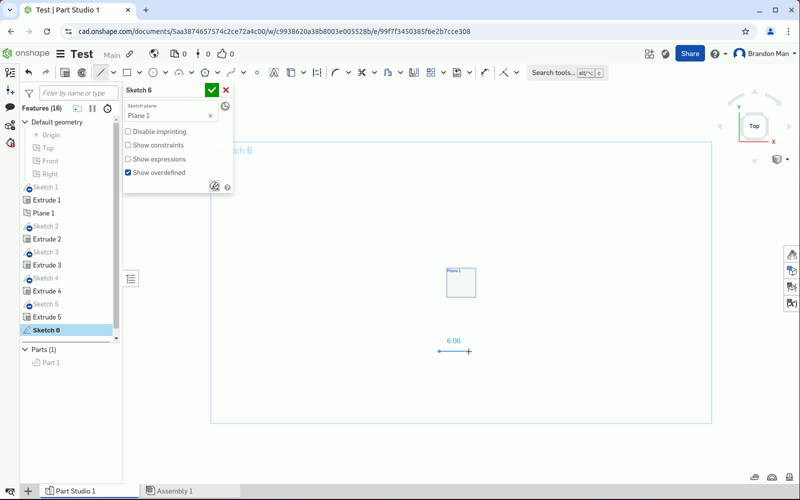
key_down(shift)
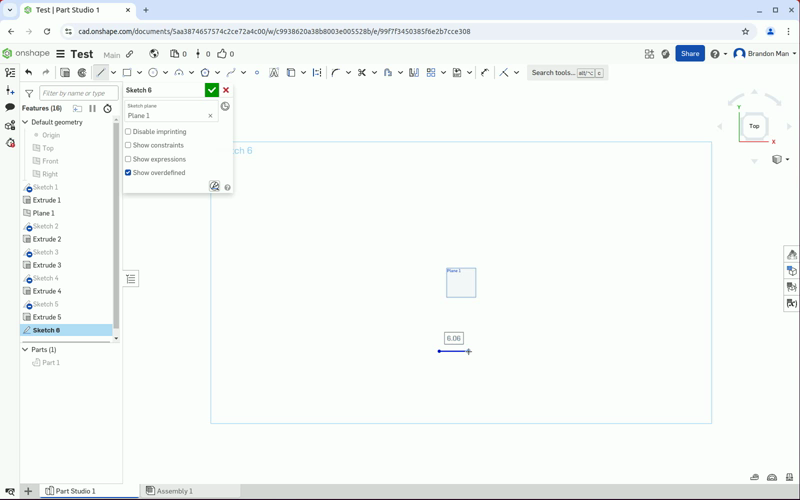
mouse_move(468, 248)
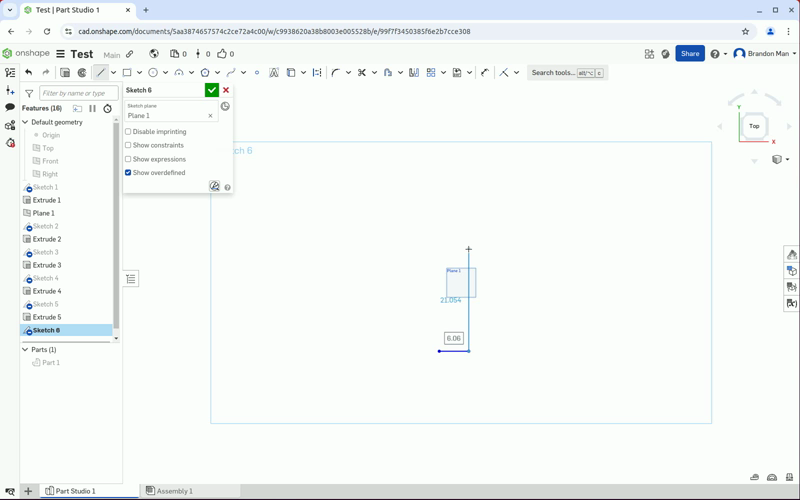
click(468, 248)
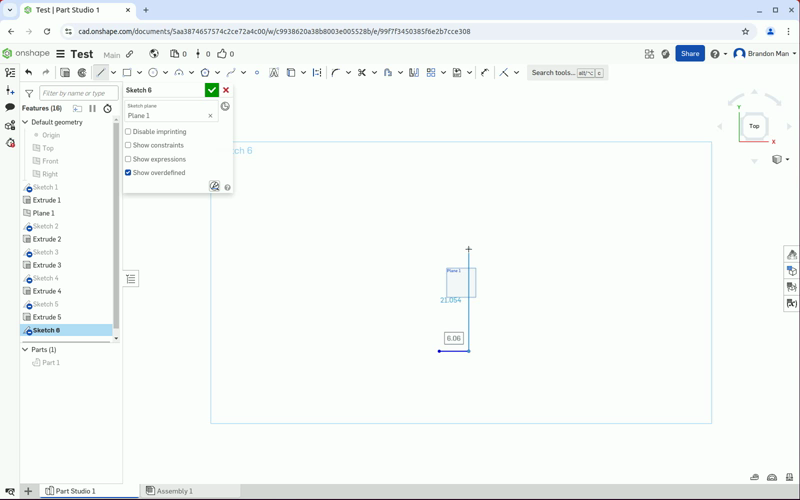
key_up(shift)
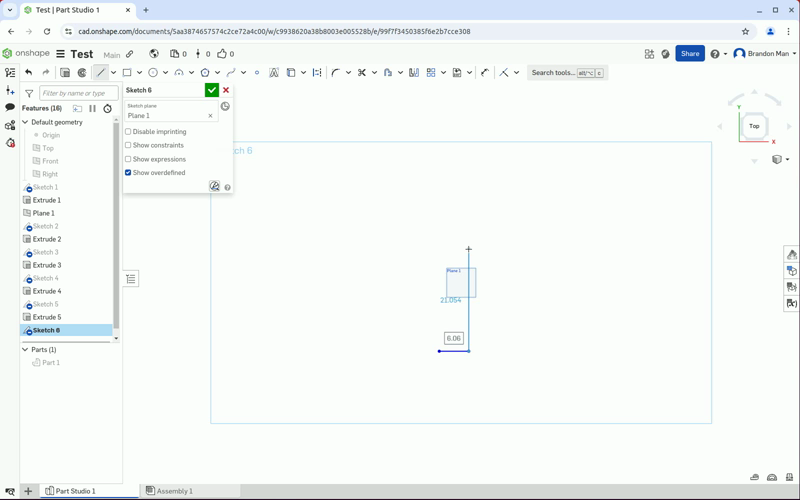
key_down(shift)
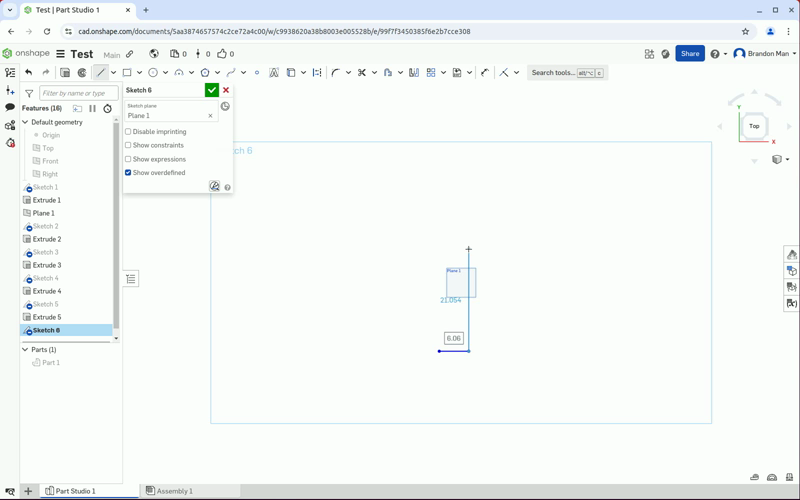
mouse_move(498, 248)
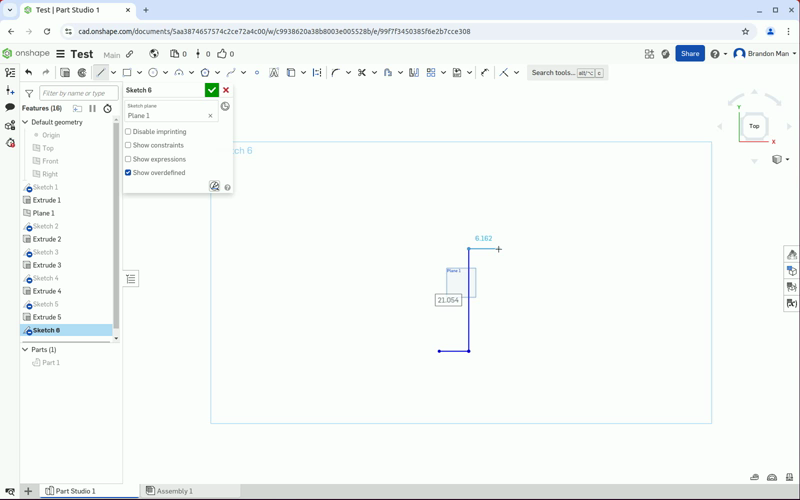
mouse_move(439, 248)
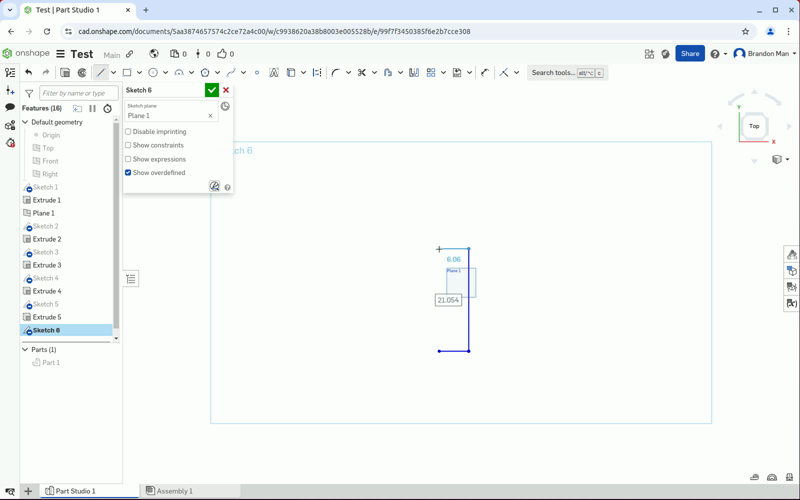
click(439, 248)
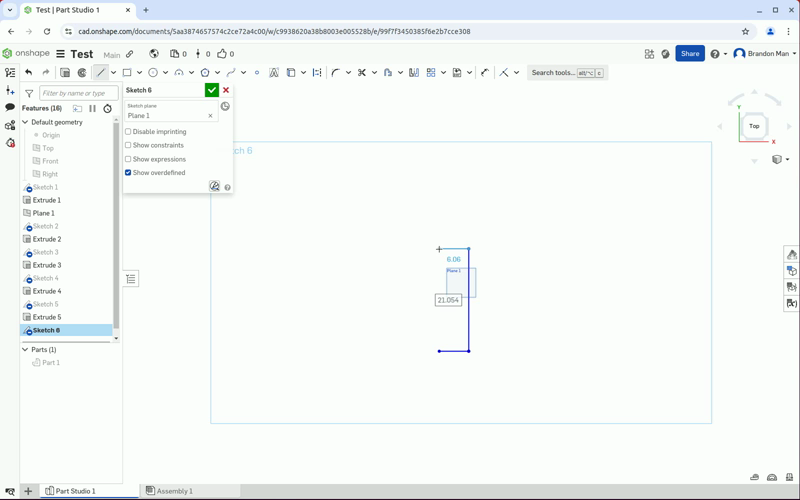
key_up(shift)
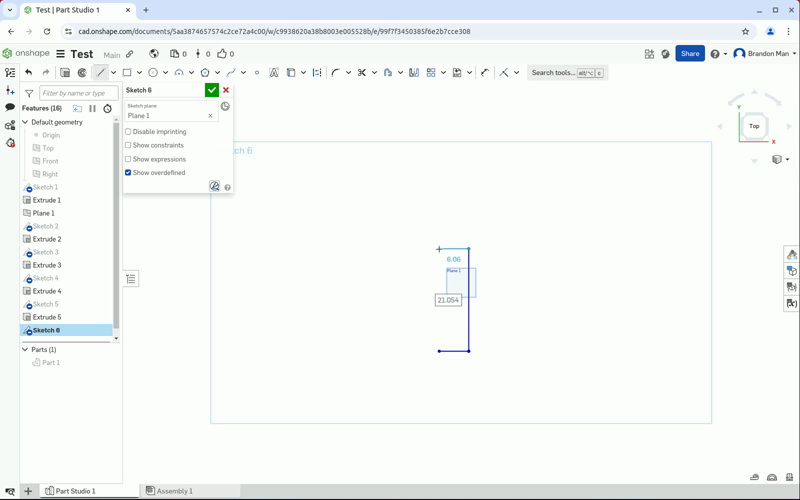
key_down(shift)
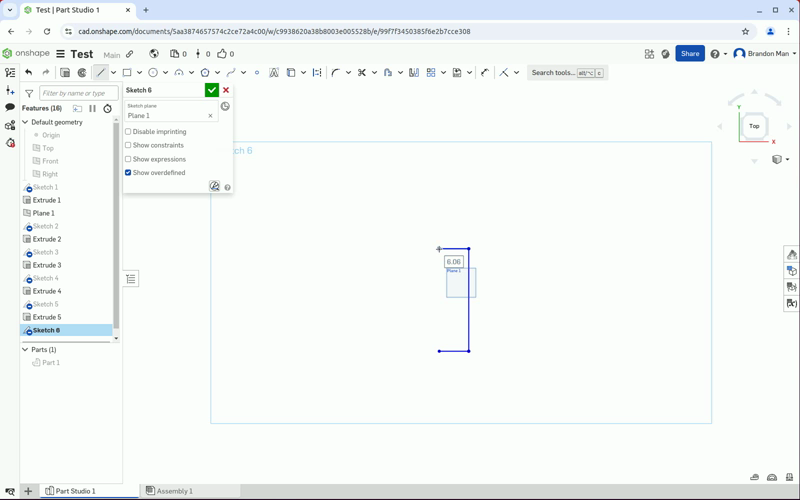
mouse_move(439, 351)
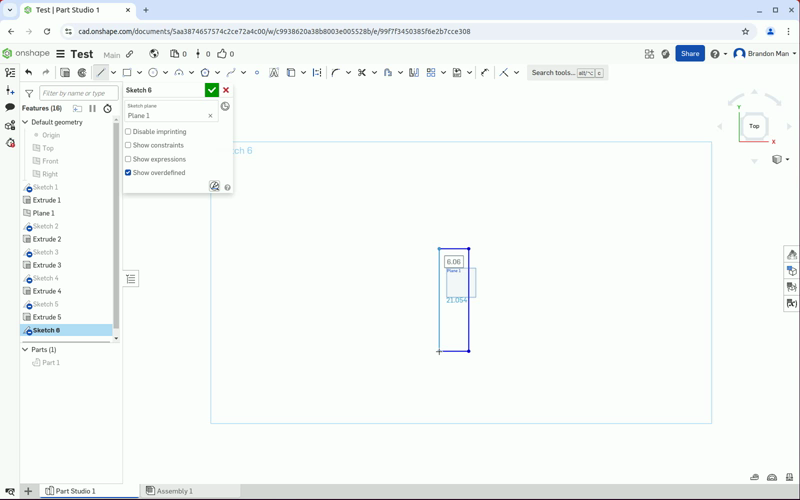
key_up(shift)
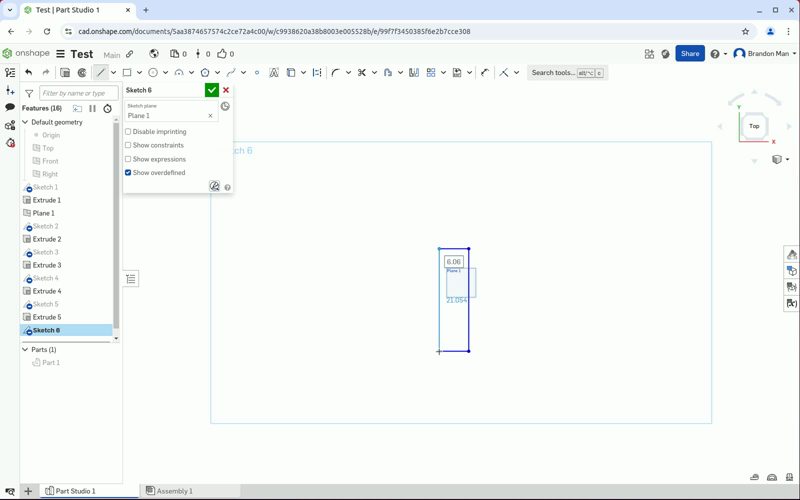
click(439, 351)
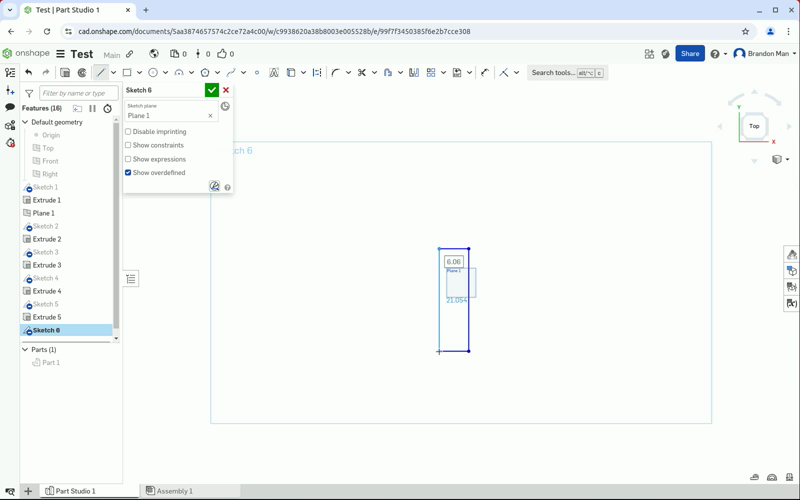
key(esc)
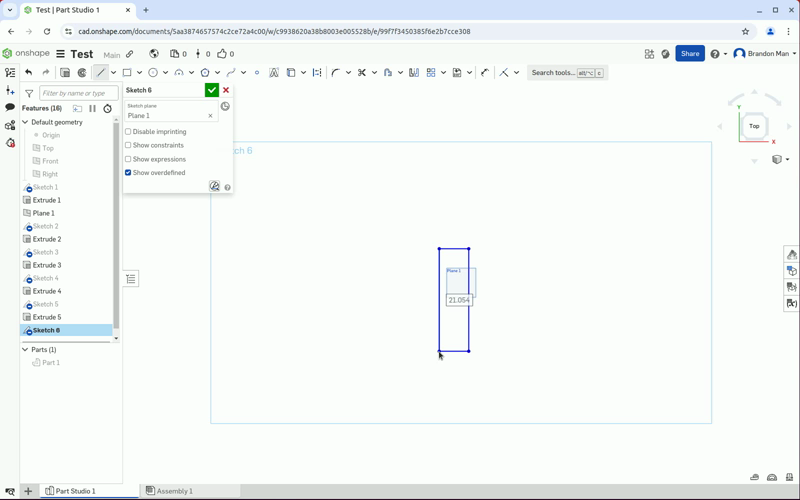
mouse_move(457, 341)
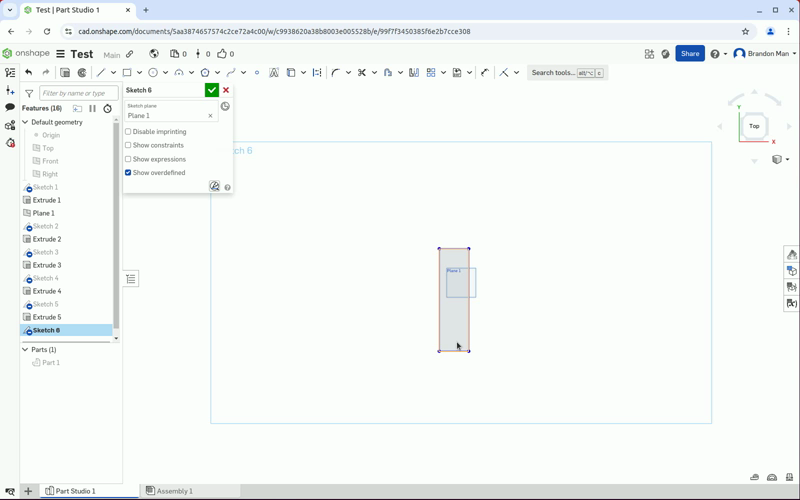
click(457, 341)
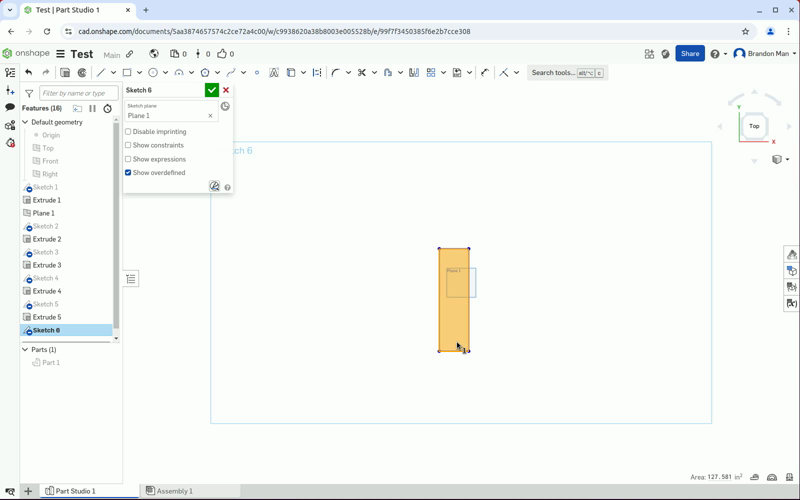
mouse_move(73, 352)
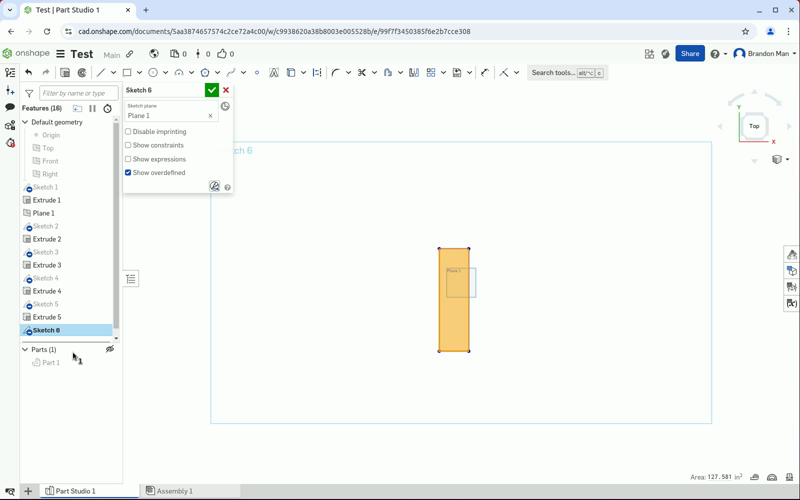
key(shift+y)
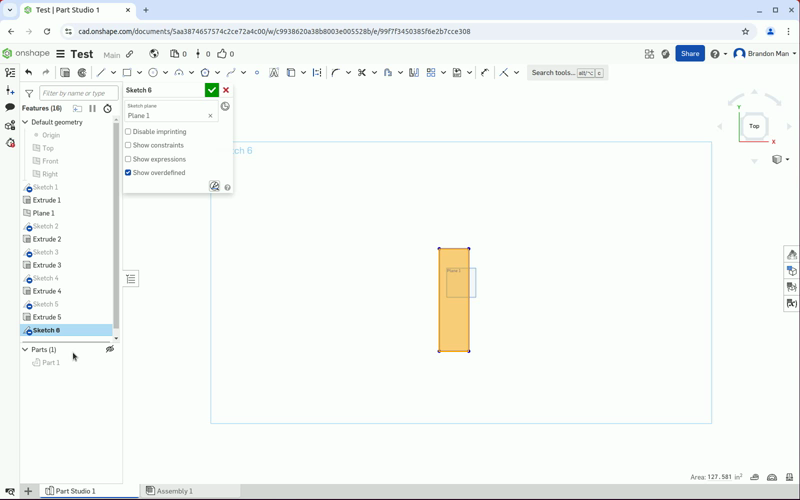
key(shift+e)
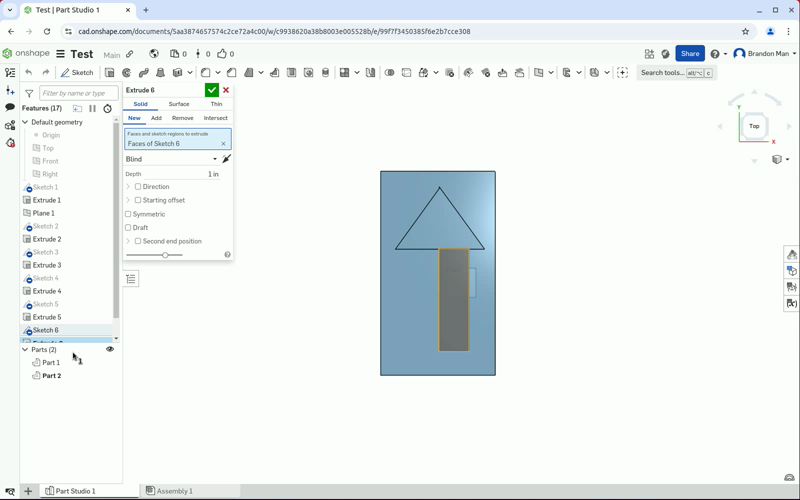
mouse_move(143, 106)
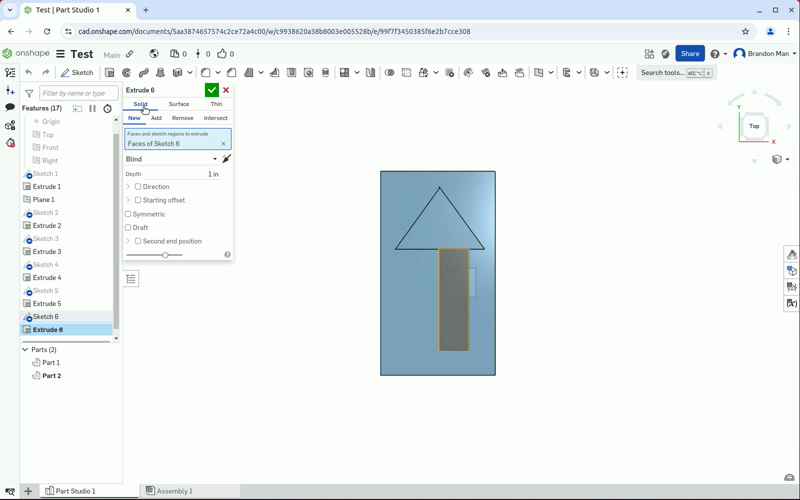
click(143, 106)
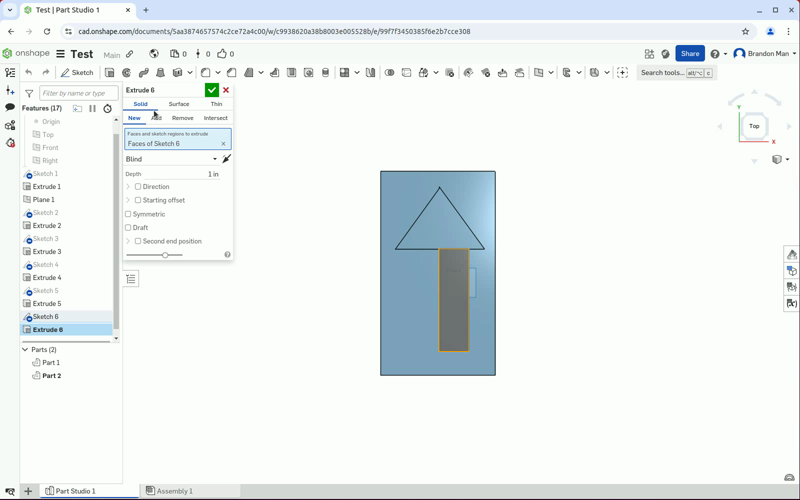
mouse_move(186, 120)
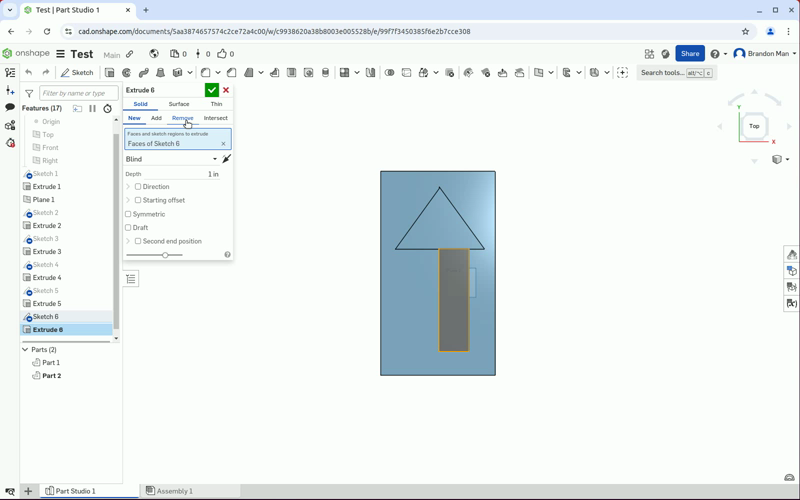
click(186, 120)
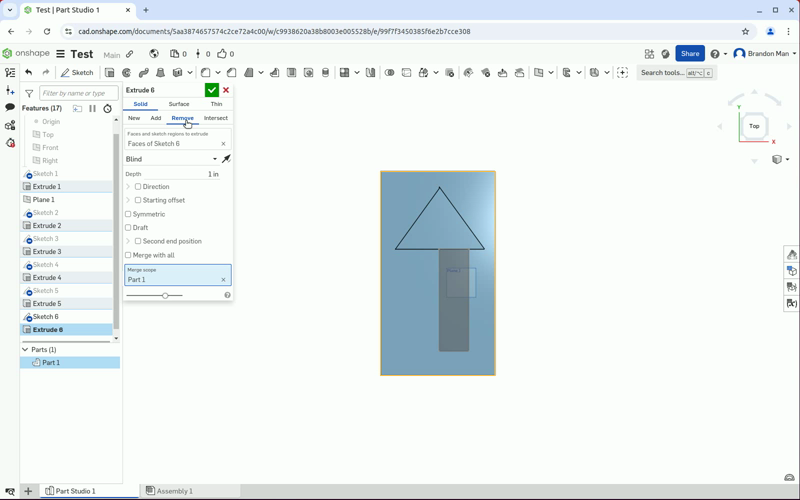
key(tab, 4)
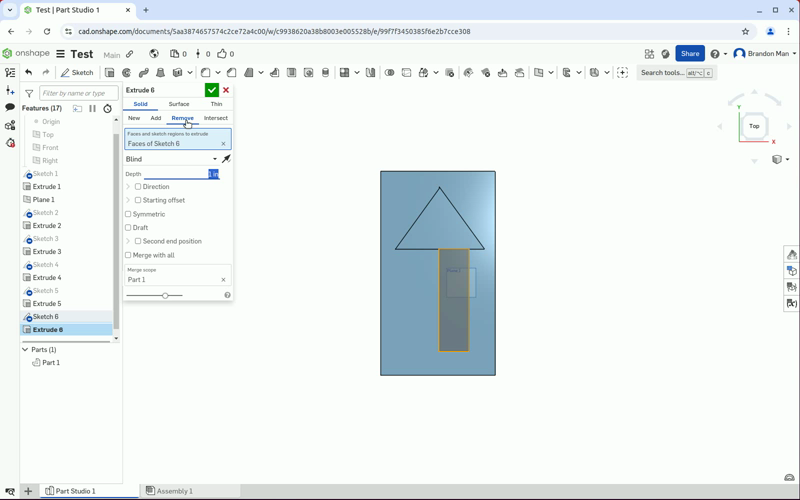
text(15.165)
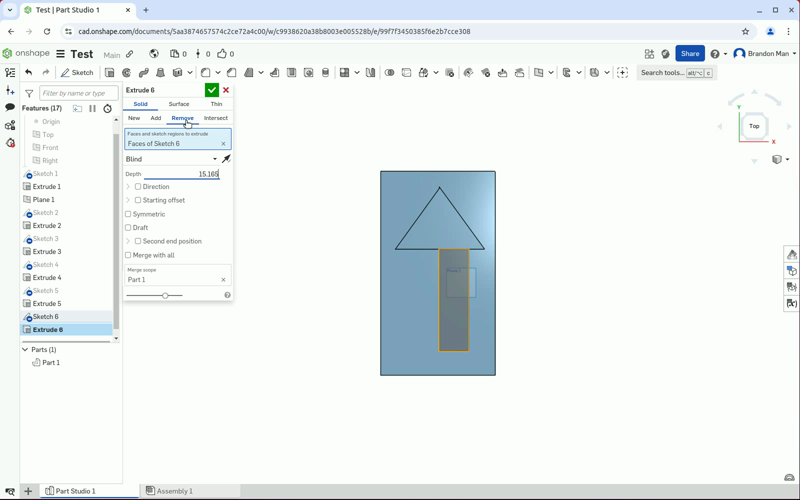
key(tab, 6)
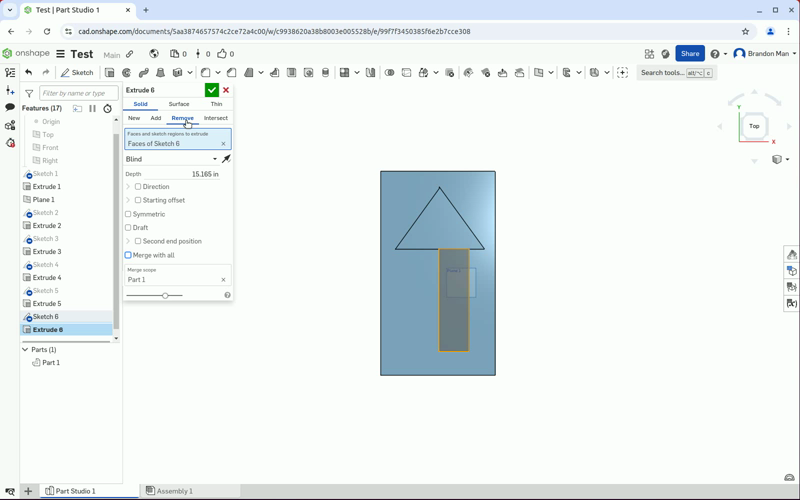
key(space)
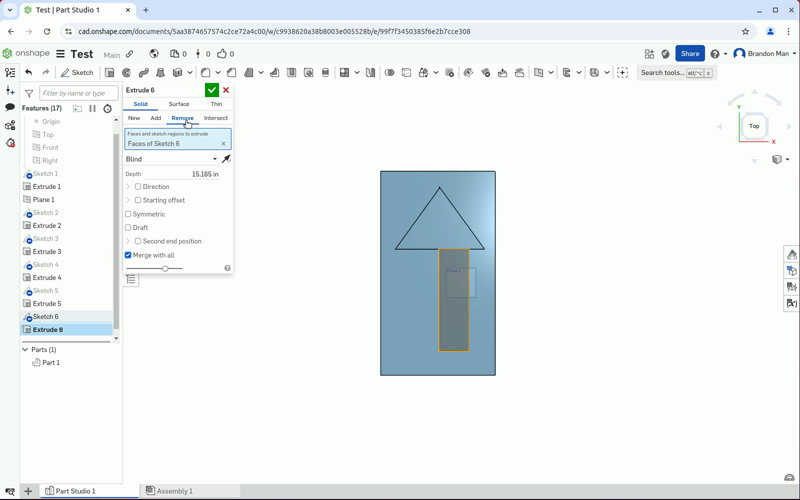
key(enter)
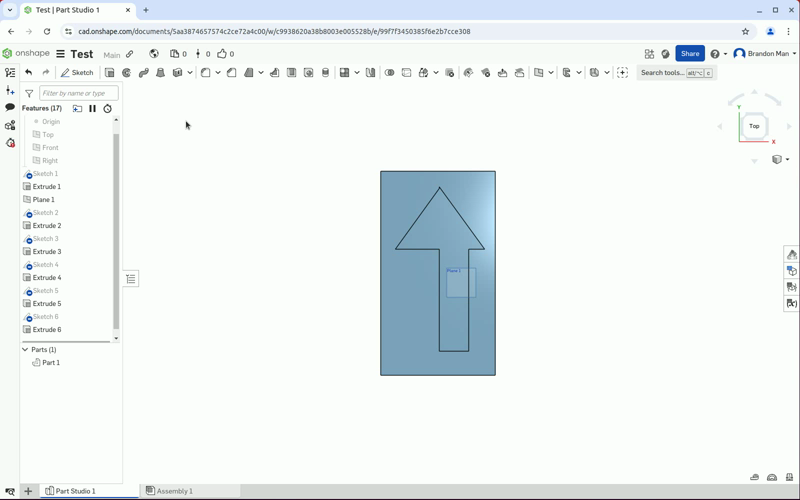
key(shift+h)
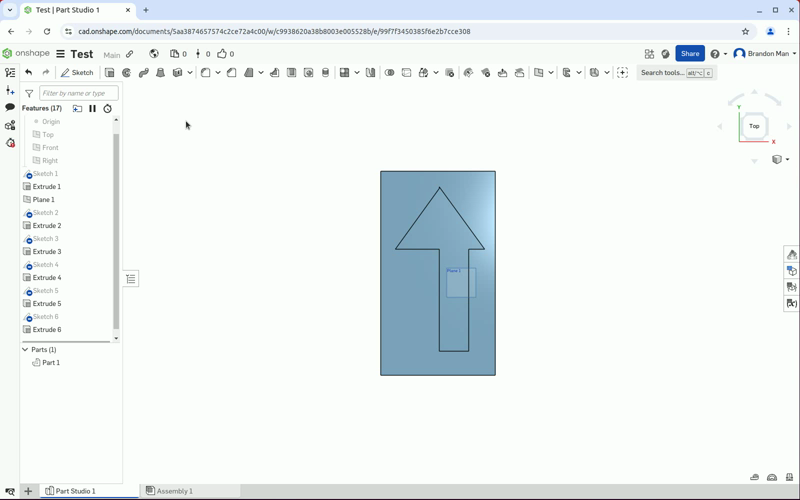
key(shift+h)
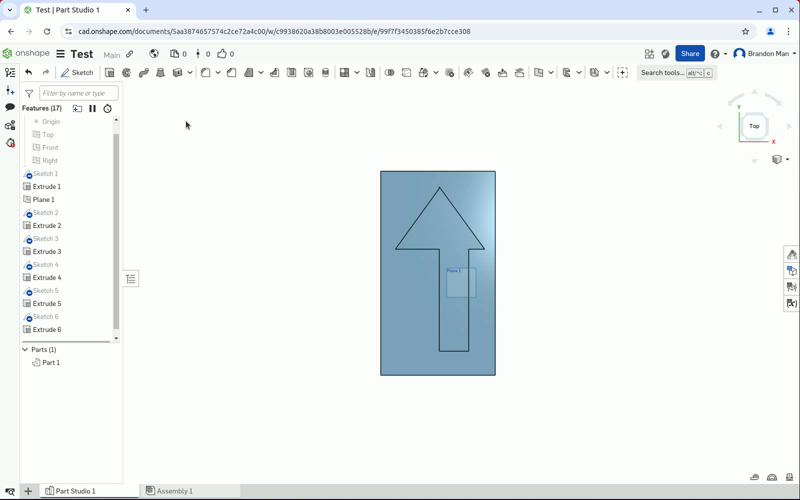
mouse_move(69, 176)
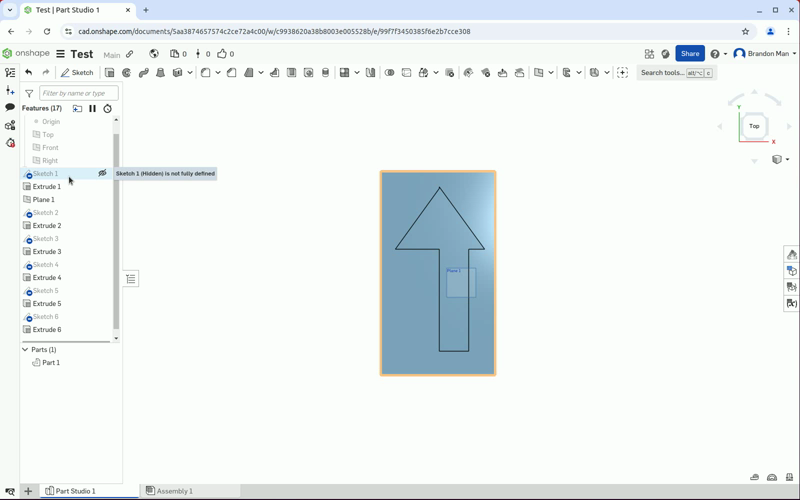
click(69, 176)
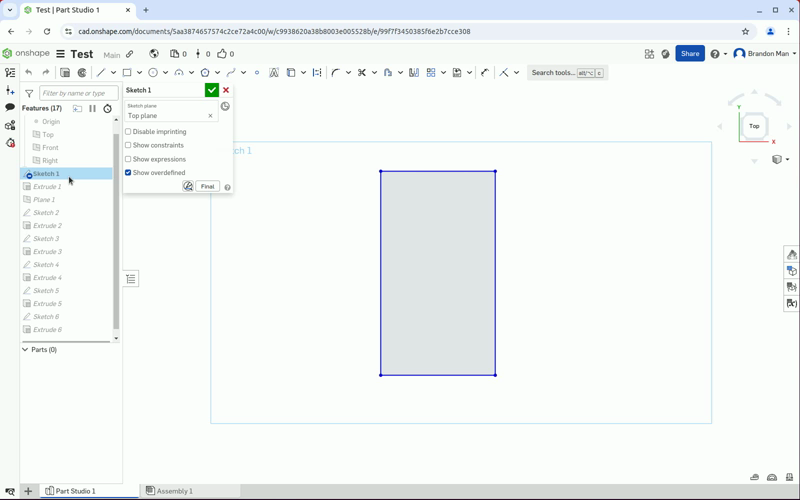
mouse_move(229, 92)
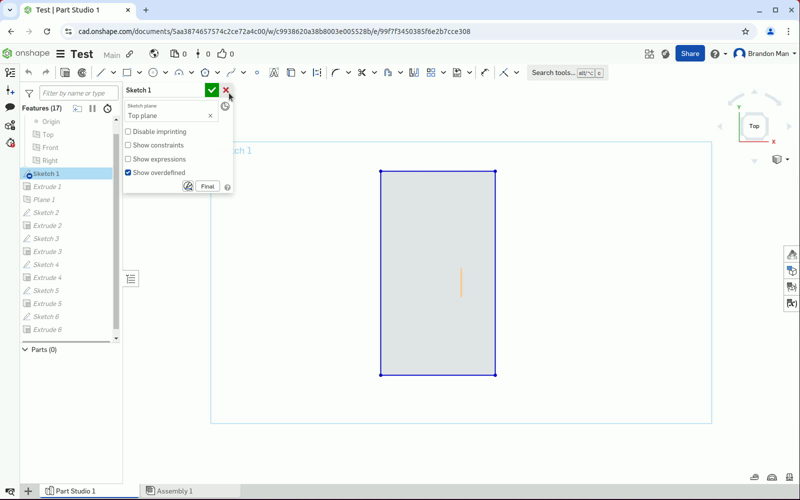
click(229, 92)
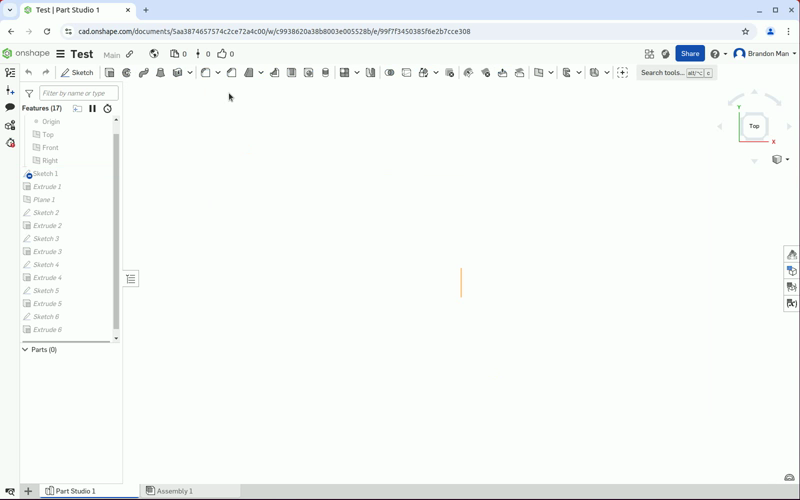
key(shift+s)
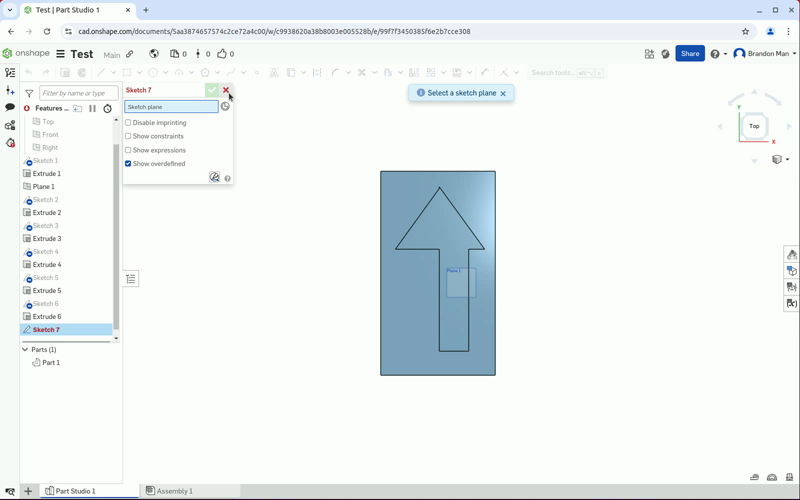
mouse_move(69, 189)
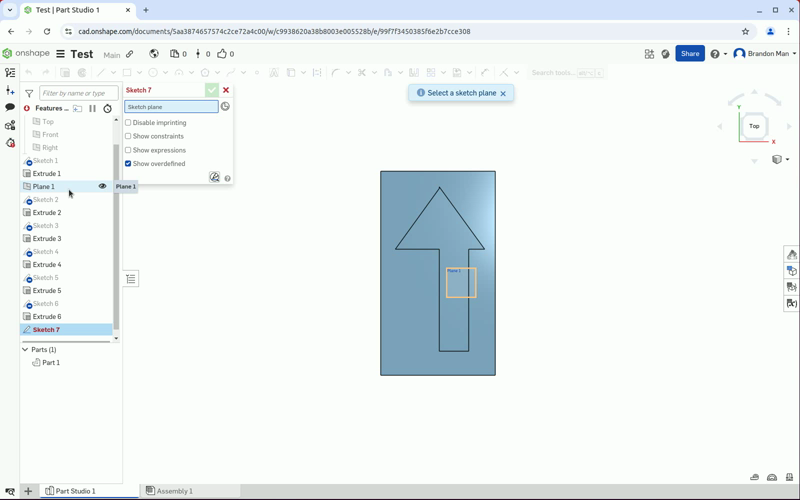
click(69, 189)
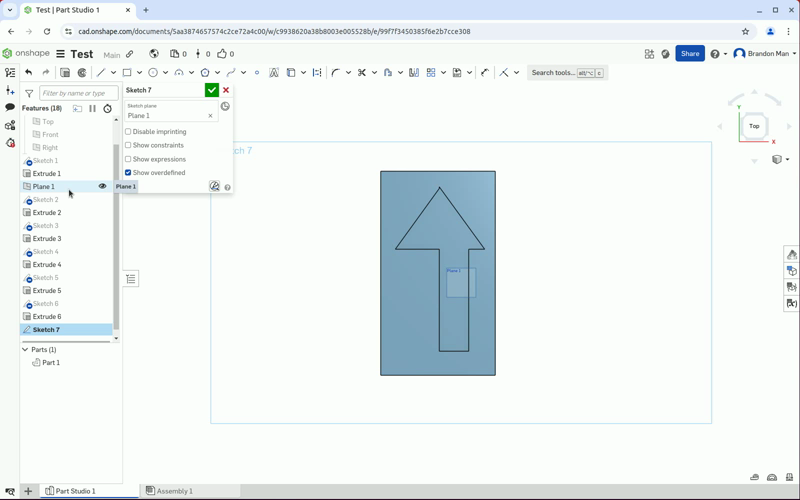
mouse_move(73, 352)
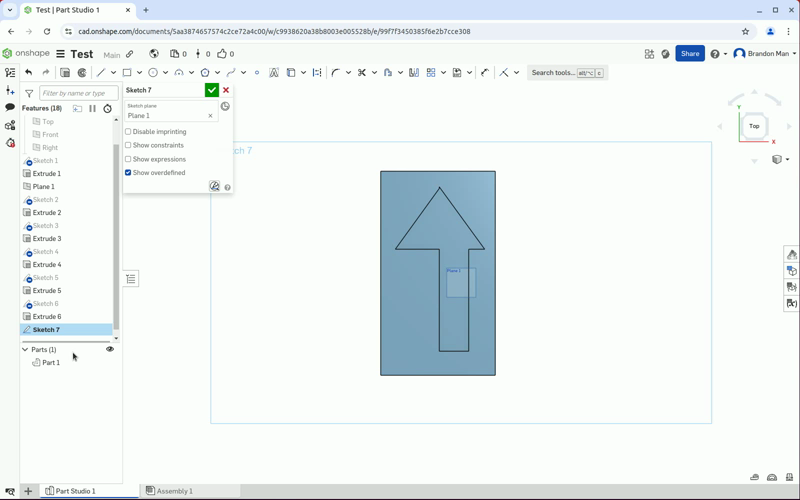
key(y)
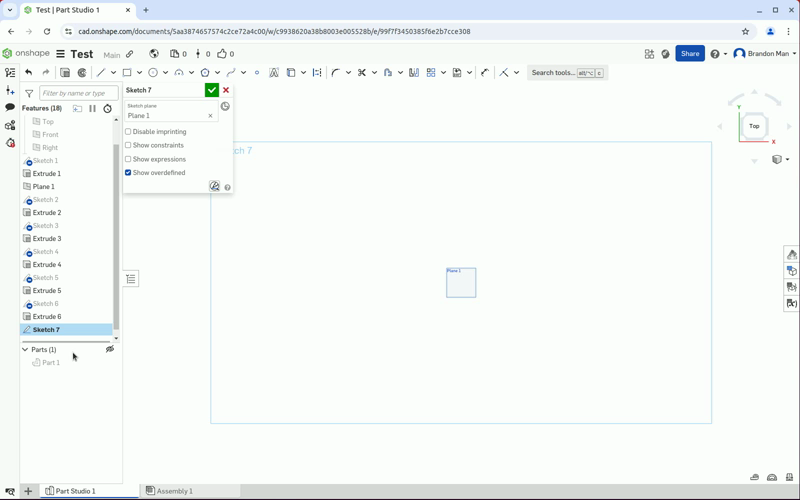
key(l)
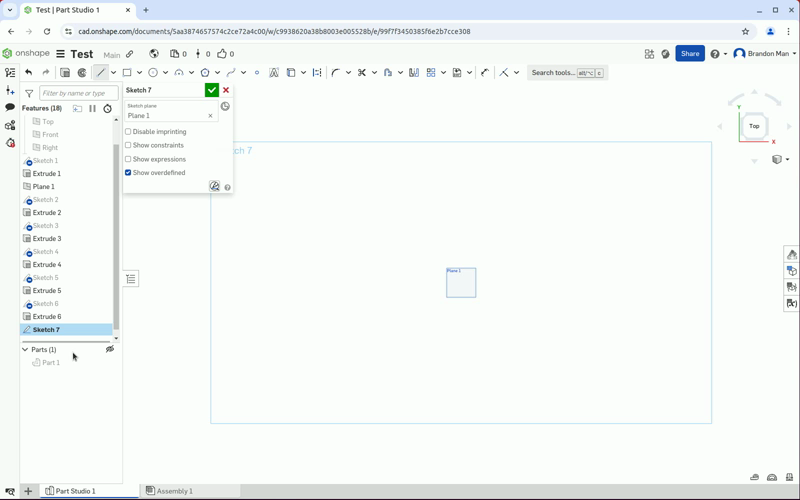
key_down(shift)
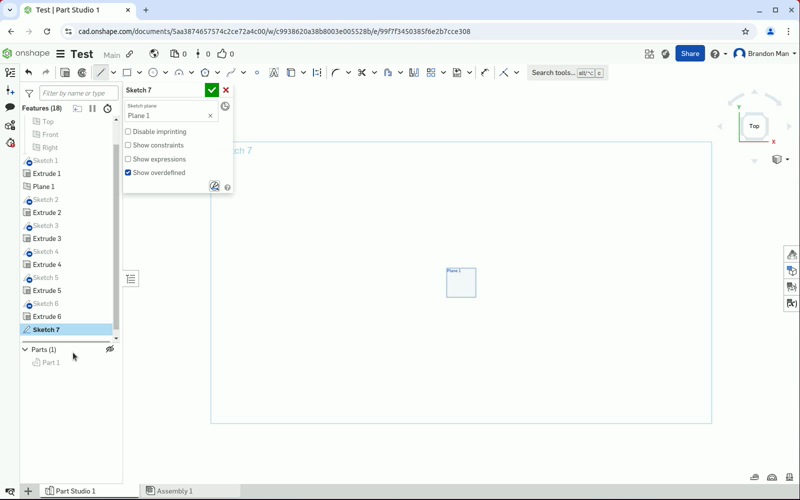
mouse_move(468, 351)
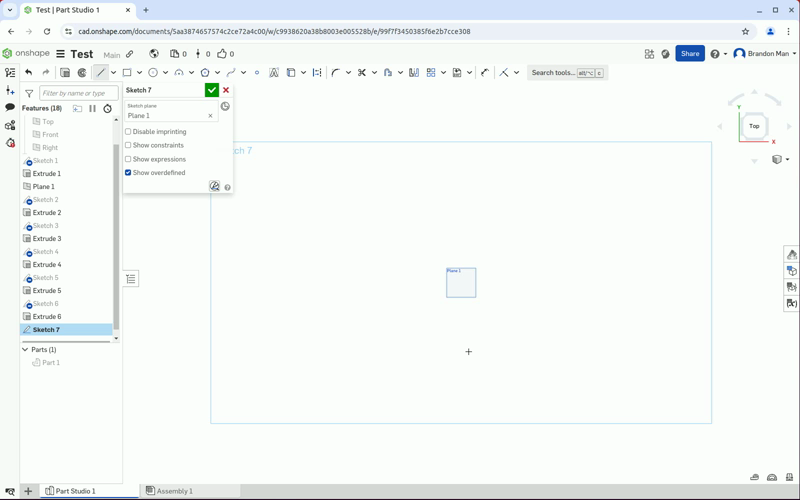
click(468, 351)
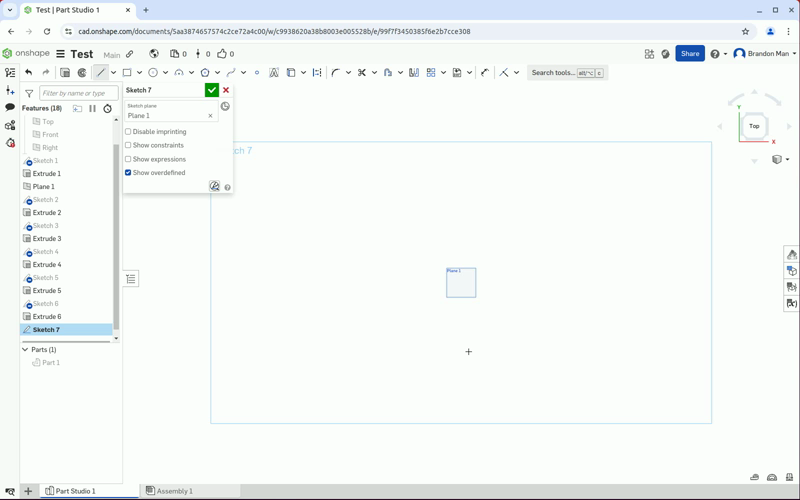
key_up(shift)
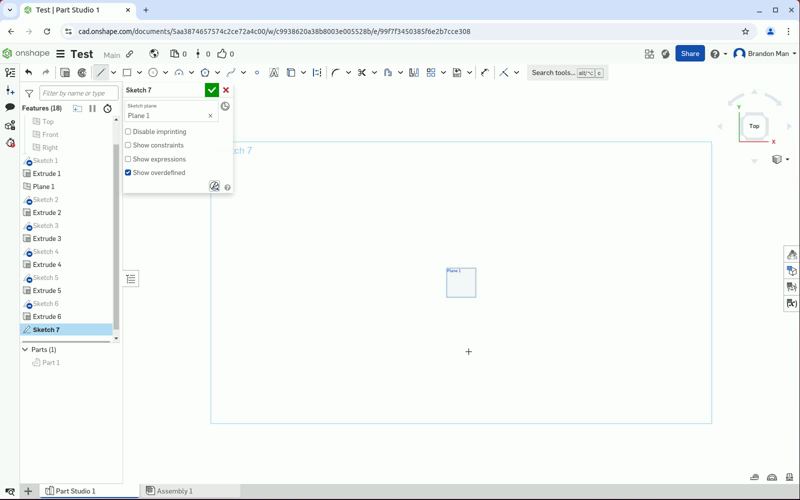
key_down(shift)
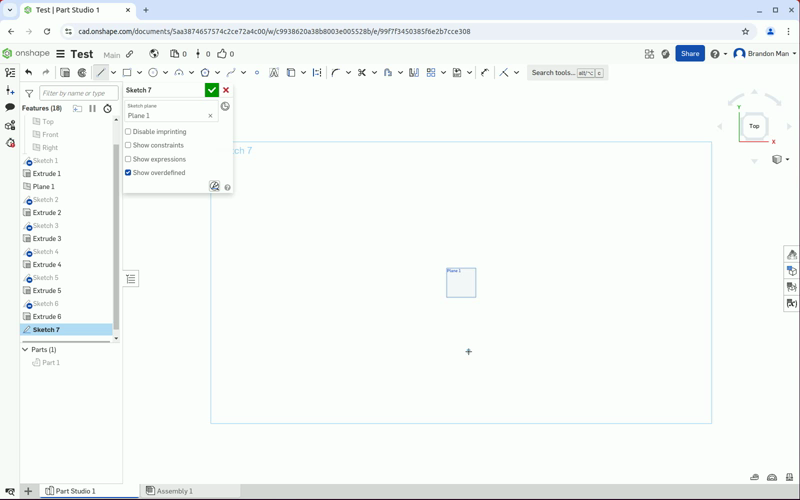
mouse_move(484, 248)
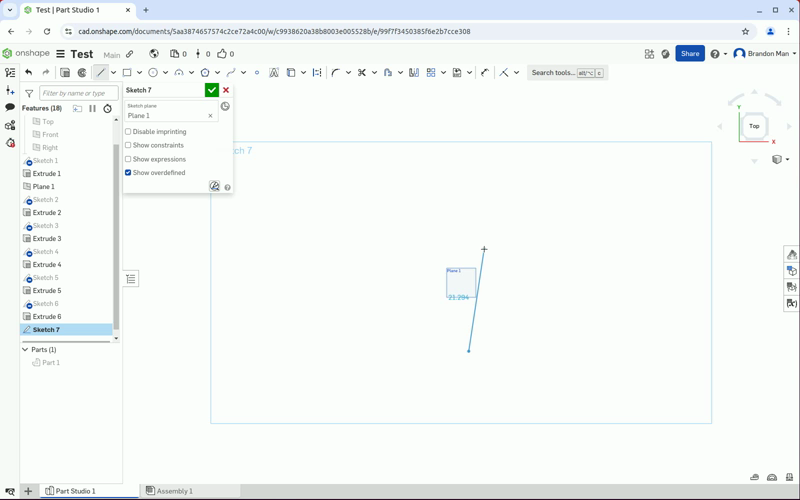
click(484, 248)
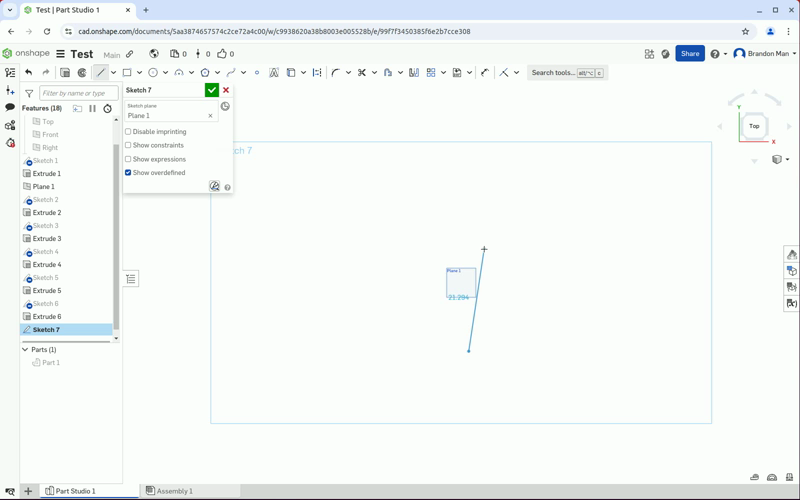
key_up(shift)
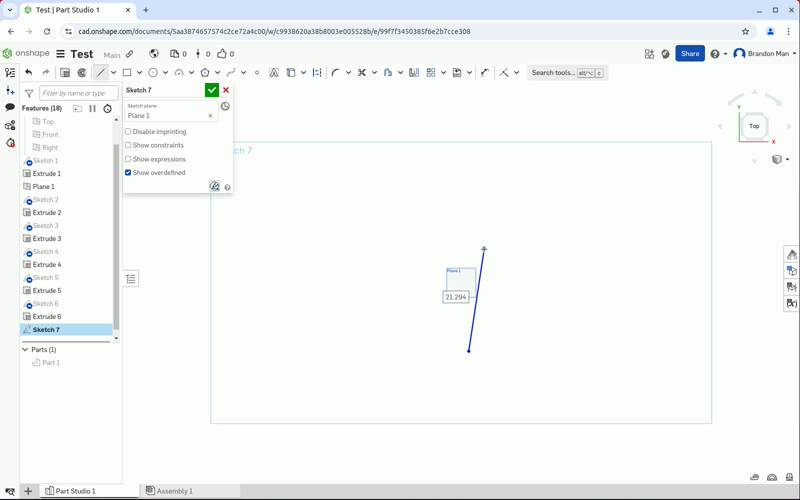
key_down(shift)
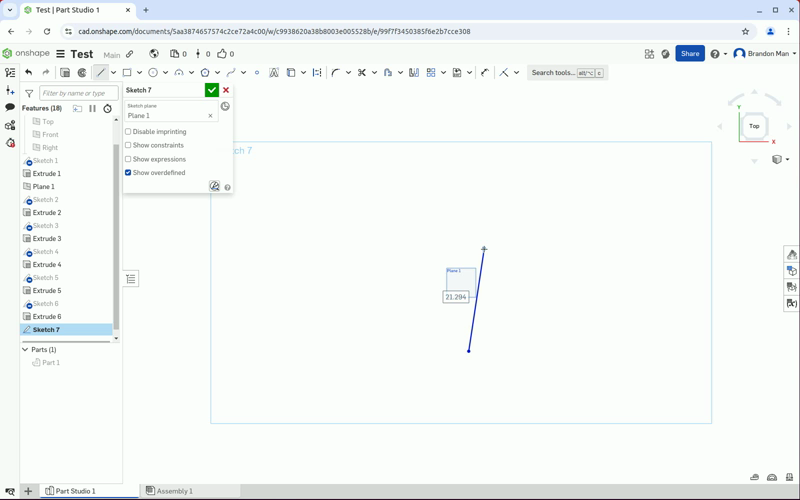
mouse_move(514, 248)
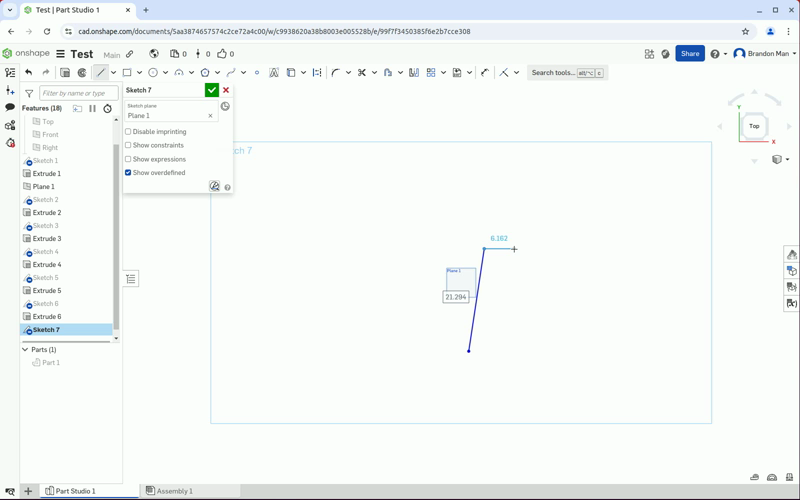
mouse_move(468, 248)
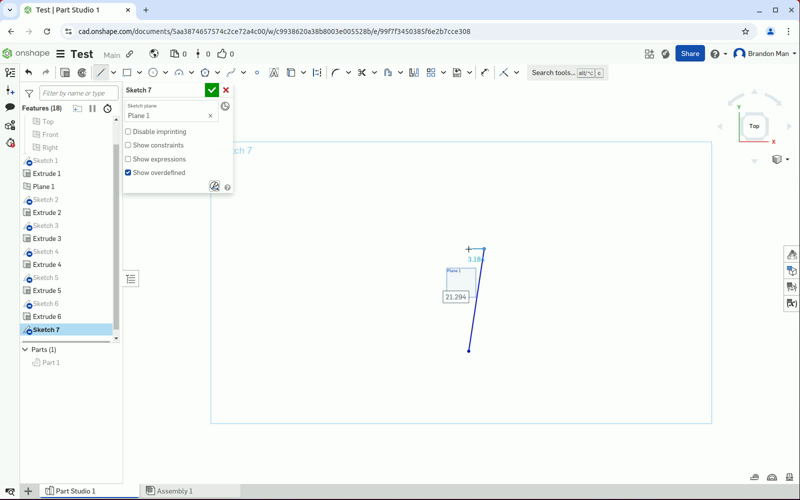
click(468, 248)
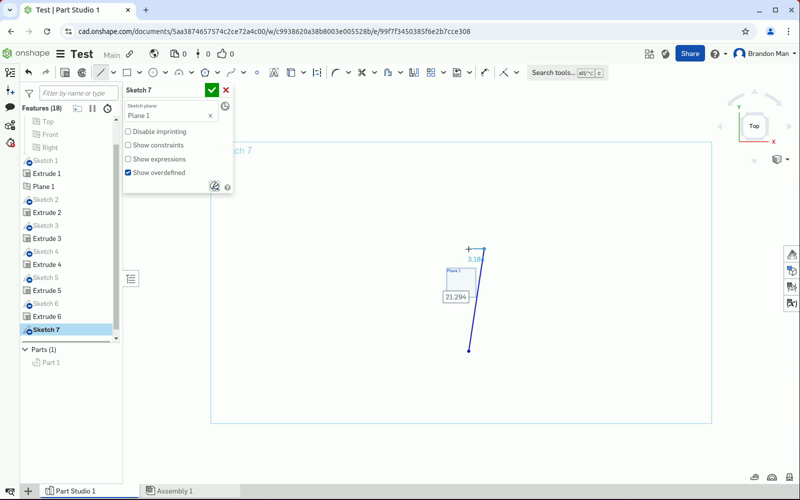
key_up(shift)
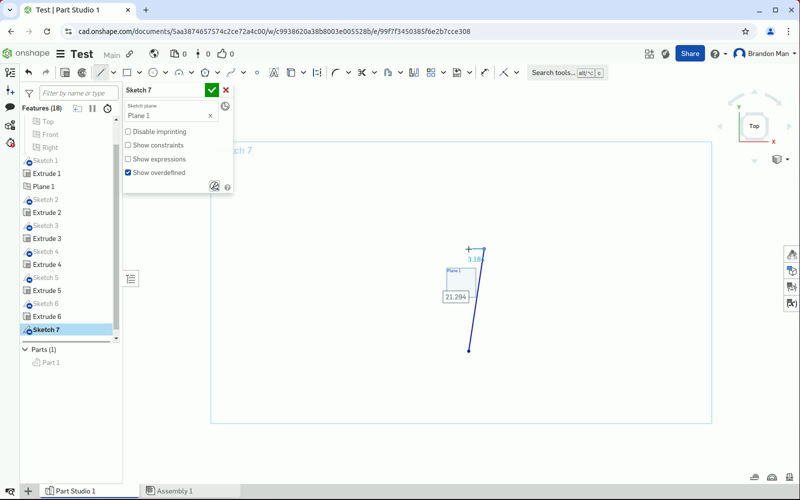
key_down(shift)
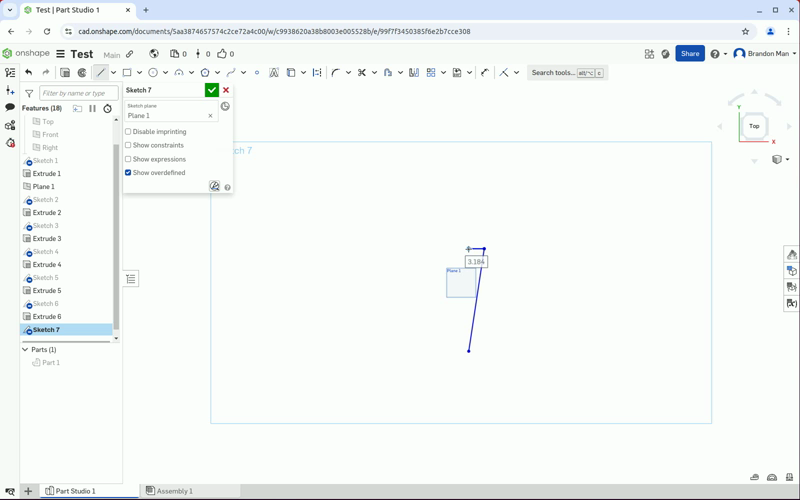
mouse_move(468, 351)
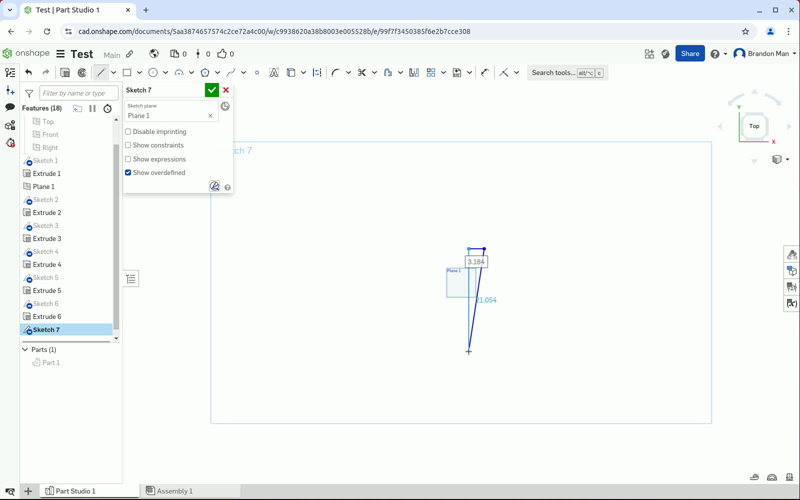
key_up(shift)
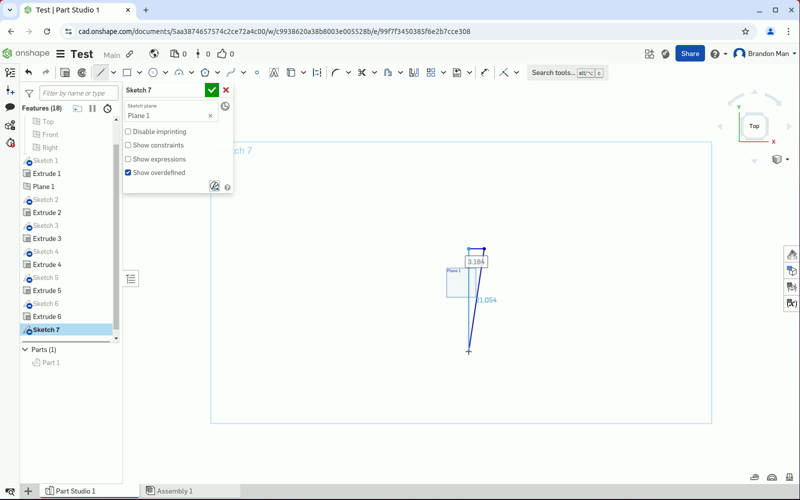
click(468, 351)
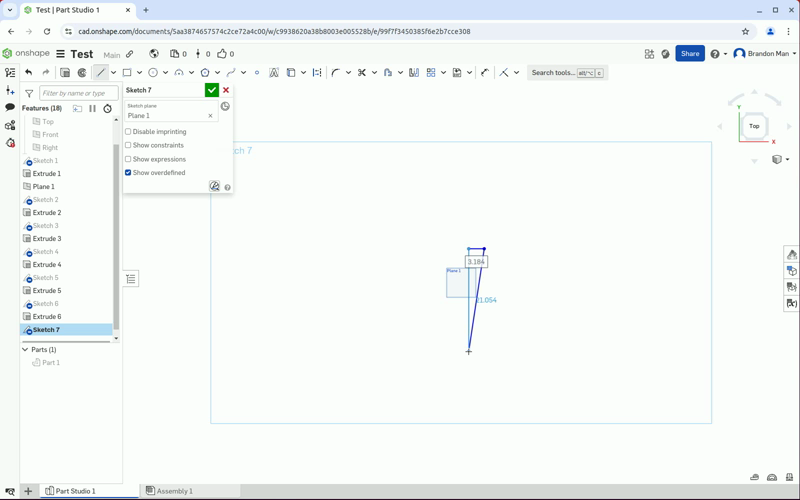
key(esc)
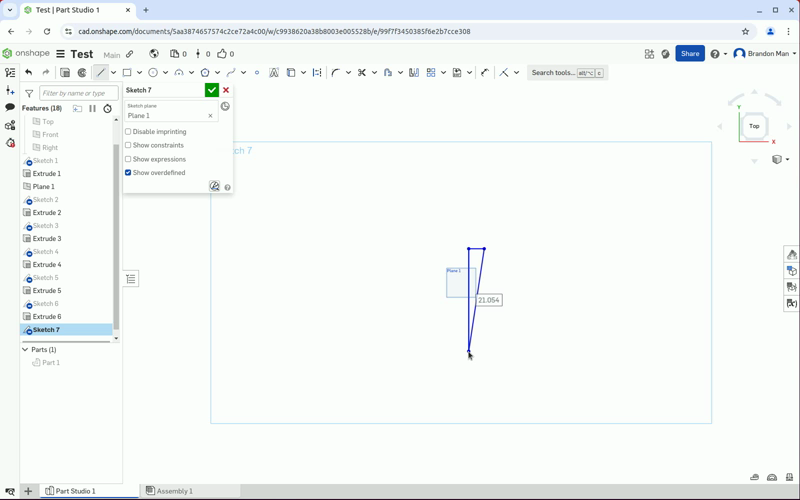
mouse_move(469, 292)
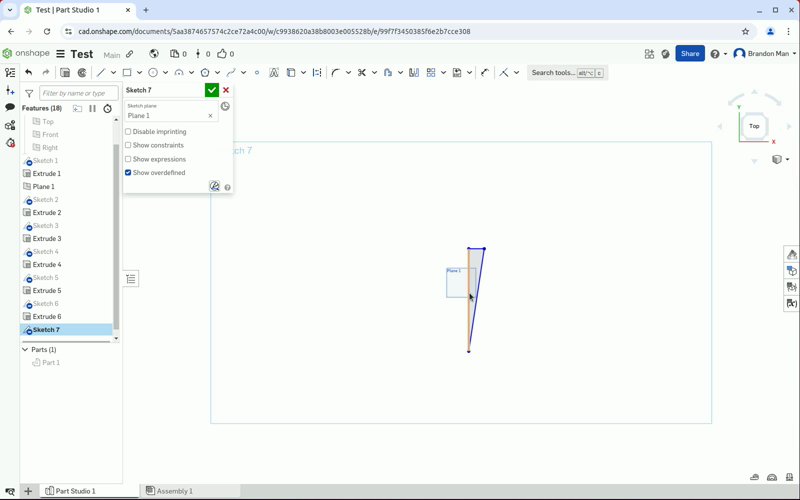
scroll(6)
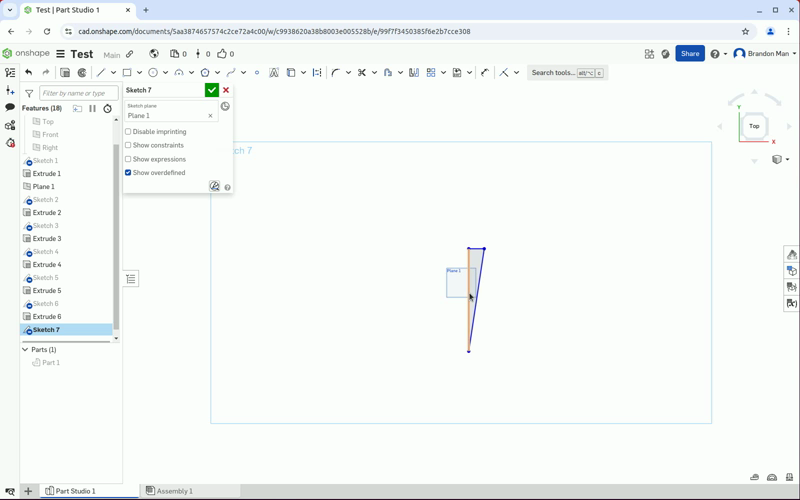
scroll(6)
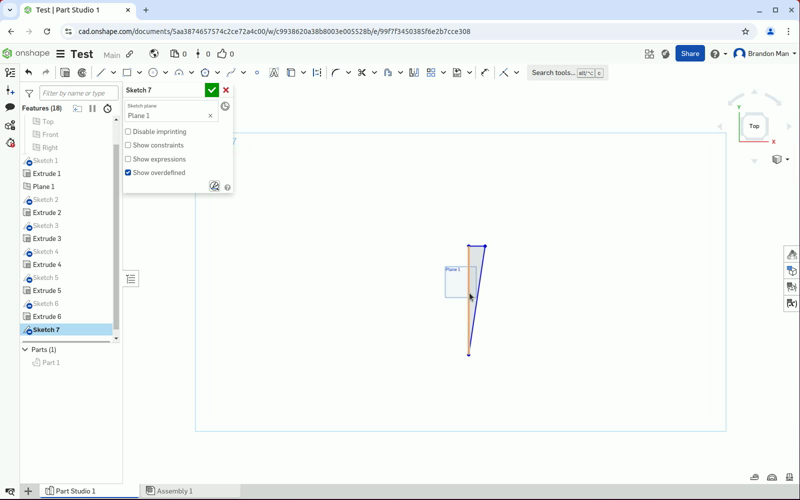
scroll(6)
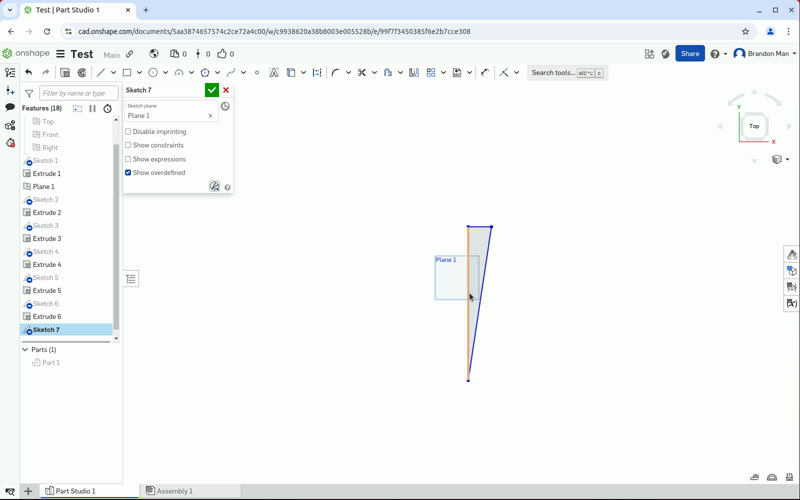
scroll(6)
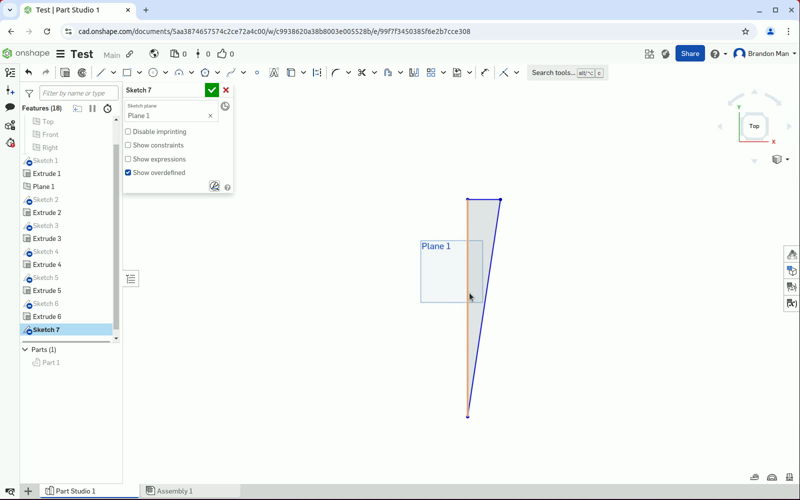
scroll(6)
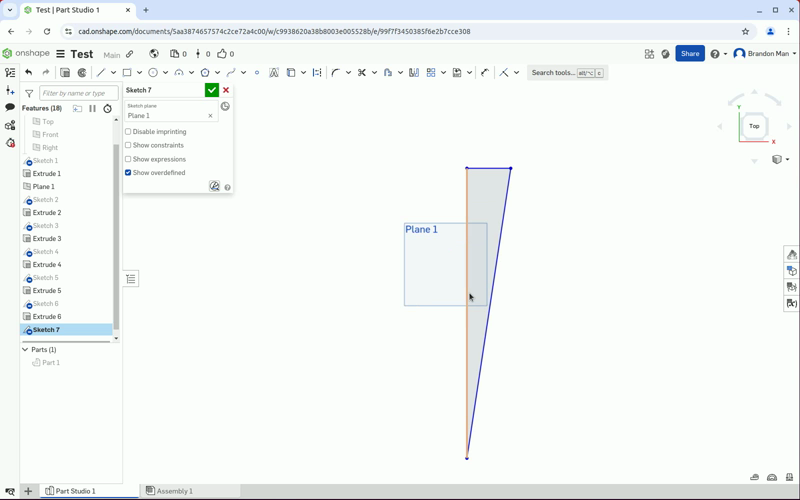
scroll(6)
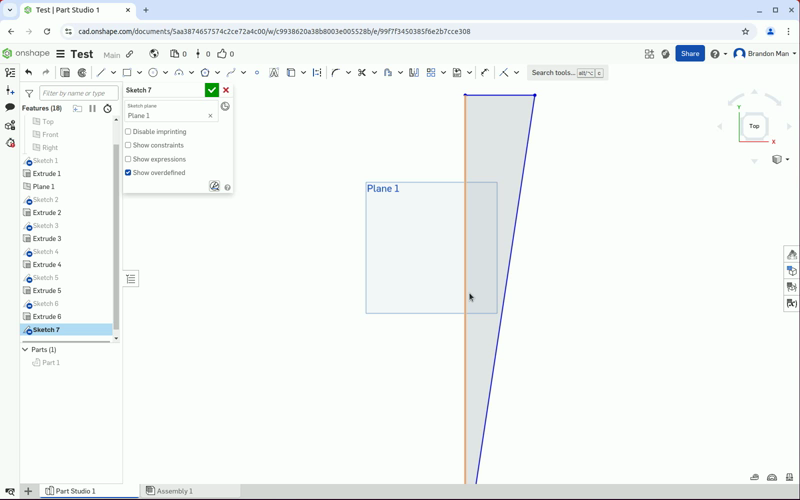
scroll(6)
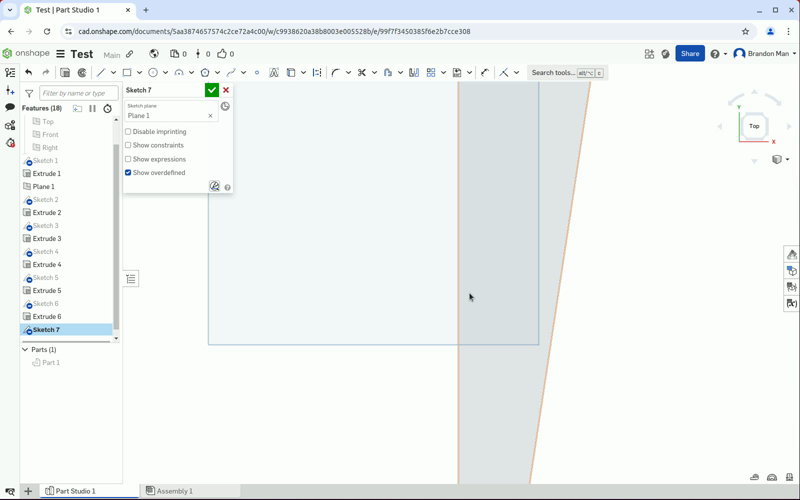
click(469, 292)
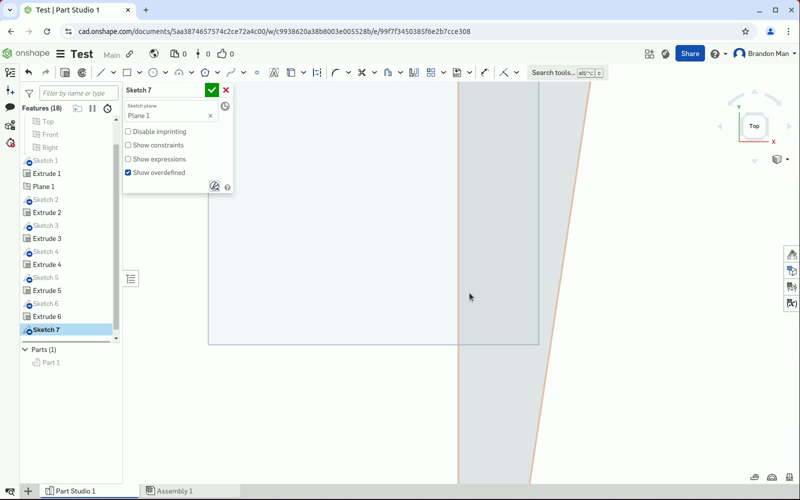
scroll(-6)
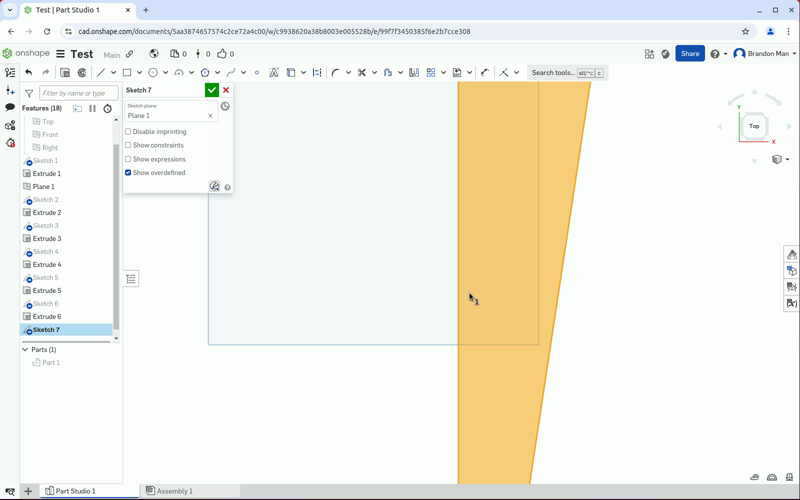
scroll(-6)
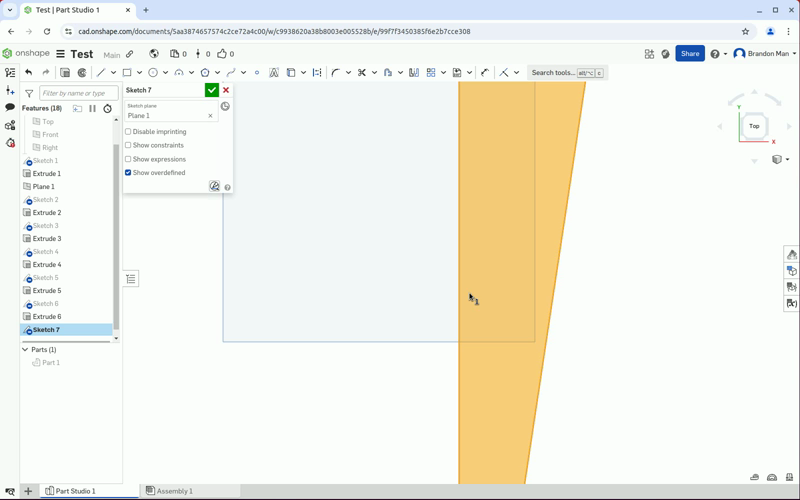
scroll(-6)
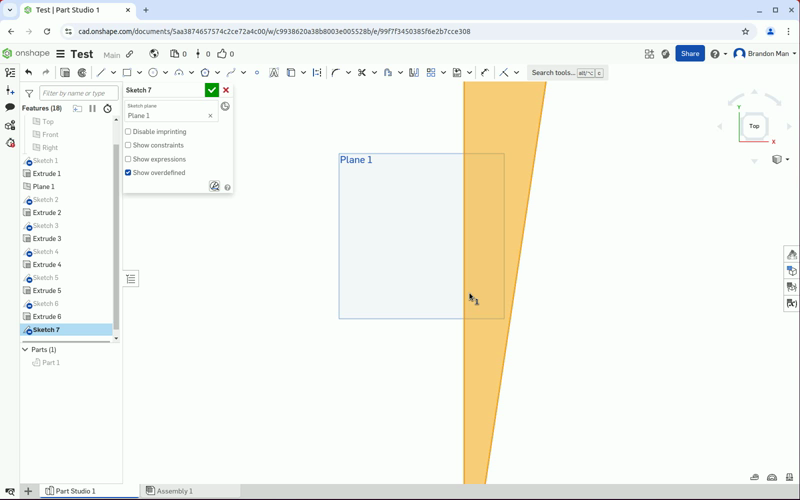
scroll(-6)
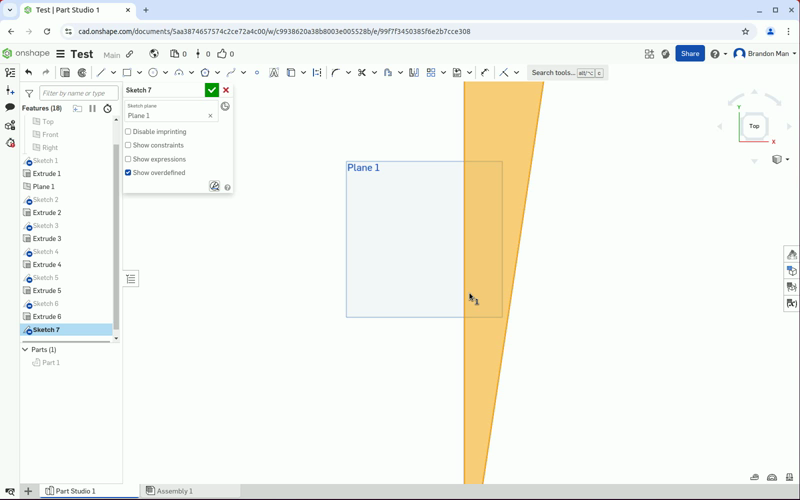
scroll(-6)
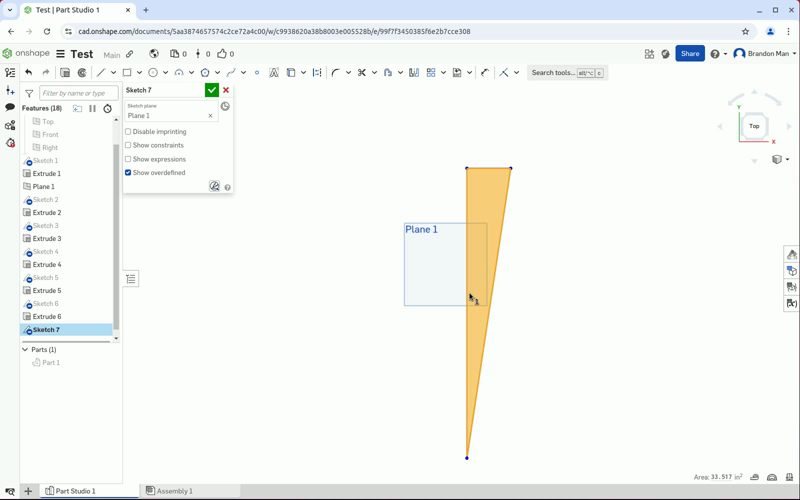
scroll(-6)
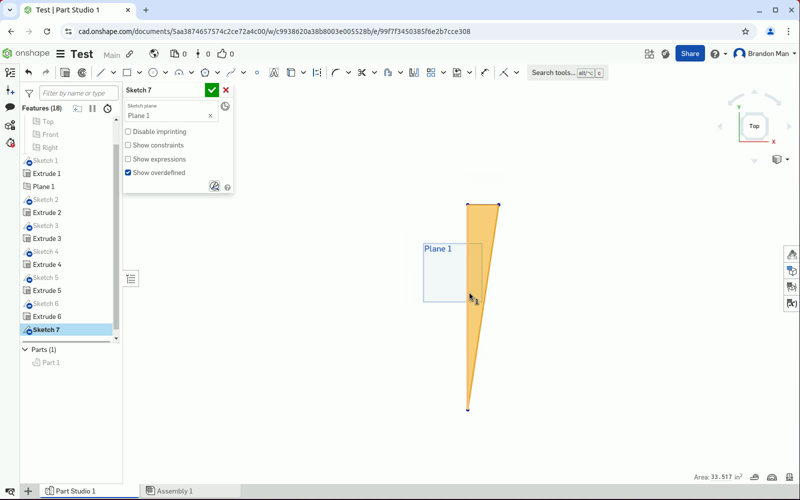
scroll(-6)
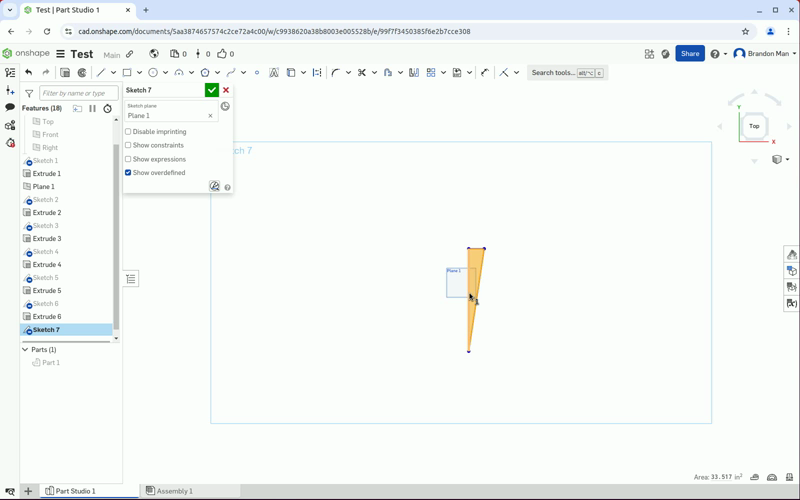
mouse_move(73, 352)
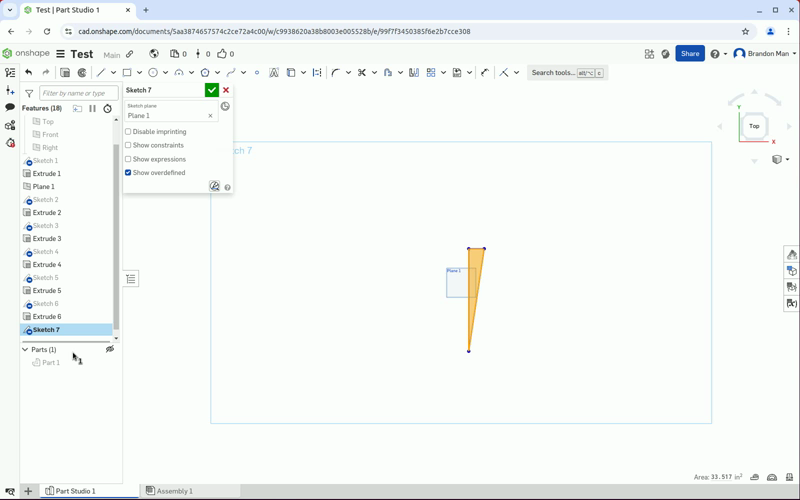
key(shift+y)
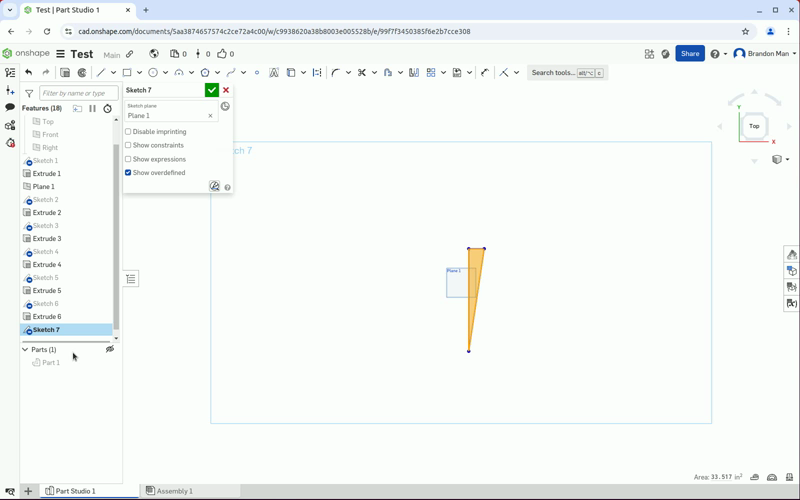
key(shift+e)
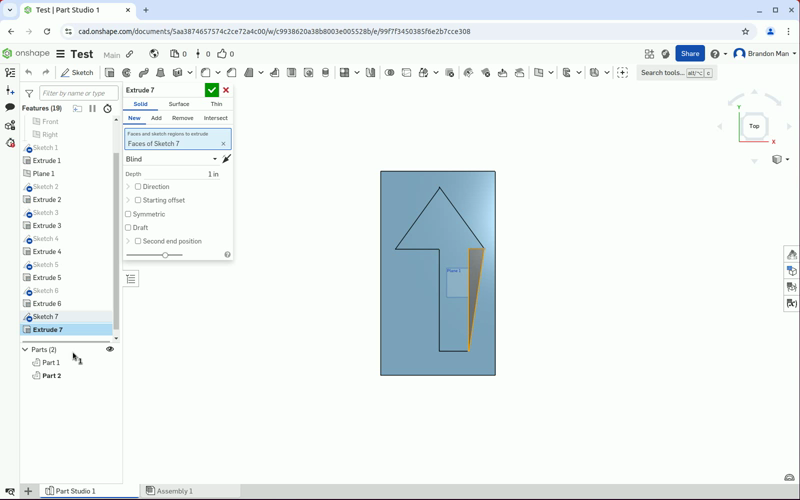
mouse_move(143, 106)
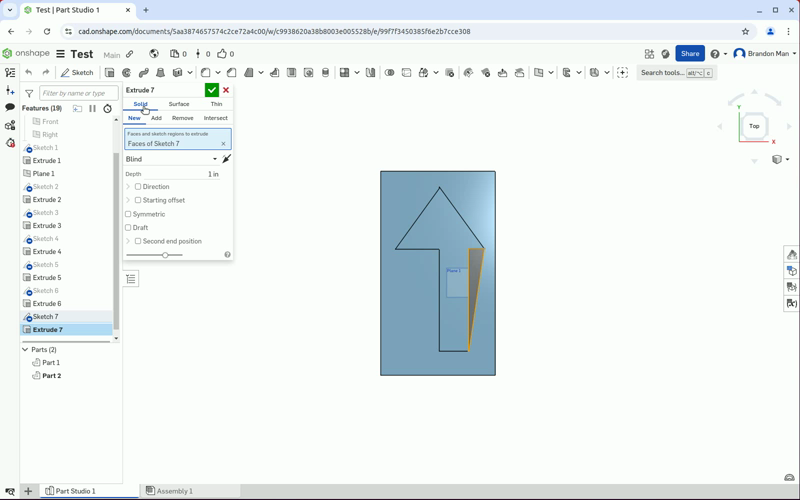
click(143, 106)
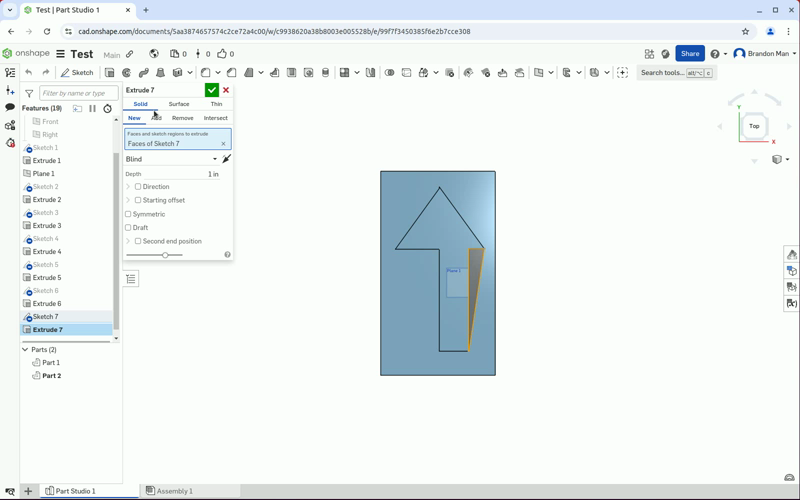
mouse_move(186, 120)
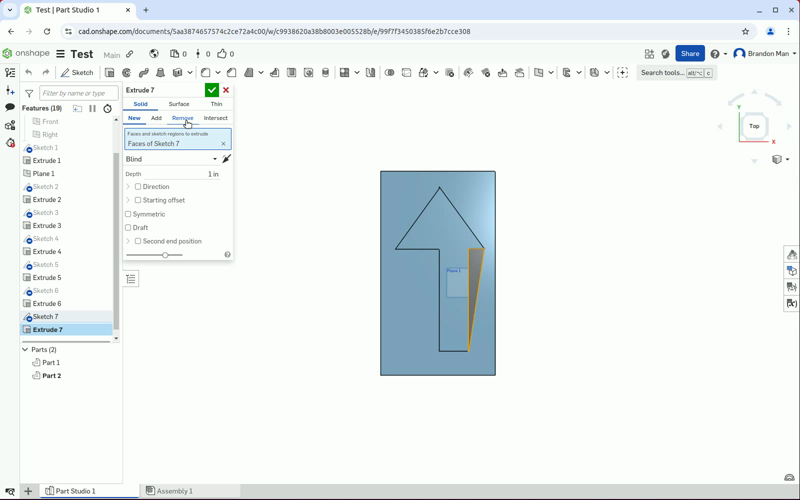
click(186, 120)
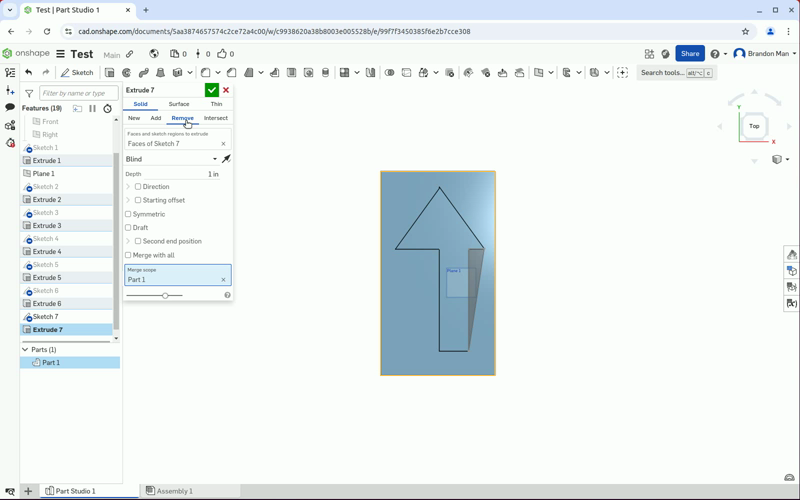
key(tab, 4)
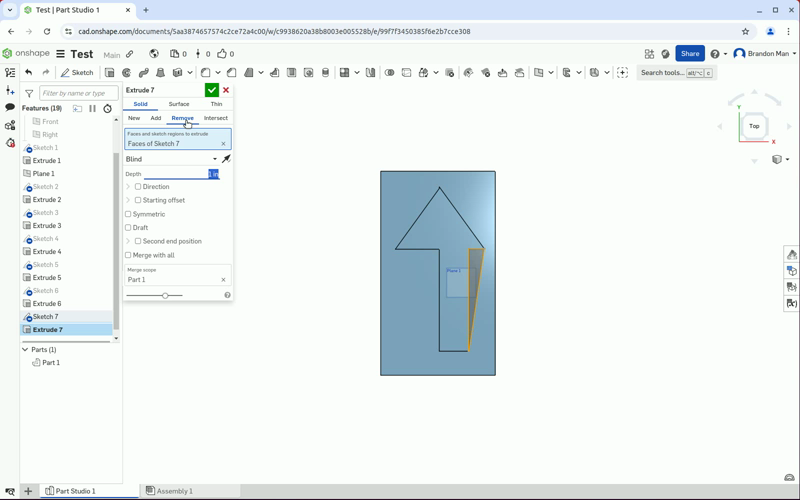
text(15.165)
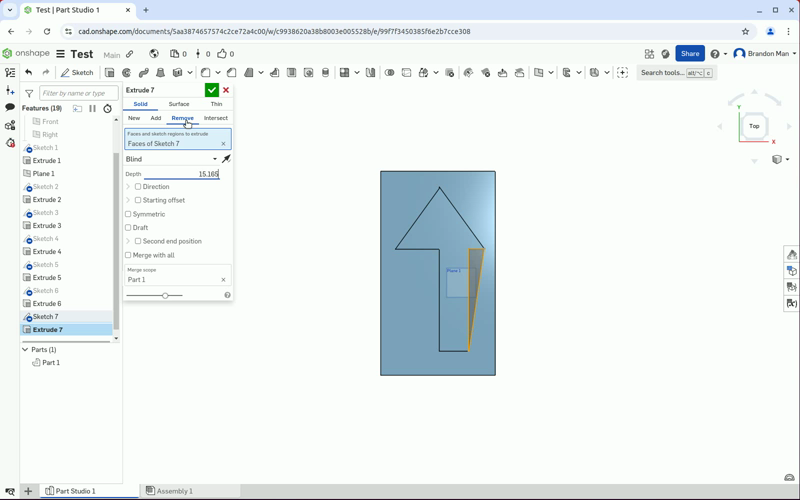
key(tab, 6)
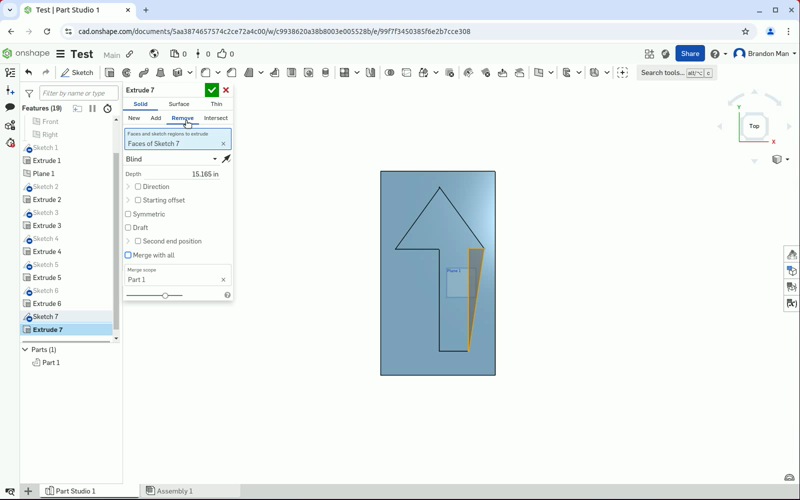
key(space)
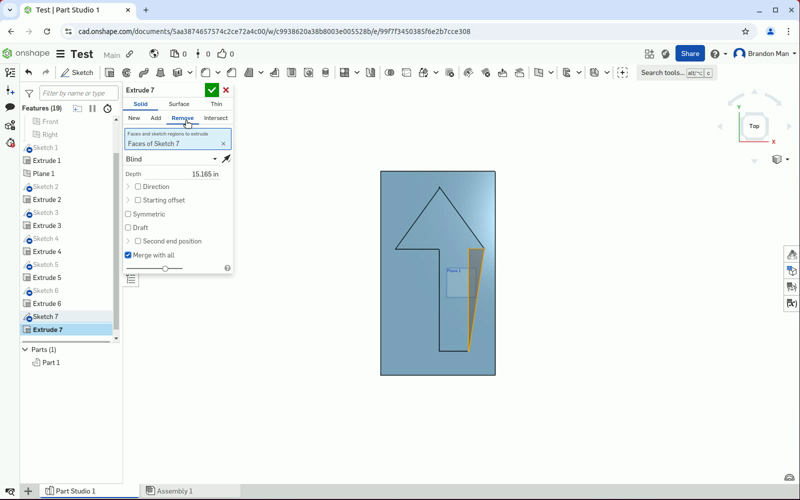
key(enter)
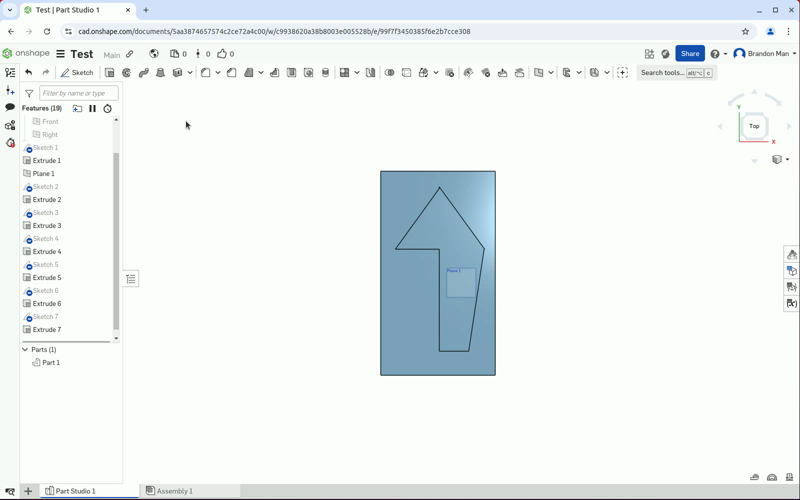
key(shift+h)
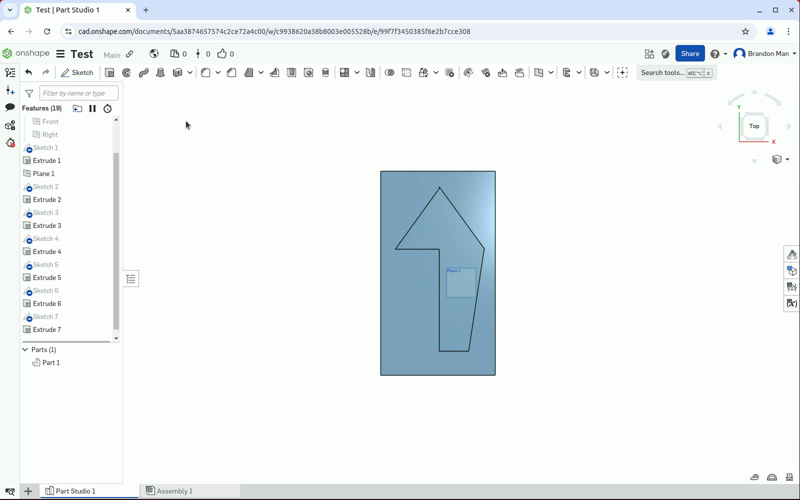
key(shift+h)
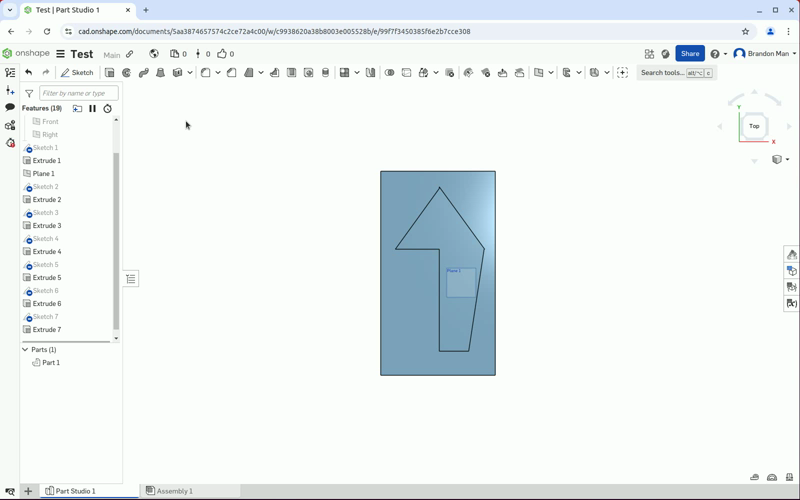
mouse_move(69, 150)
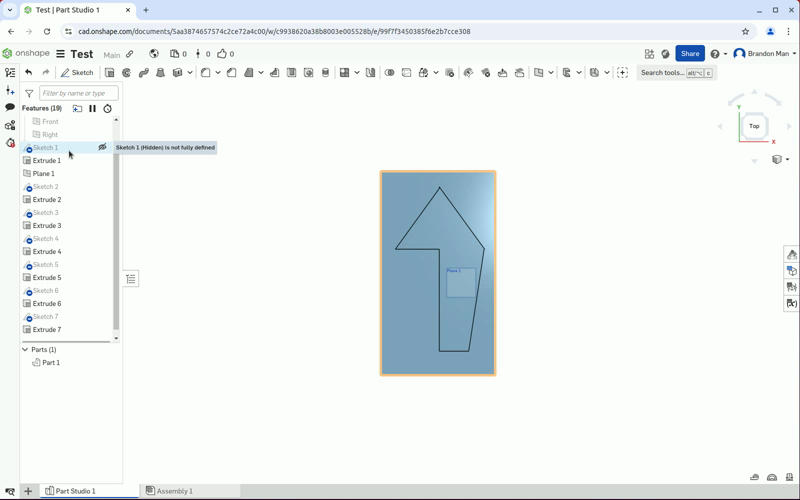
click(69, 150)
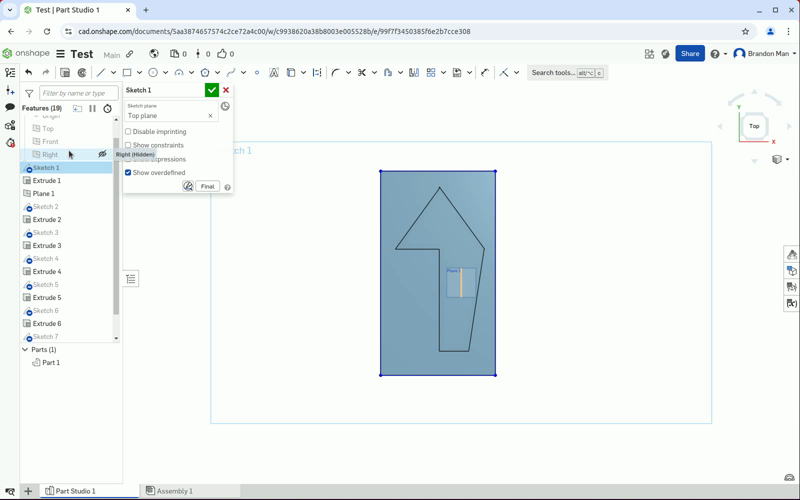
mouse_move(229, 92)
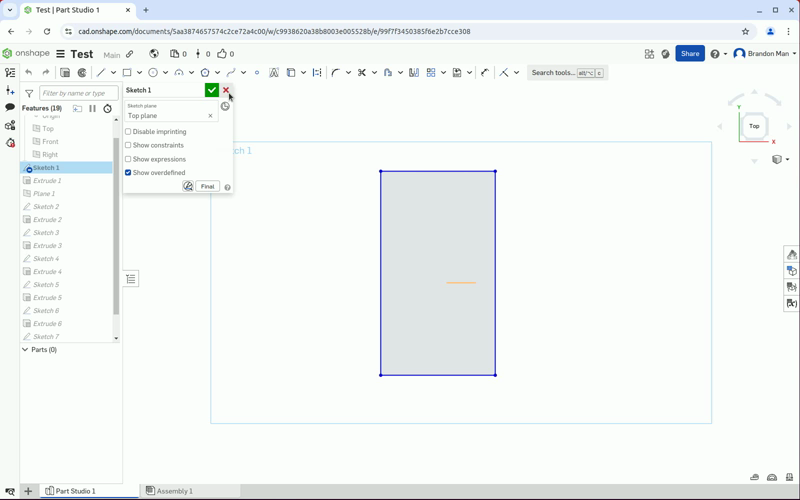
click(229, 92)
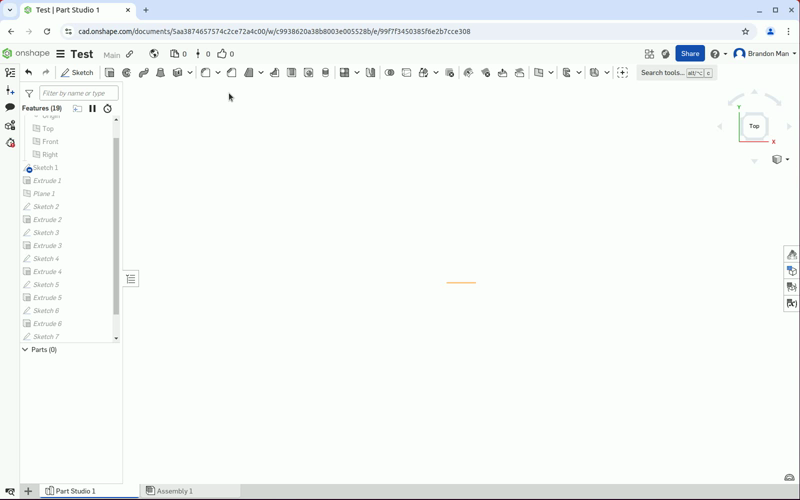
key(shift+s)
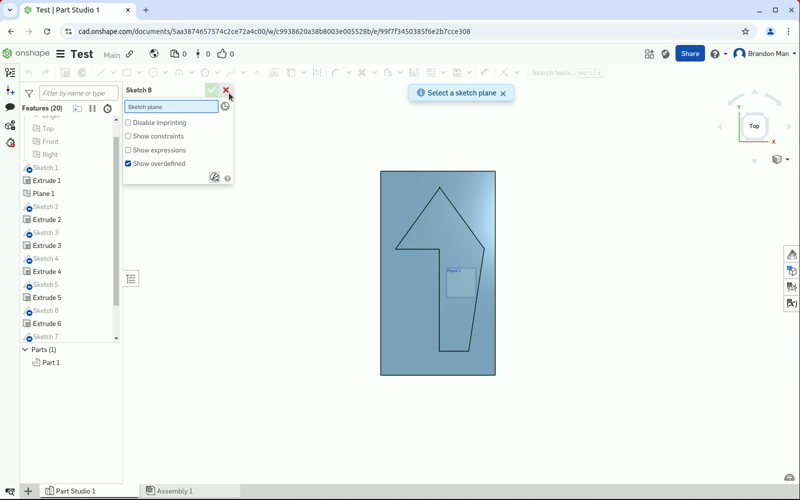
mouse_move(69, 163)
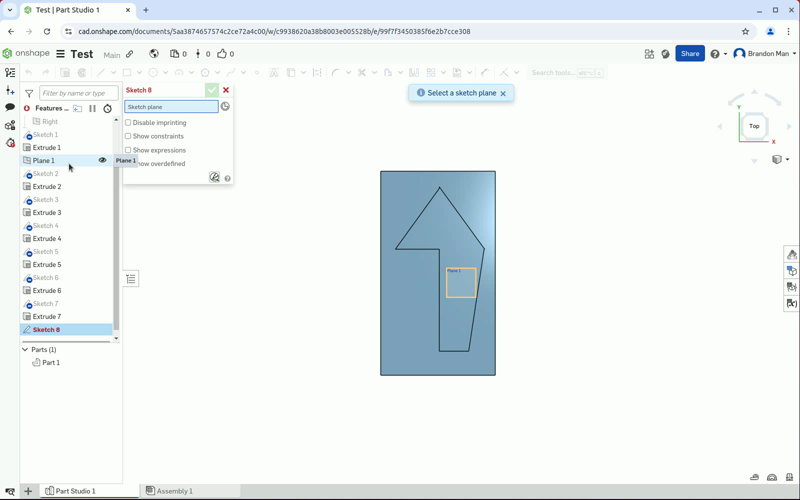
click(69, 163)
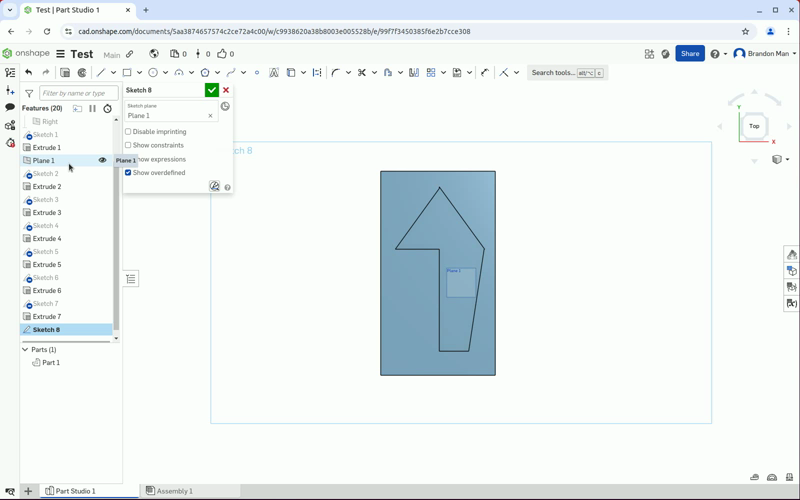
mouse_move(73, 352)
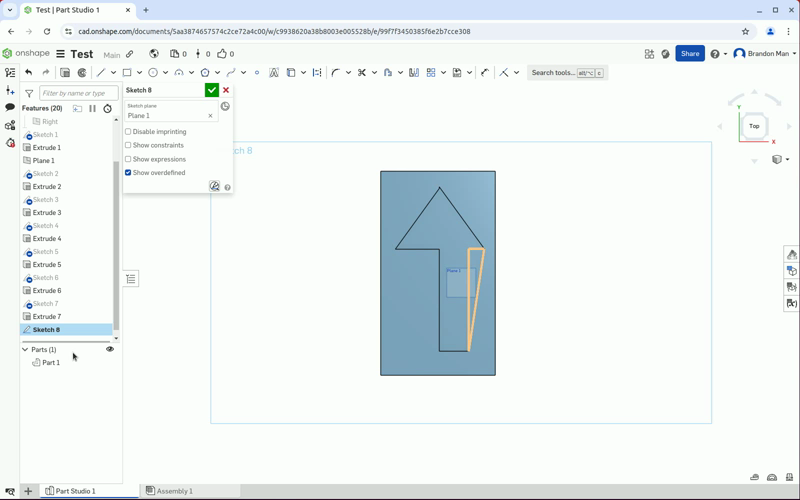
key(y)
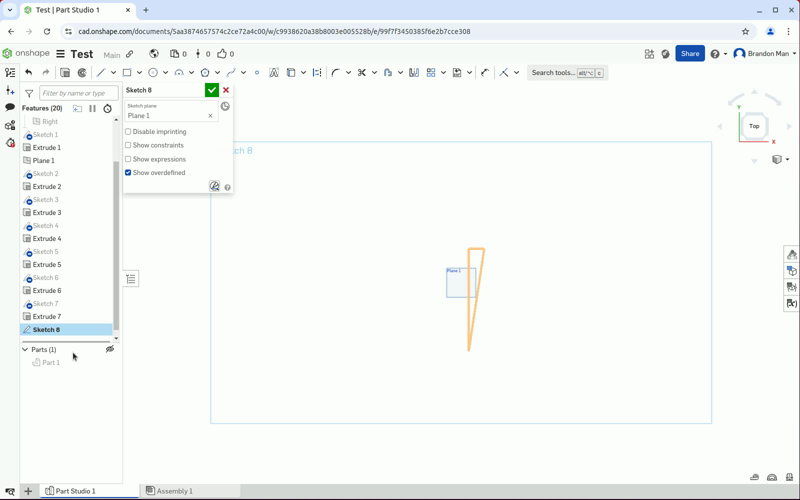
key(l)
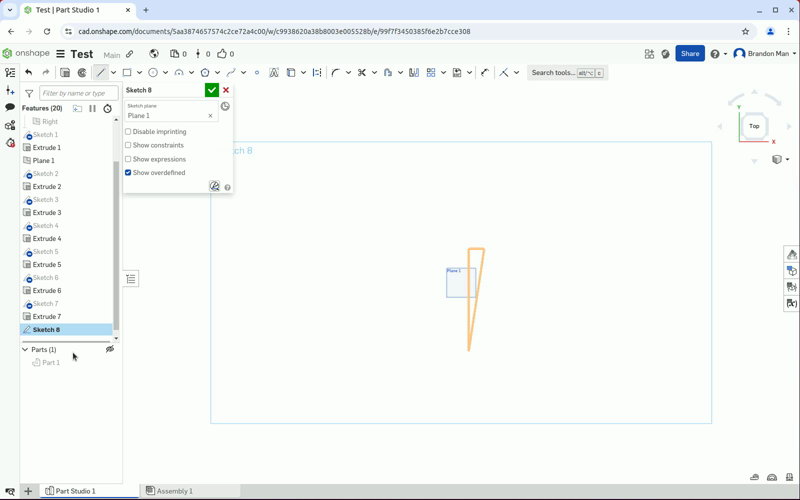
key_down(shift)
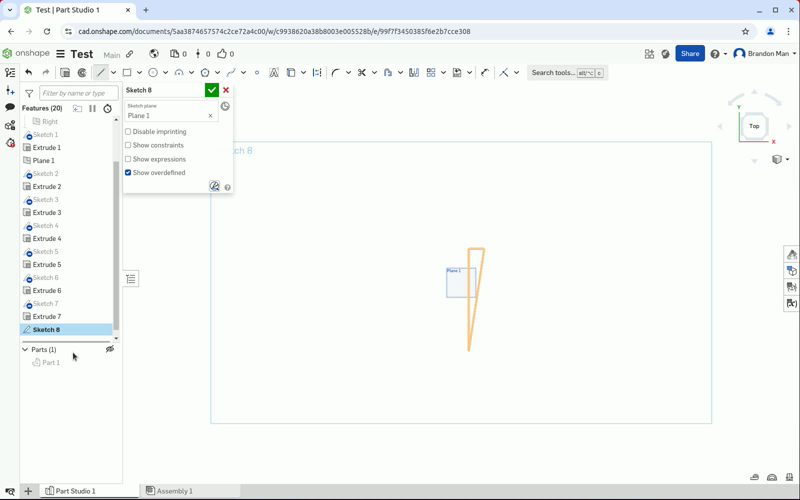
mouse_move(410, 351)
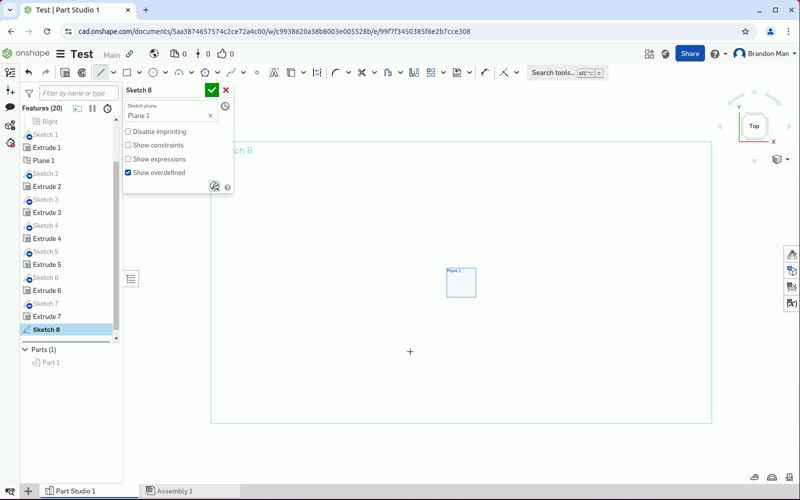
click(410, 351)
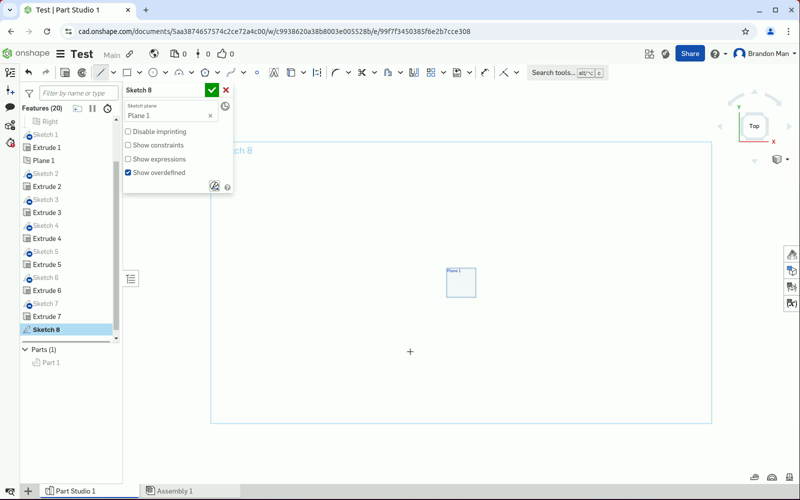
key_up(shift)
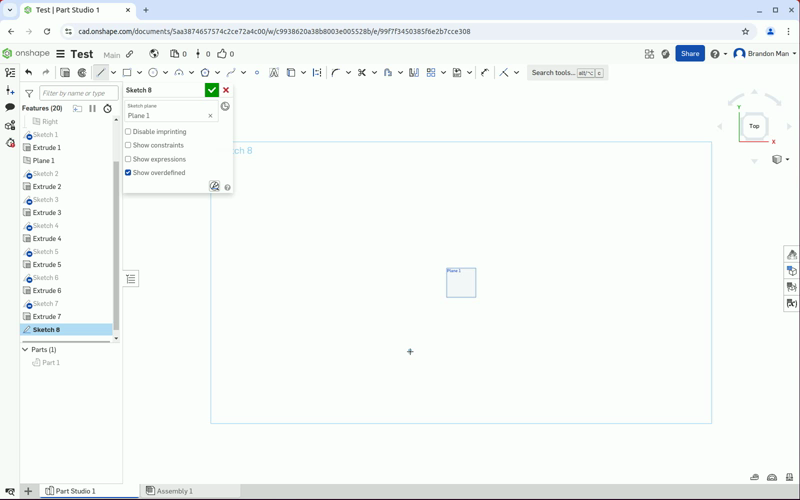
key_down(shift)
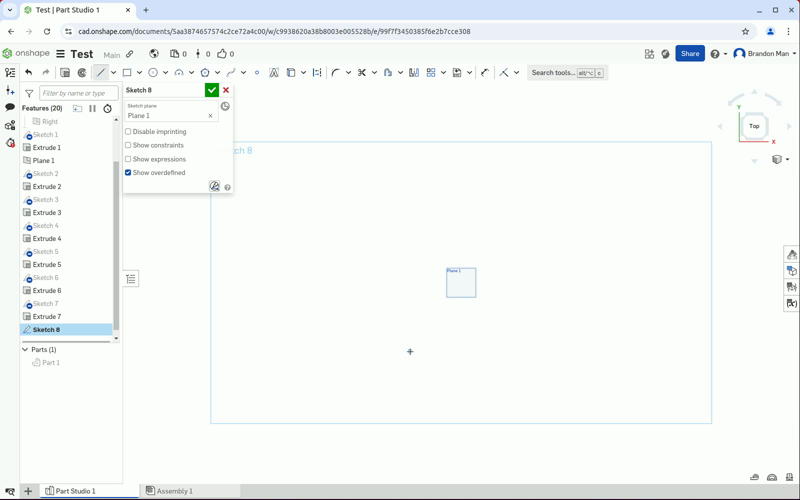
mouse_move(440, 351)
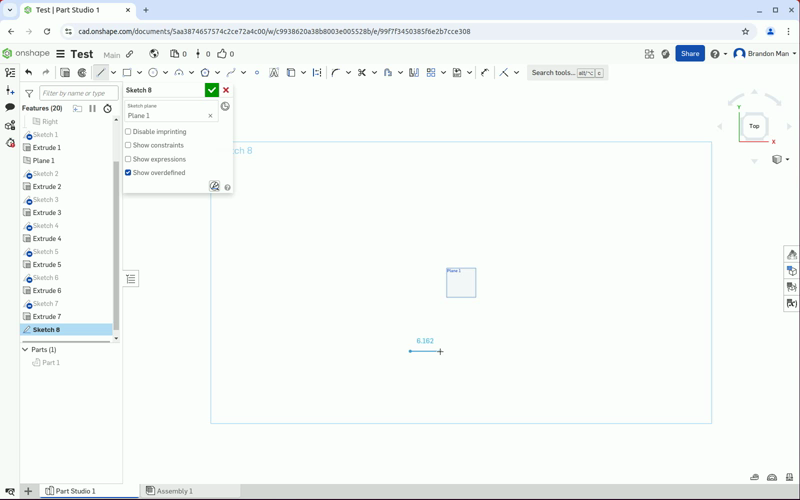
mouse_move(439, 351)
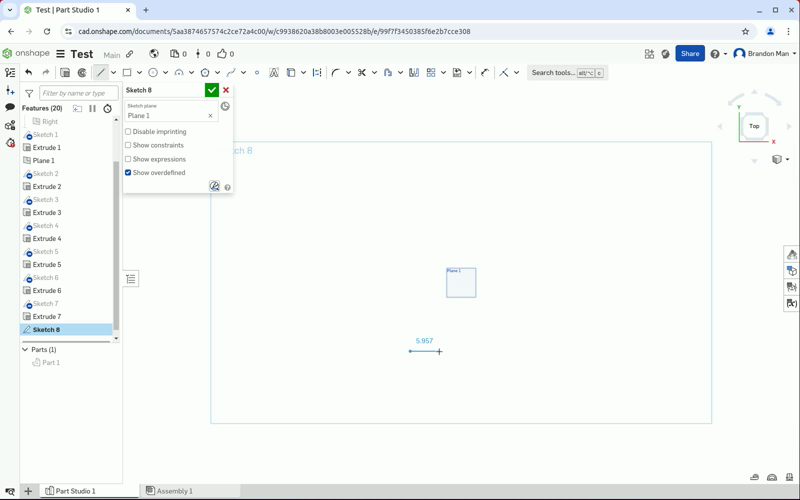
click(439, 351)
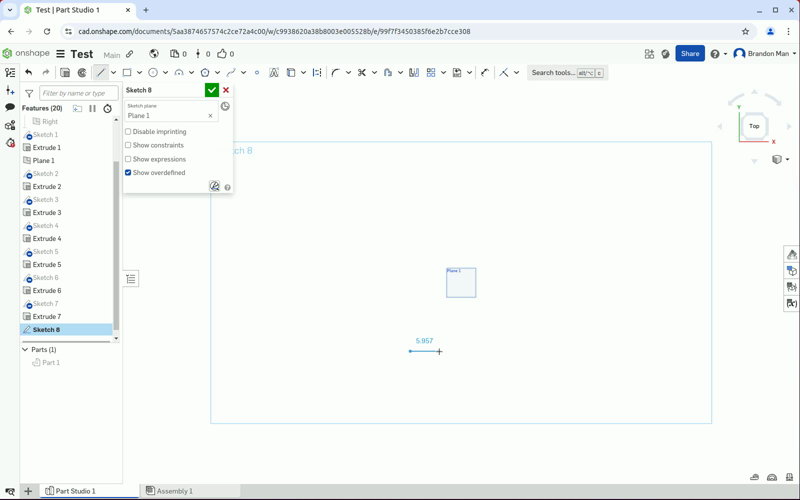
key_up(shift)
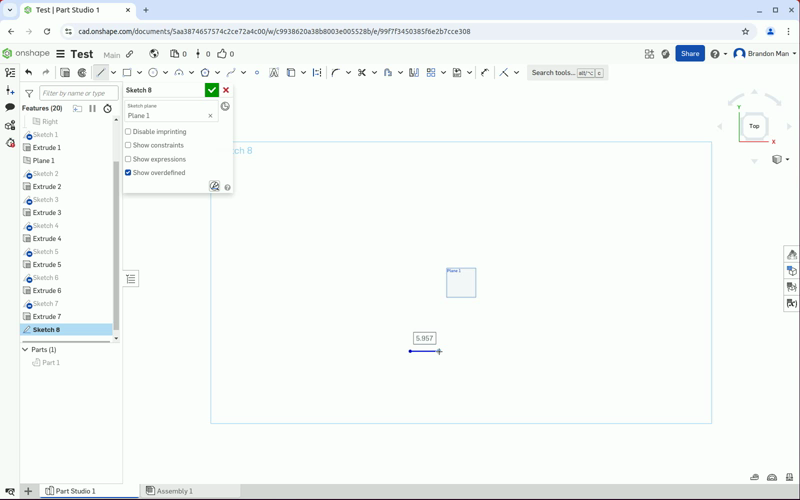
key_down(shift)
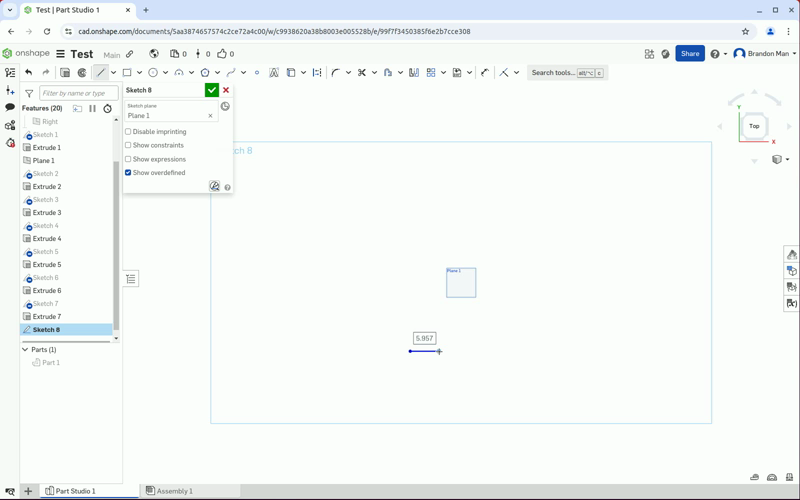
mouse_move(439, 248)
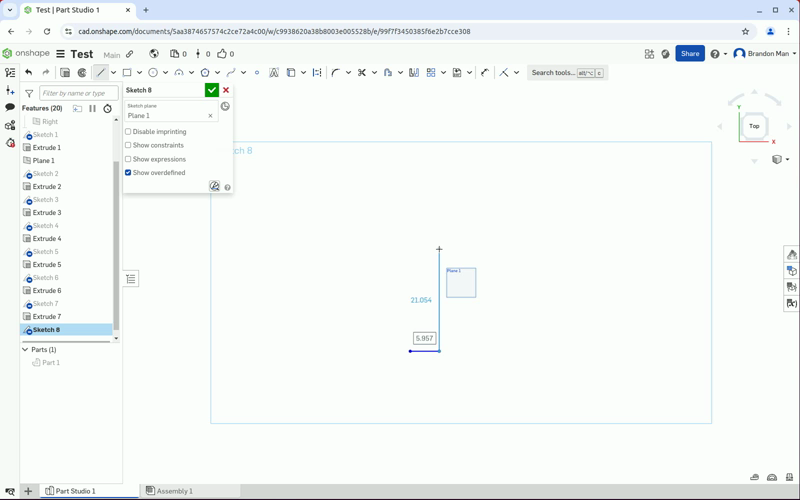
click(439, 248)
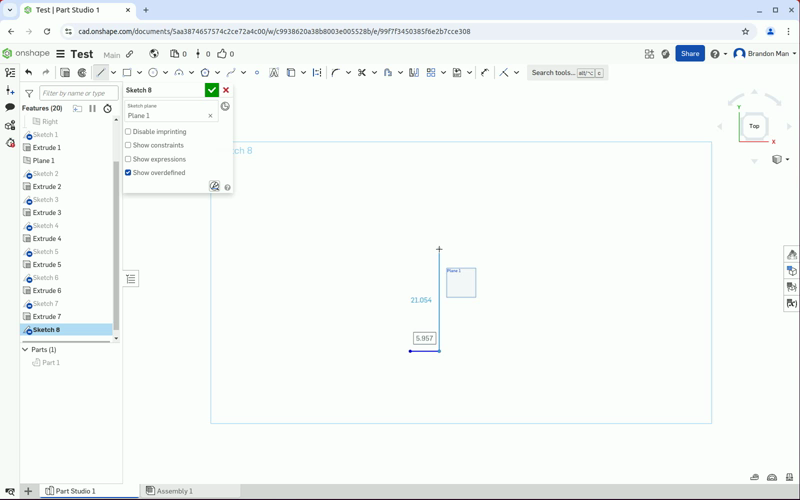
key_up(shift)
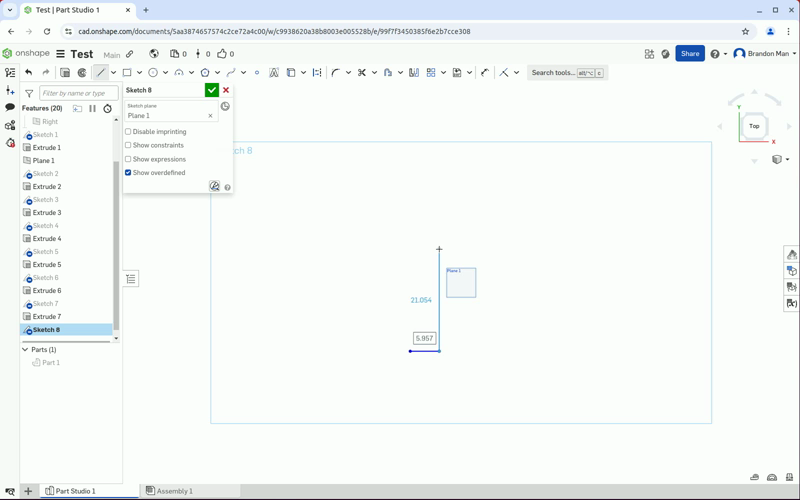
key_down(shift)
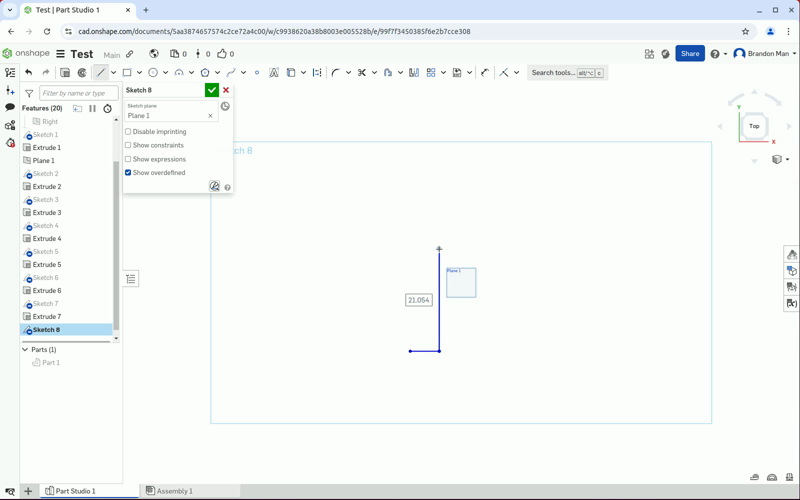
mouse_move(469, 248)
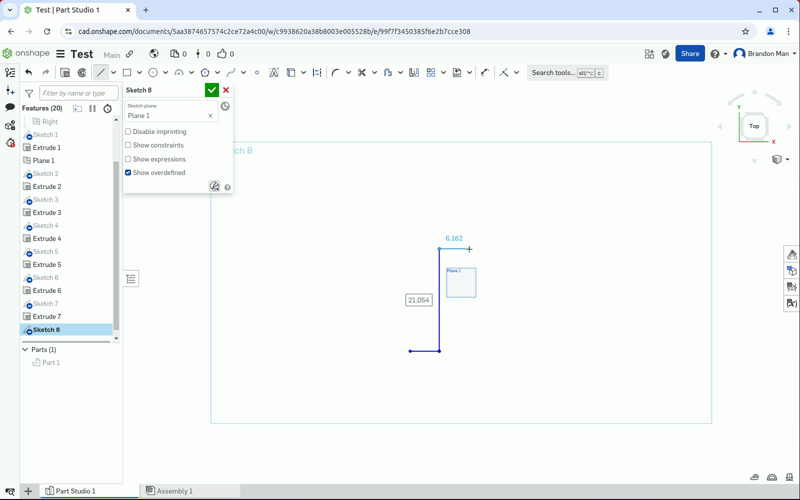
mouse_move(410, 248)
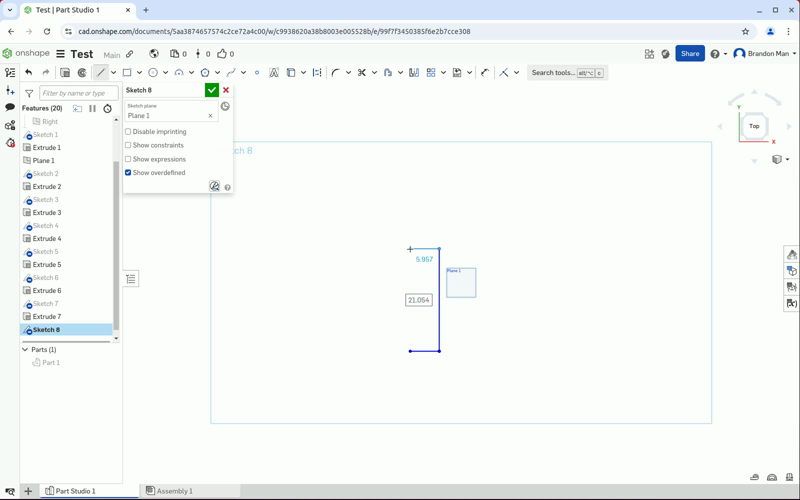
click(410, 248)
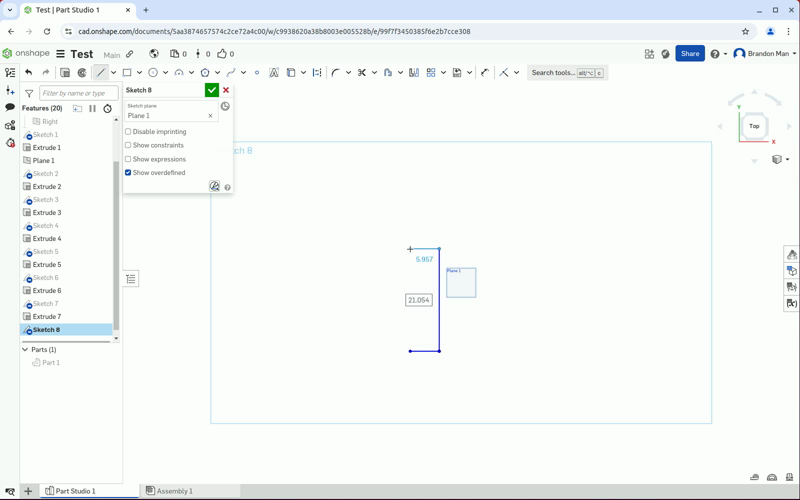
key_up(shift)
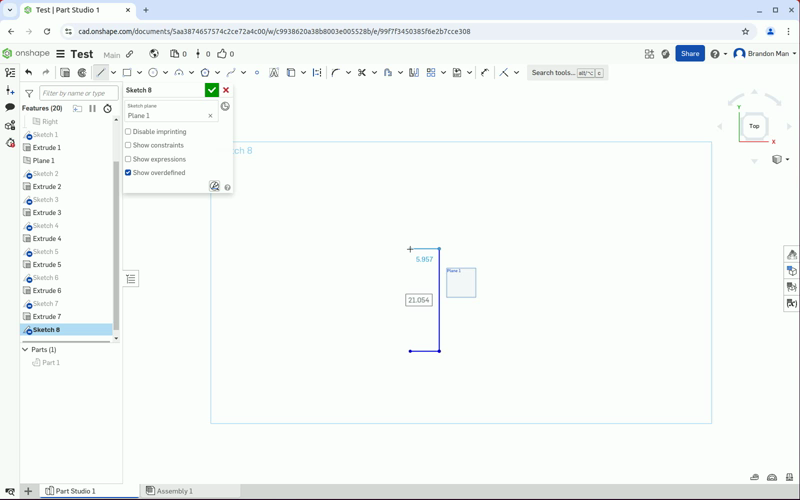
key_down(shift)
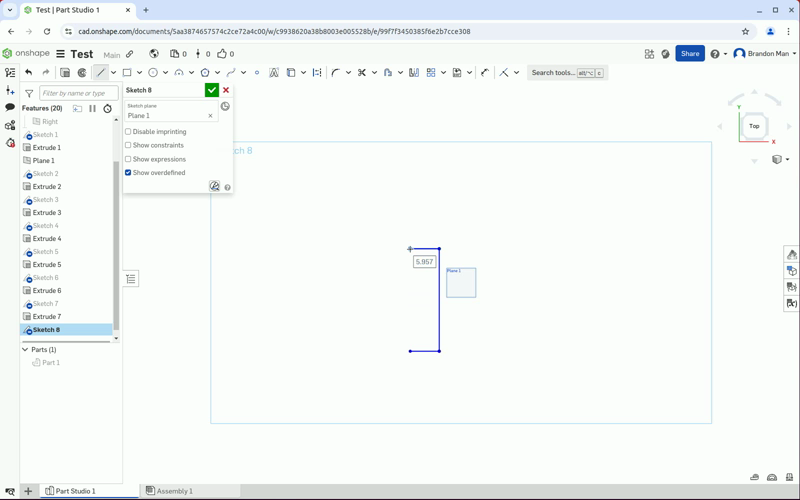
mouse_move(410, 351)
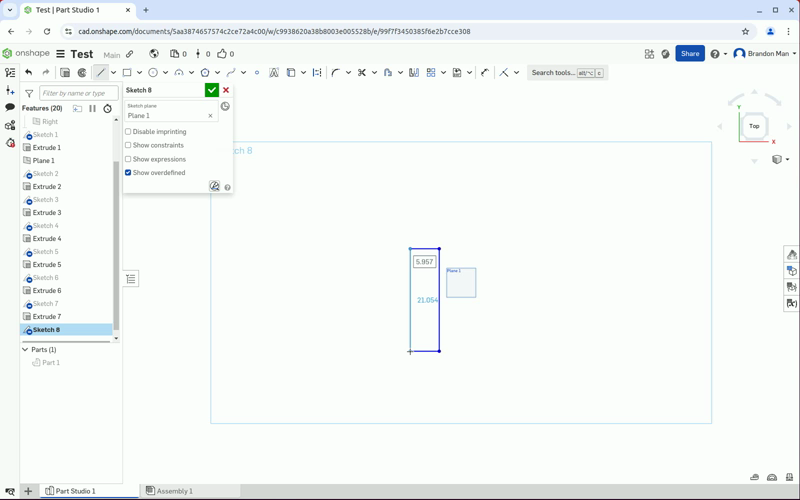
key_up(shift)
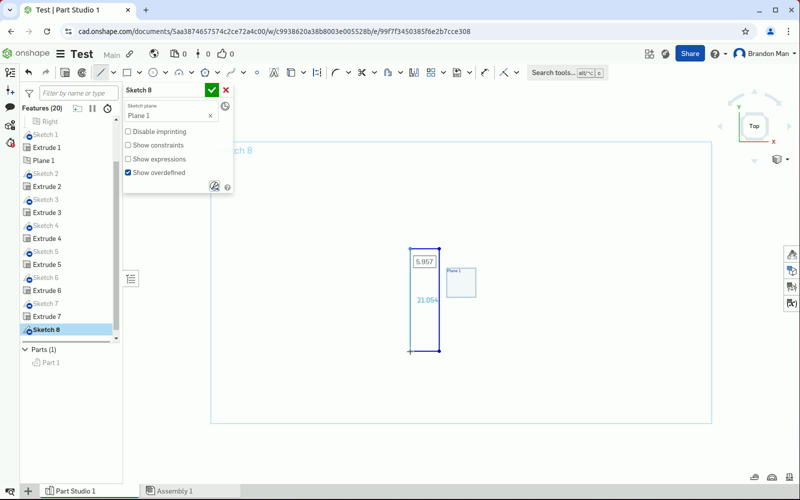
click(410, 351)
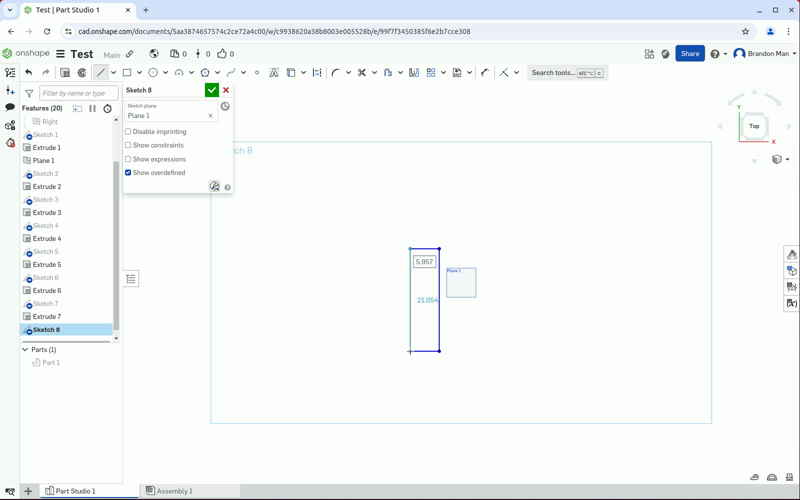
key(esc)
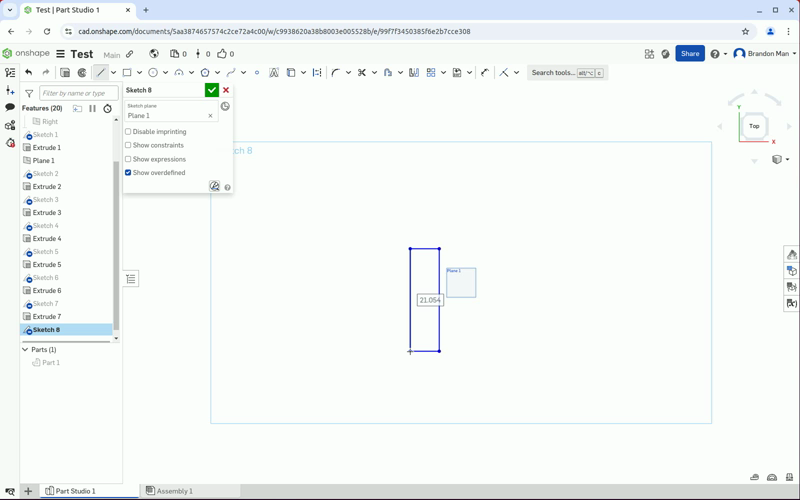
mouse_move(437, 279)
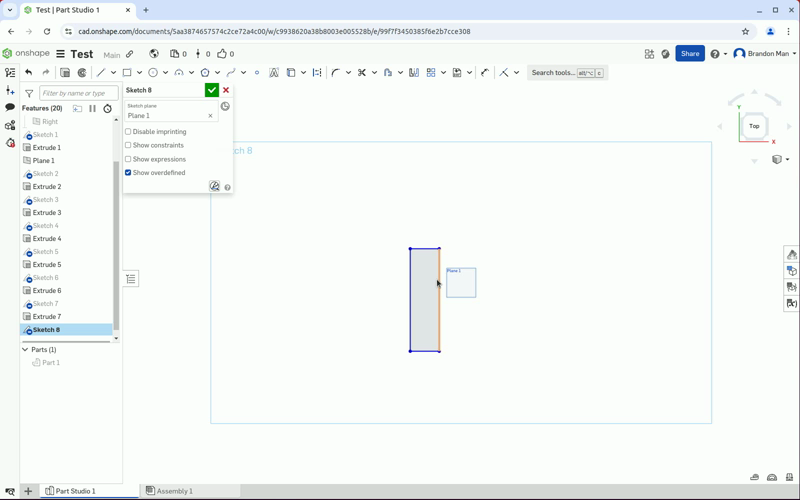
click(437, 279)
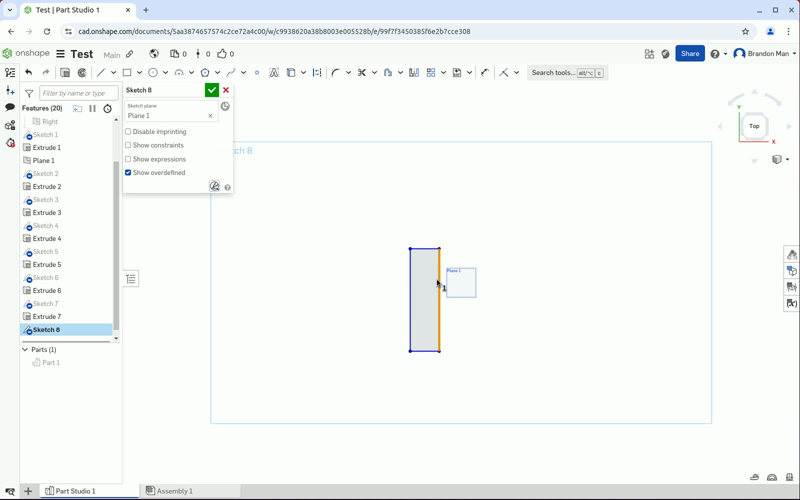
mouse_move(73, 352)
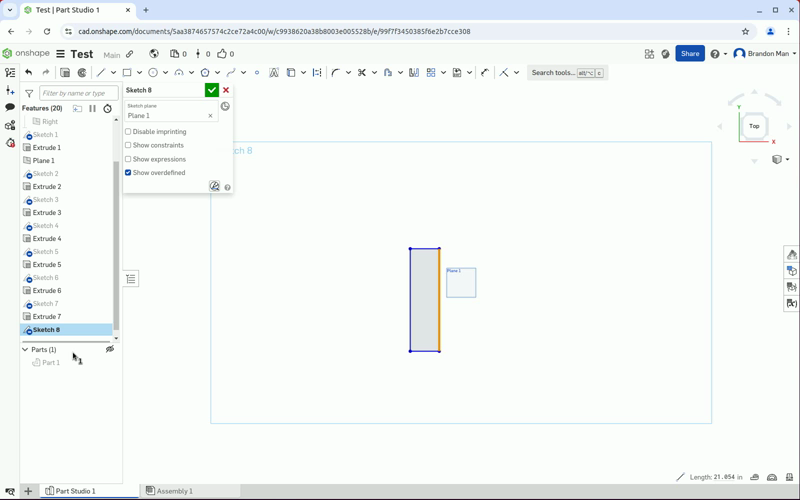
key(shift+y)
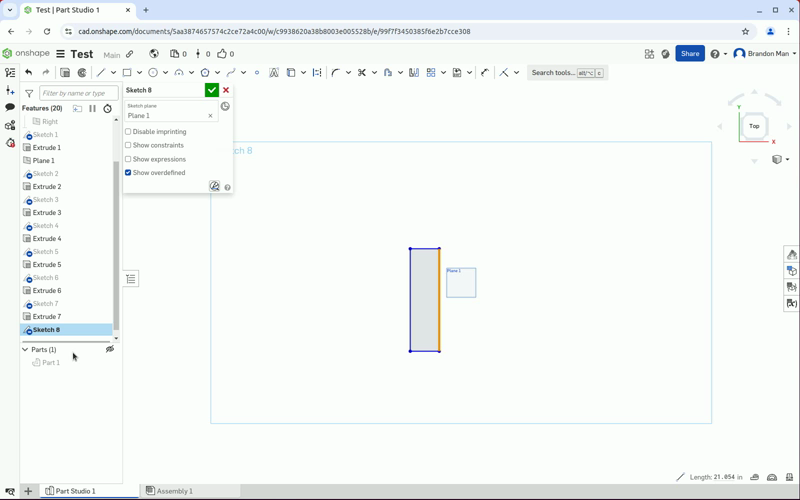
key(shift+e)
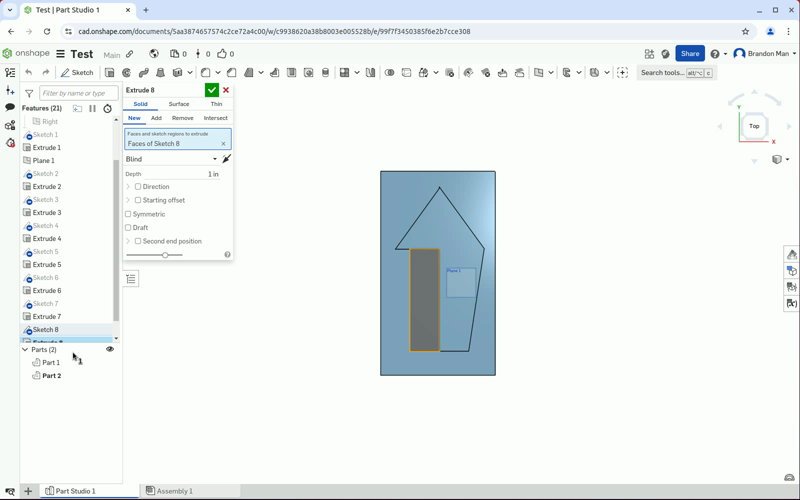
mouse_move(143, 106)
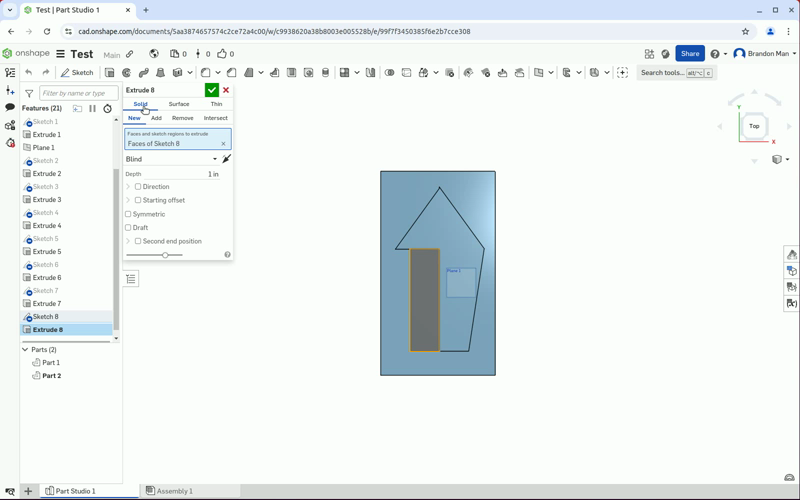
click(143, 106)
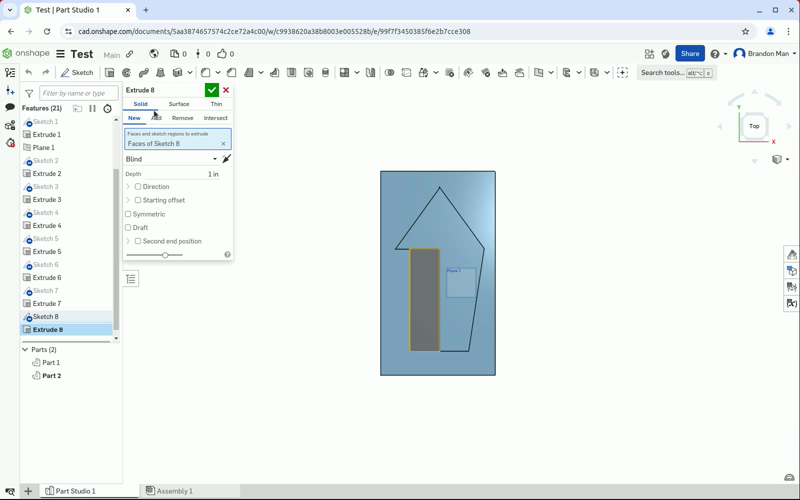
mouse_move(186, 120)
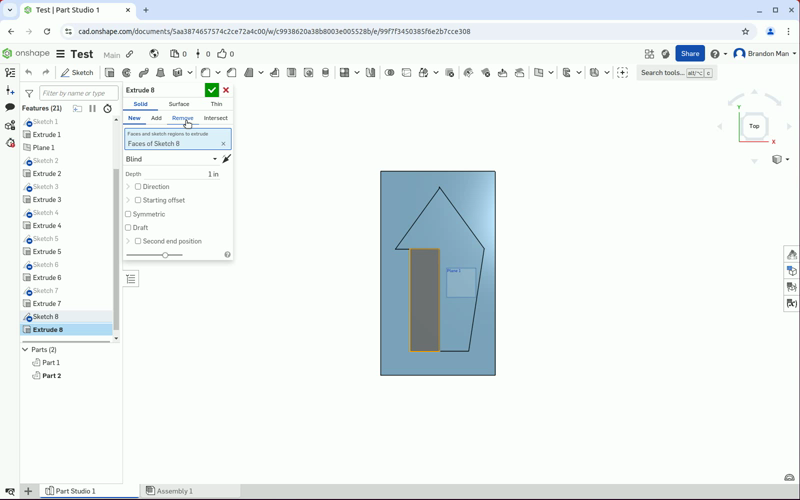
click(186, 120)
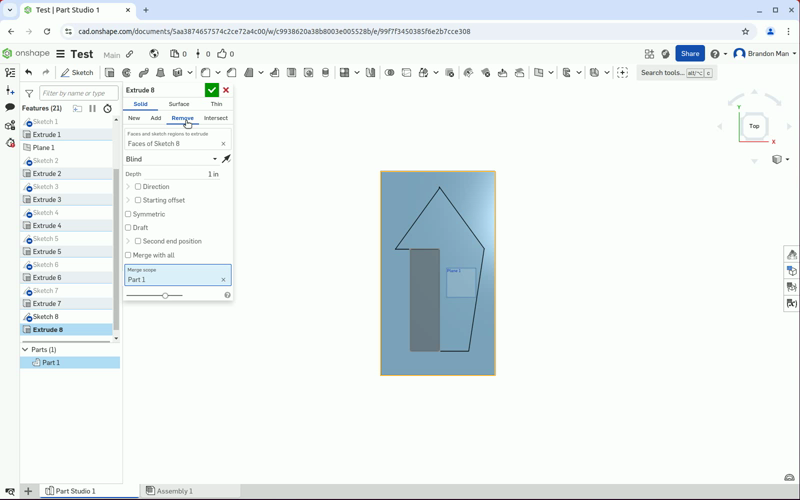
key(tab, 4)
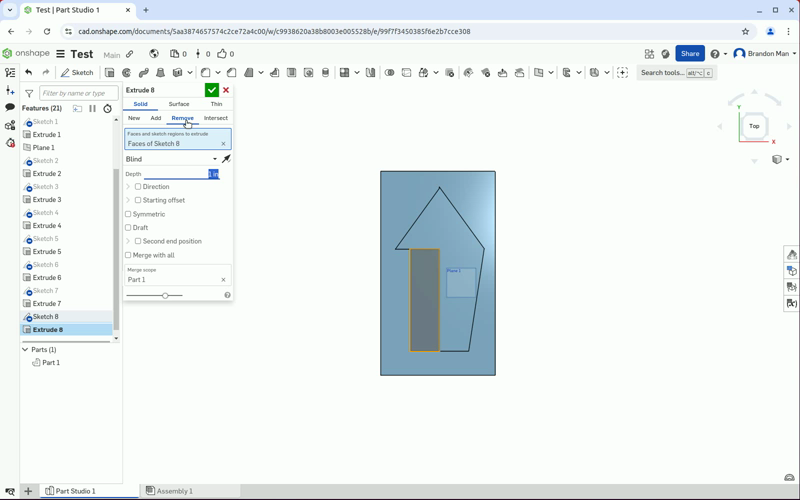
text(15.165)
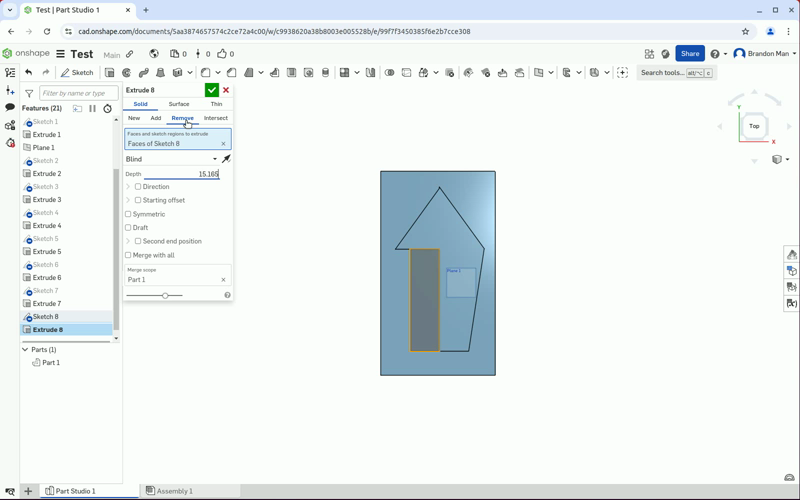
key(tab, 6)
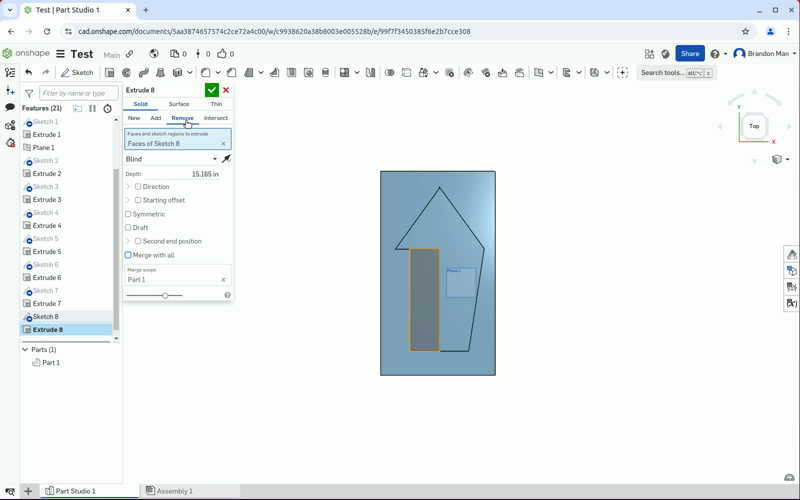
key(space)
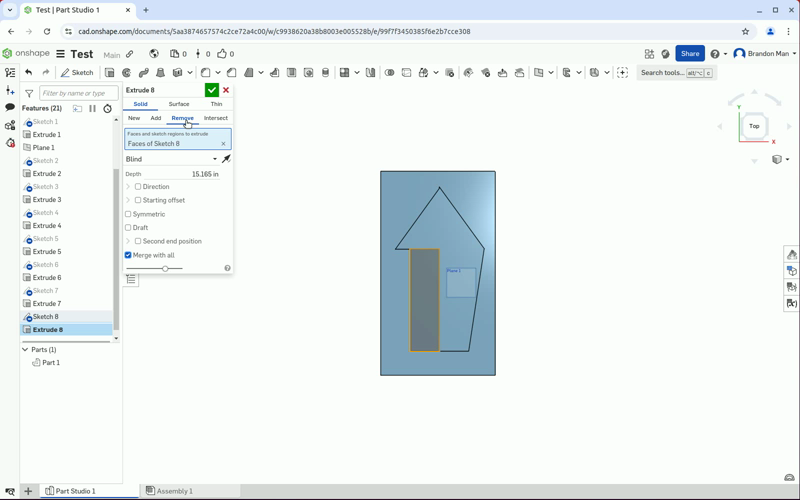
key(enter)
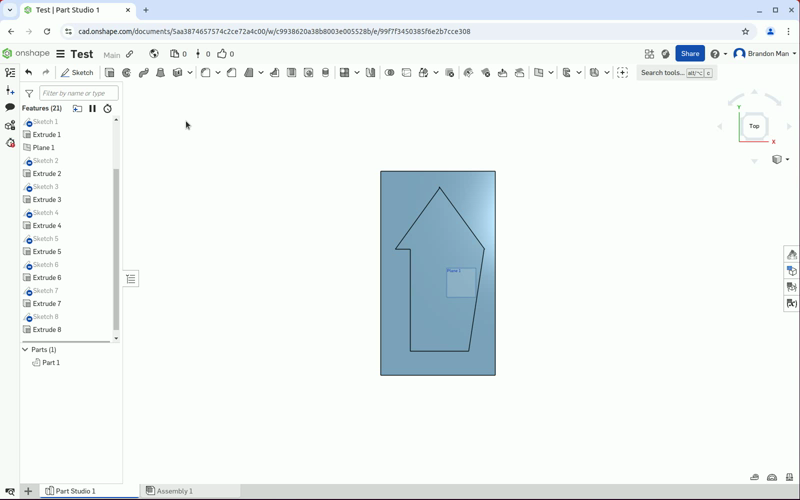
key(shift+h)
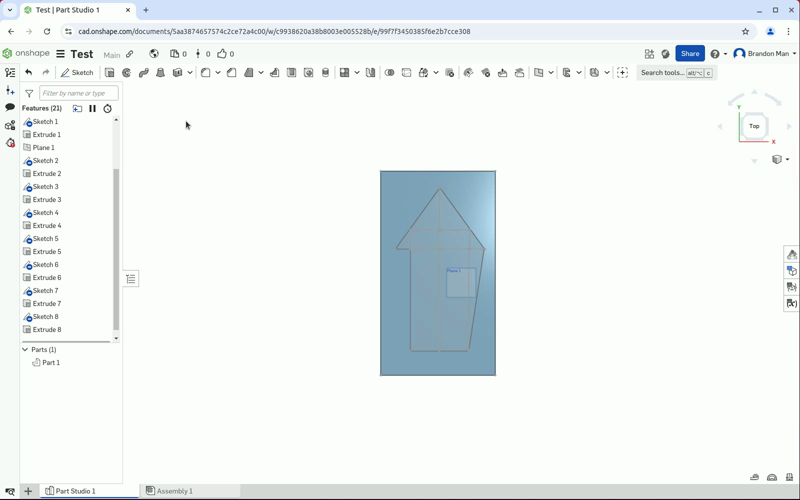
key(shift+h)
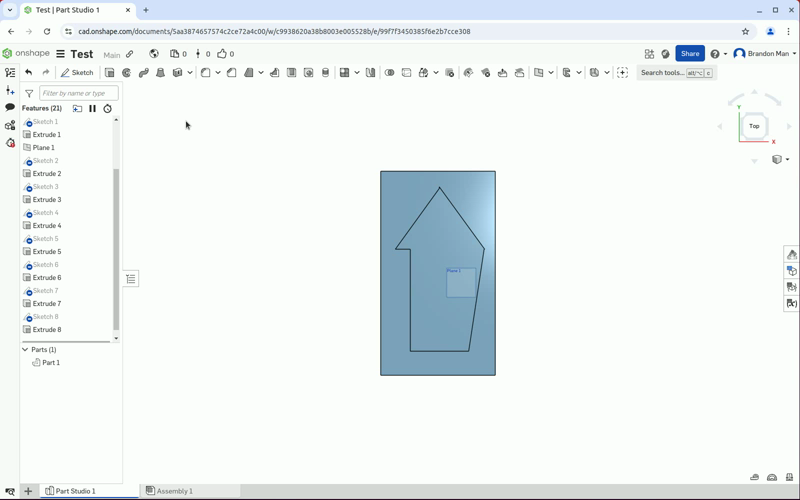
mouse_move(69, 124)
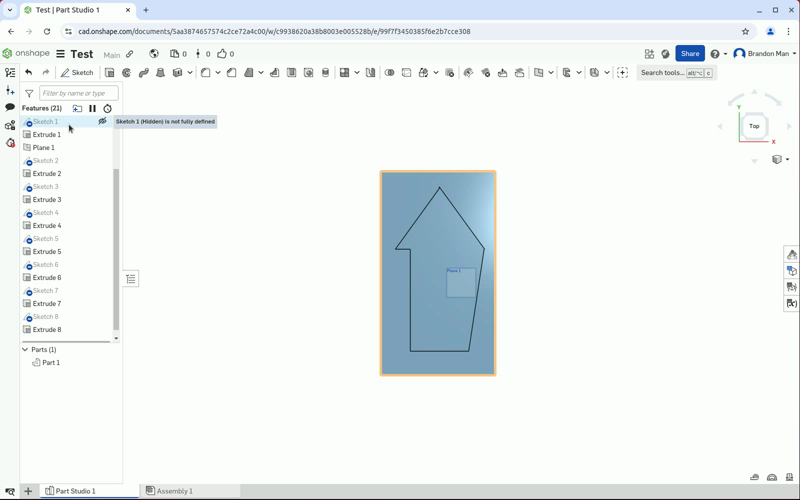
click(69, 124)
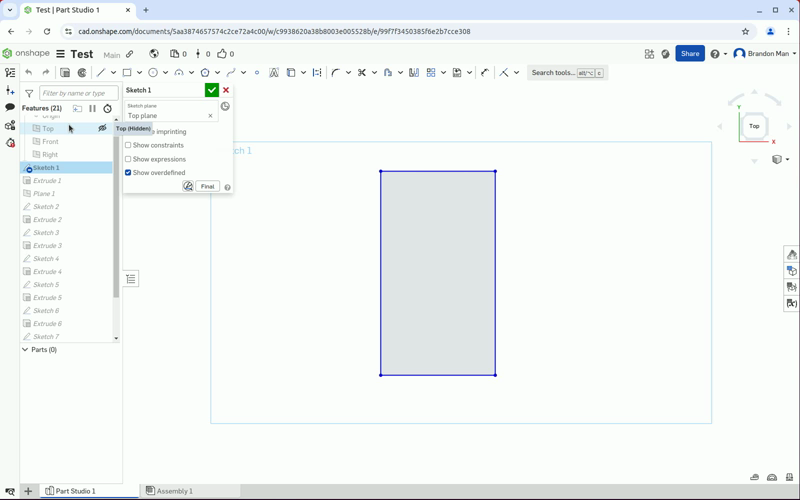
mouse_move(229, 92)
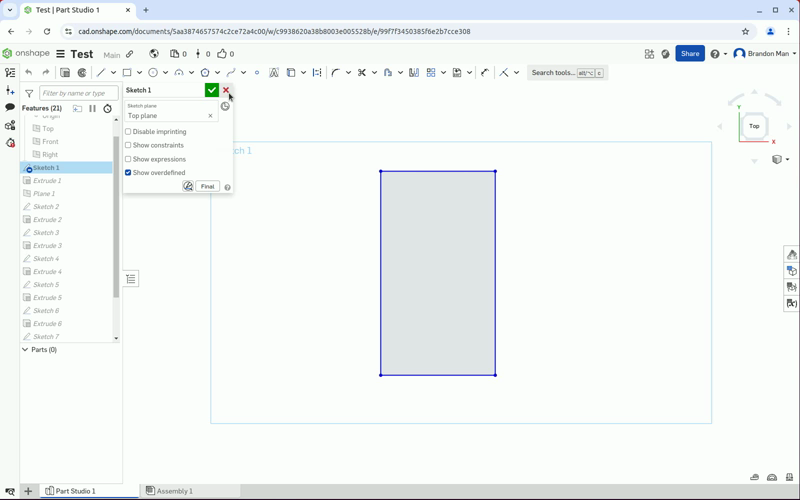
click(229, 92)
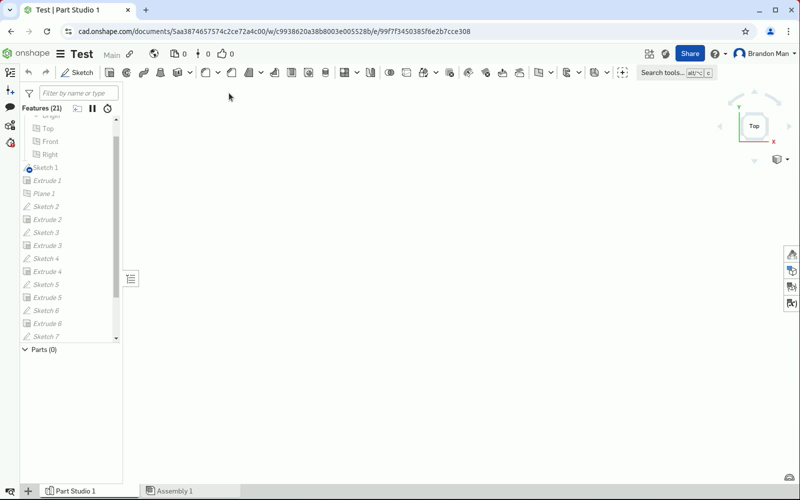
key(shift+s)
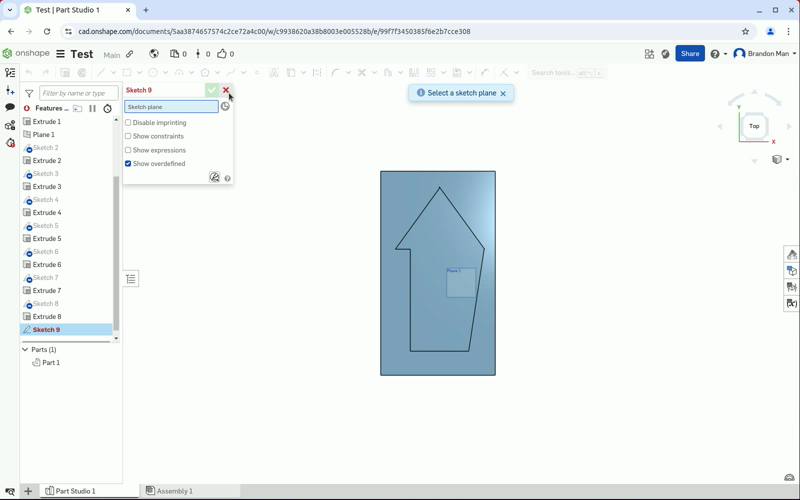
mouse_move(69, 137)
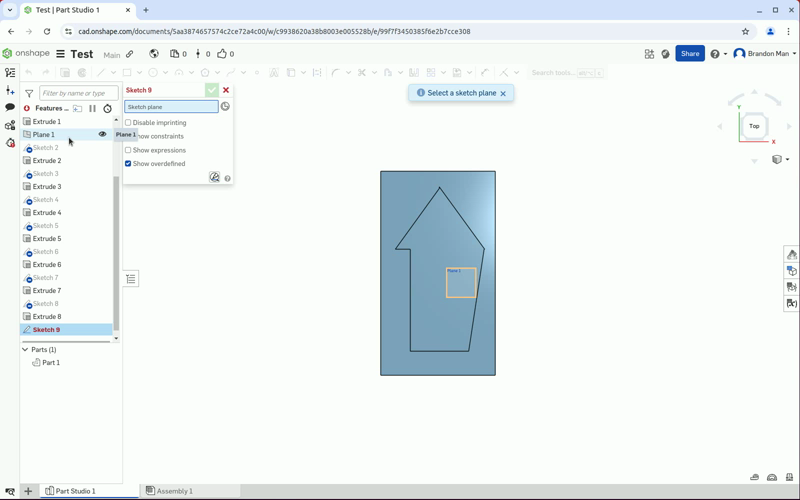
click(69, 137)
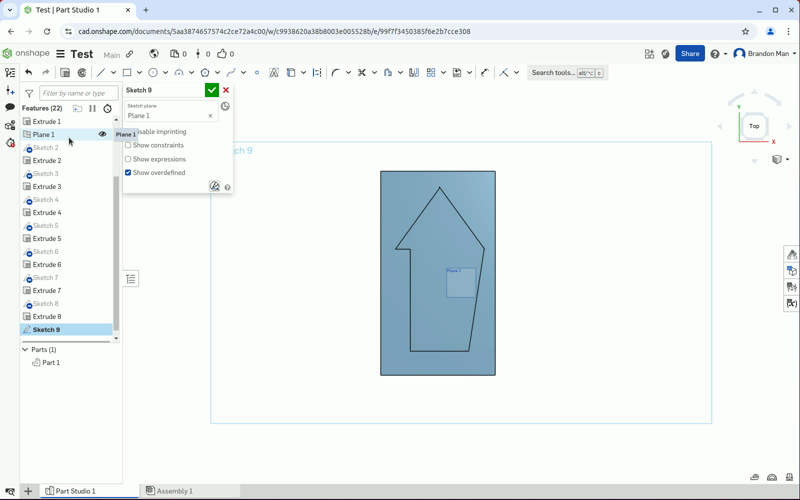
mouse_move(73, 352)
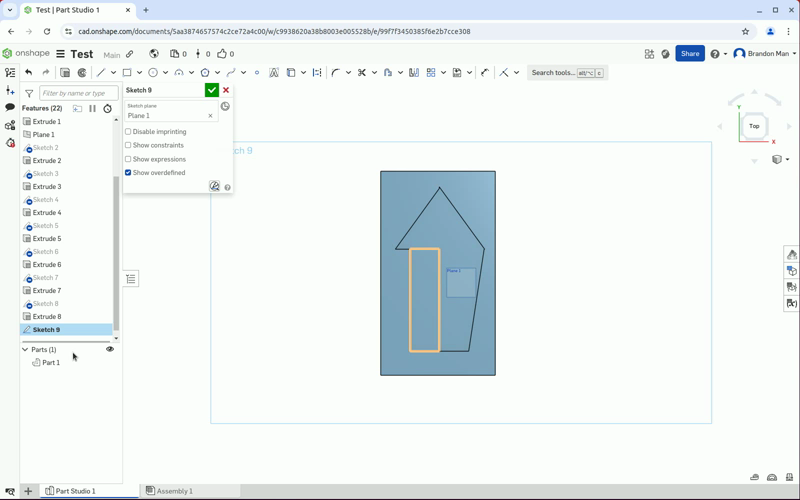
key(y)
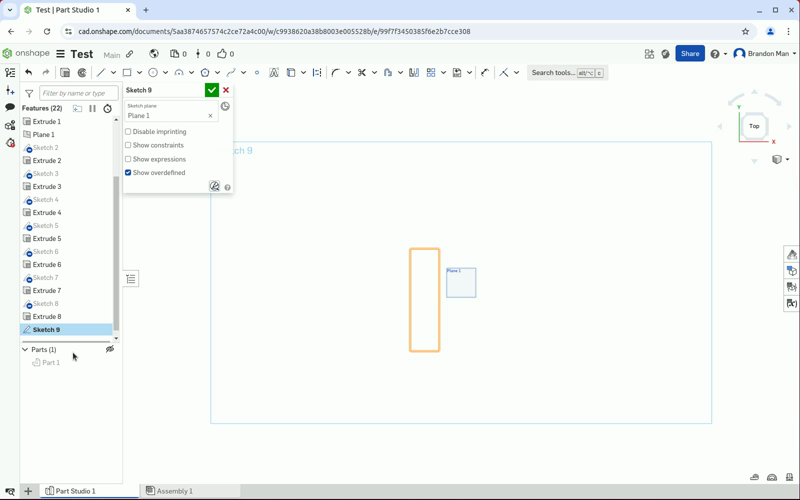
key(l)
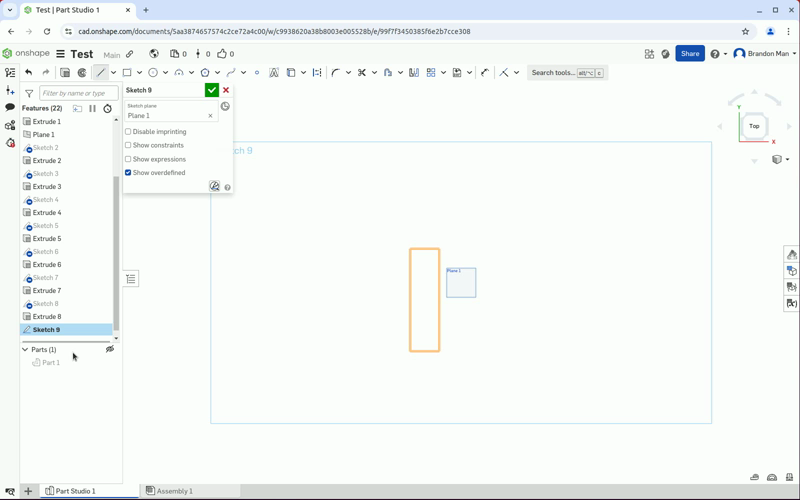
key_down(shift)
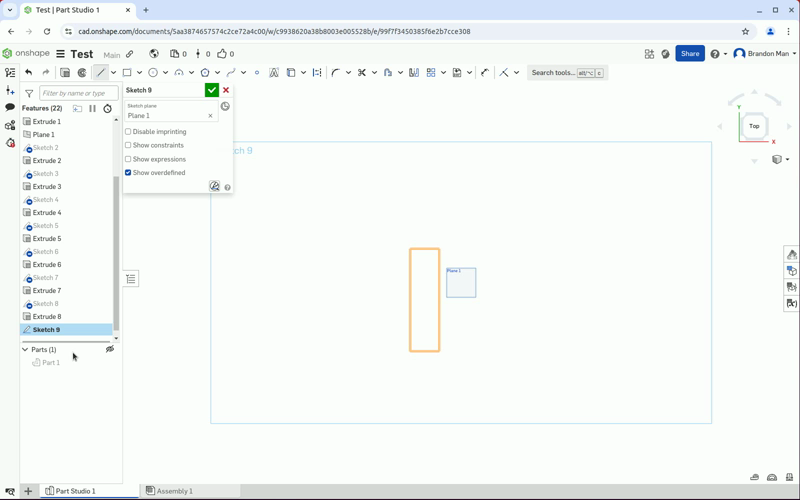
mouse_move(395, 249)
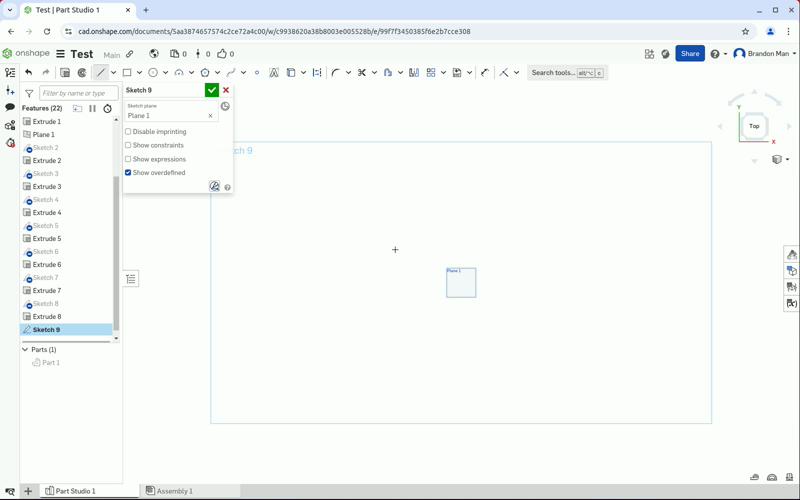
click(395, 249)
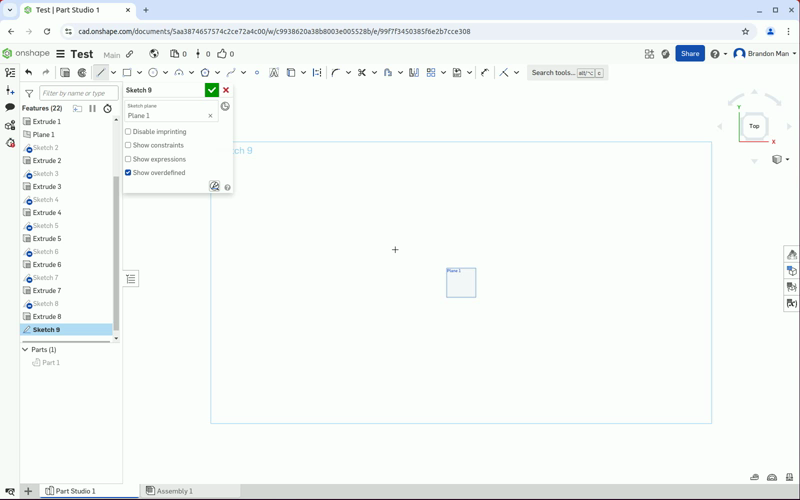
key_up(shift)
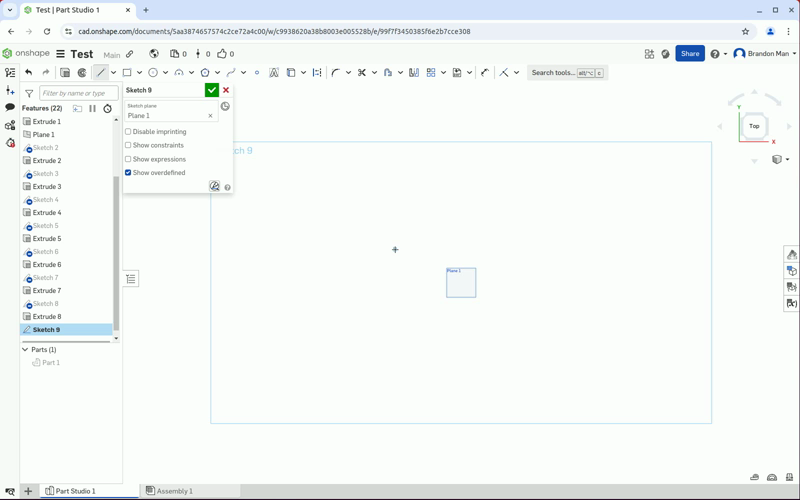
key_down(shift)
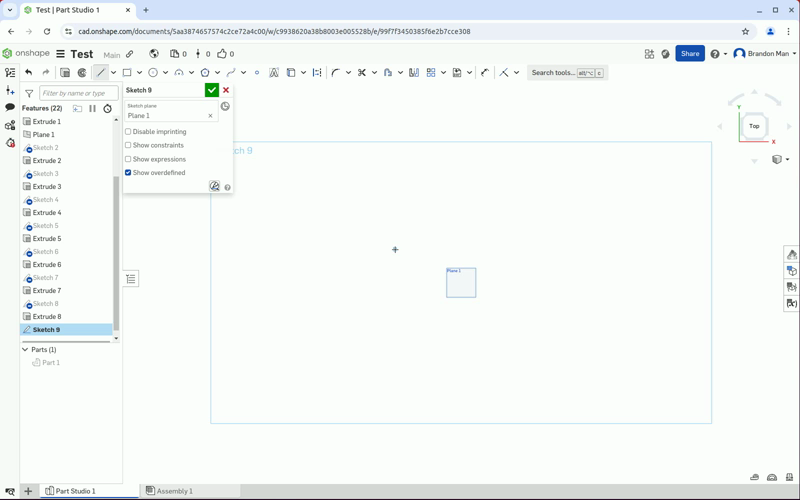
mouse_move(410, 351)
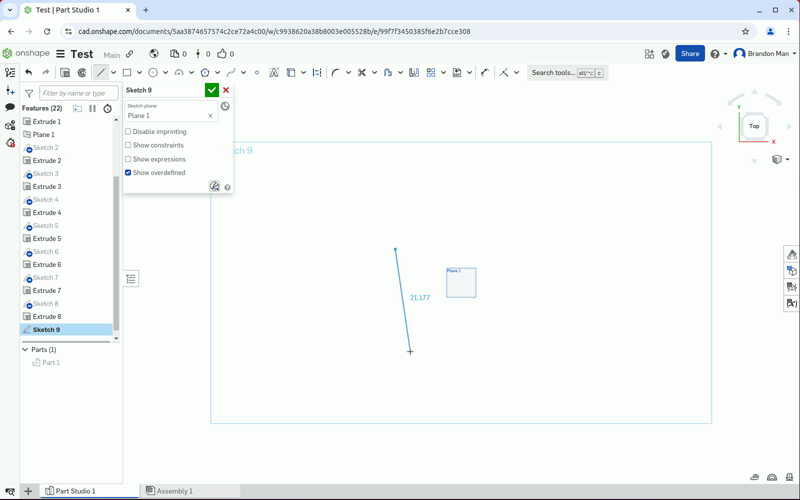
click(410, 351)
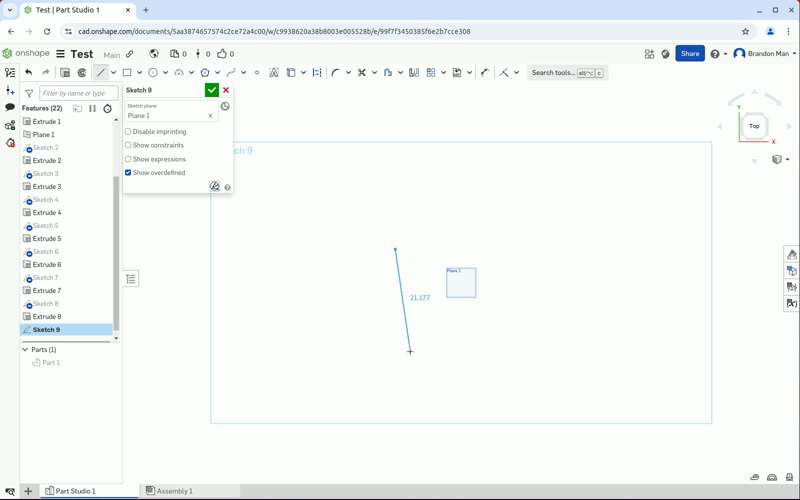
key_up(shift)
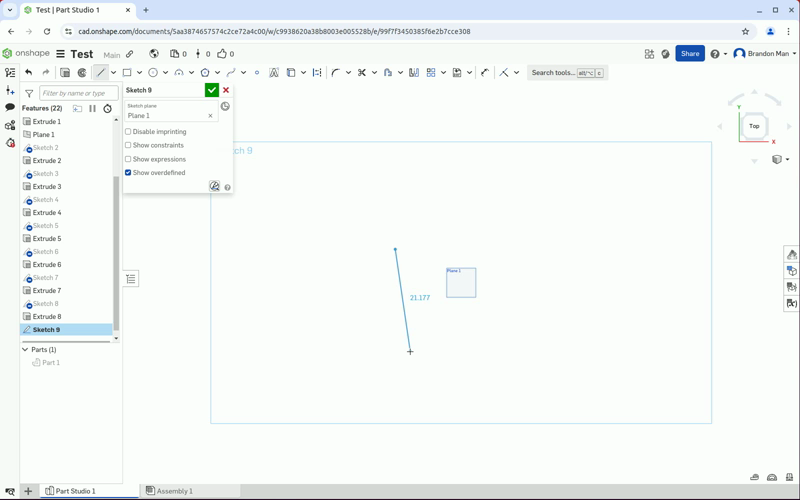
key_down(shift)
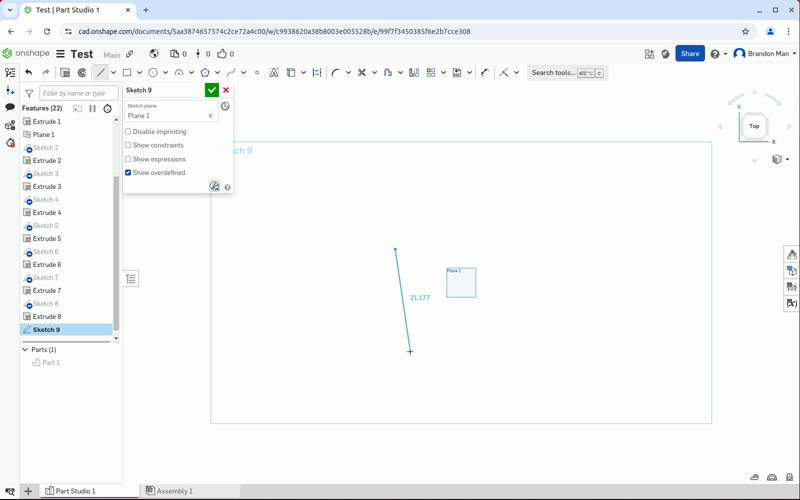
mouse_move(410, 249)
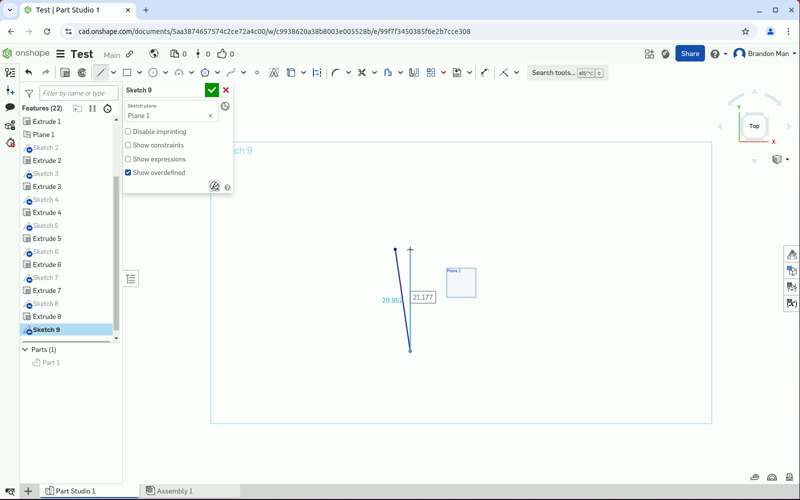
click(410, 249)
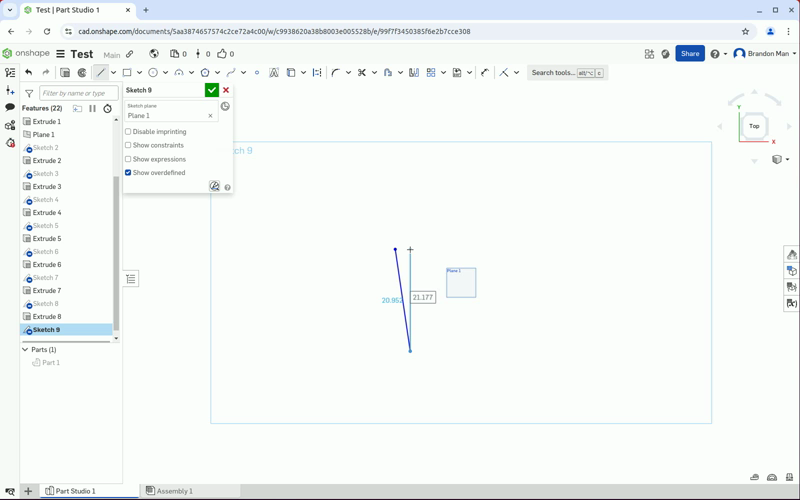
key_up(shift)
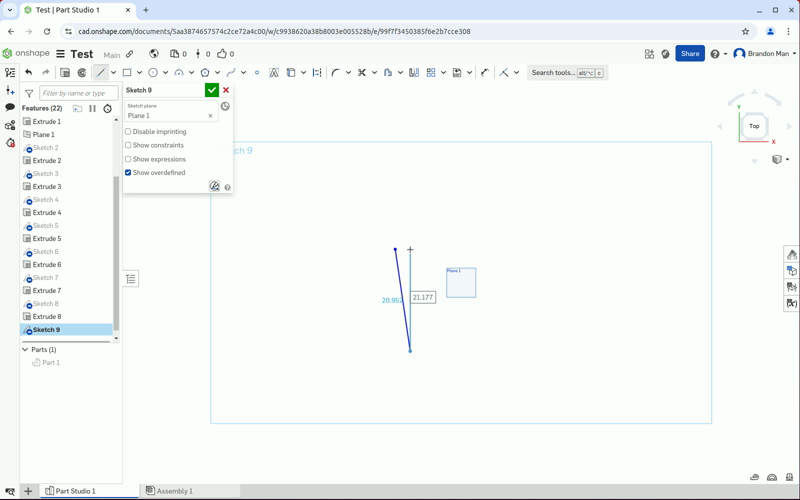
mouse_move(440, 249)
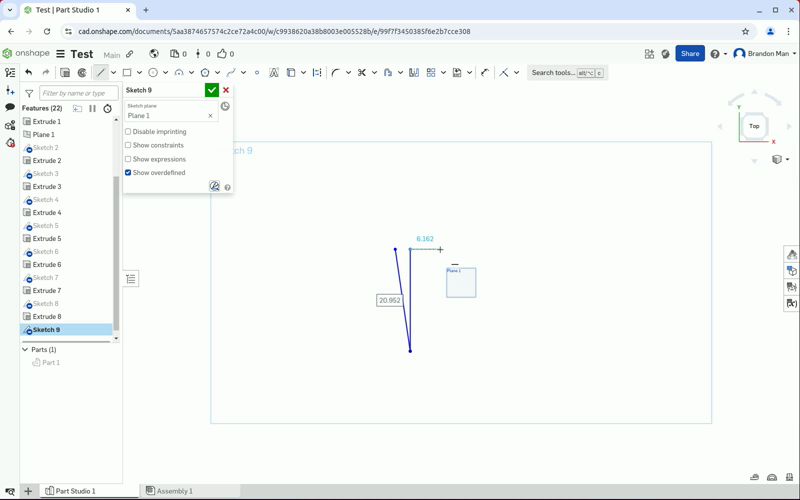
key_down(shift)
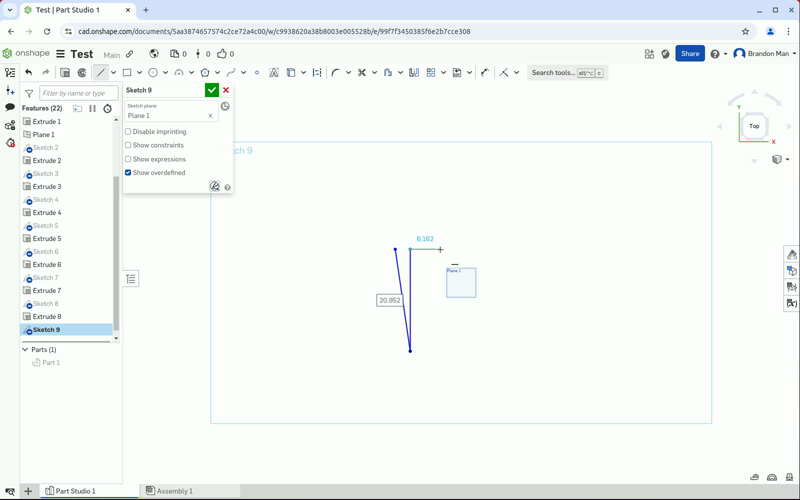
mouse_move(395, 249)
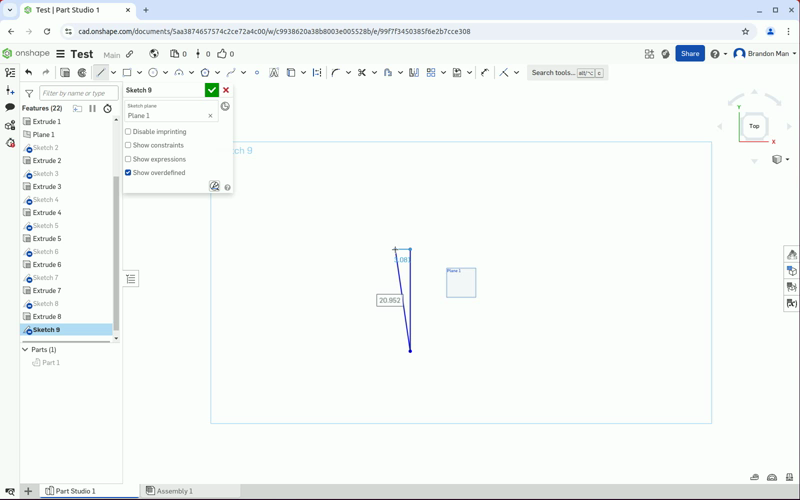
key_up(shift)
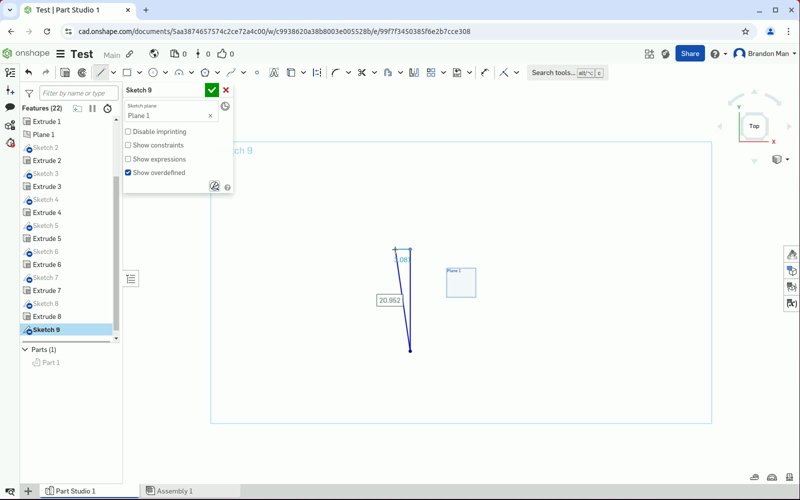
click(395, 249)
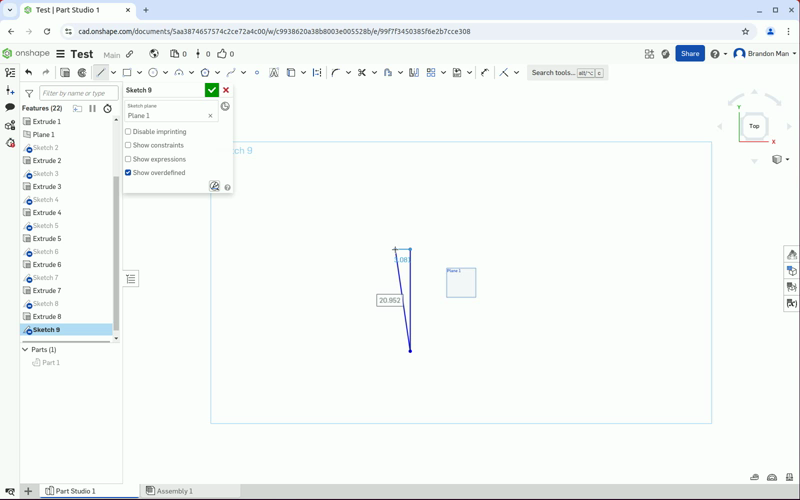
key(esc)
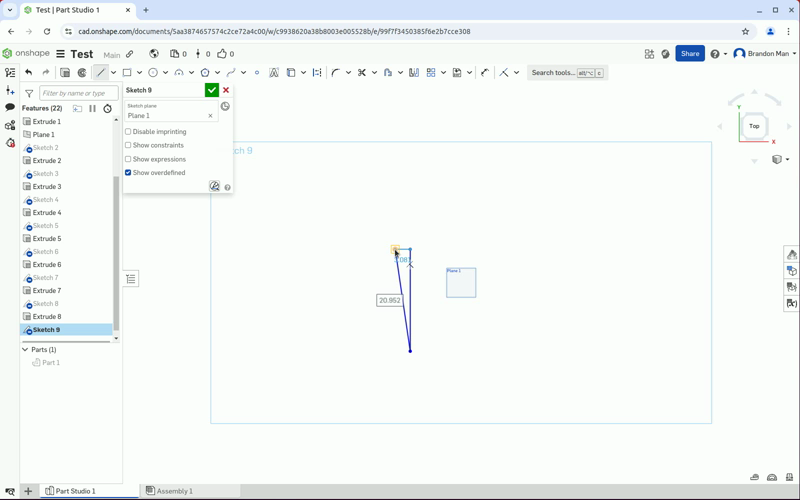
mouse_move(402, 284)
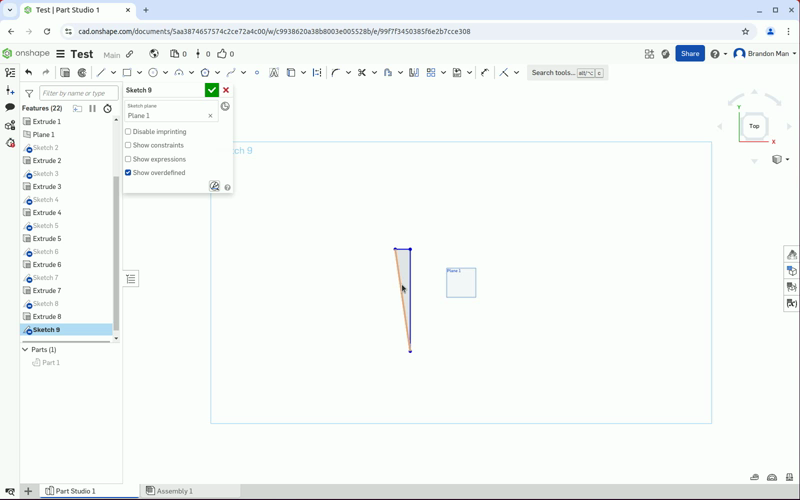
scroll(6)
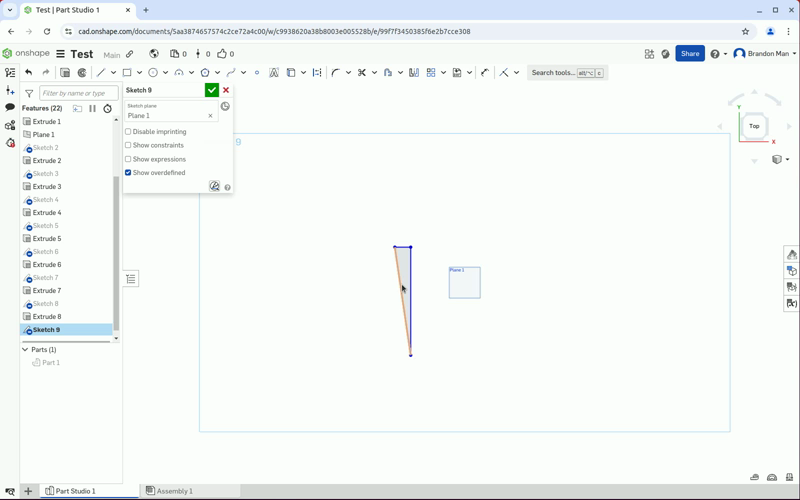
scroll(6)
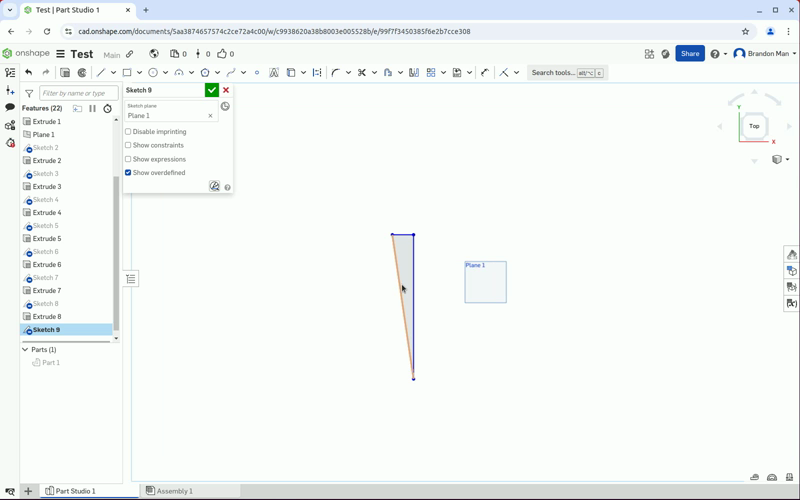
scroll(6)
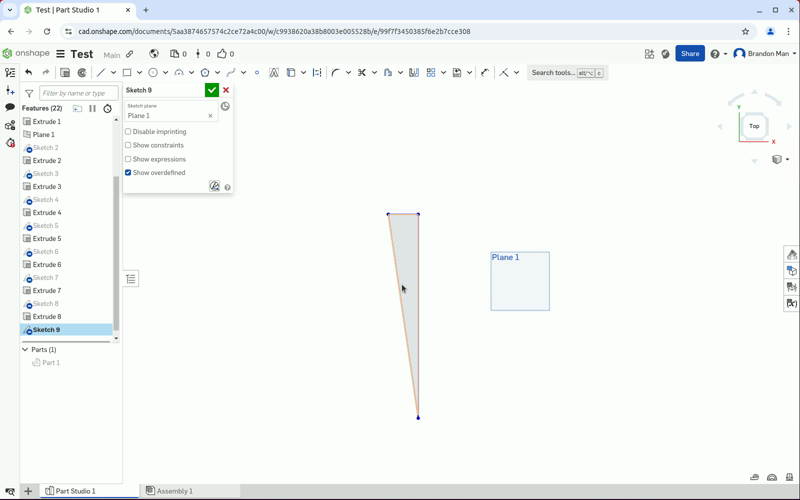
scroll(6)
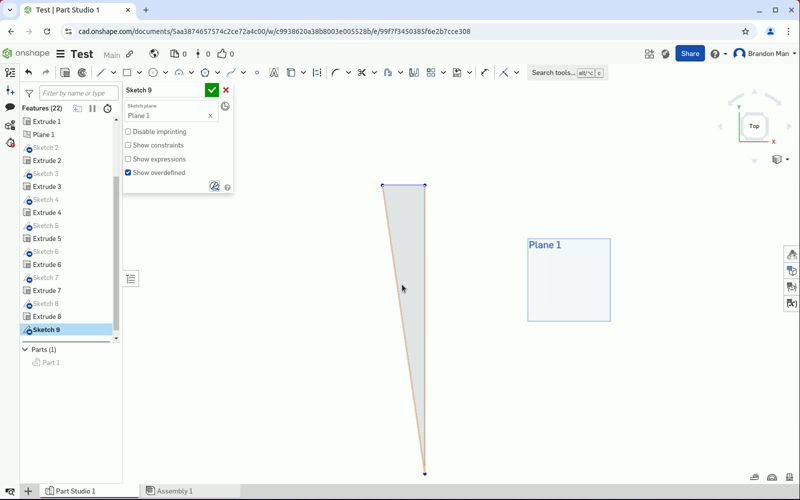
scroll(6)
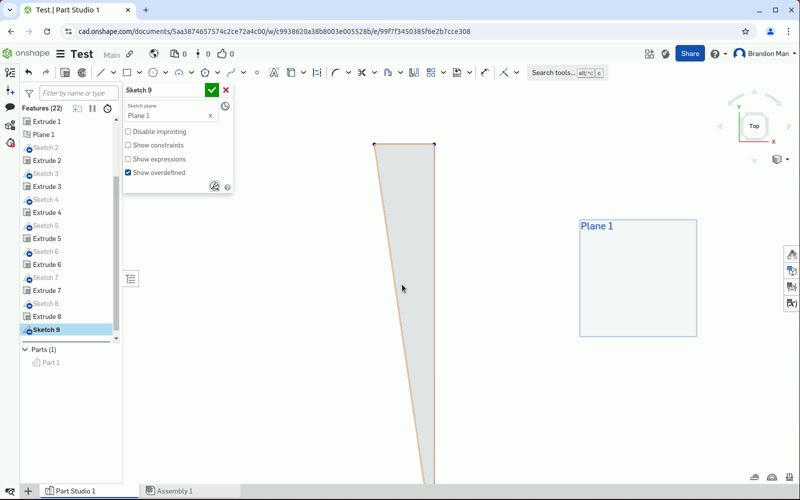
scroll(6)
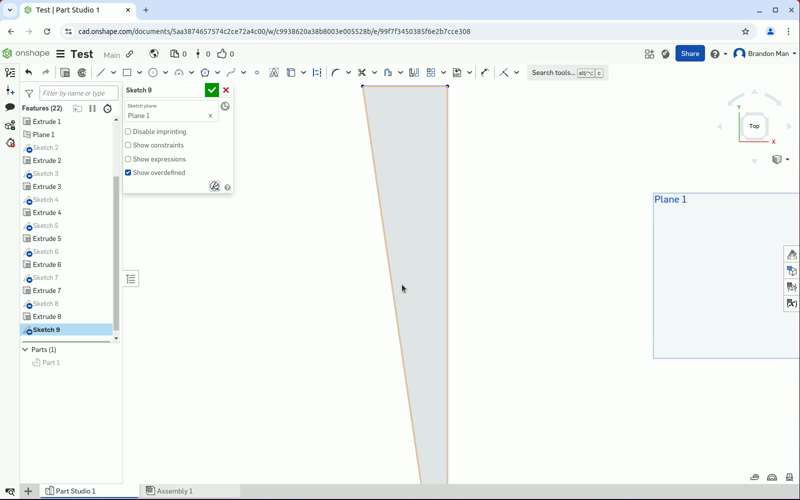
scroll(6)
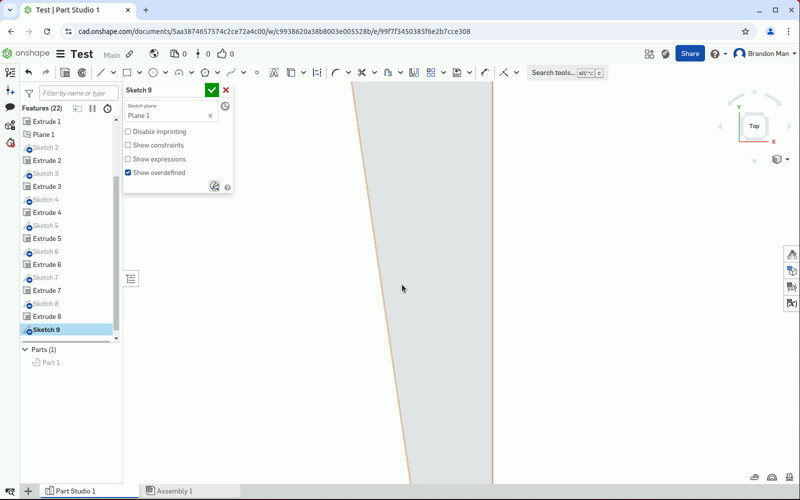
click(402, 284)
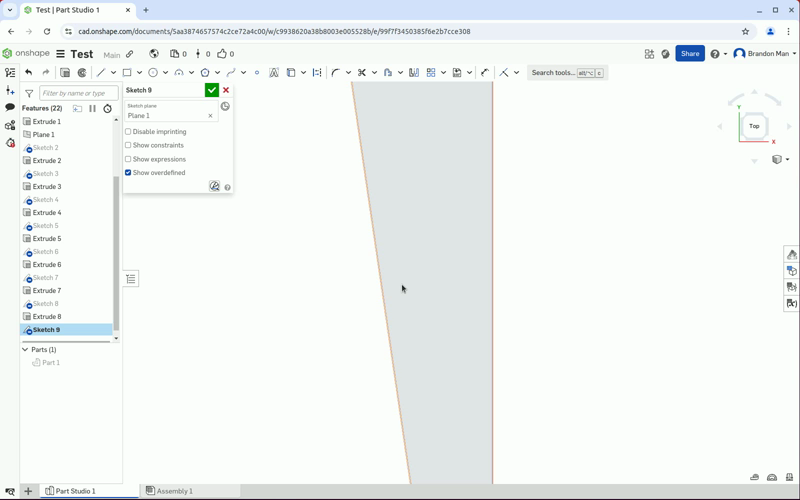
scroll(-6)
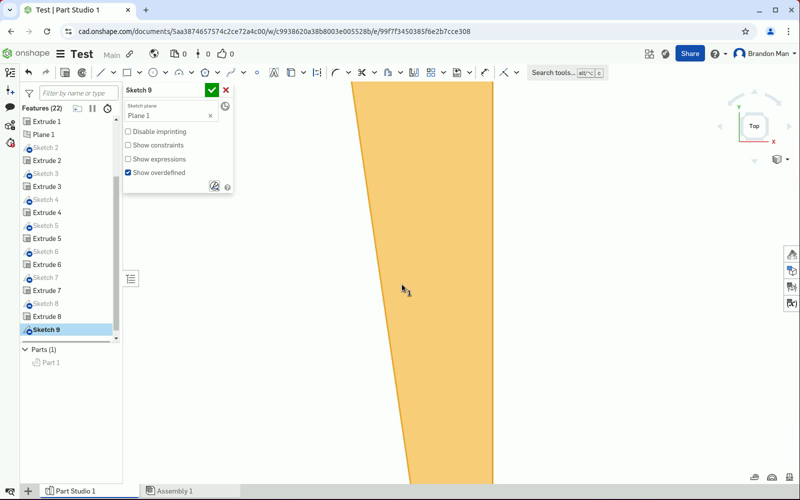
scroll(-6)
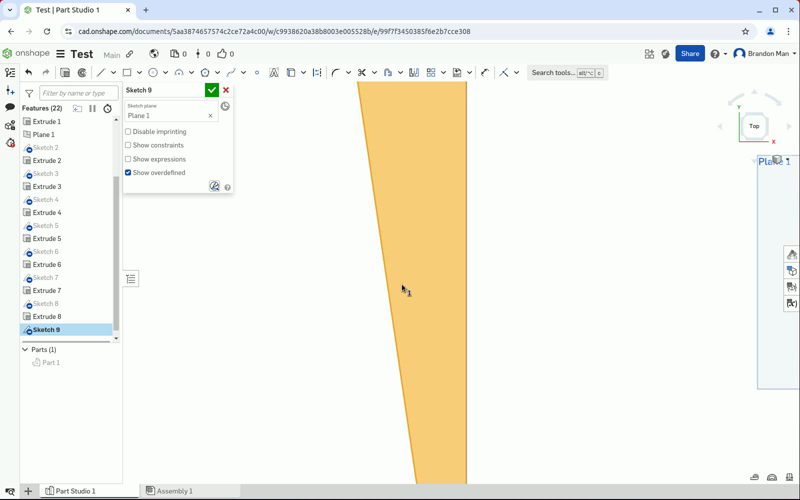
scroll(-6)
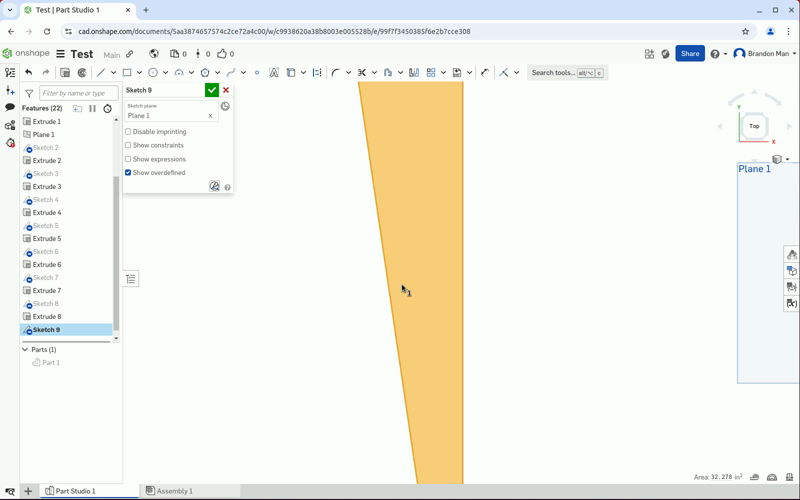
scroll(-6)
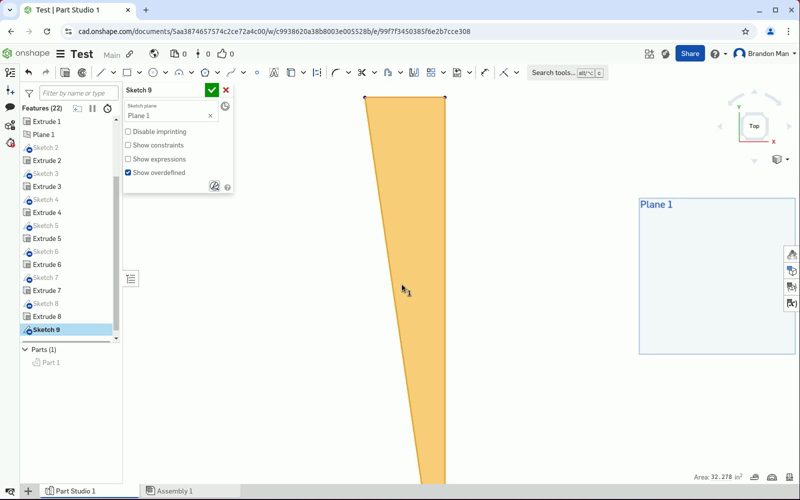
scroll(-6)
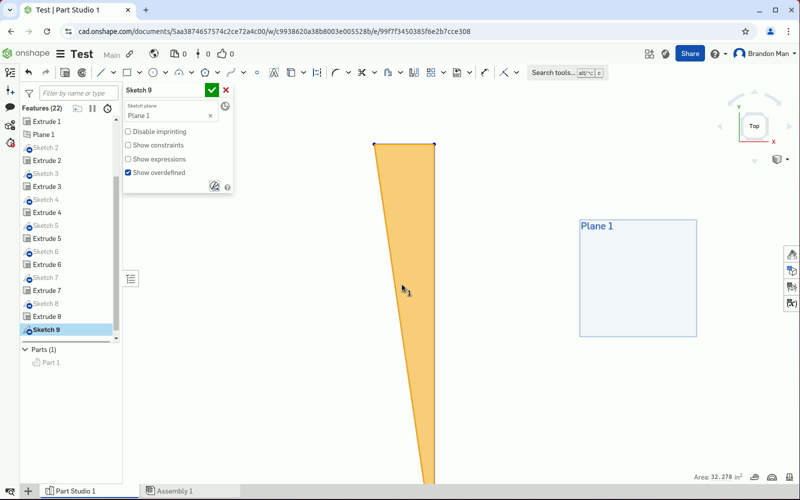
scroll(-6)
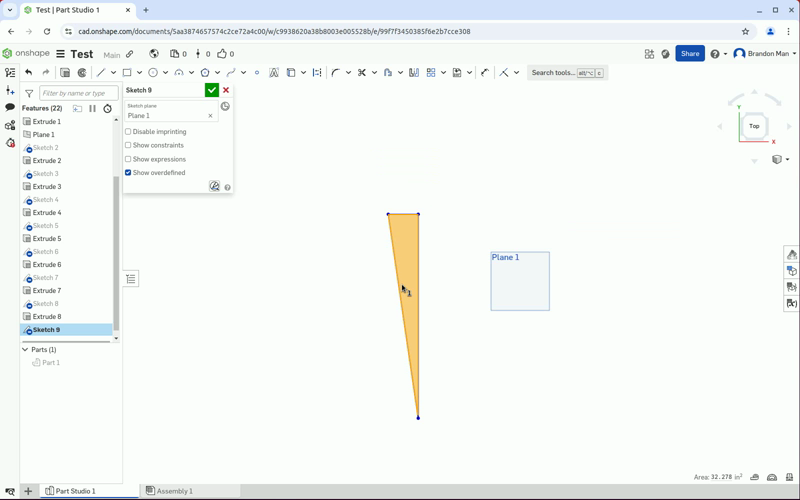
scroll(-6)
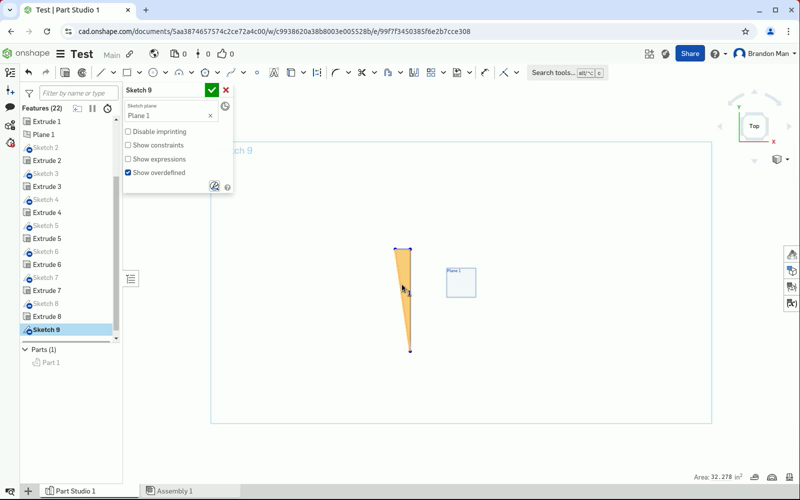
mouse_move(73, 352)
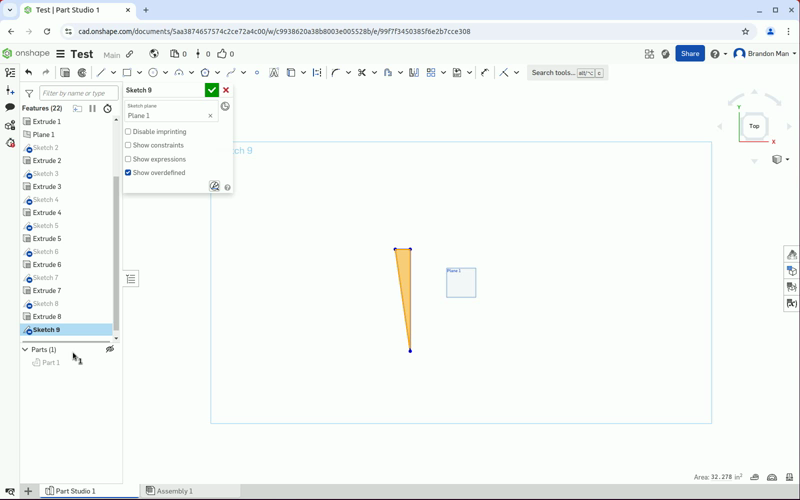
key(shift+y)
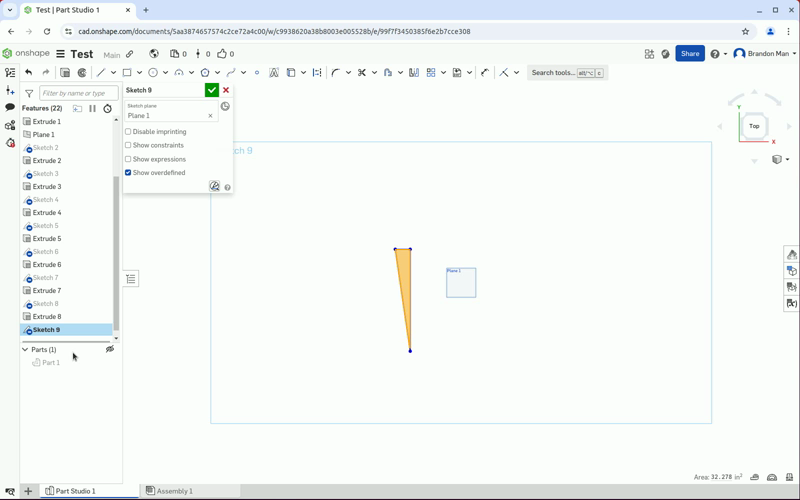
key(shift+e)
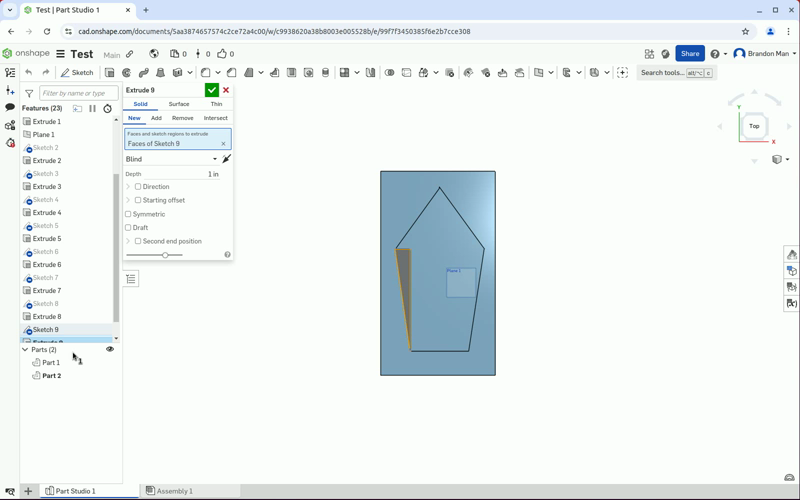
mouse_move(143, 106)
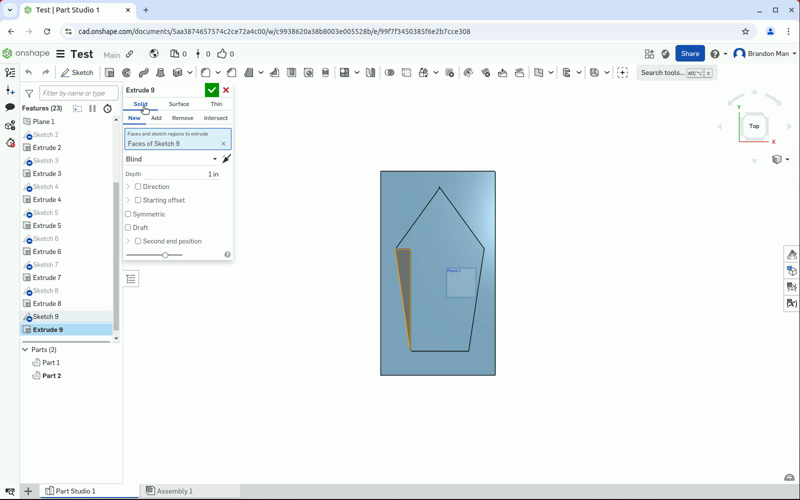
click(143, 106)
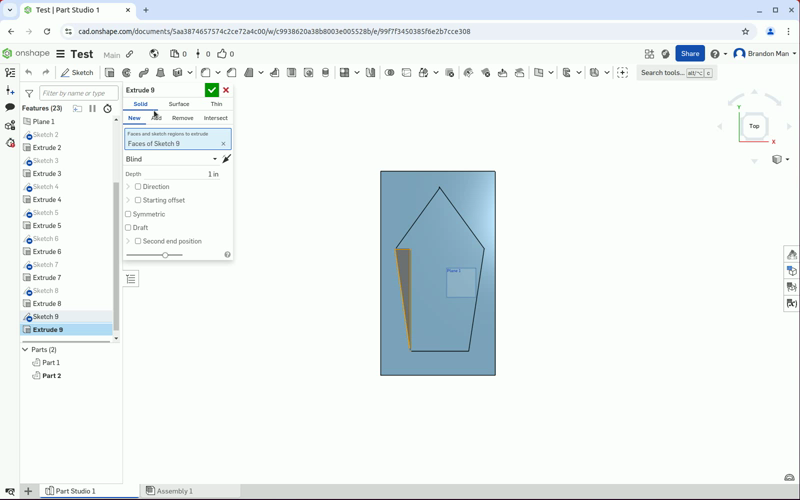
mouse_move(186, 120)
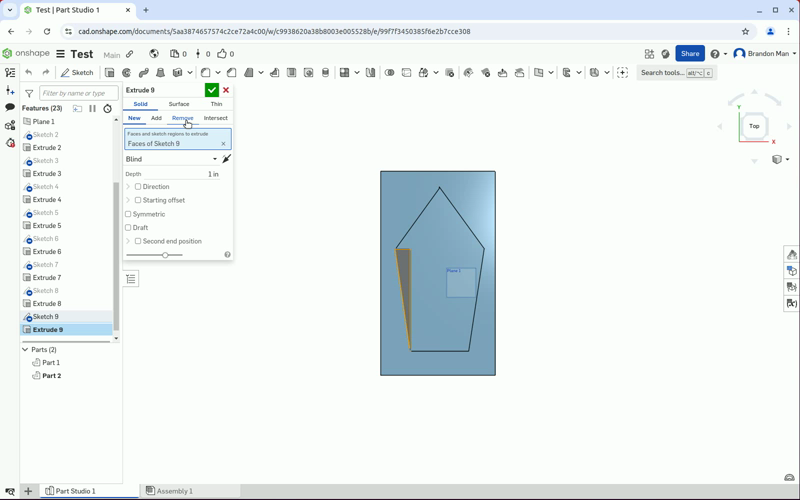
click(186, 120)
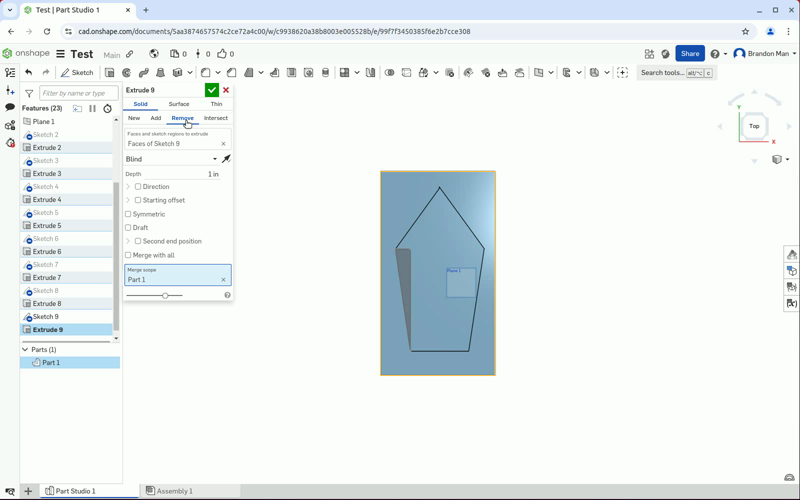
key(tab, 4)
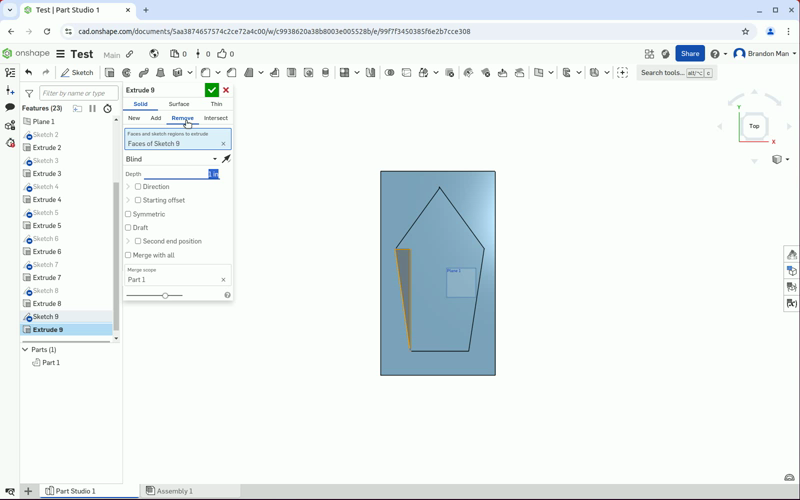
text(15.165)
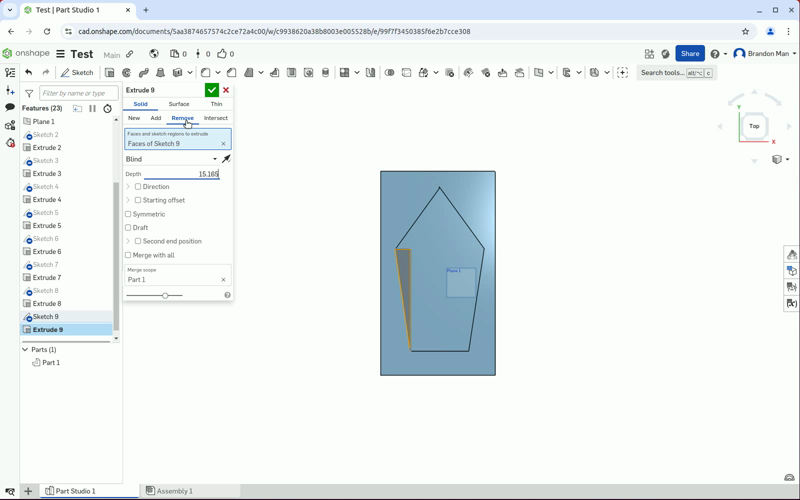
key(tab, 6)
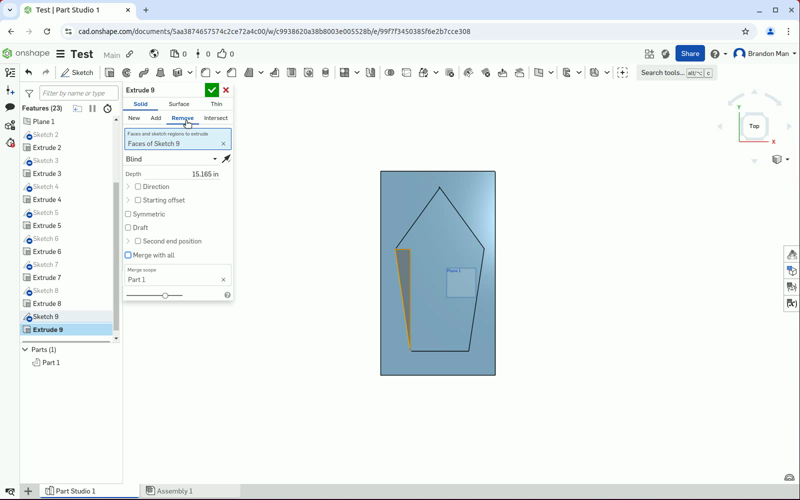
key(space)
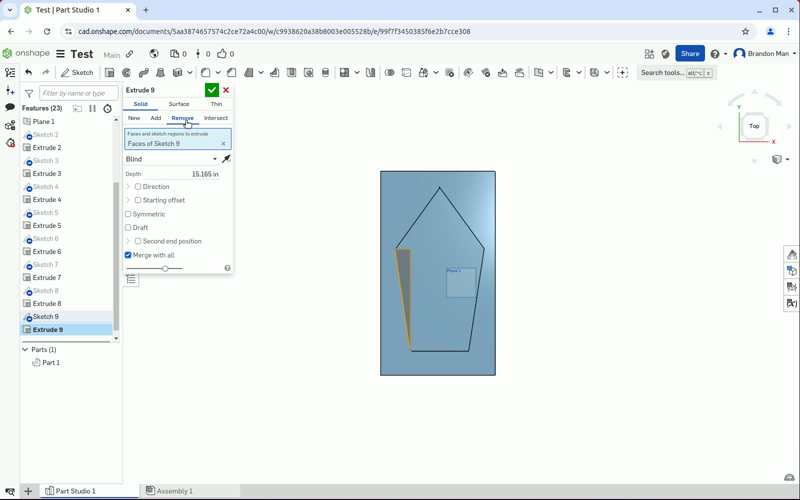
key(enter)
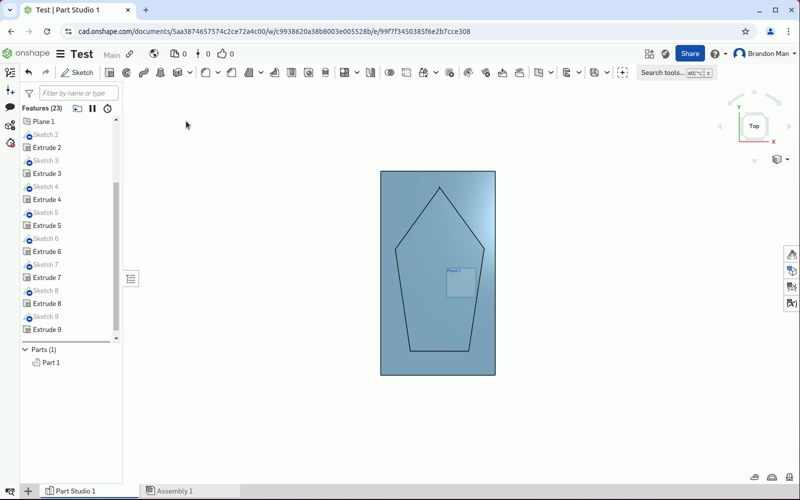
key(shift+h)
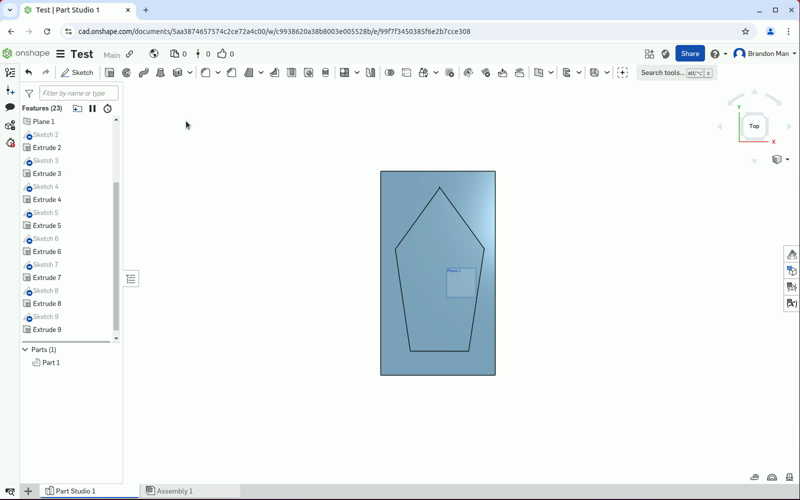
key(shift+h)
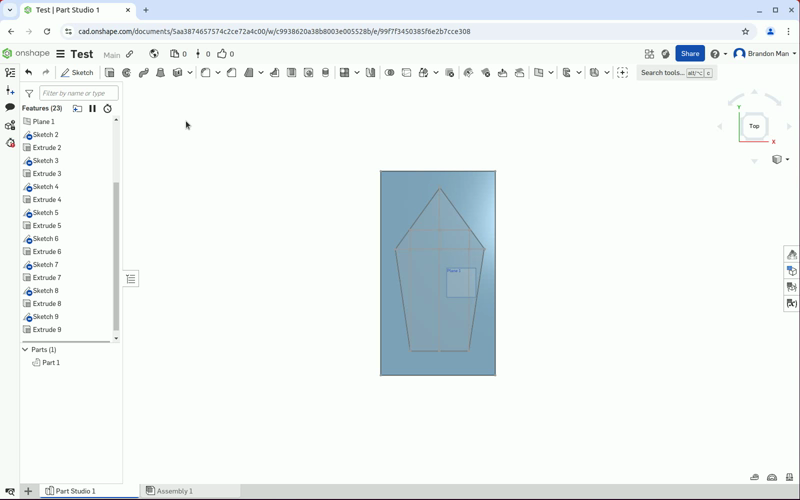
key(shift+7)
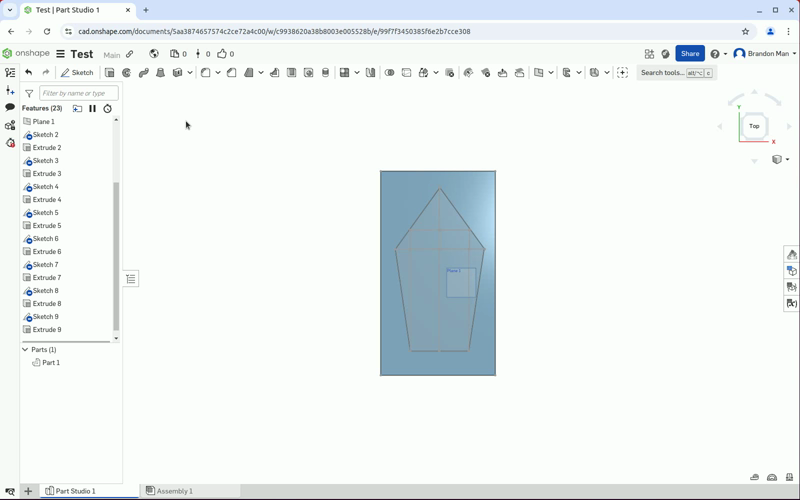
key(up, 3)
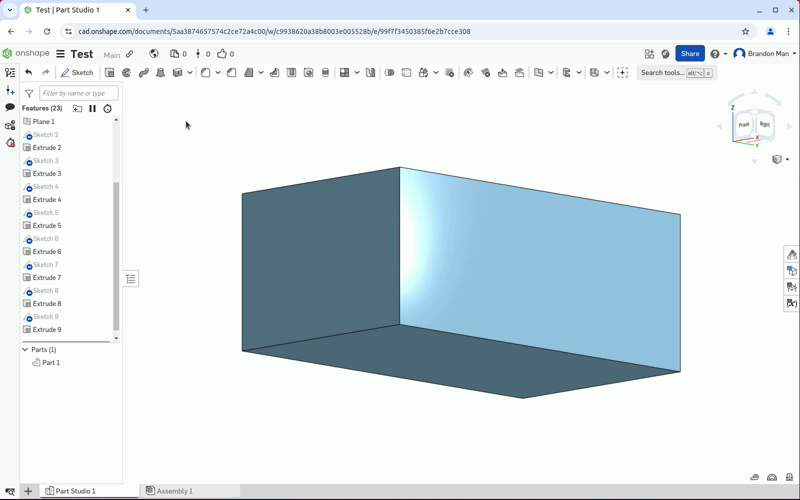
key(left, 3)
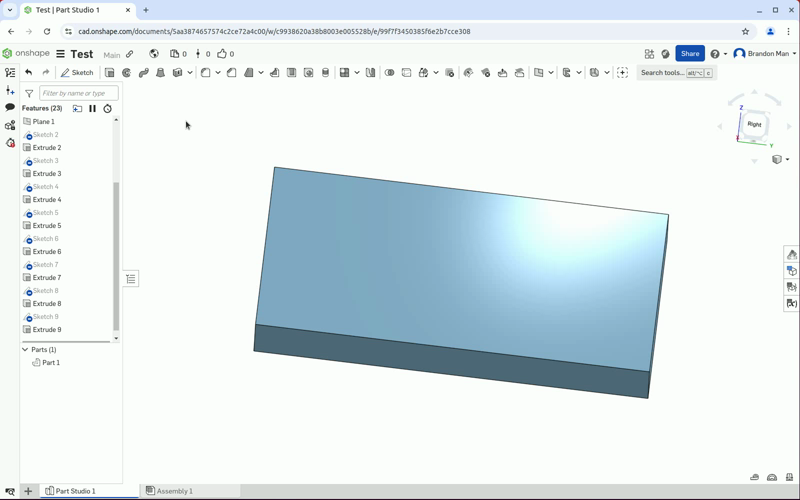
key(right, 3)
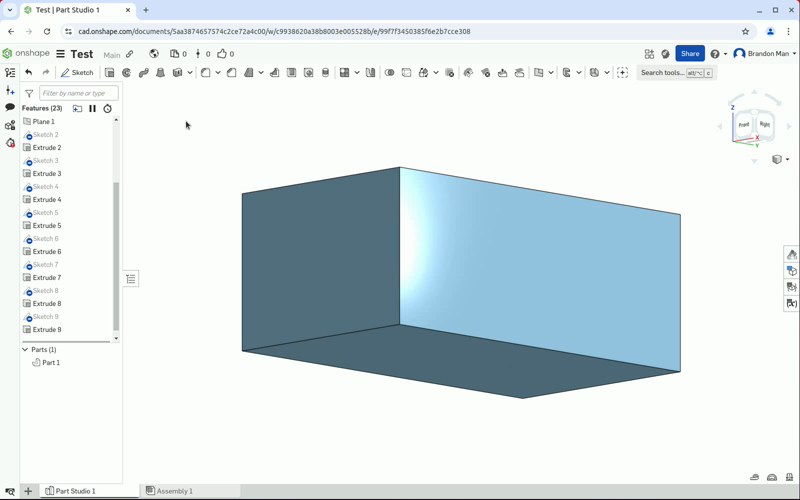
key(down, 3)
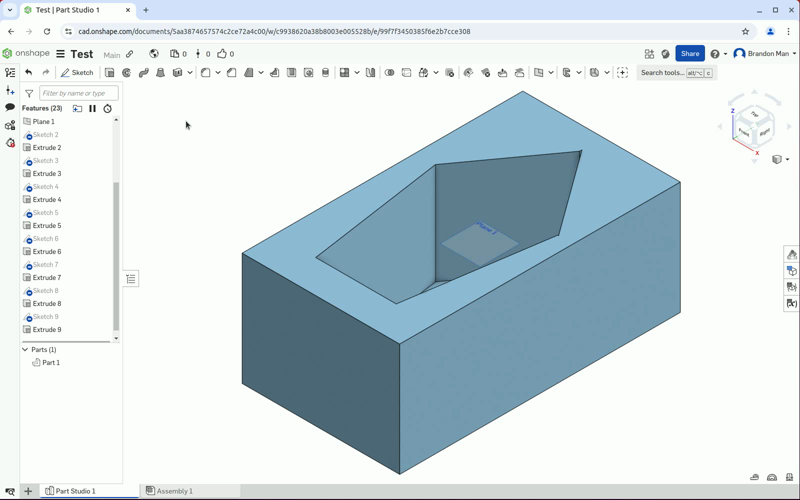
mouse_move(69, 98)
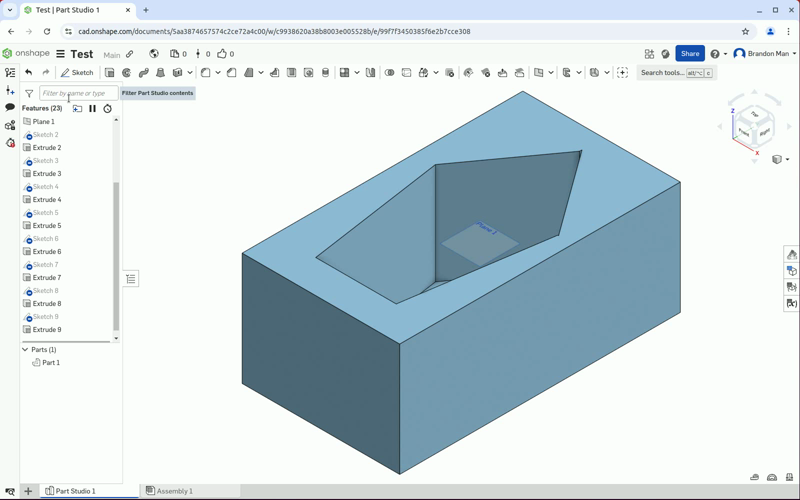
click(69, 98)